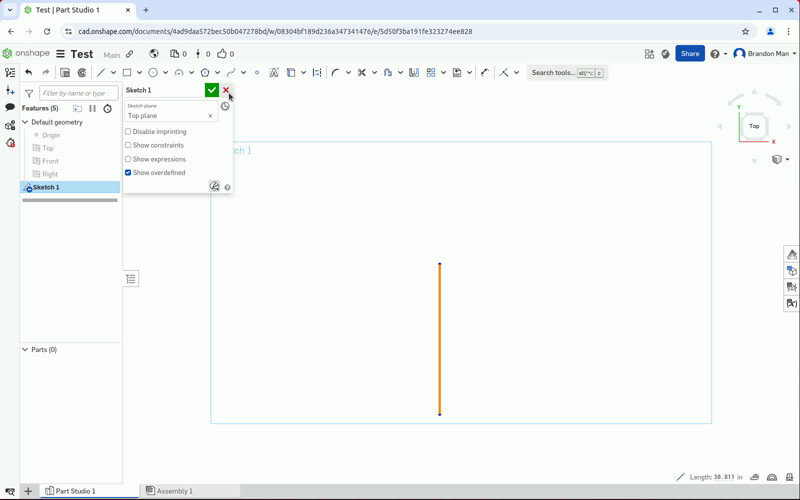
key(shift+h)
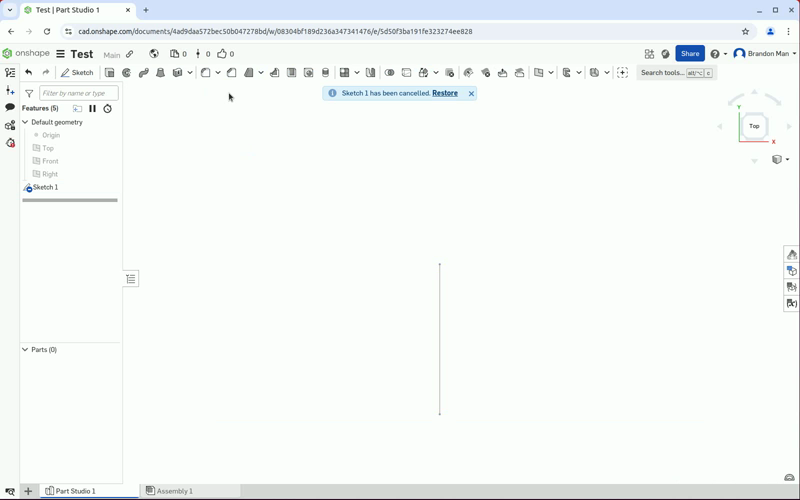
key(shift+s)
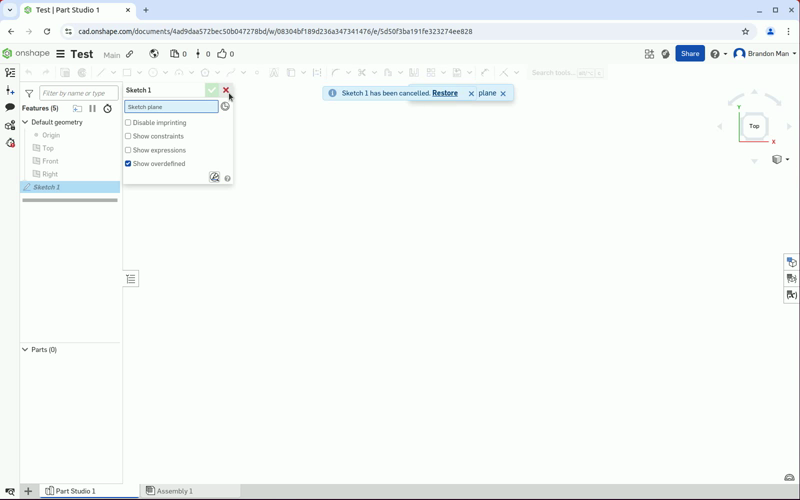
mouse_move(73, 150)
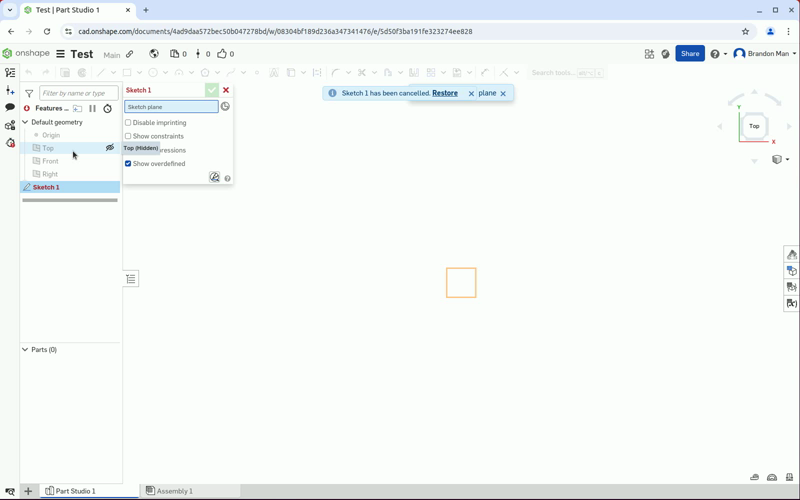
click(73, 150)
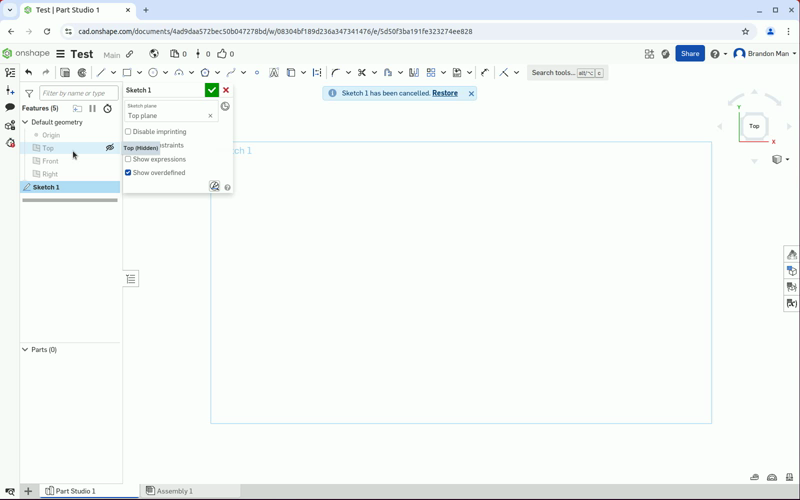
mouse_move(73, 352)
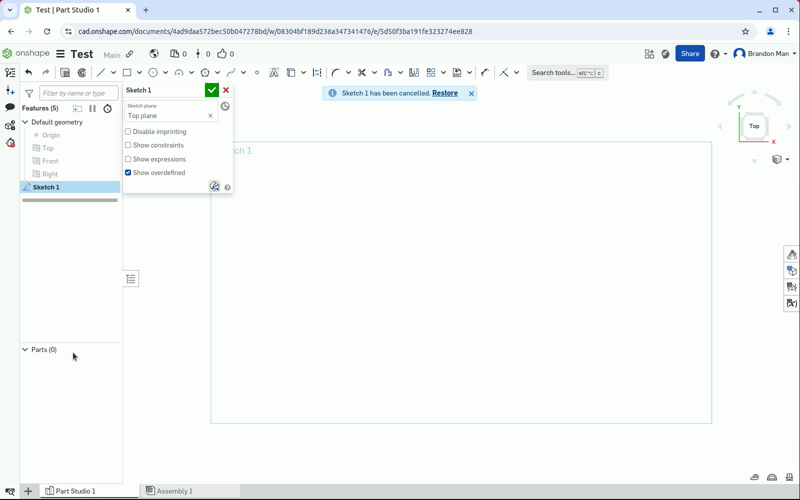
key(y)
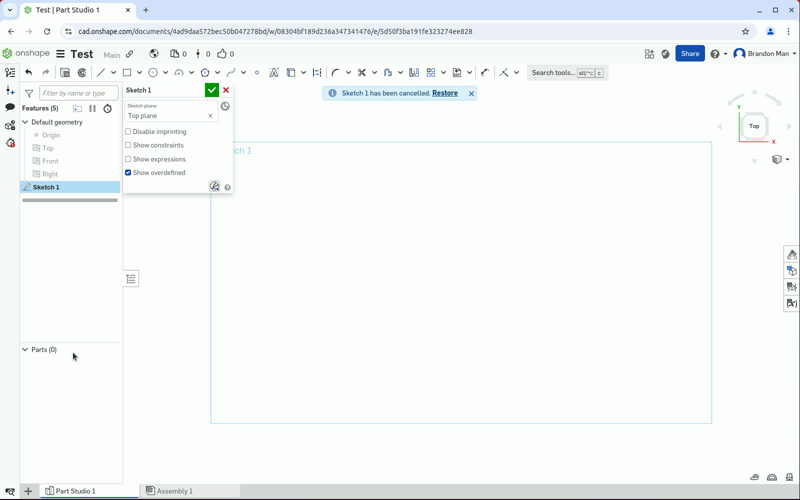
key(l)
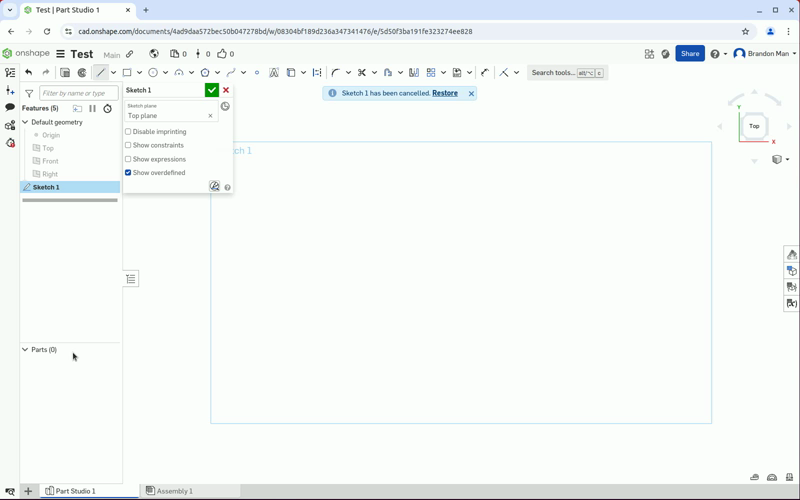
key_down(shift)
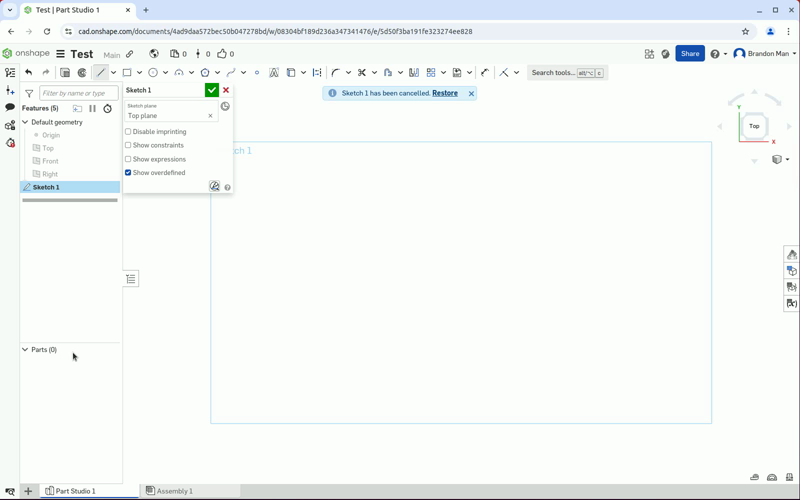
mouse_move(449, 295)
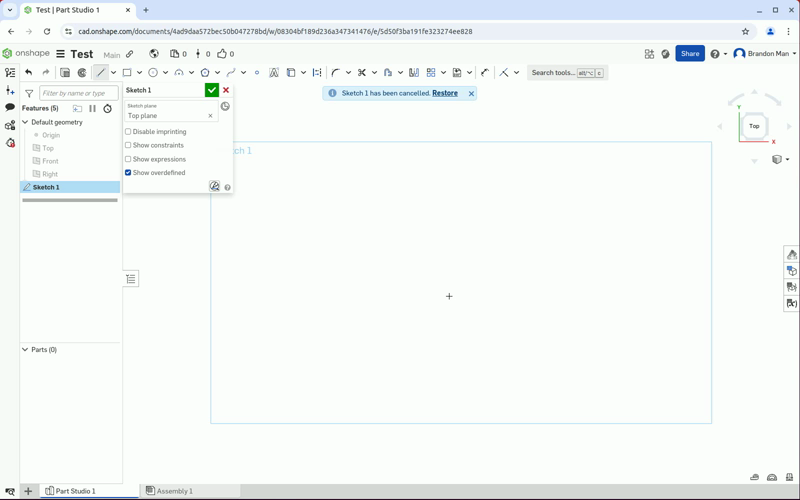
click(449, 295)
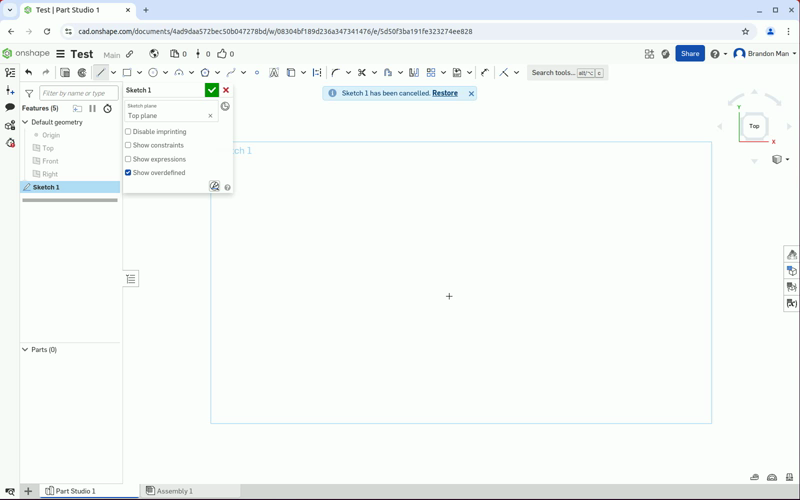
key_up(shift)
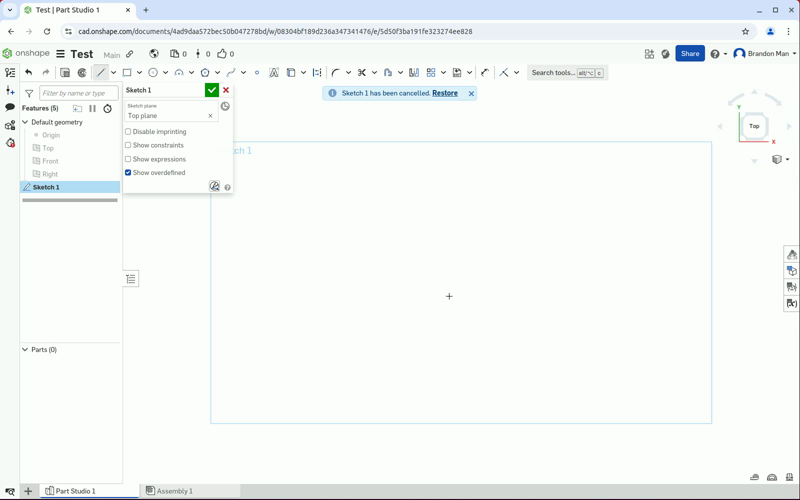
key_down(shift)
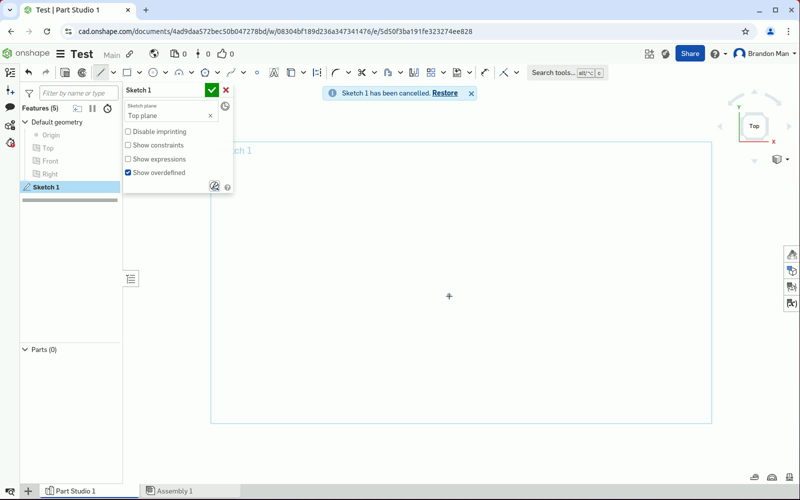
mouse_move(573, 295)
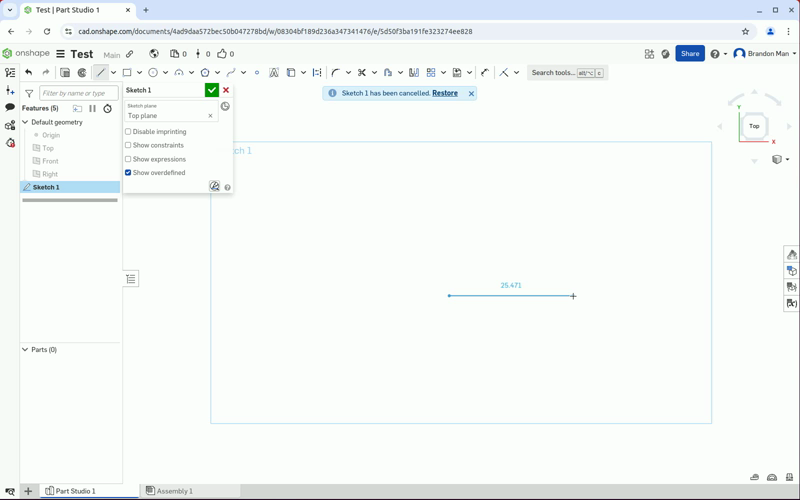
click(573, 295)
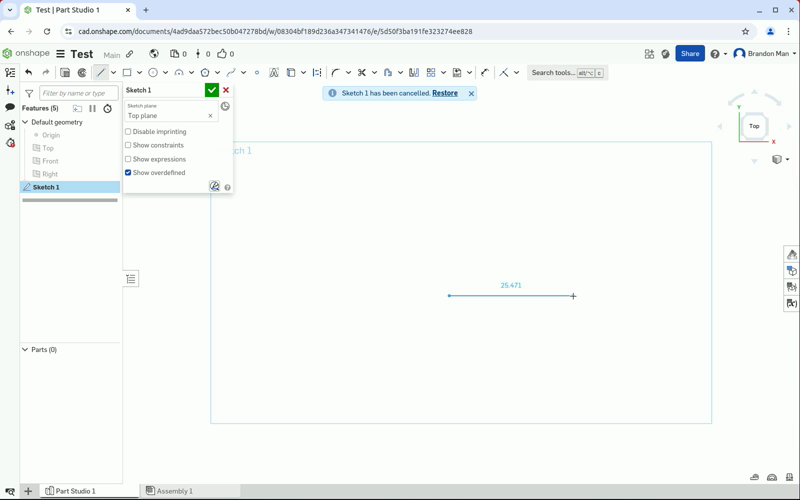
key_up(shift)
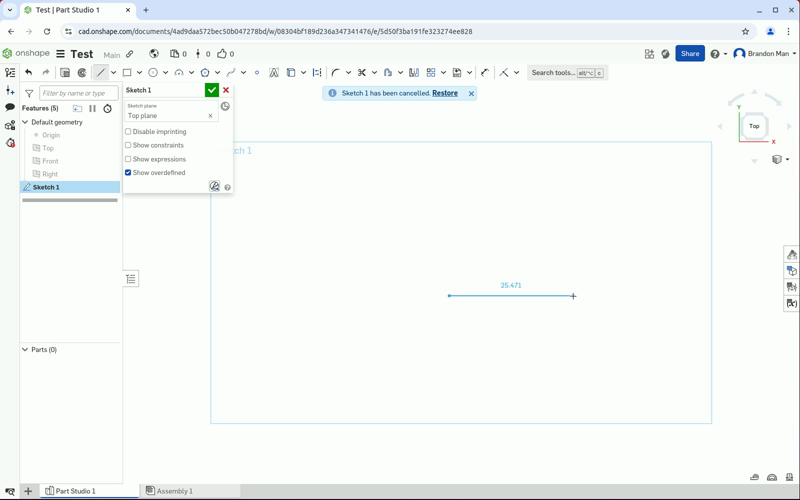
key_down(shift)
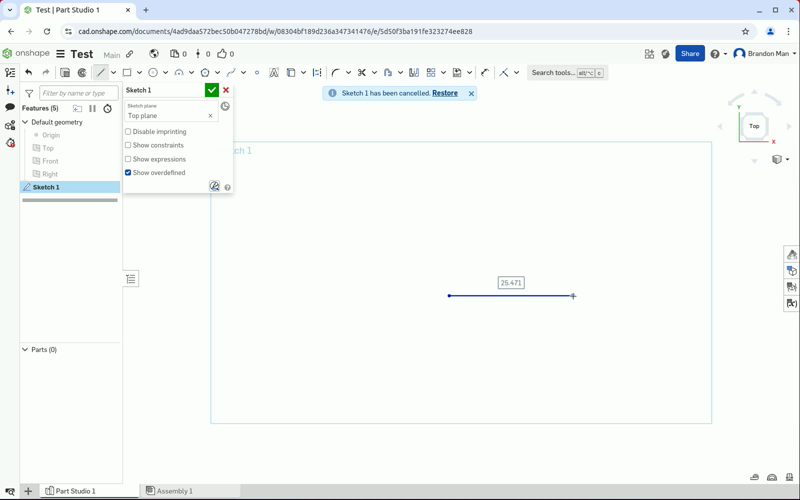
mouse_move(589, 295)
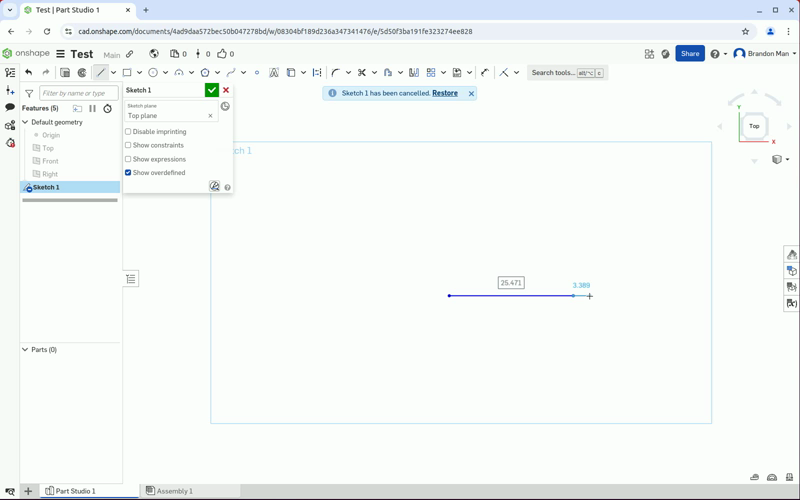
mouse_move(573, 267)
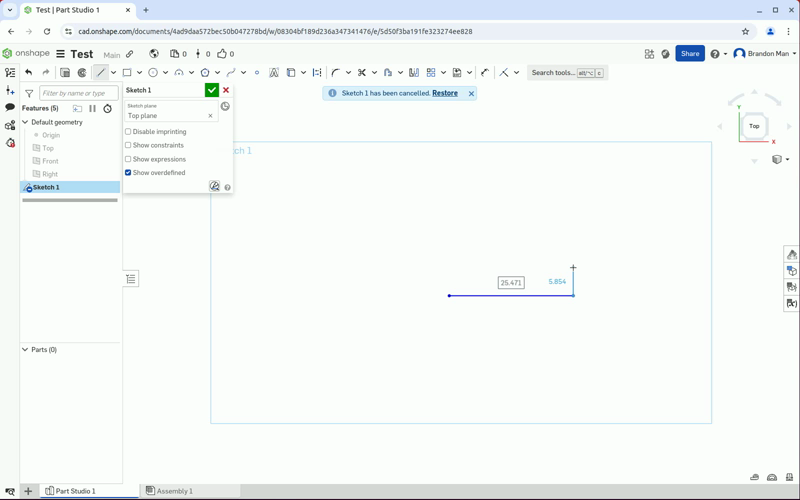
click(573, 267)
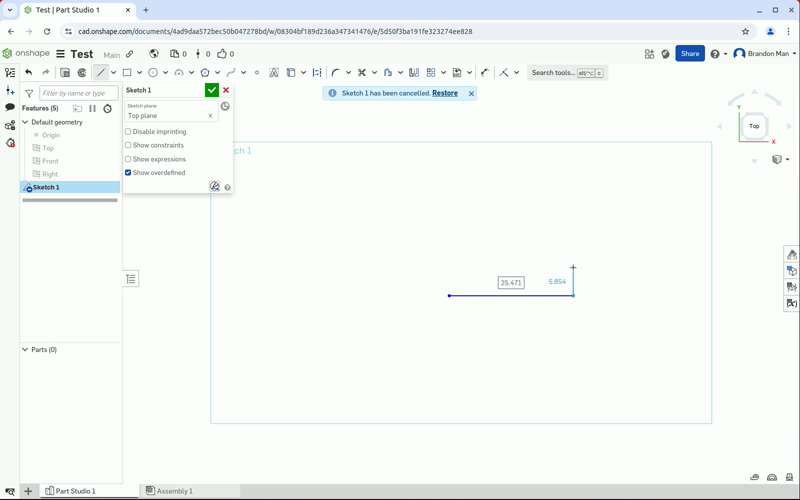
key_up(shift)
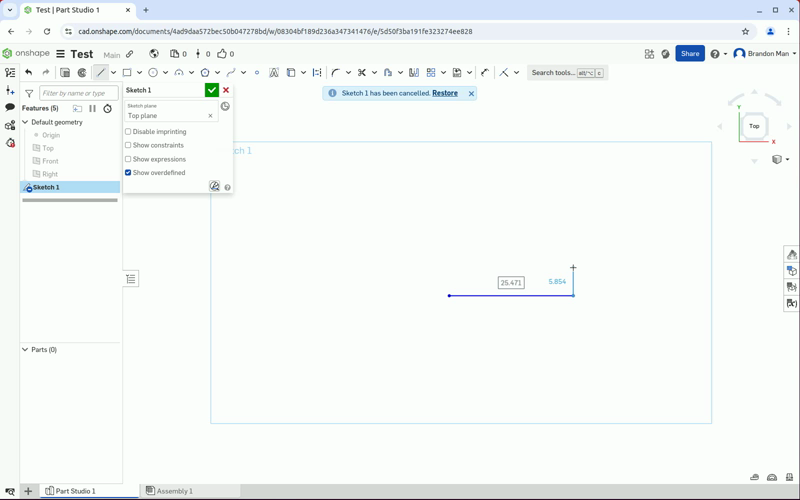
key_down(shift)
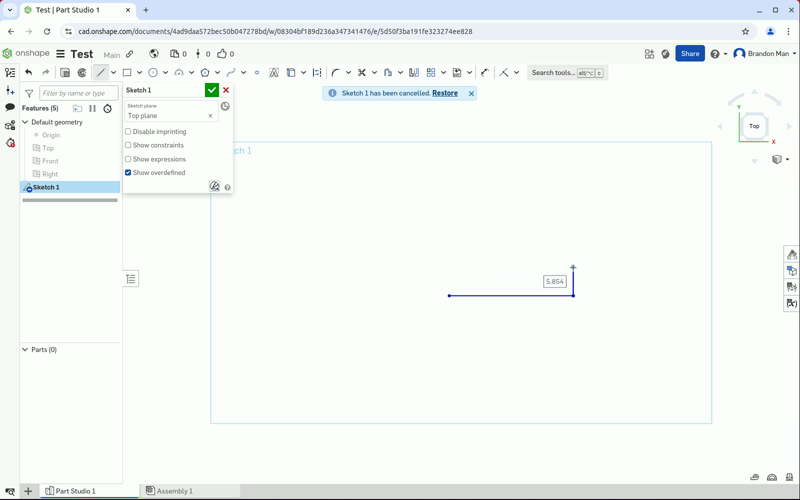
mouse_move(449, 267)
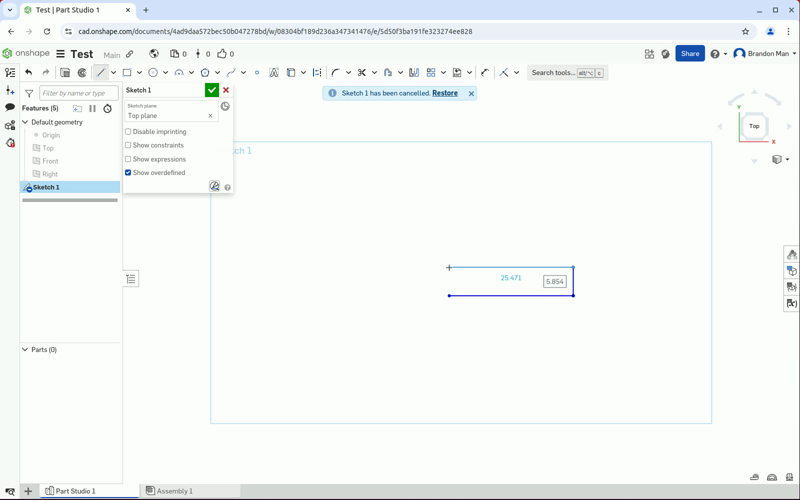
click(449, 267)
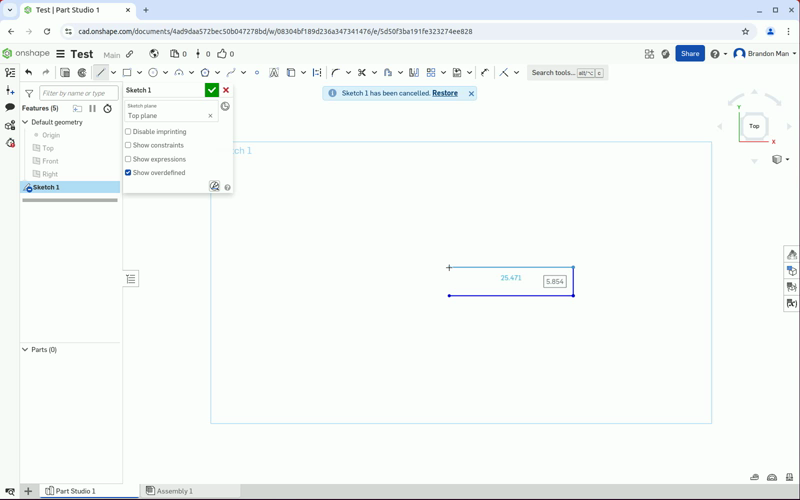
key_up(shift)
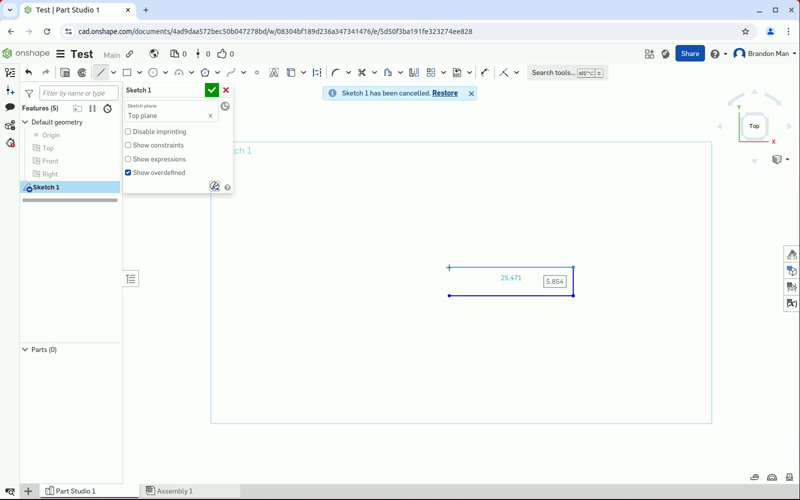
mouse_move(479, 267)
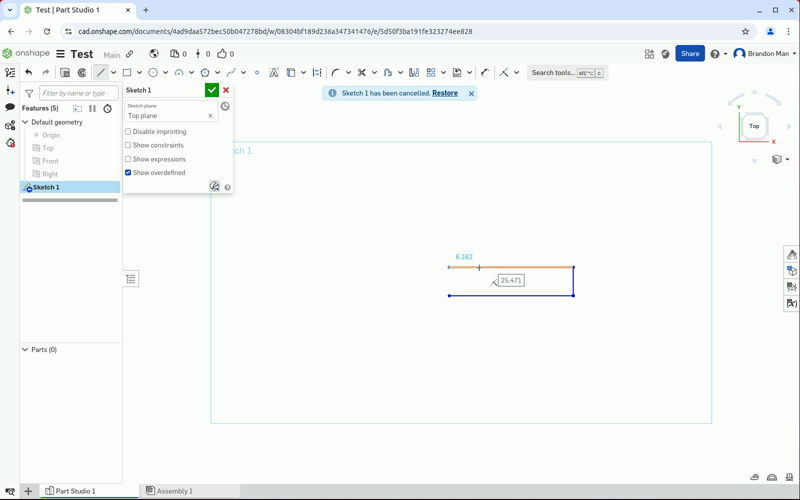
key_down(shift)
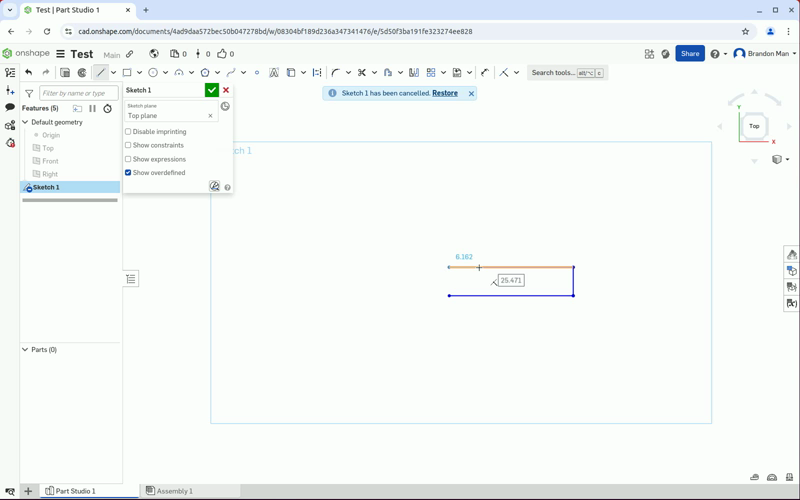
mouse_move(449, 295)
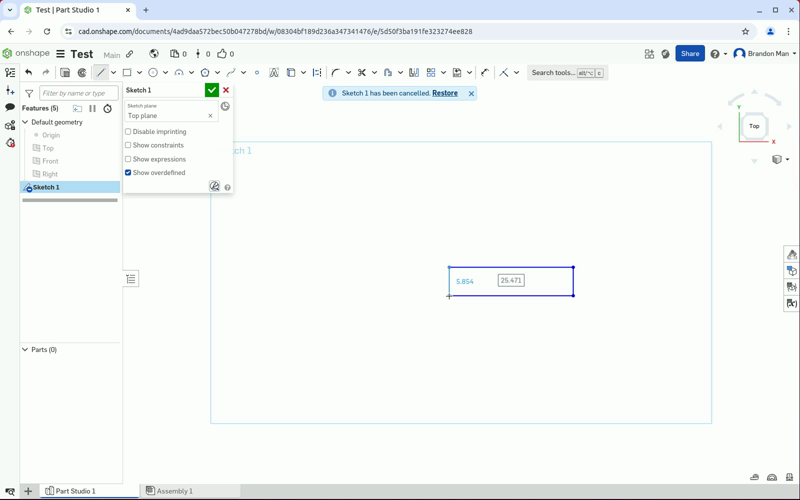
key_up(shift)
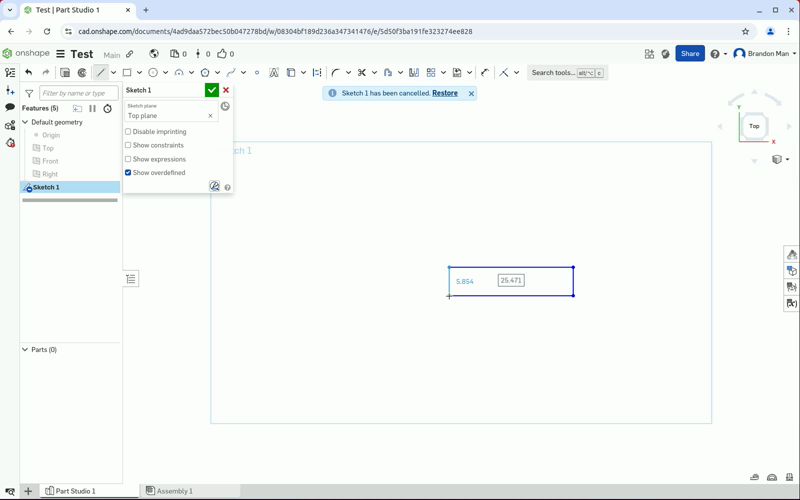
click(449, 295)
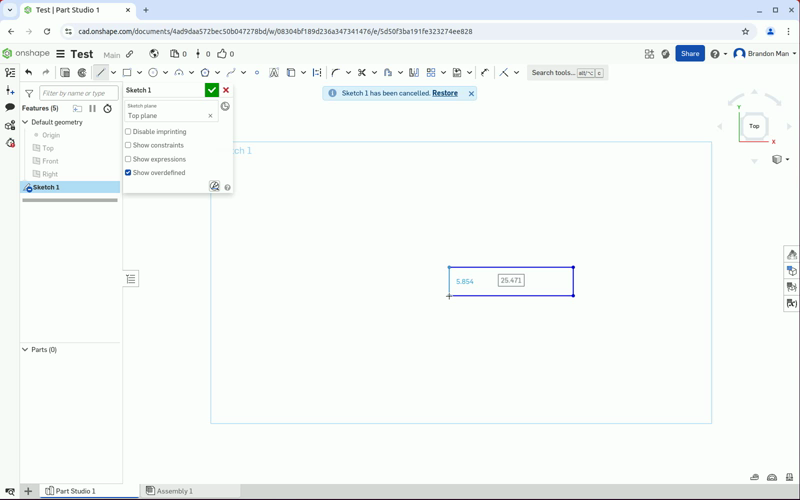
key(esc)
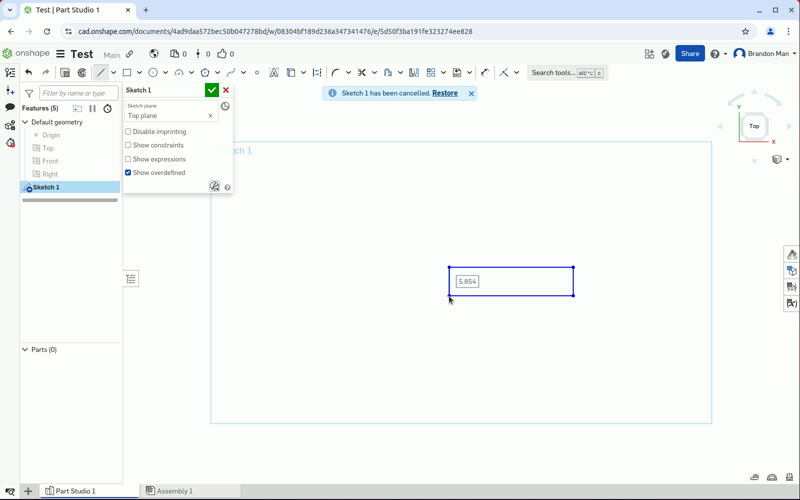
key(l)
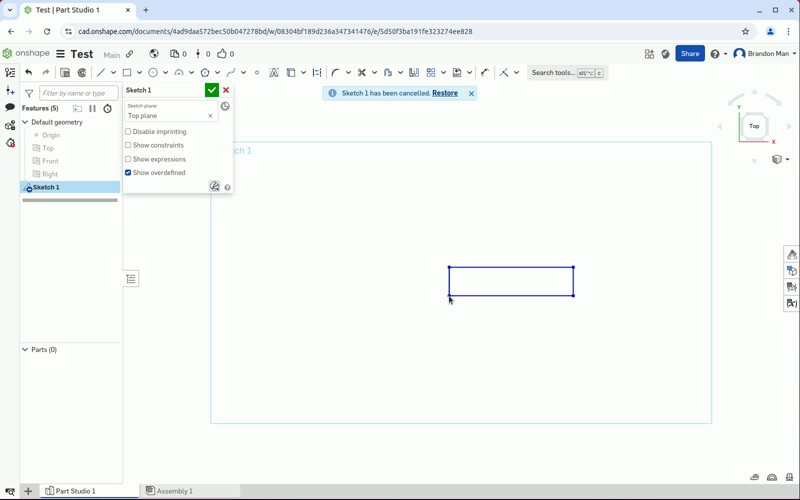
key_down(shift)
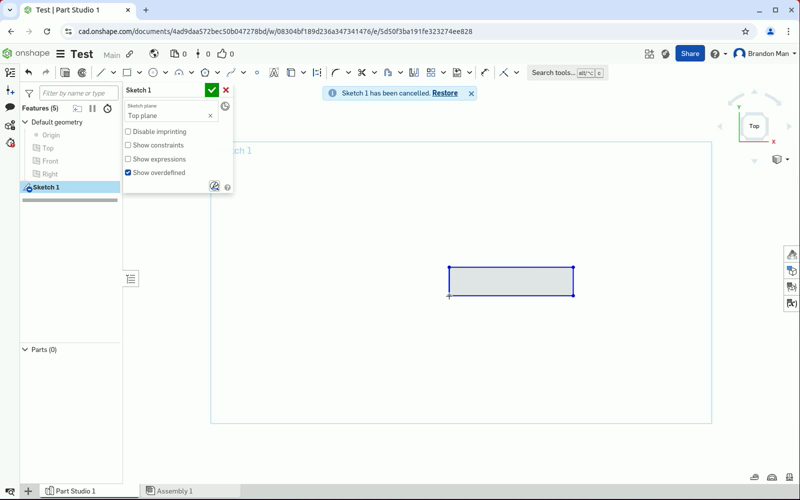
mouse_move(468, 288)
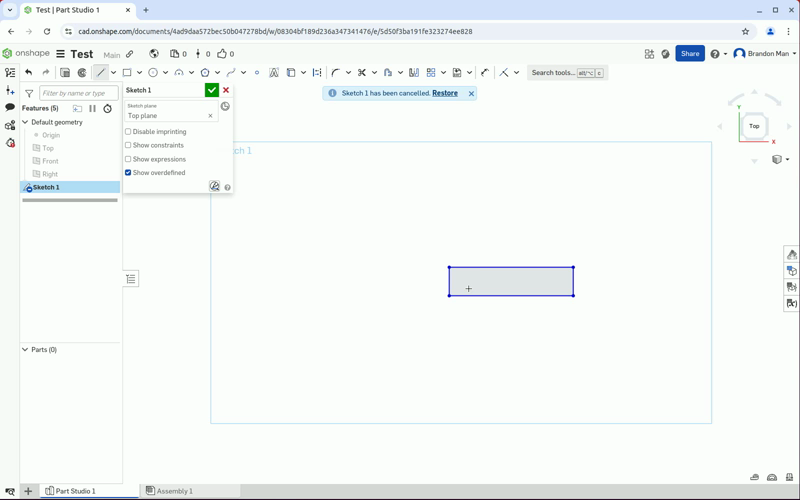
click(468, 288)
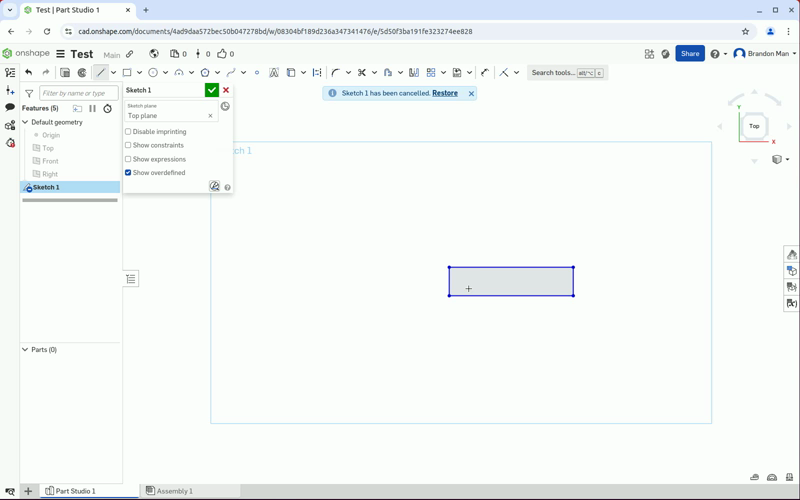
key_up(shift)
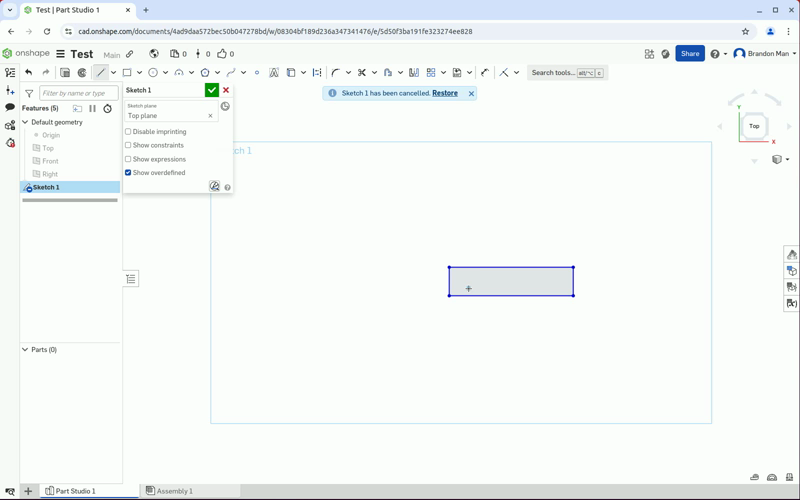
key_down(shift)
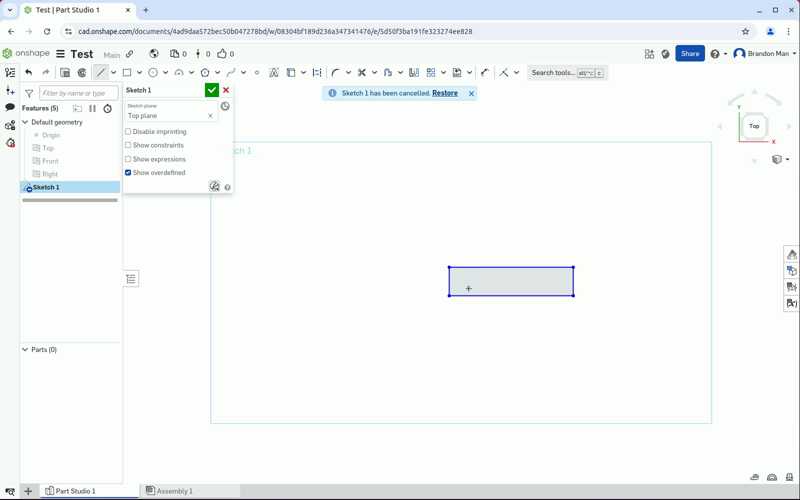
mouse_move(498, 288)
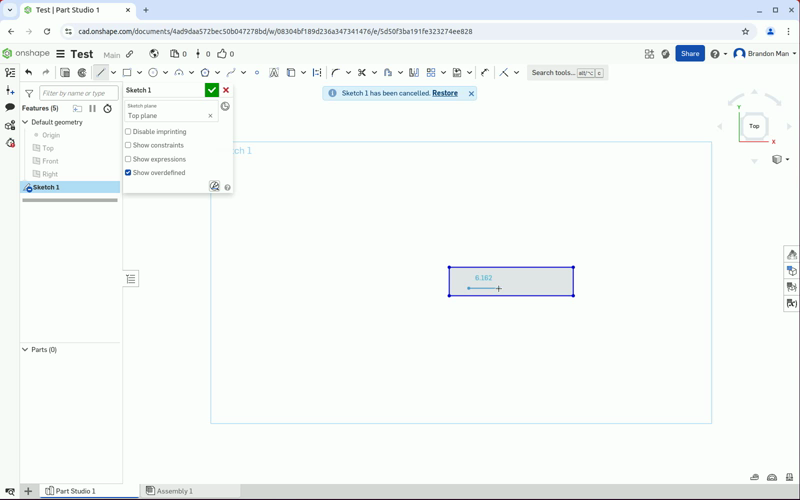
mouse_move(470, 288)
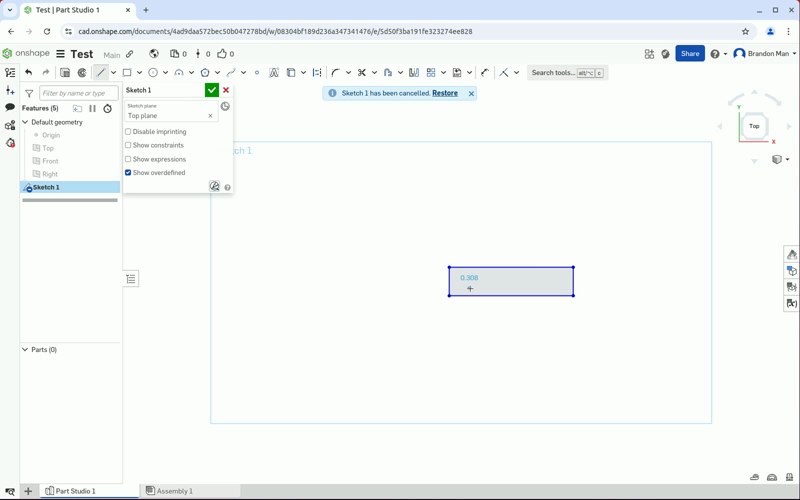
scroll(6)
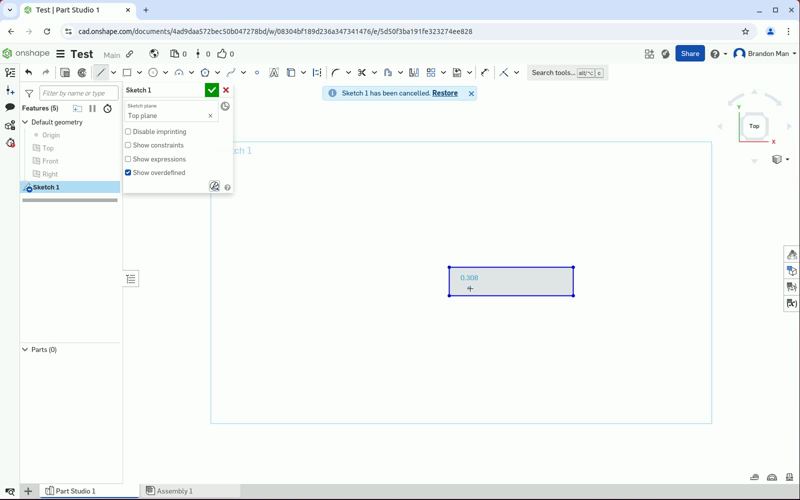
scroll(6)
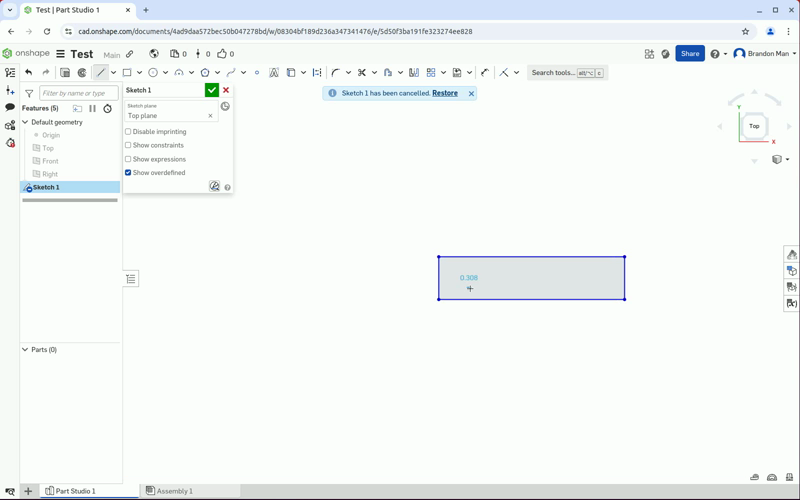
scroll(6)
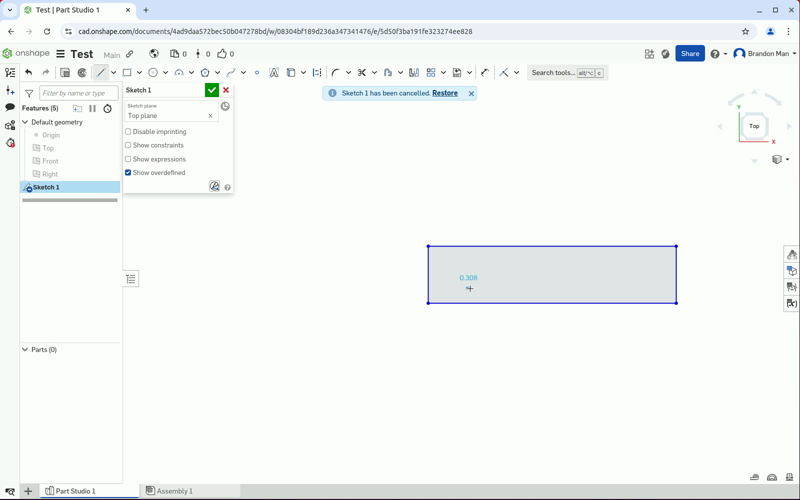
scroll(6)
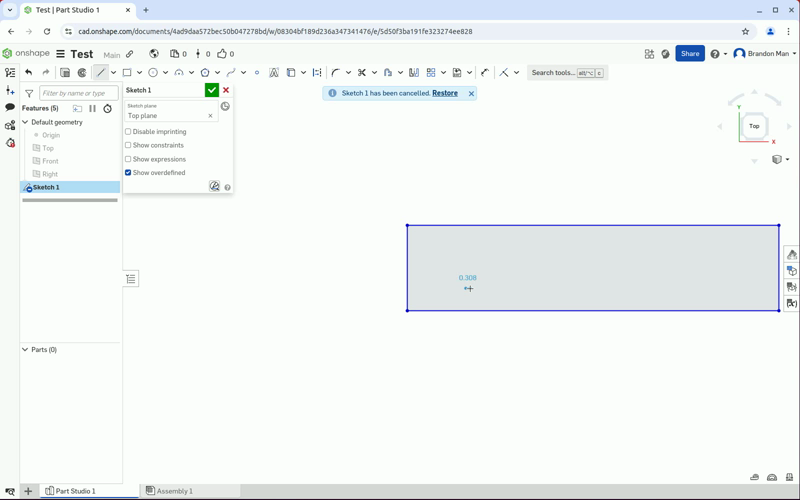
scroll(6)
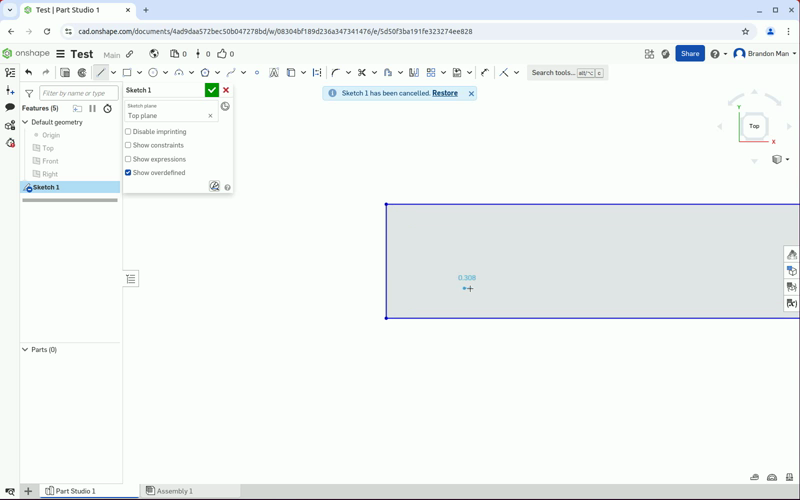
scroll(6)
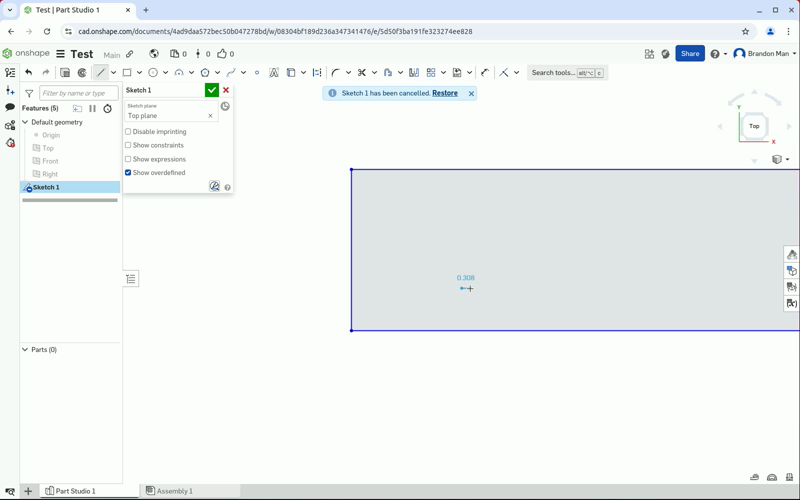
scroll(6)
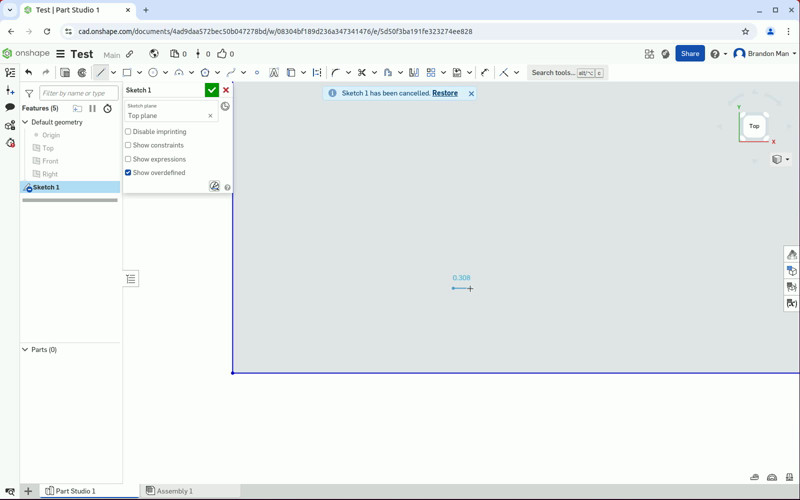
click(470, 288)
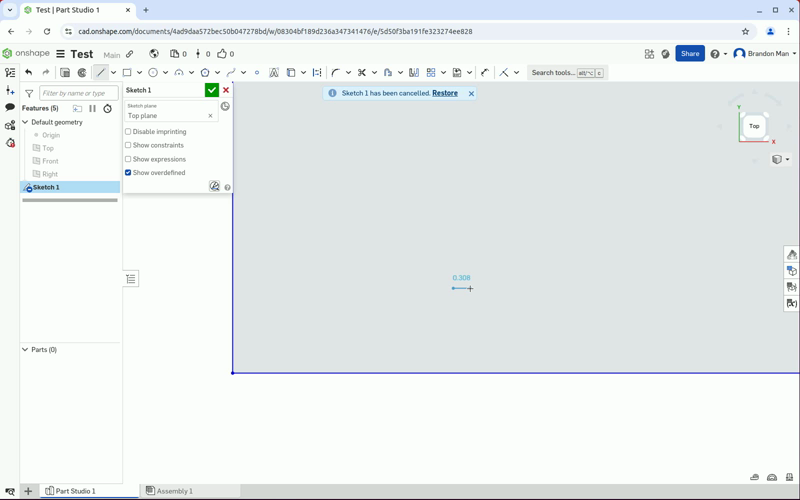
scroll(-6)
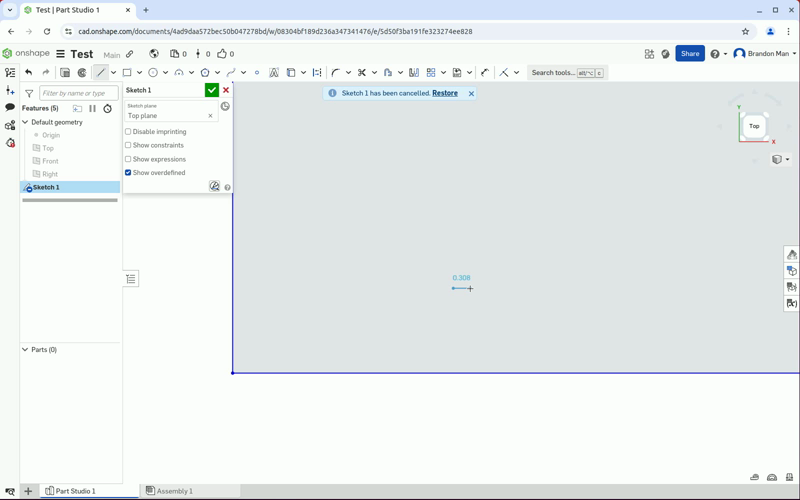
scroll(-6)
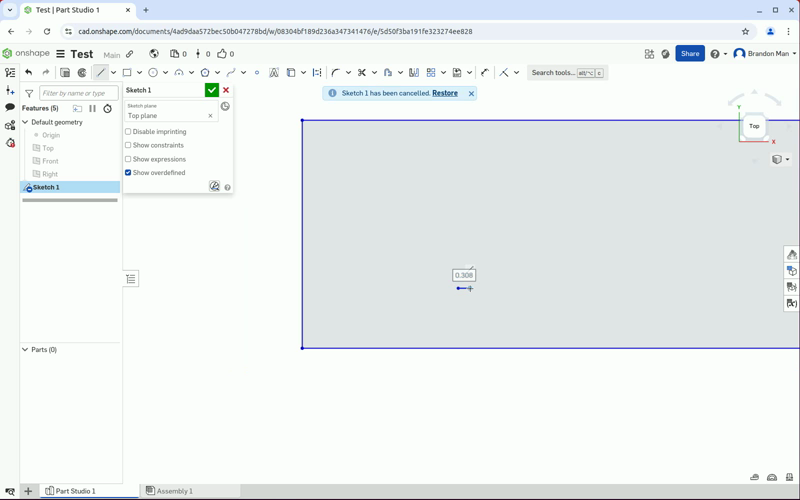
scroll(-6)
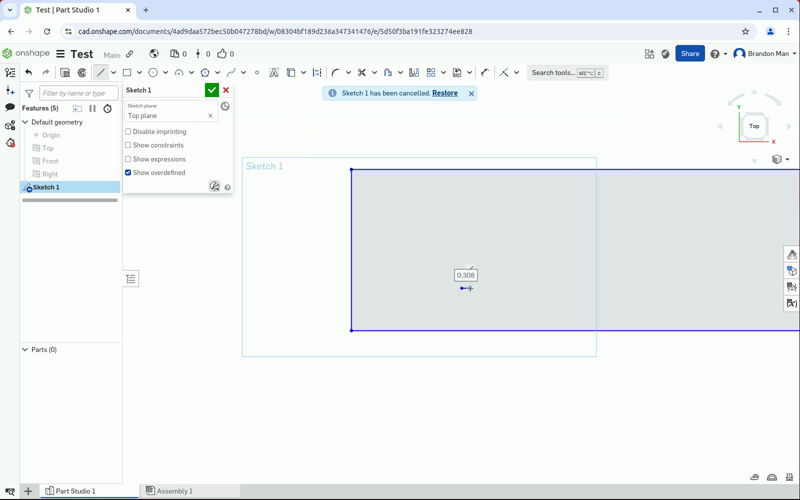
scroll(-6)
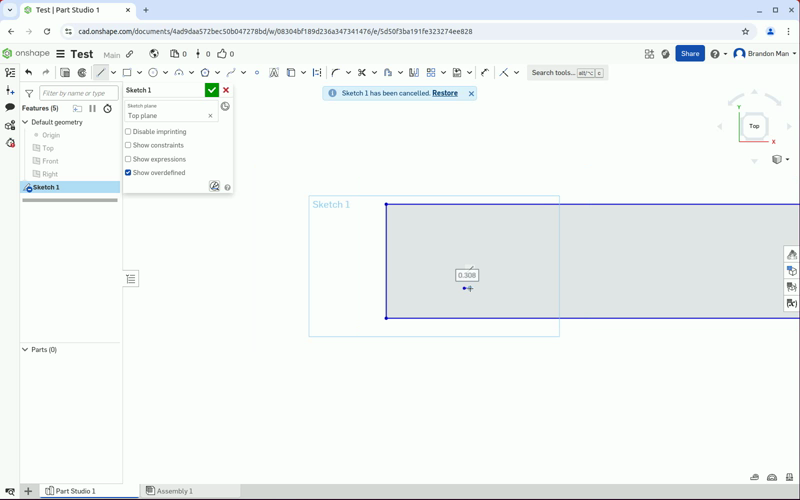
scroll(-6)
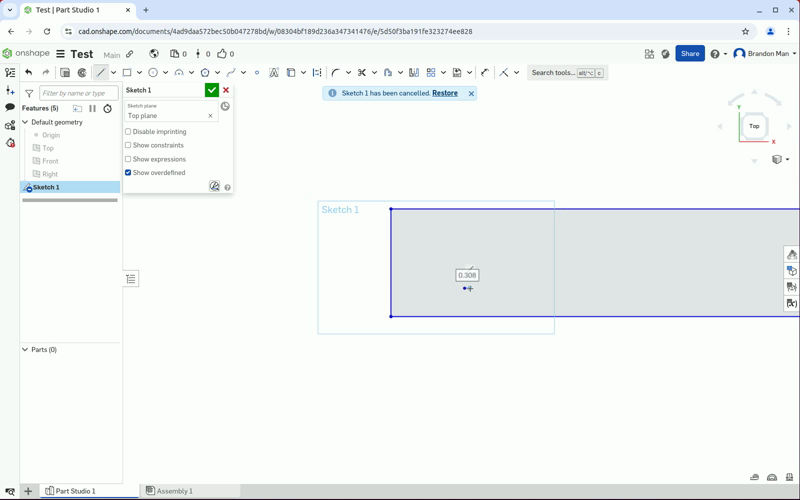
scroll(-6)
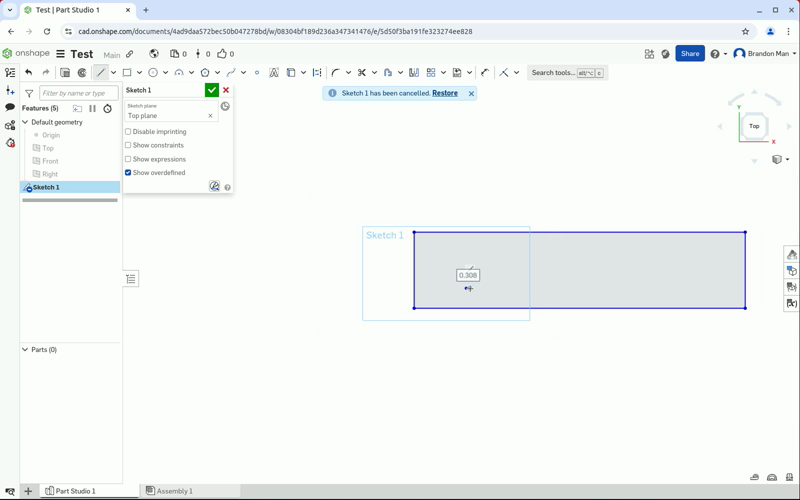
scroll(-6)
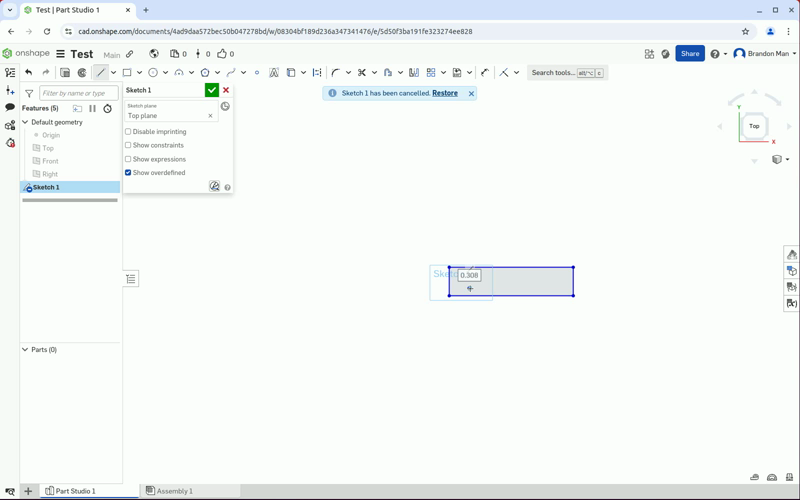
key_up(shift)
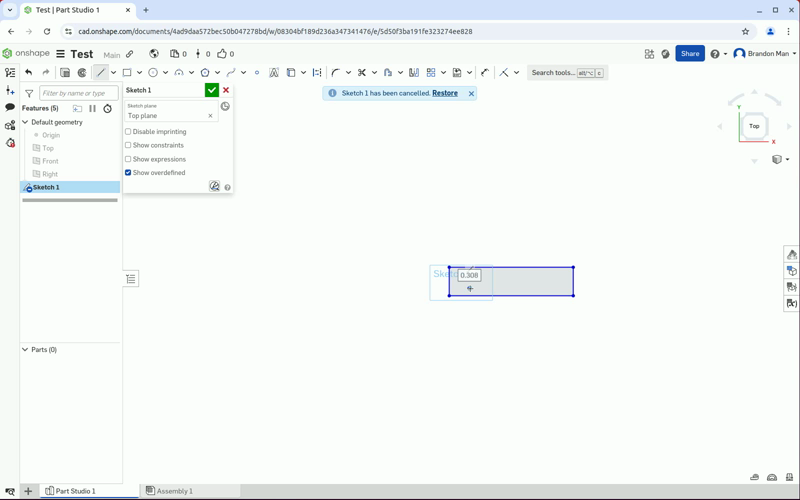
key_down(shift)
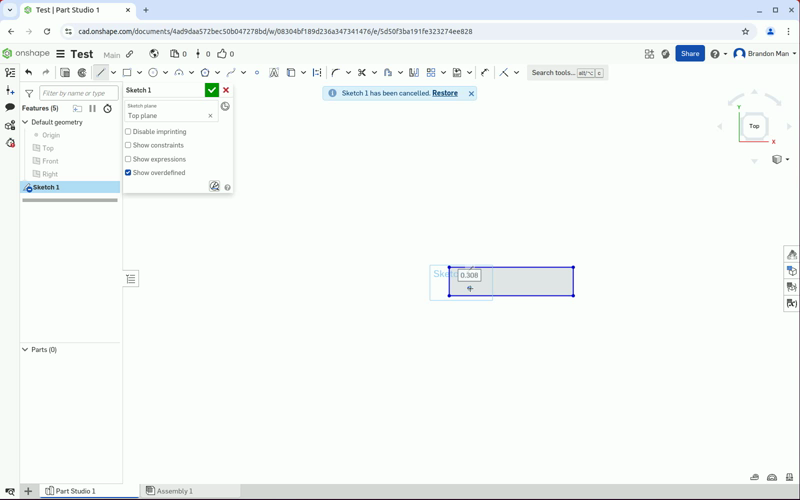
mouse_move(500, 288)
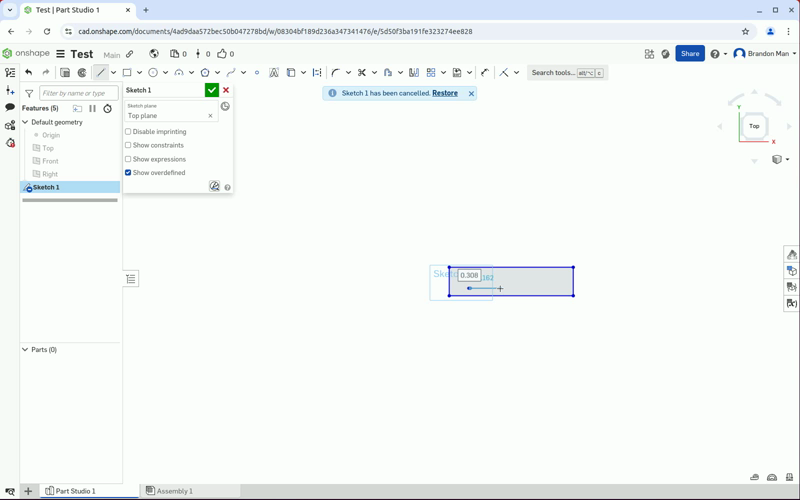
mouse_move(470, 269)
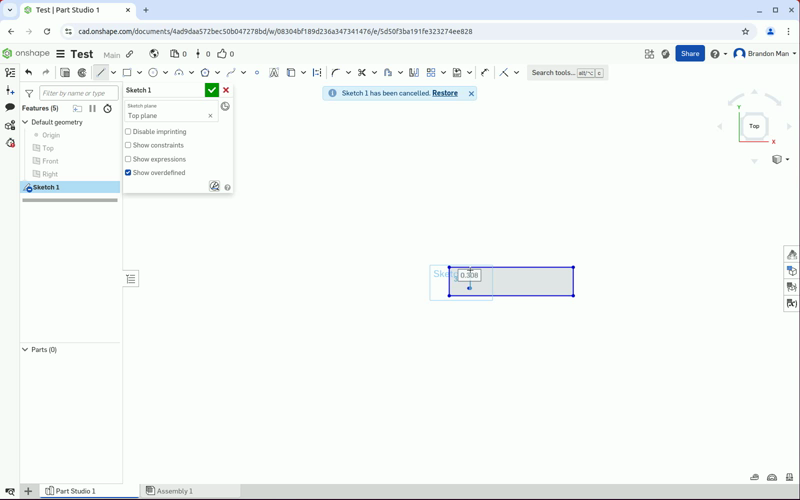
click(470, 269)
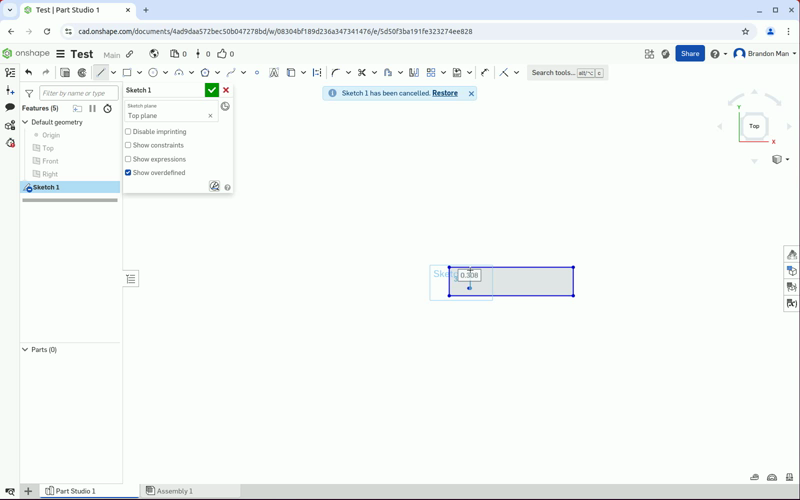
key_up(shift)
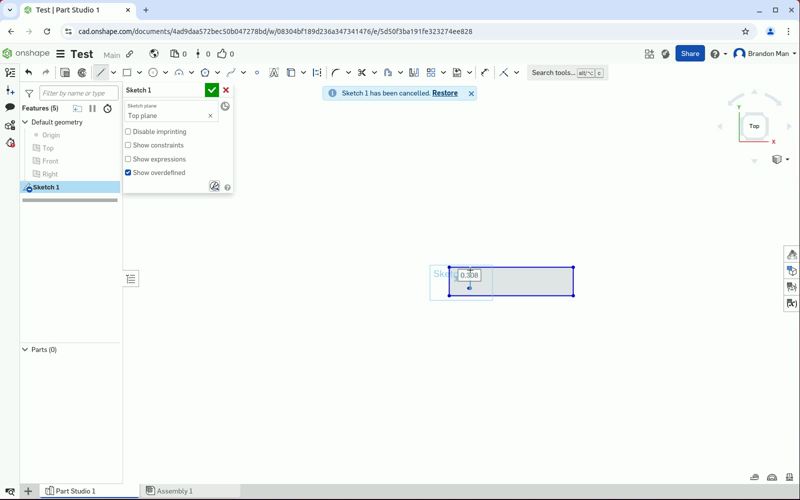
key_down(shift)
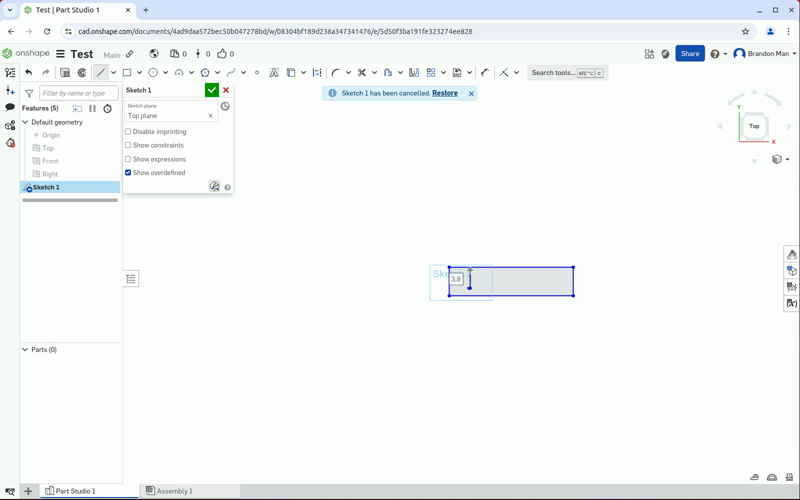
mouse_move(500, 269)
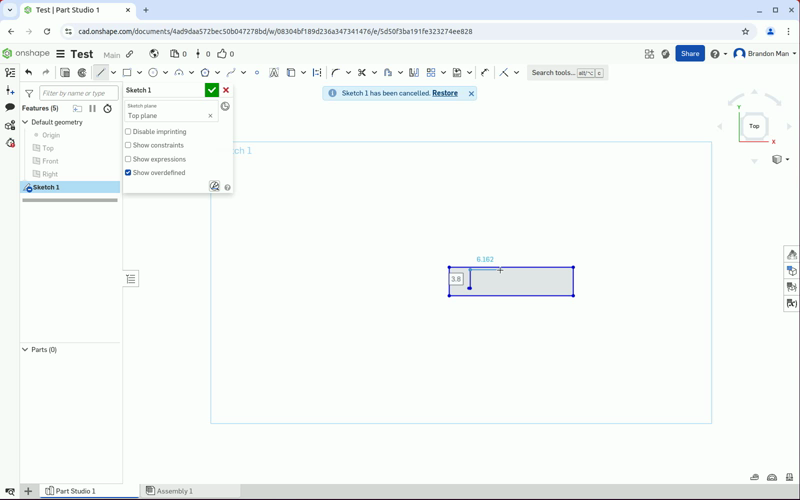
mouse_move(468, 269)
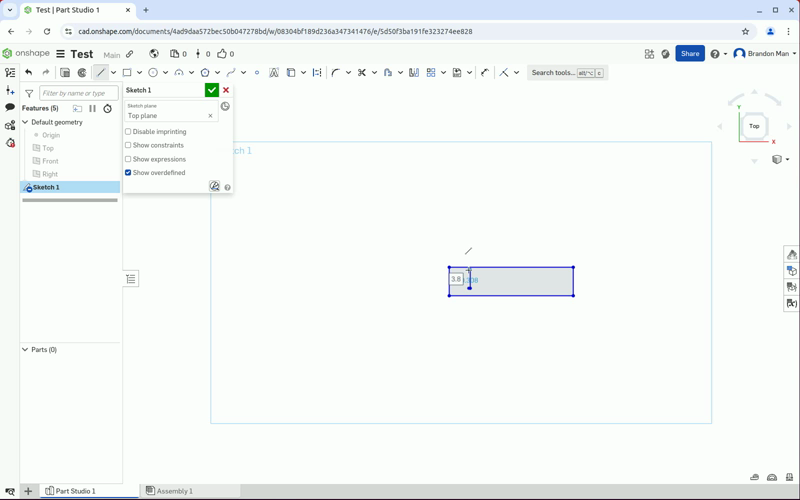
scroll(6)
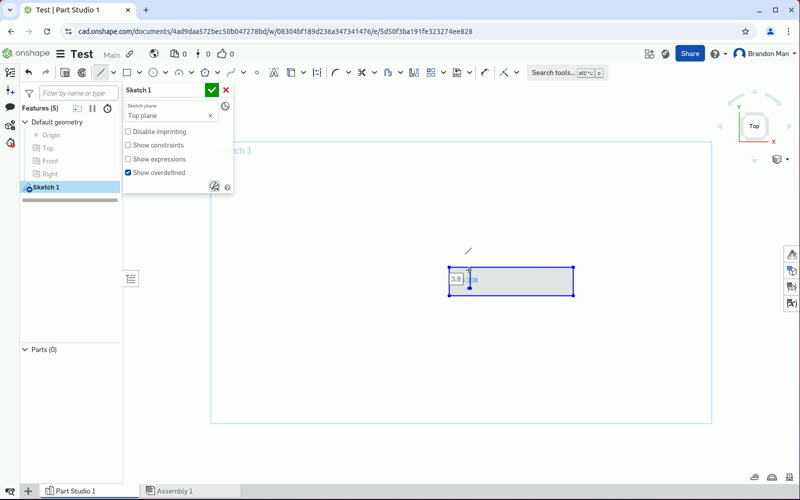
scroll(6)
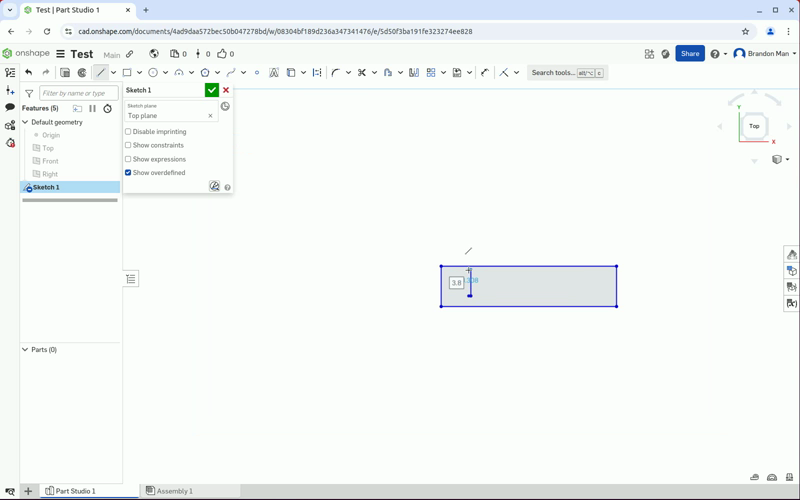
scroll(6)
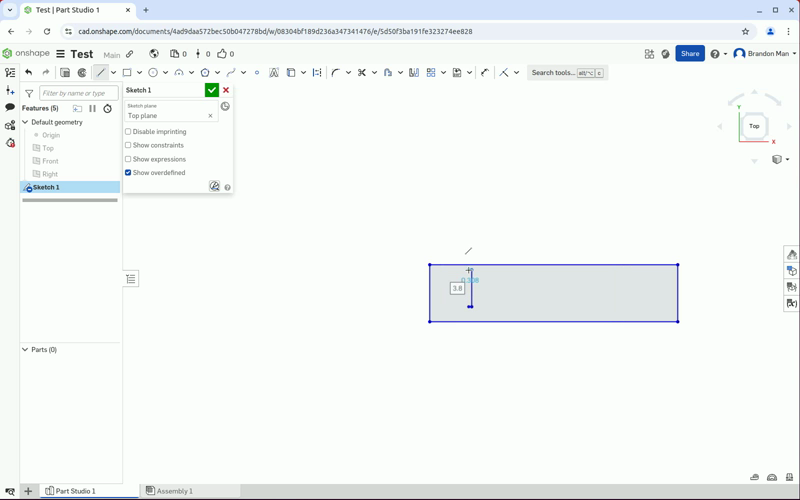
scroll(6)
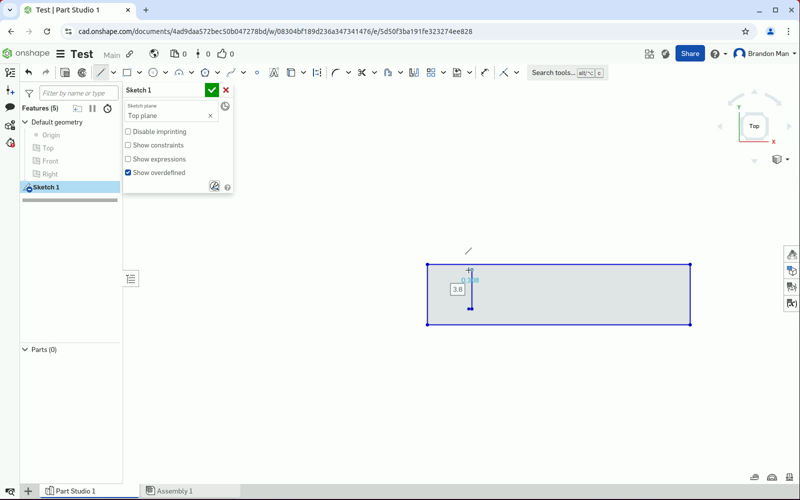
scroll(6)
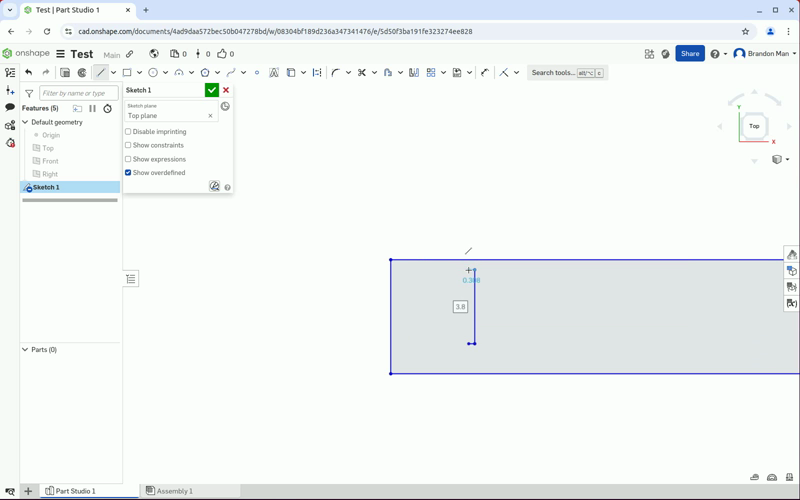
scroll(6)
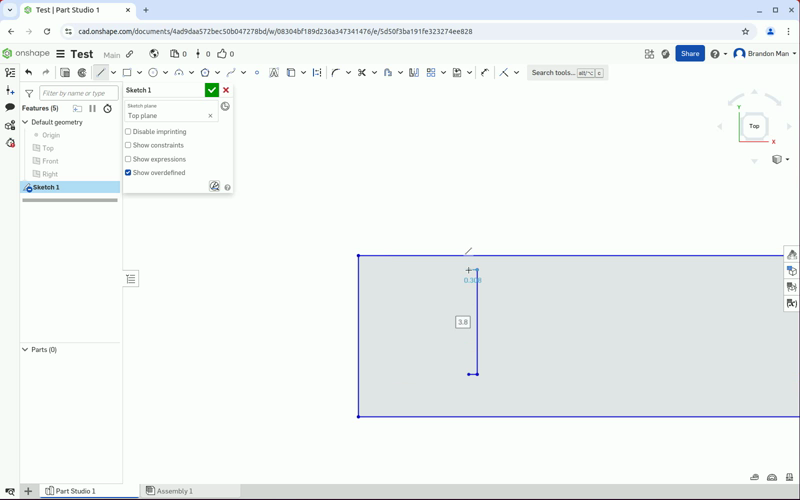
scroll(6)
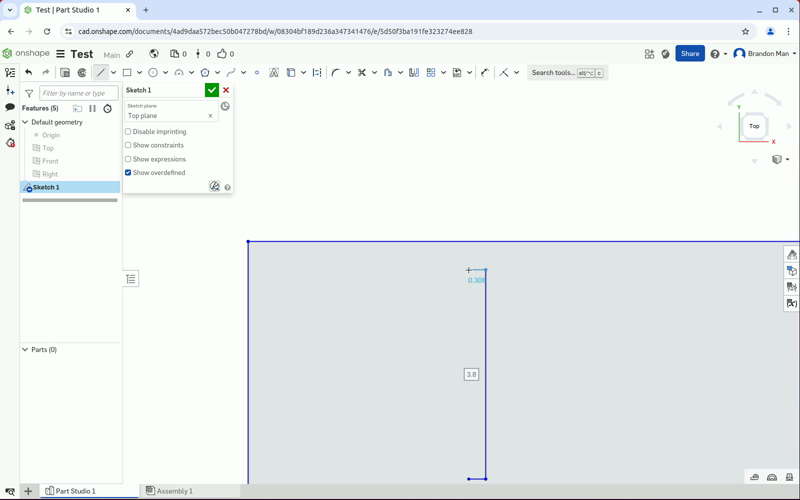
click(468, 269)
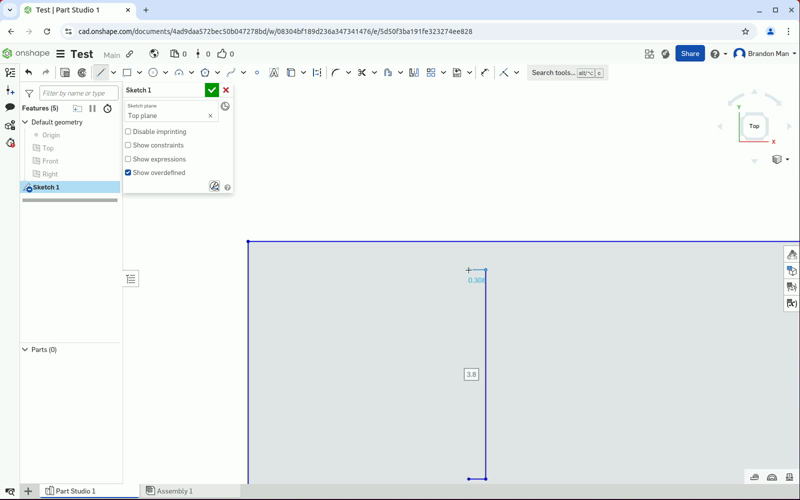
scroll(-6)
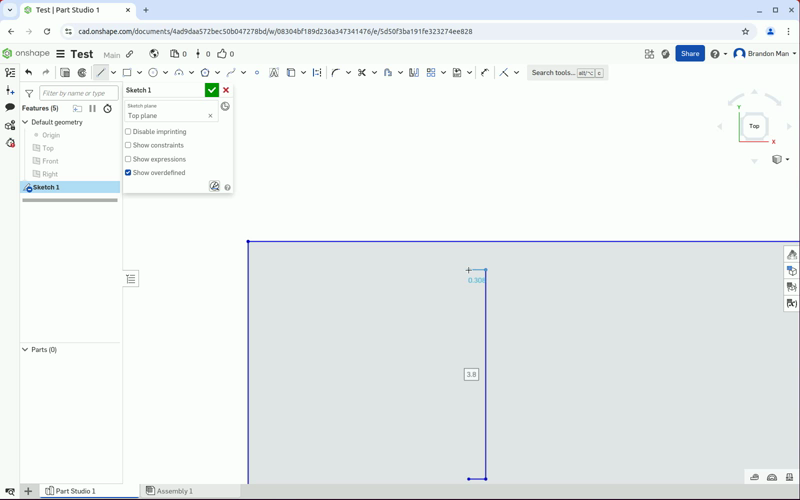
scroll(-6)
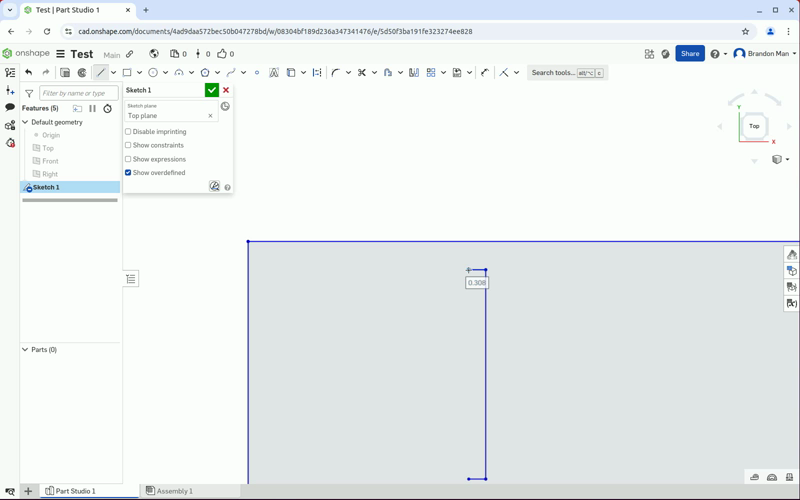
scroll(-6)
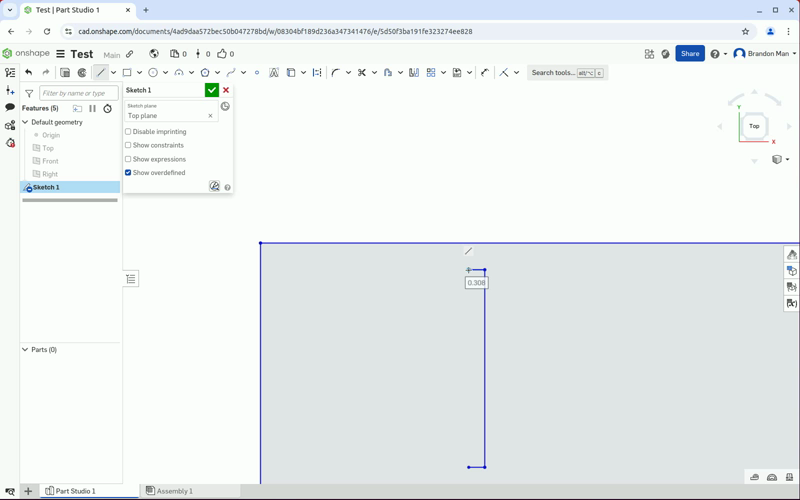
scroll(-6)
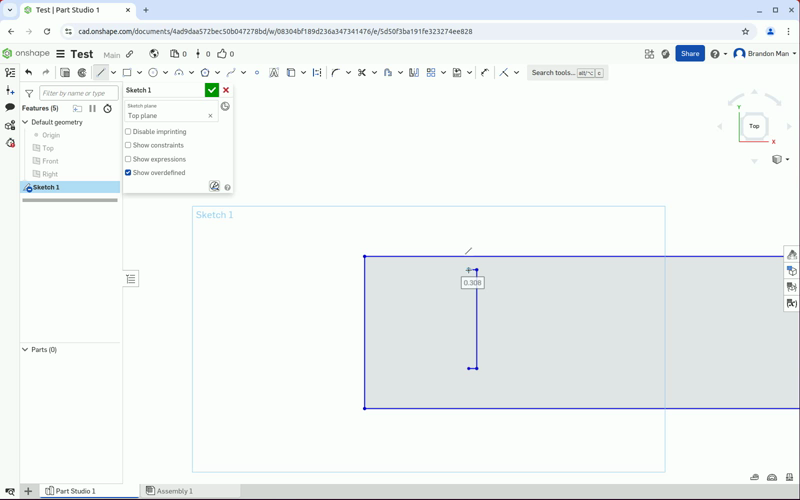
scroll(-6)
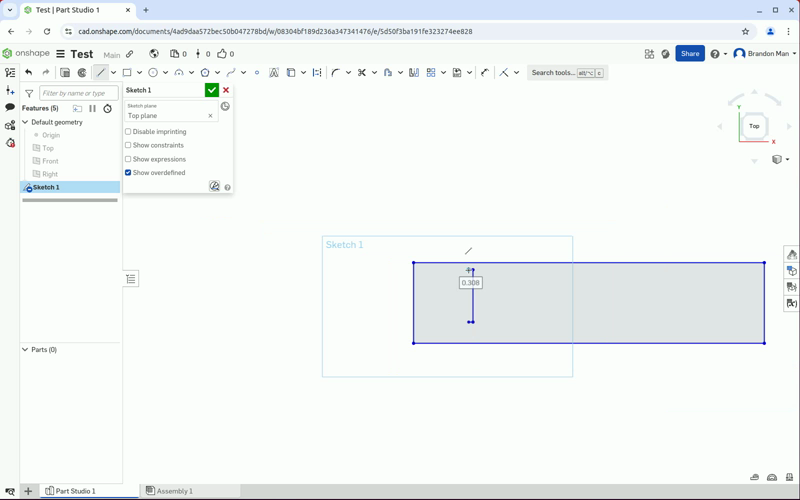
scroll(-6)
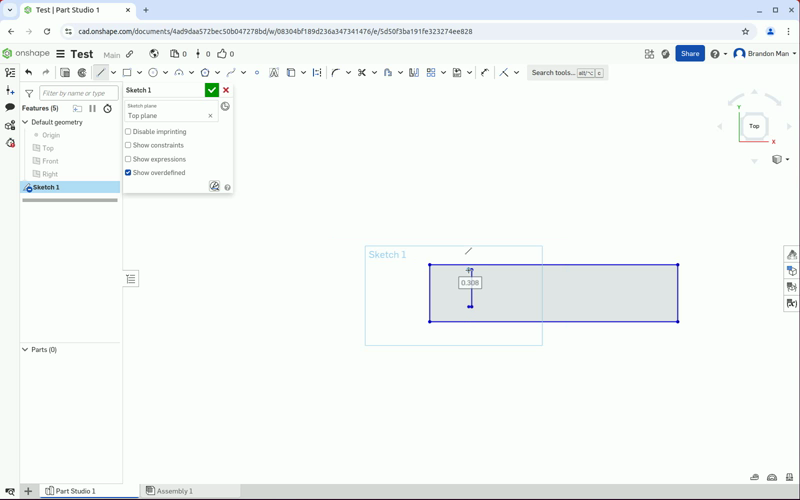
scroll(-6)
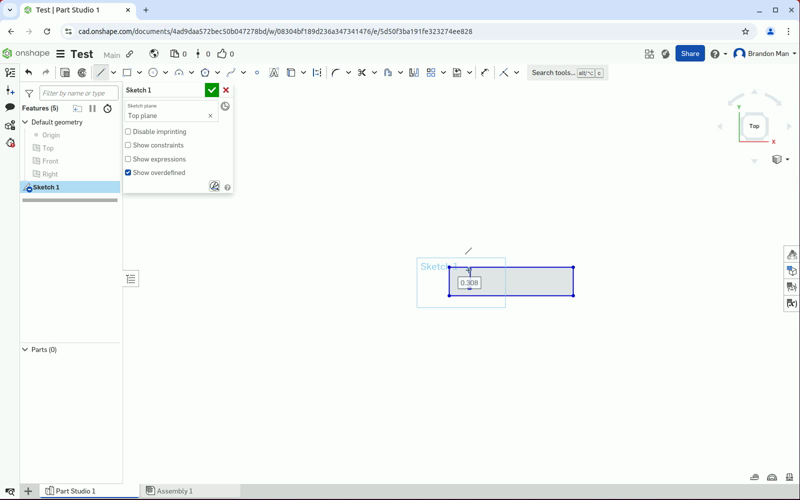
key_up(shift)
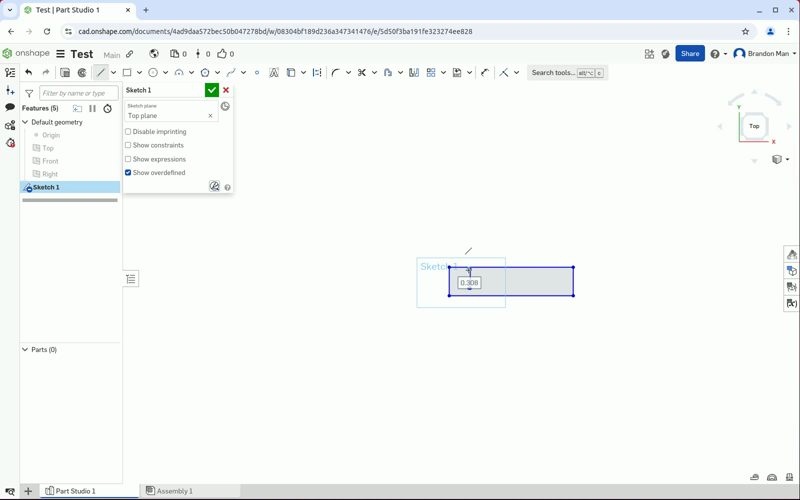
mouse_move(498, 269)
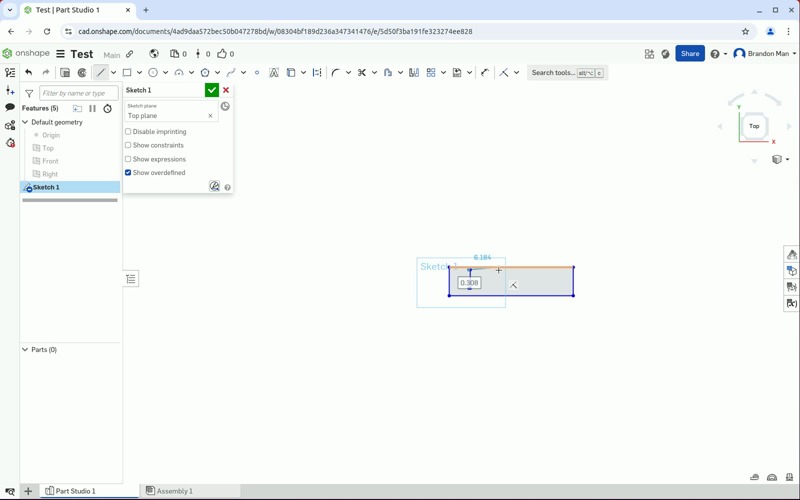
key_down(shift)
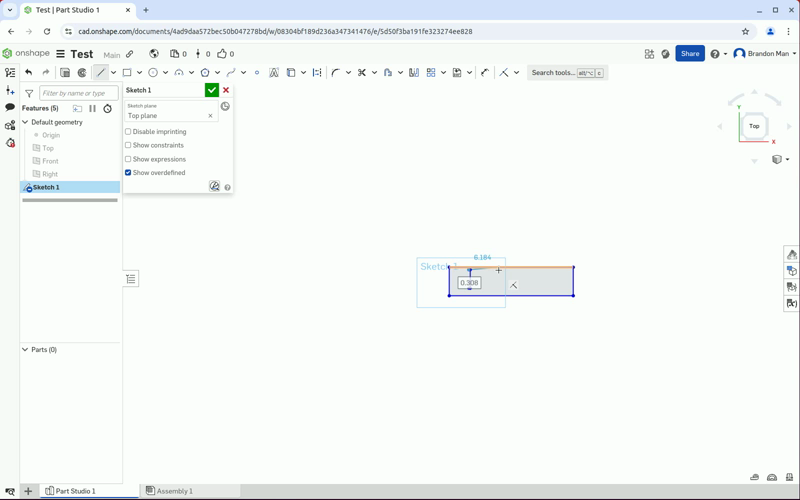
mouse_move(468, 288)
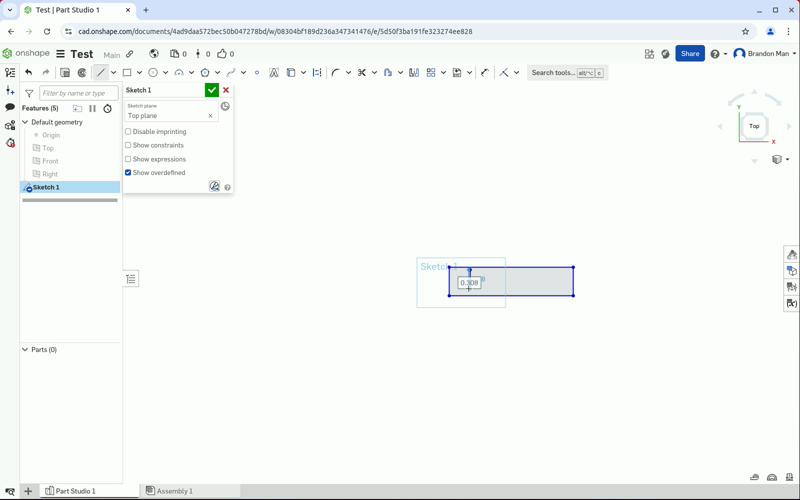
scroll(6)
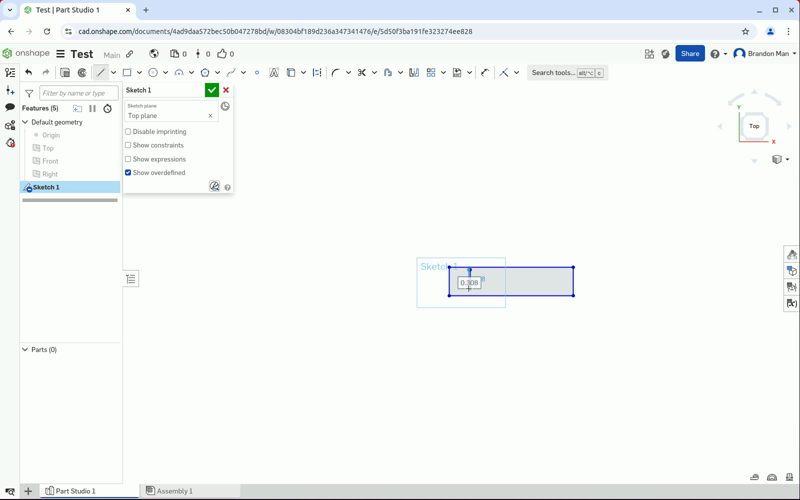
scroll(6)
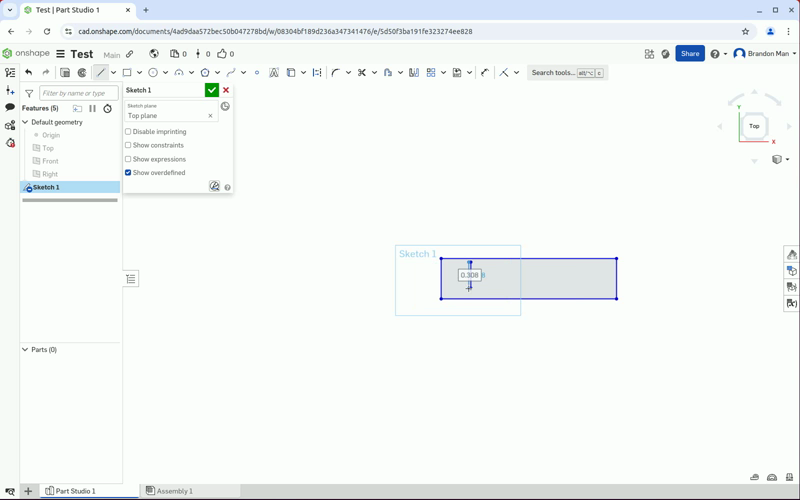
scroll(6)
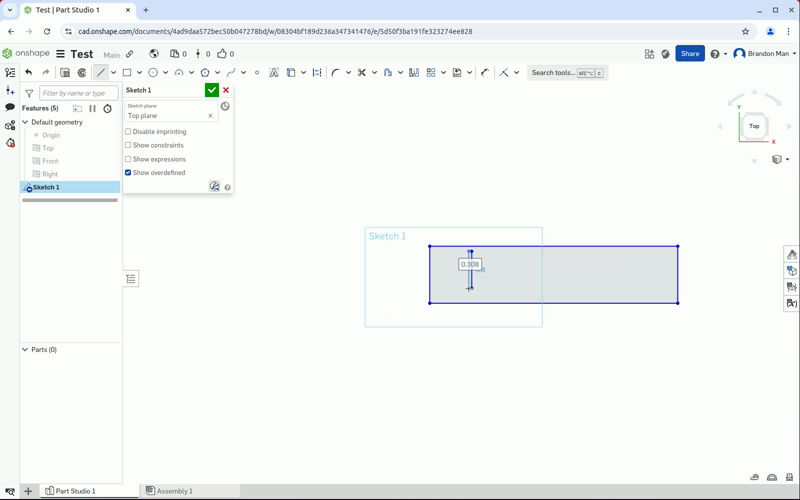
scroll(6)
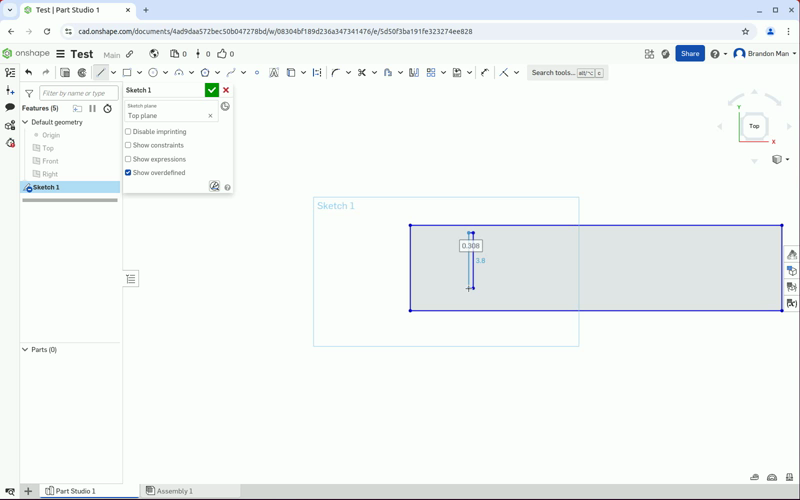
scroll(6)
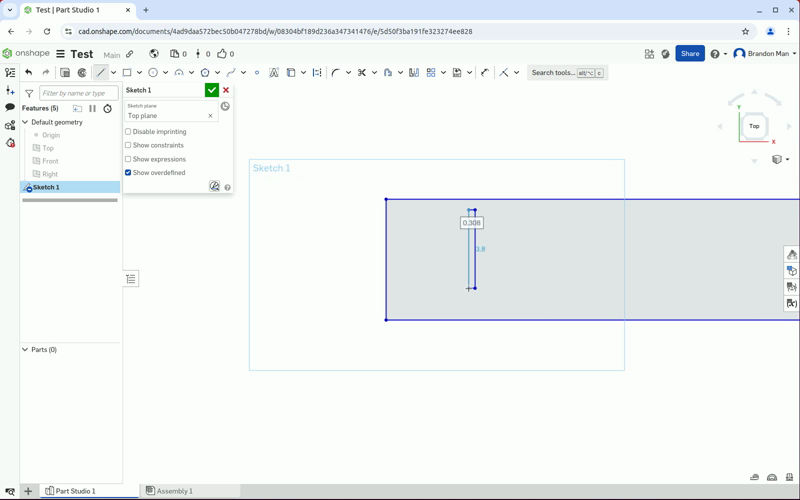
scroll(6)
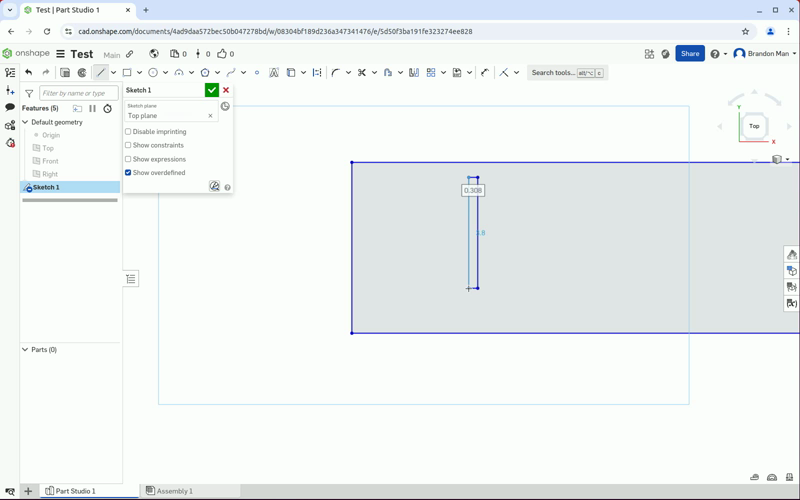
scroll(6)
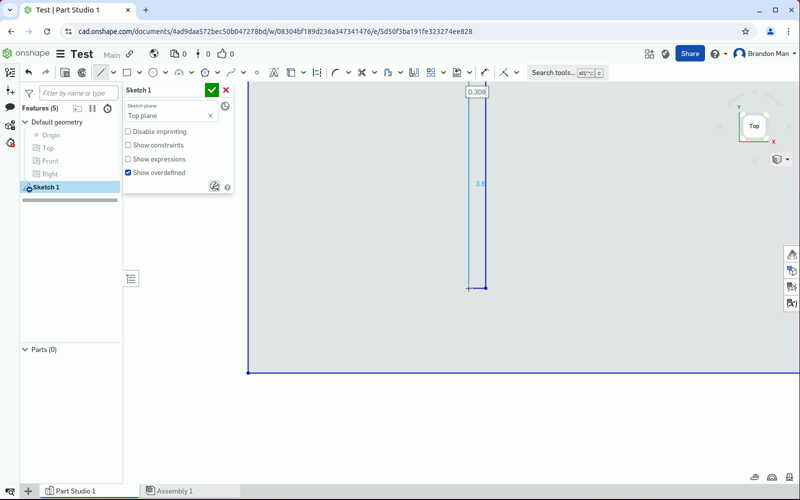
key_up(shift)
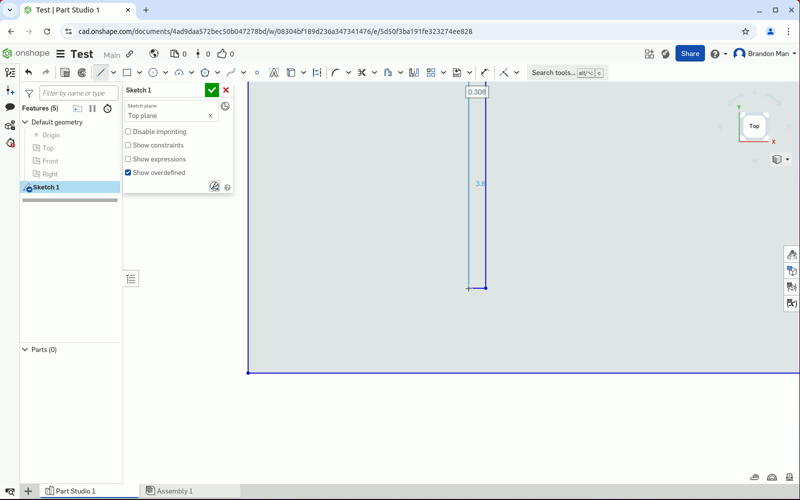
click(468, 288)
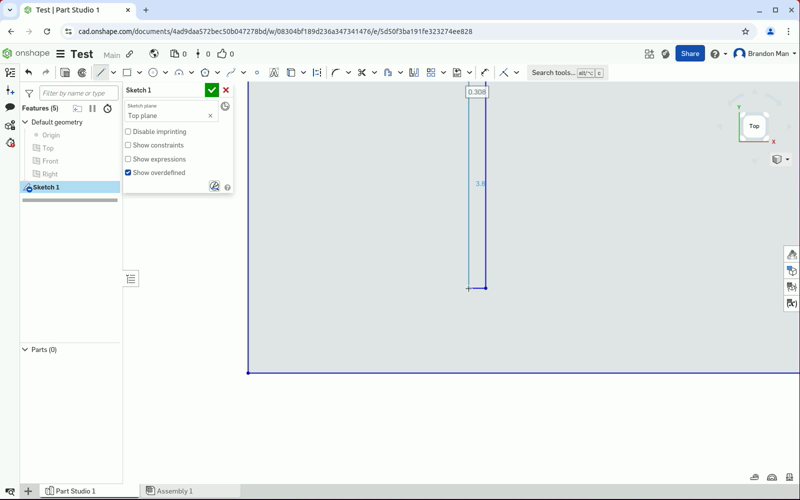
scroll(-6)
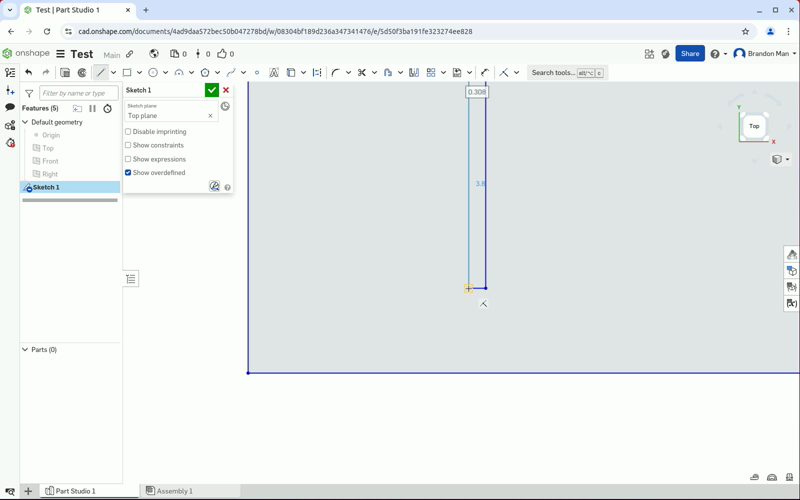
scroll(-6)
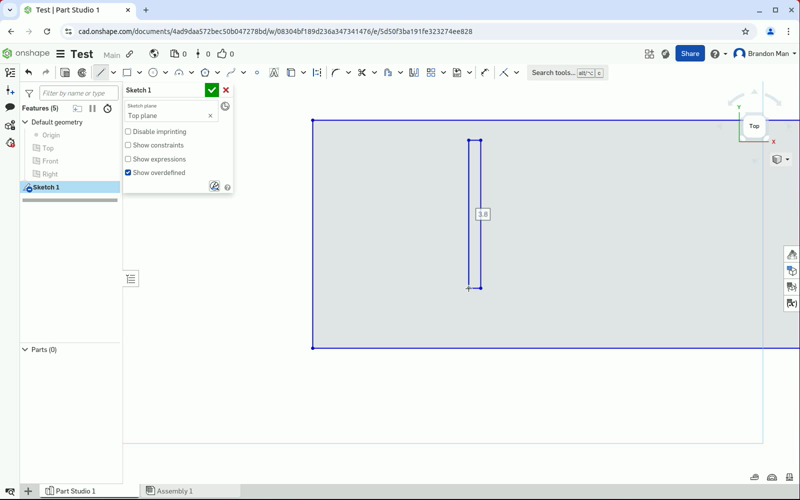
scroll(-6)
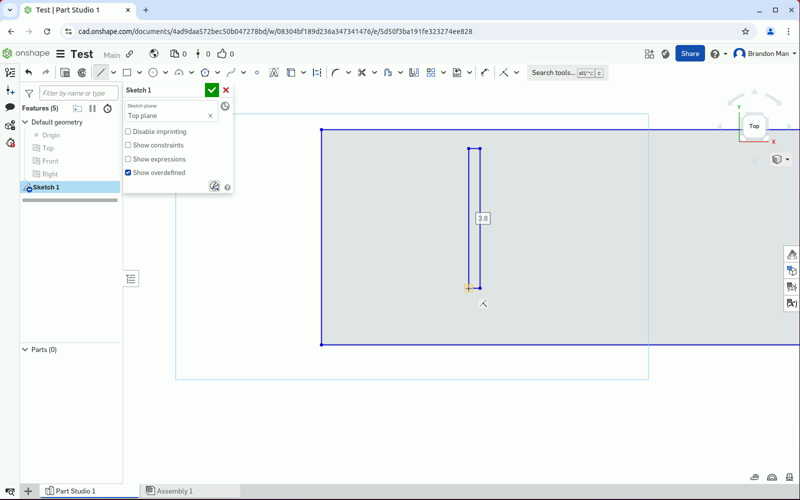
scroll(-6)
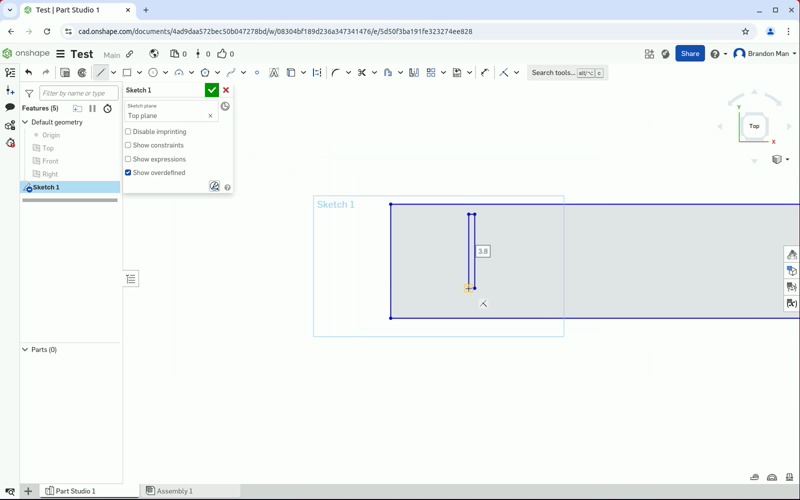
scroll(-6)
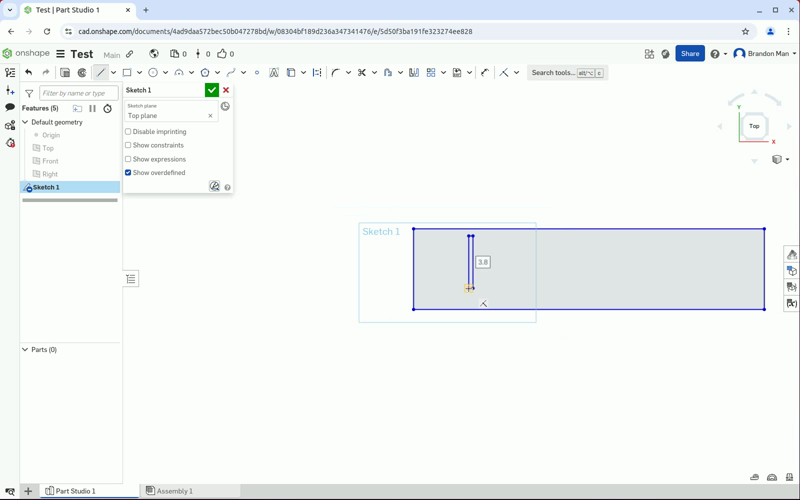
scroll(-6)
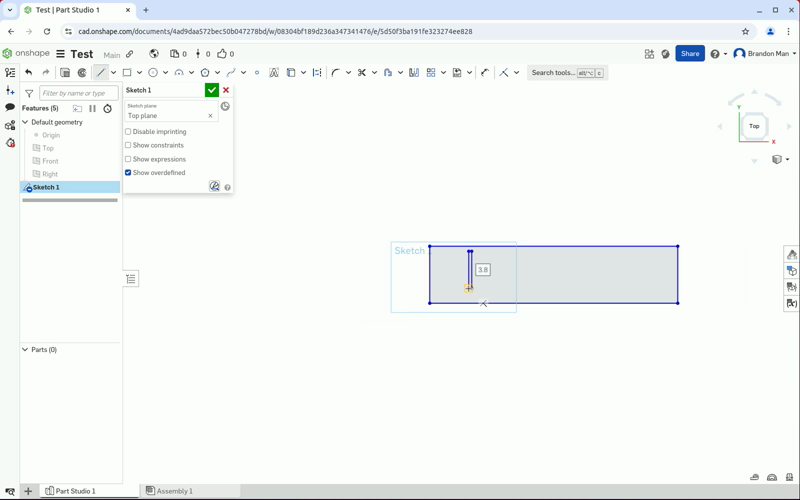
scroll(-6)
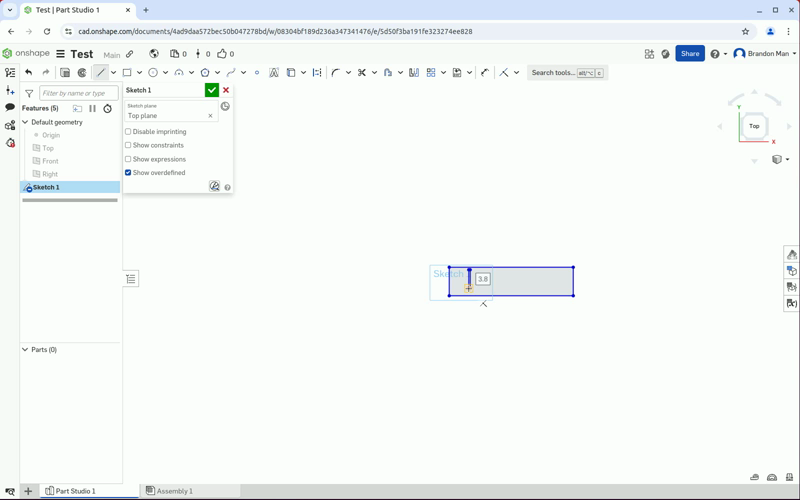
key(esc)
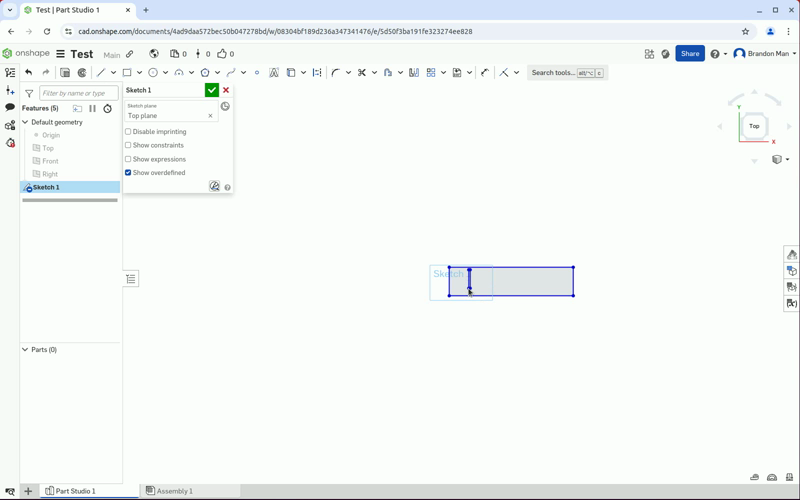
key(l)
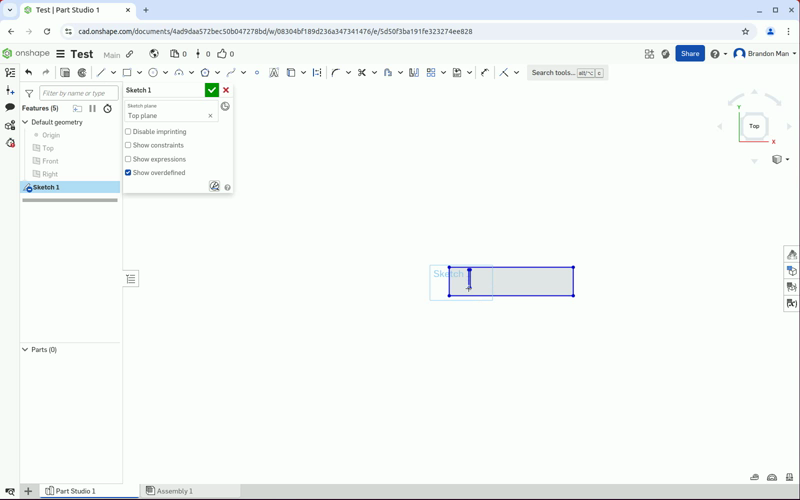
key_down(shift)
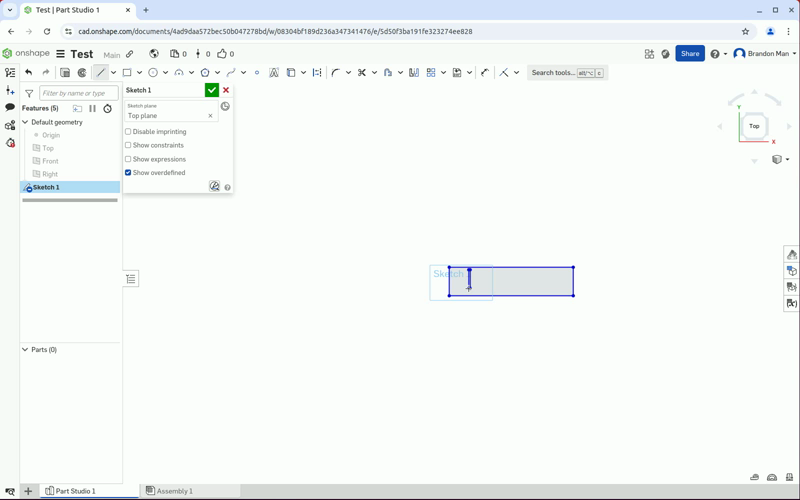
mouse_move(552, 288)
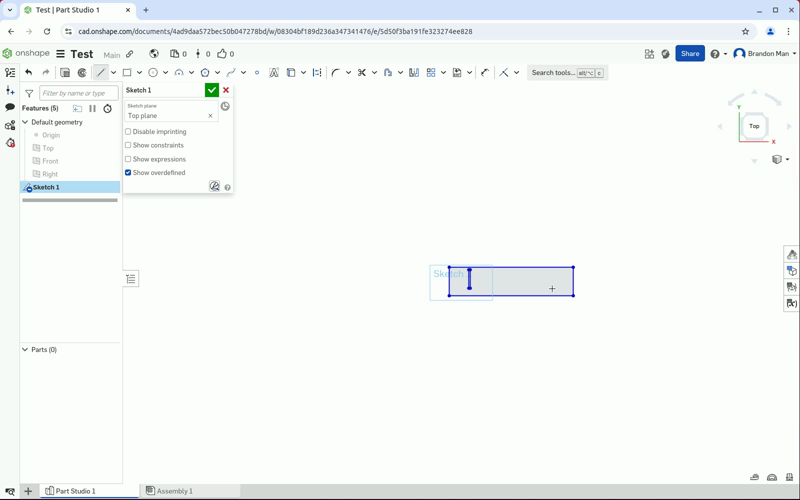
click(552, 288)
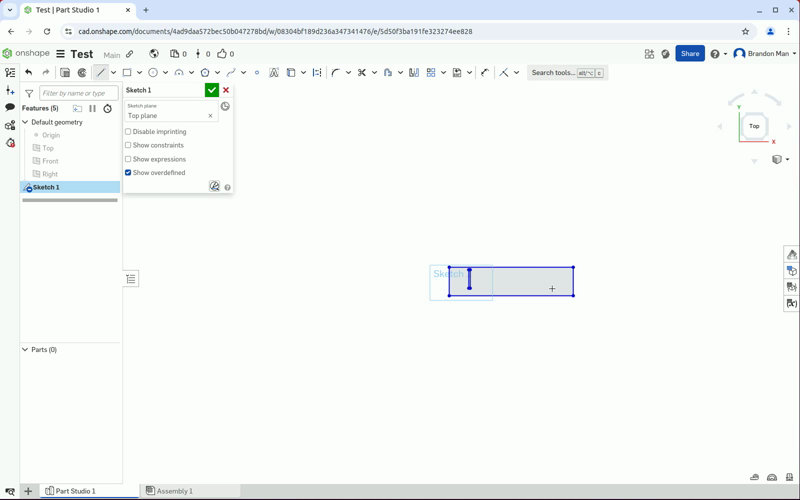
key_up(shift)
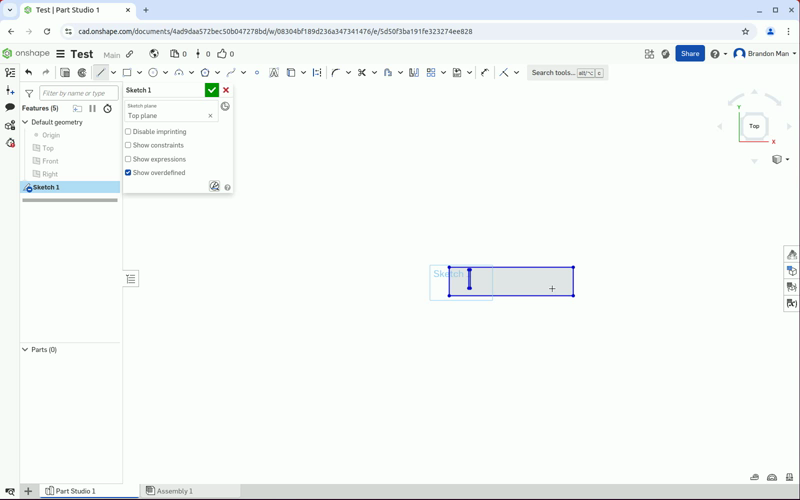
key_down(shift)
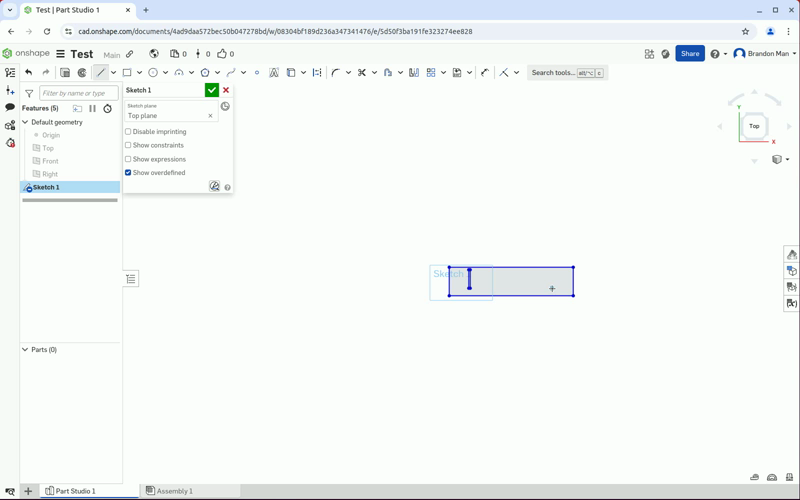
mouse_move(582, 288)
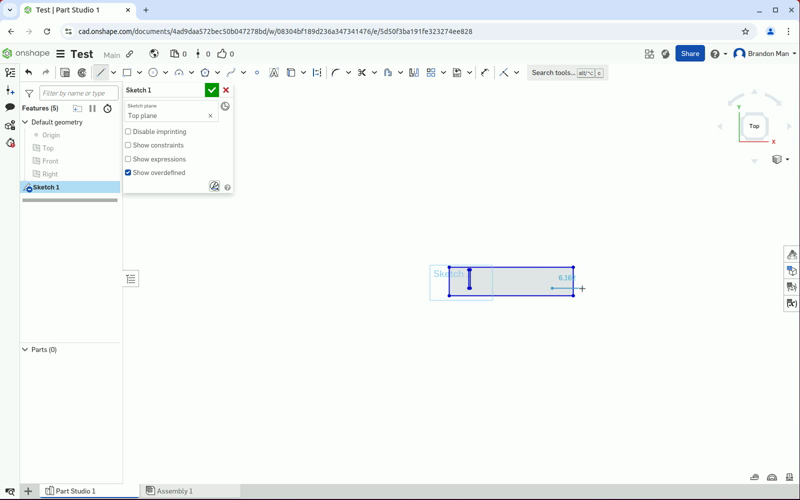
mouse_move(553, 288)
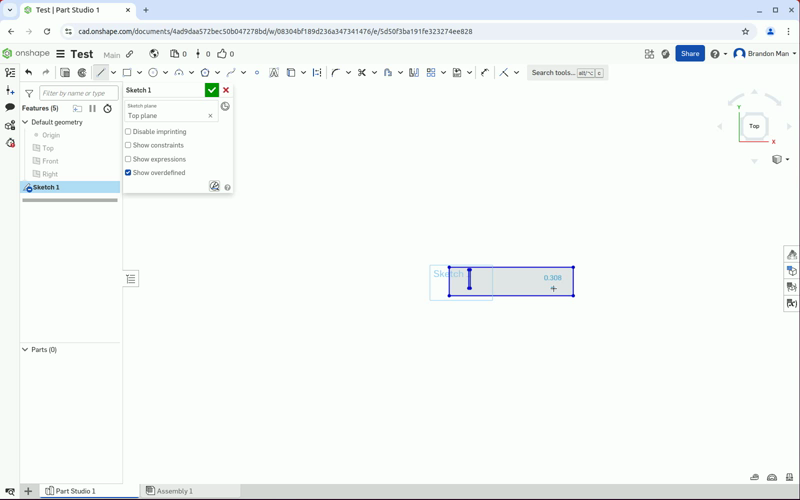
scroll(6)
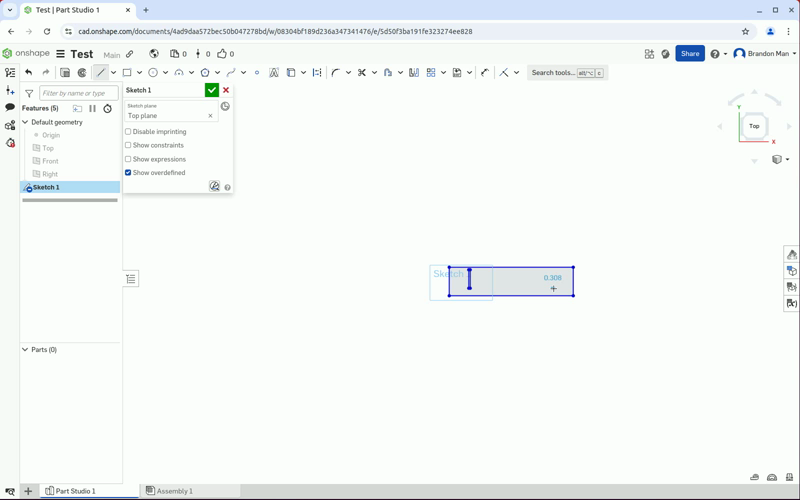
scroll(6)
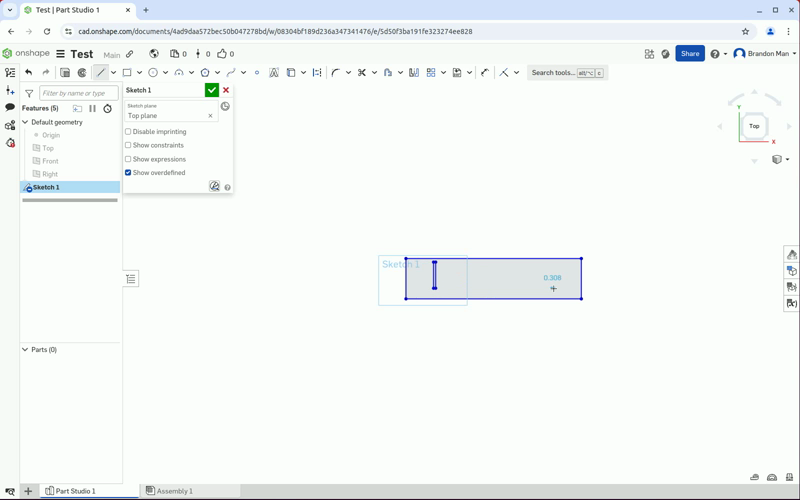
scroll(6)
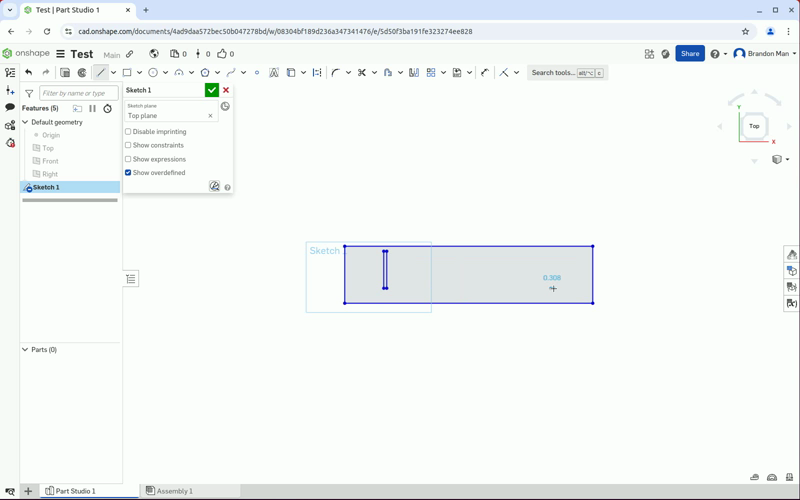
scroll(6)
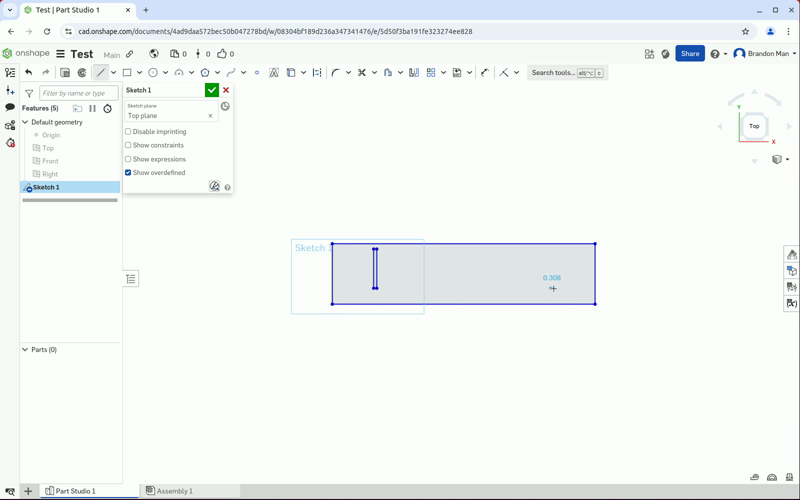
scroll(6)
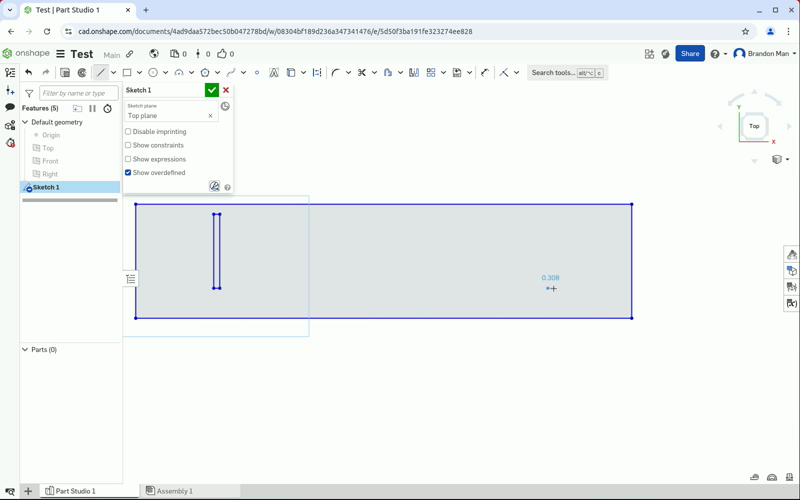
scroll(6)
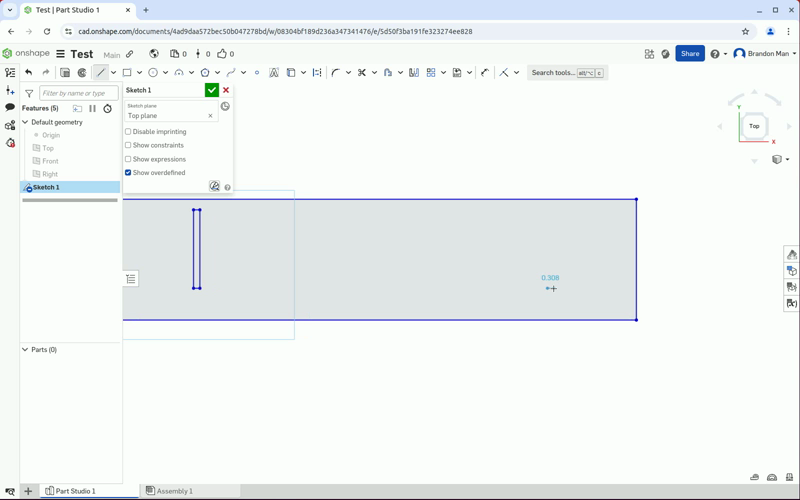
scroll(6)
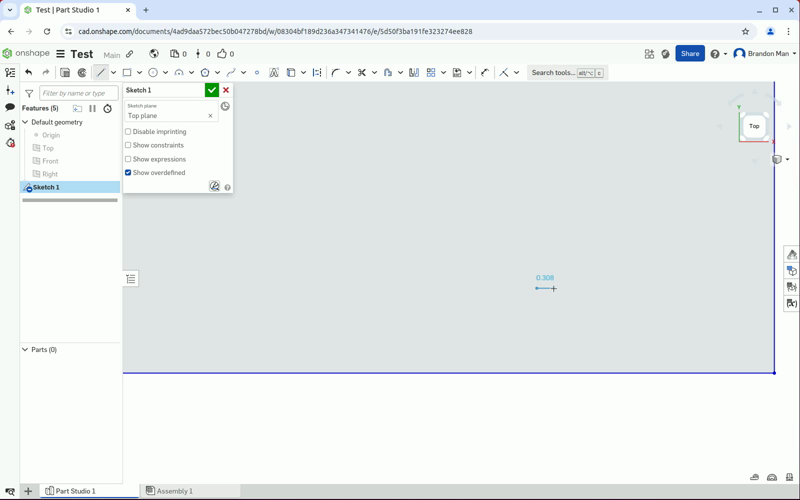
click(553, 288)
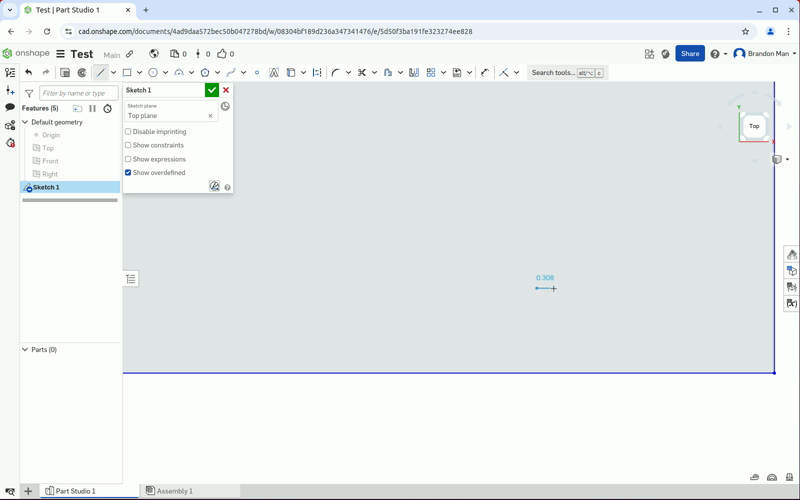
scroll(-6)
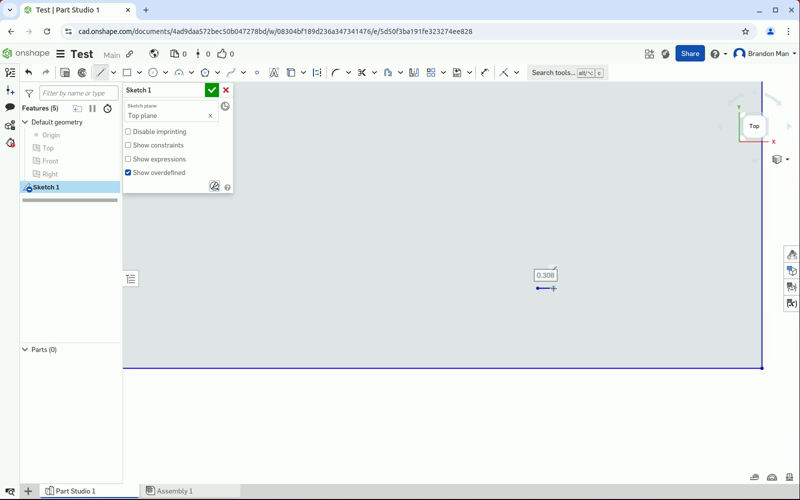
scroll(-6)
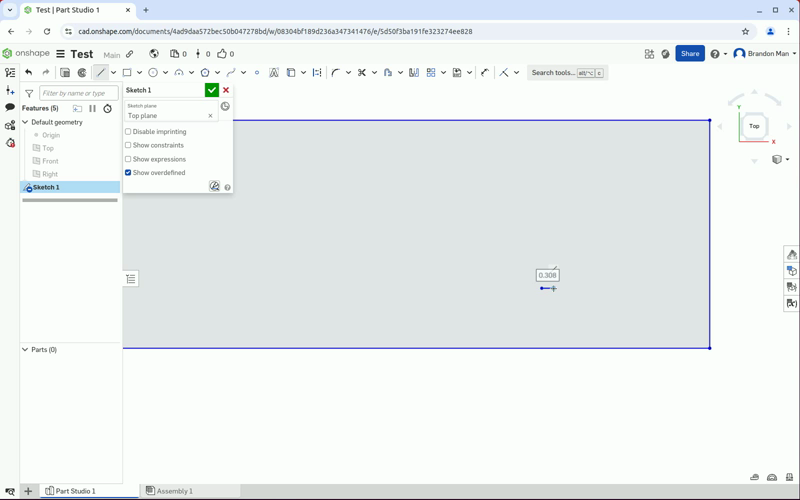
scroll(-6)
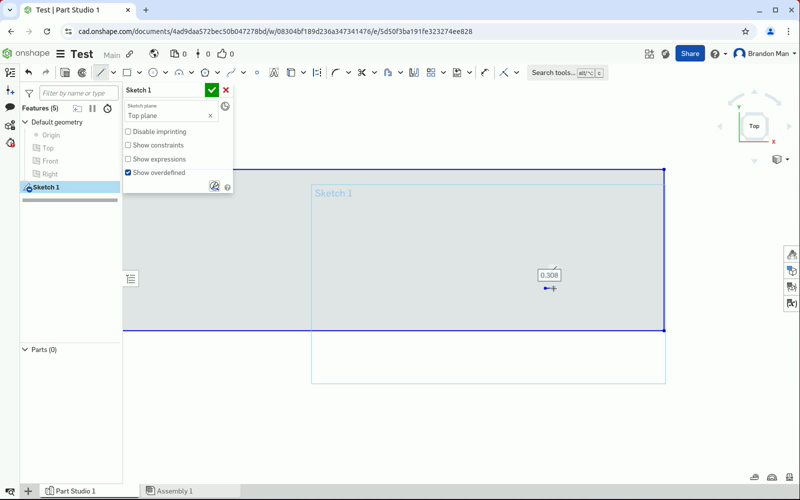
scroll(-6)
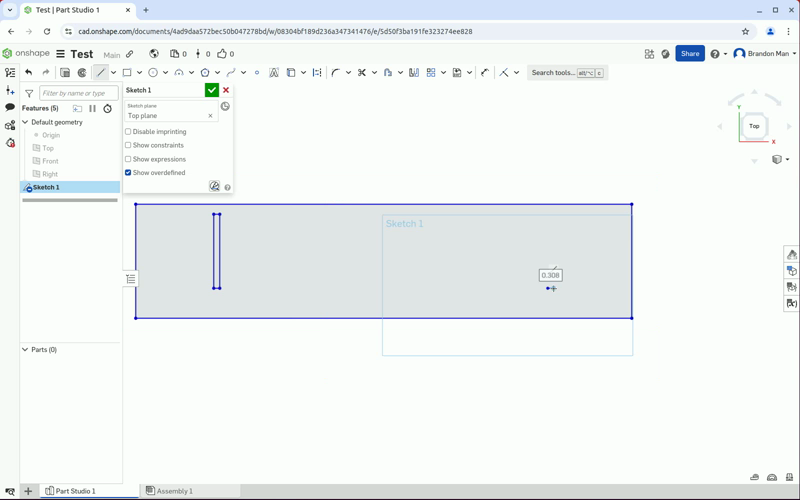
scroll(-6)
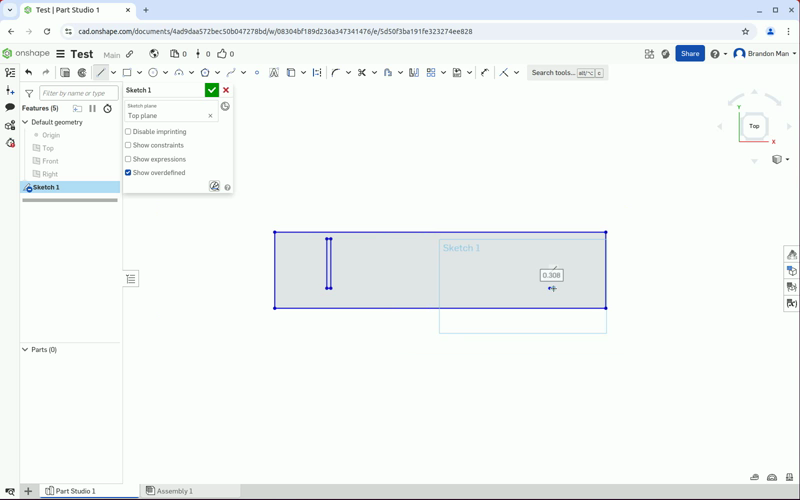
scroll(-6)
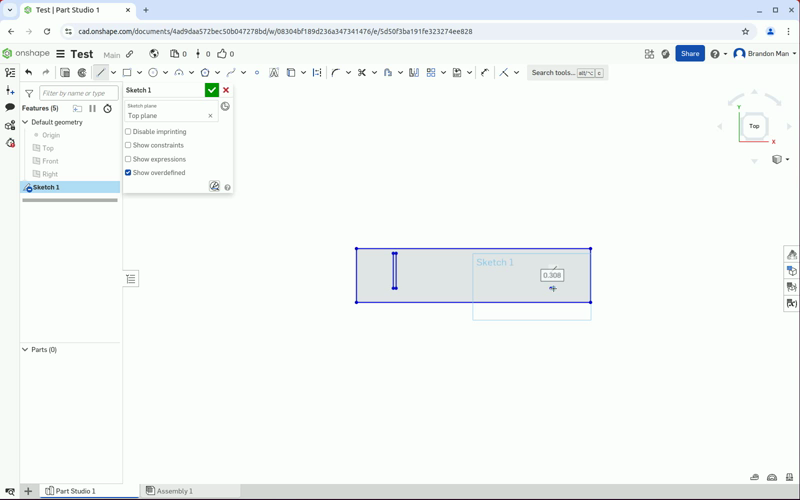
scroll(-6)
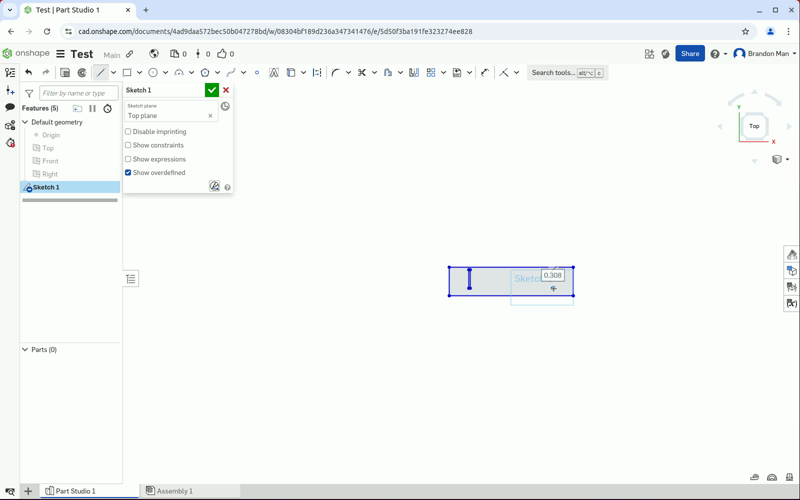
key_up(shift)
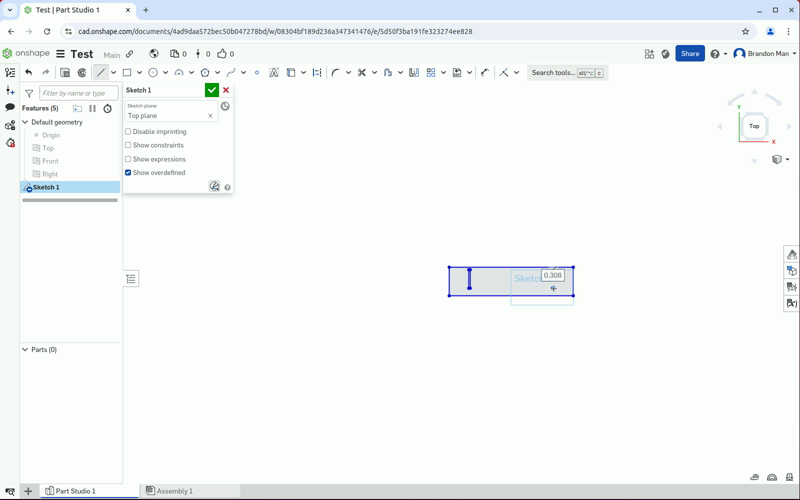
key_down(shift)
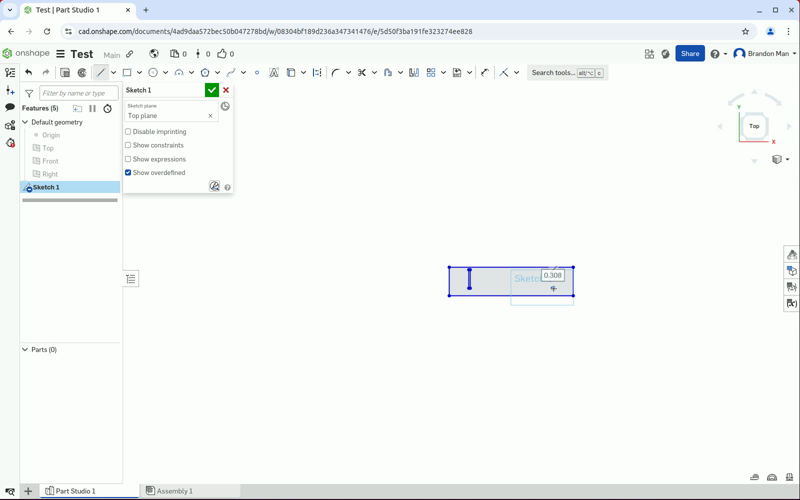
mouse_move(583, 288)
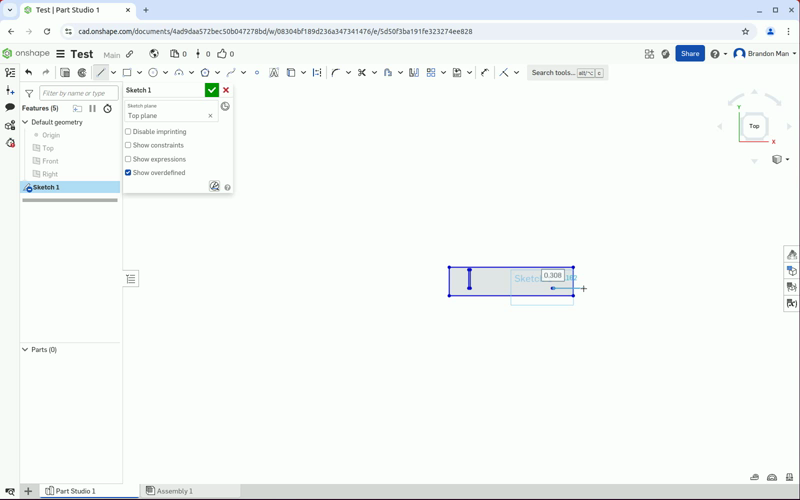
mouse_move(553, 269)
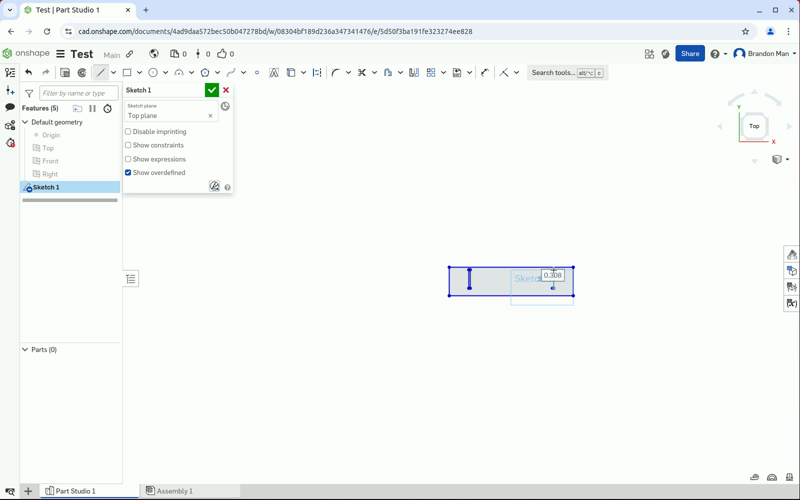
click(553, 269)
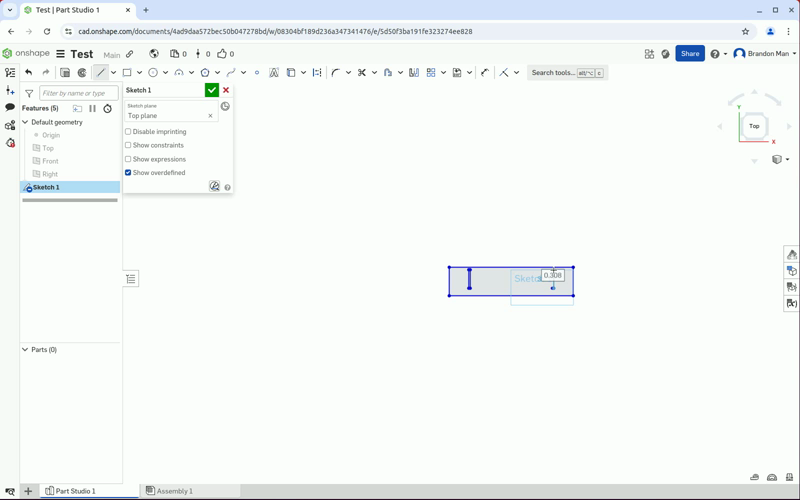
key_up(shift)
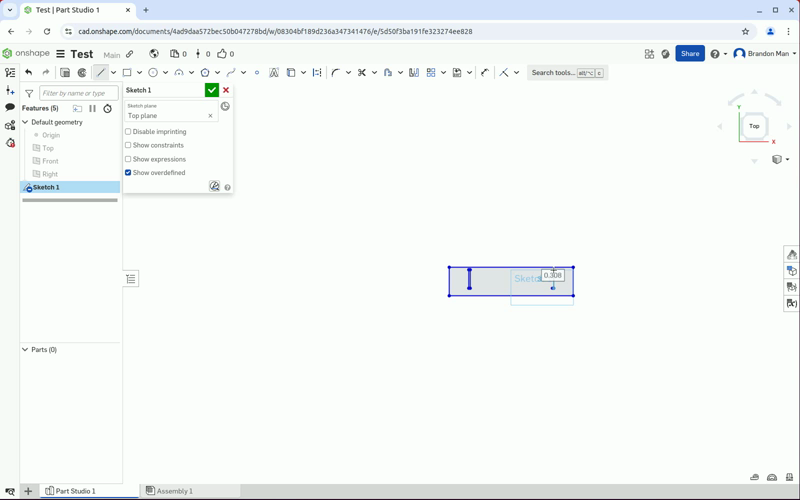
key_down(shift)
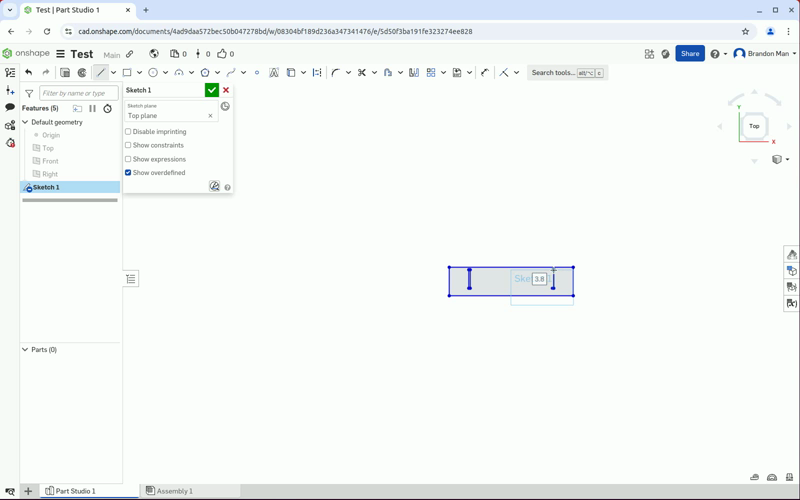
mouse_move(583, 269)
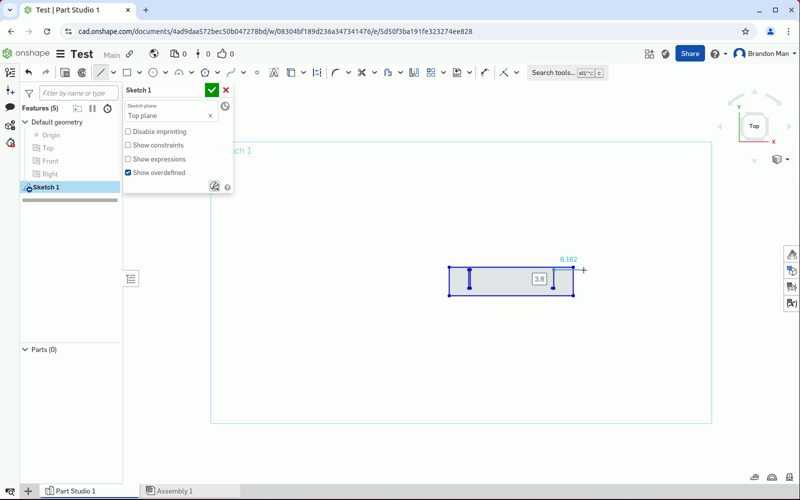
mouse_move(552, 269)
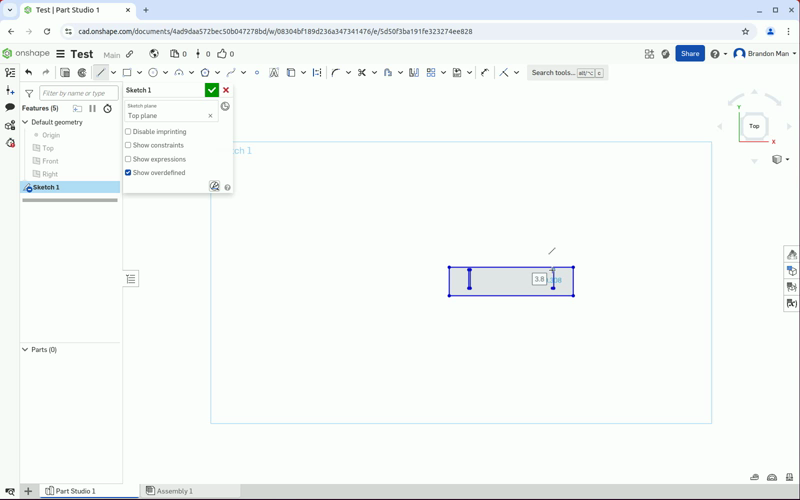
scroll(6)
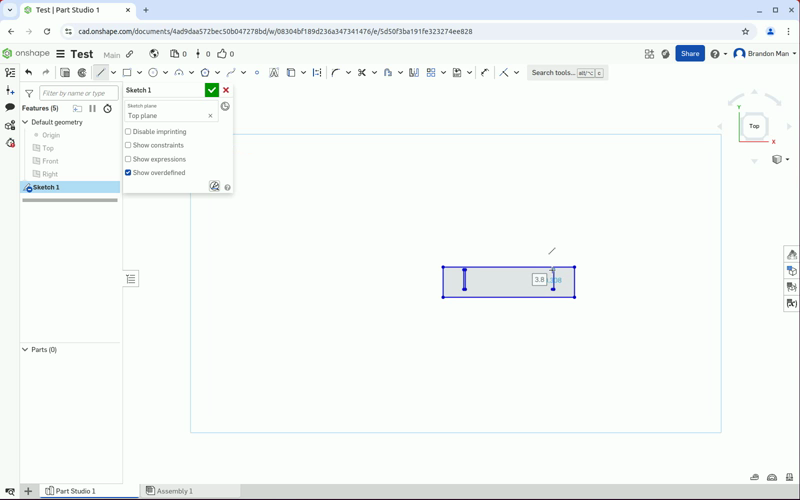
scroll(6)
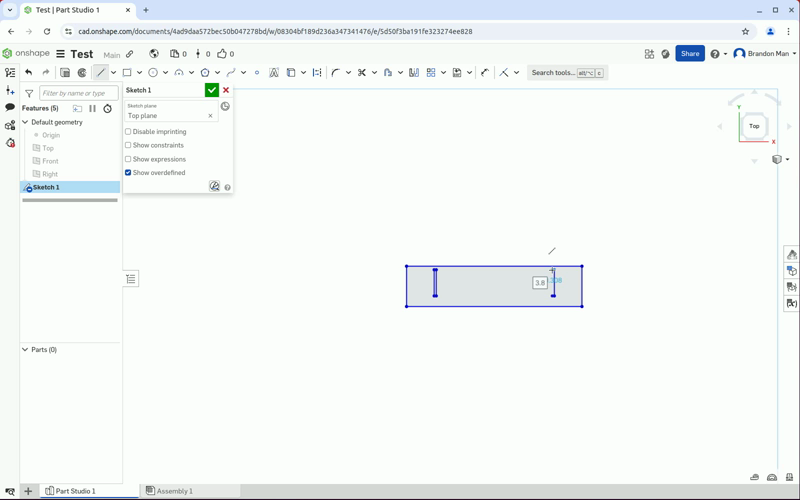
scroll(6)
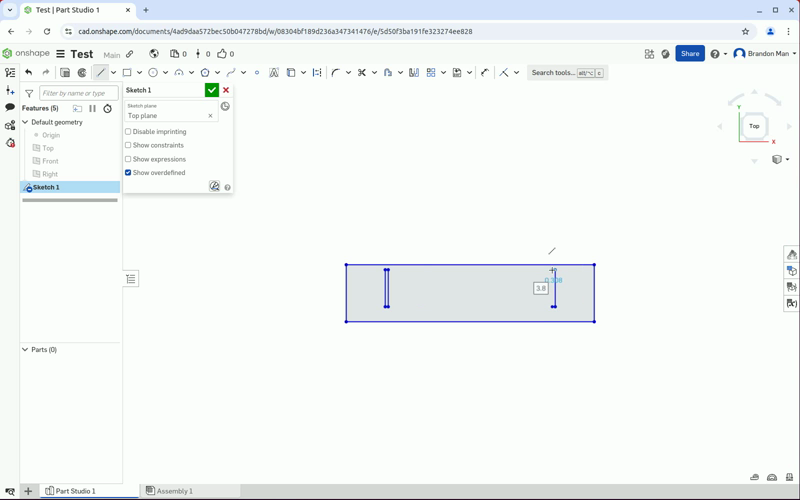
scroll(6)
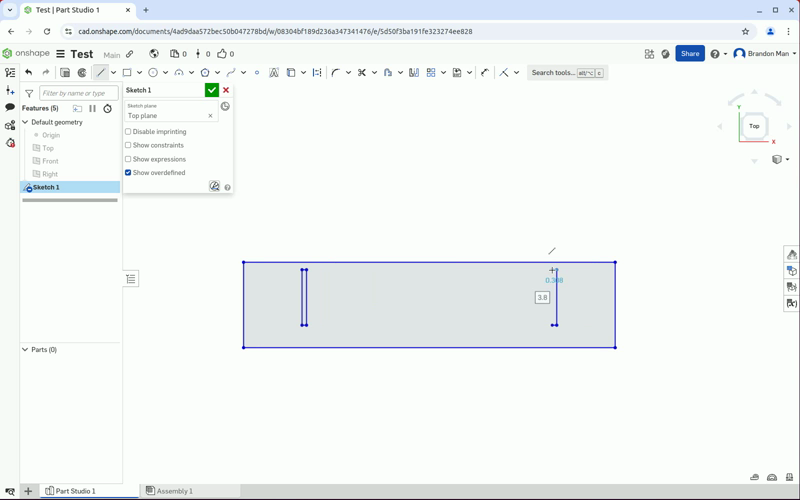
scroll(6)
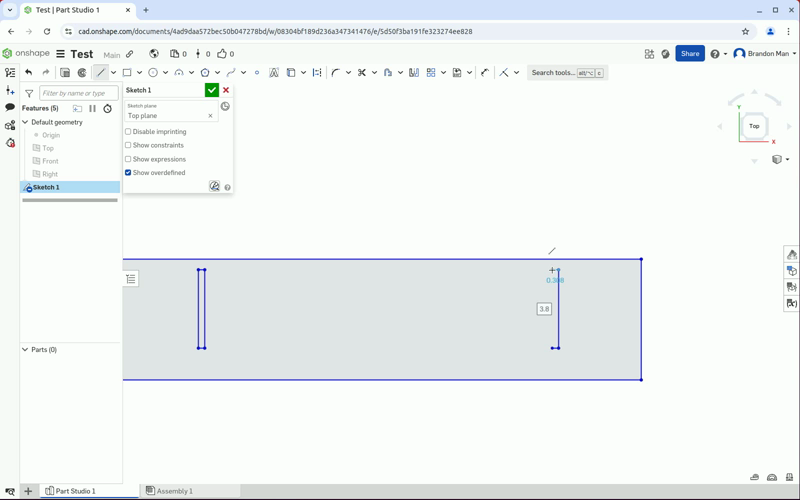
scroll(6)
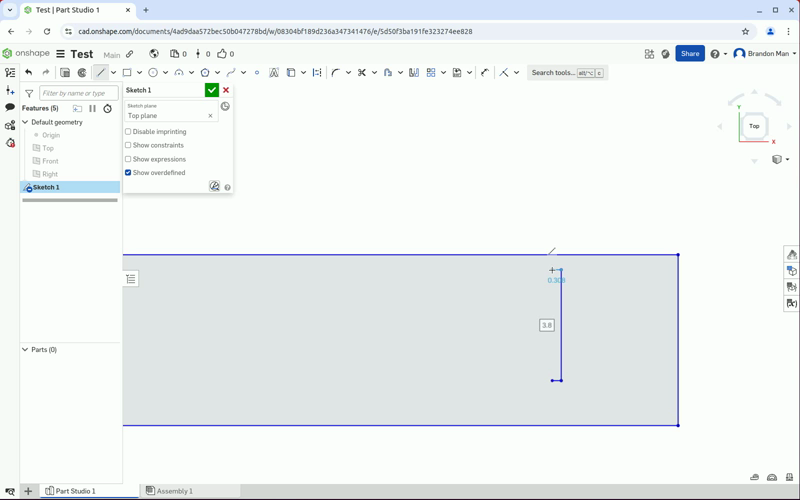
scroll(6)
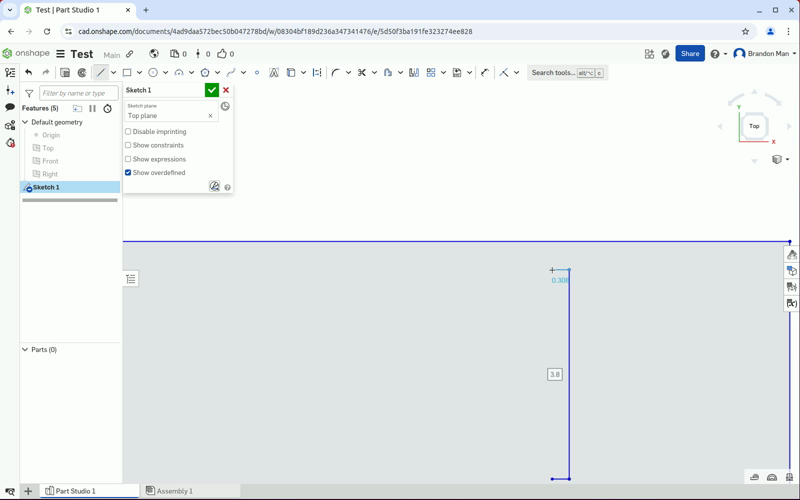
click(552, 269)
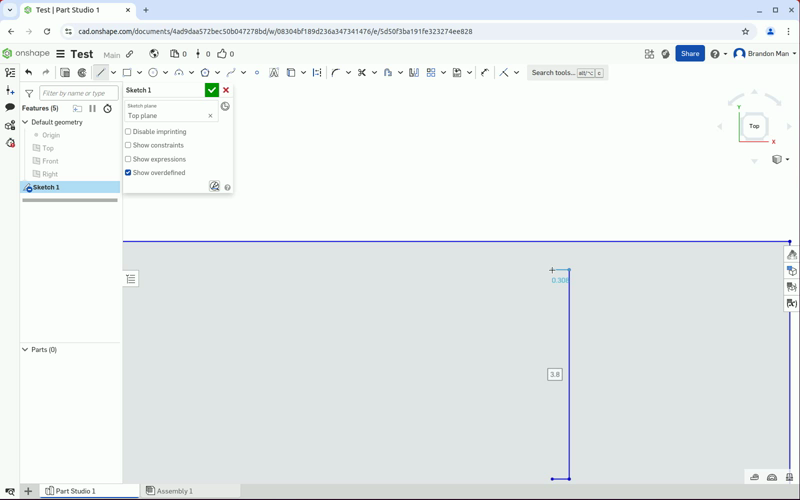
scroll(-6)
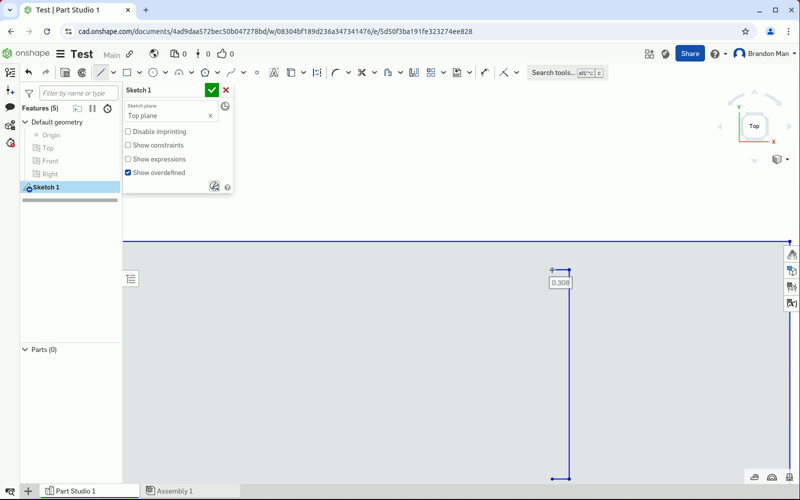
scroll(-6)
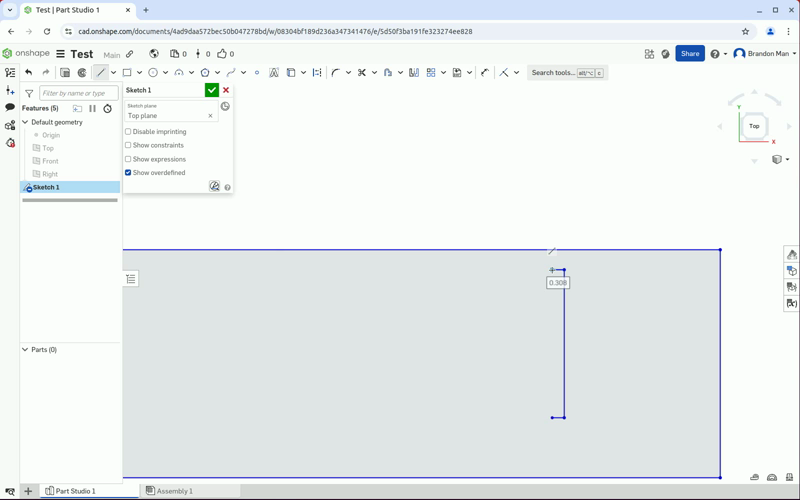
scroll(-6)
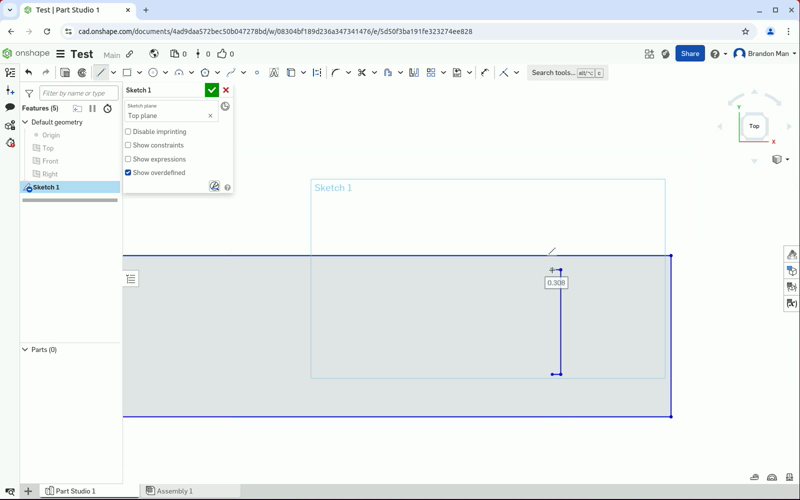
scroll(-6)
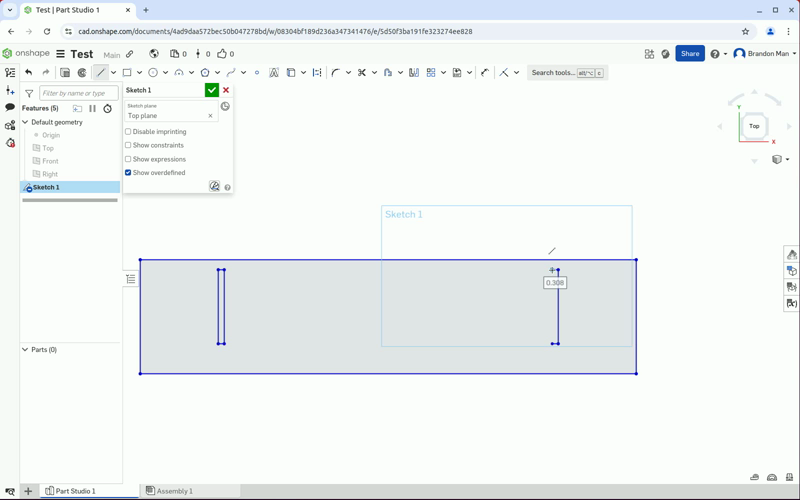
scroll(-6)
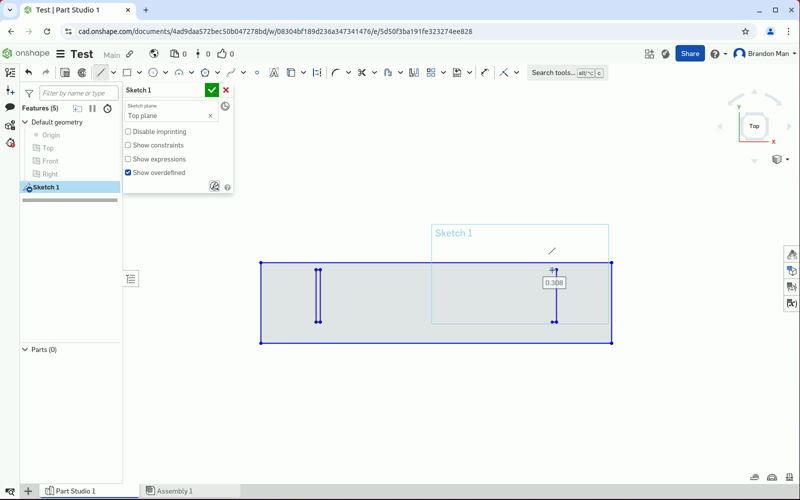
scroll(-6)
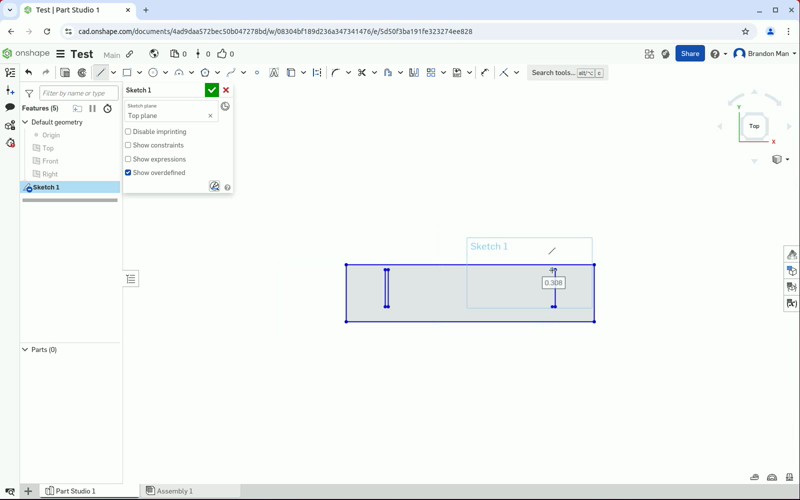
scroll(-6)
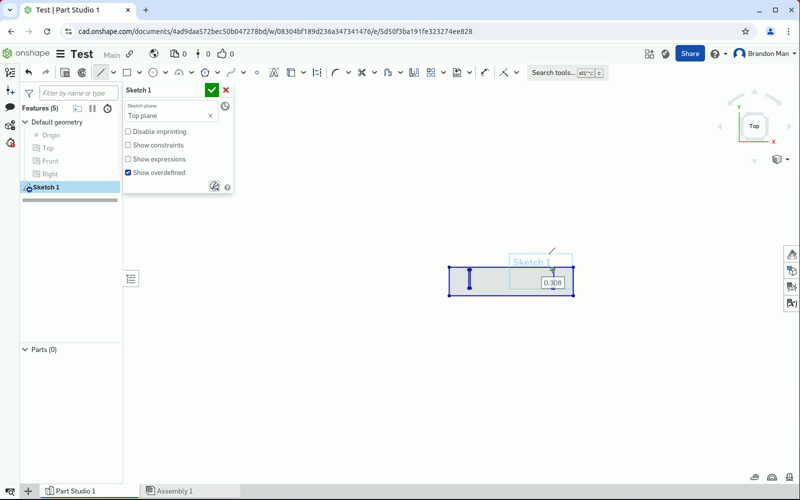
key_up(shift)
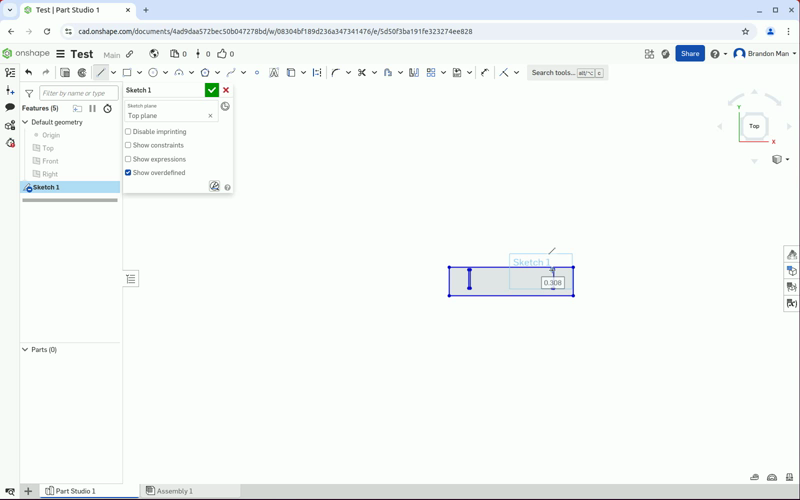
mouse_move(582, 269)
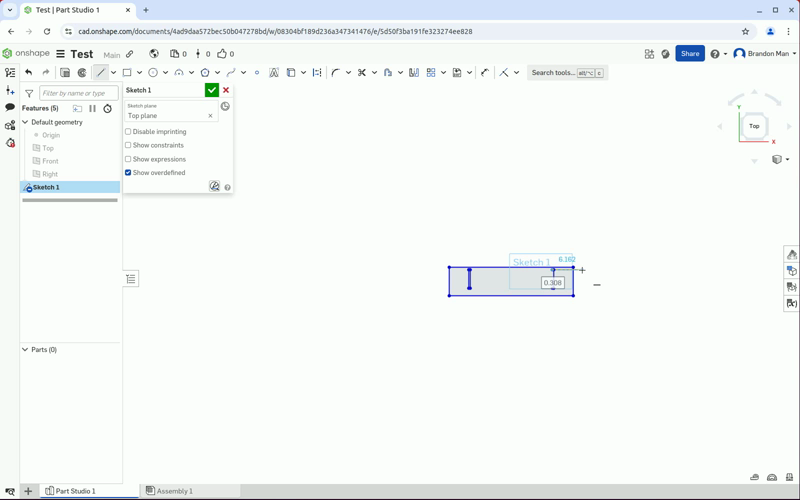
key_down(shift)
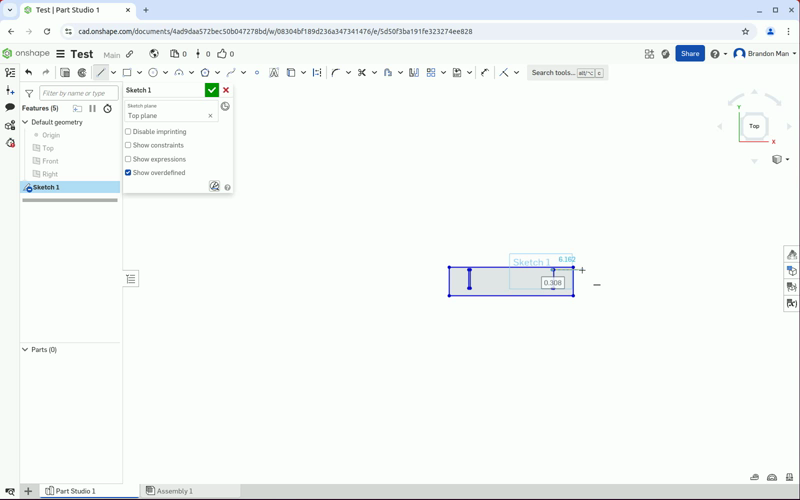
mouse_move(552, 288)
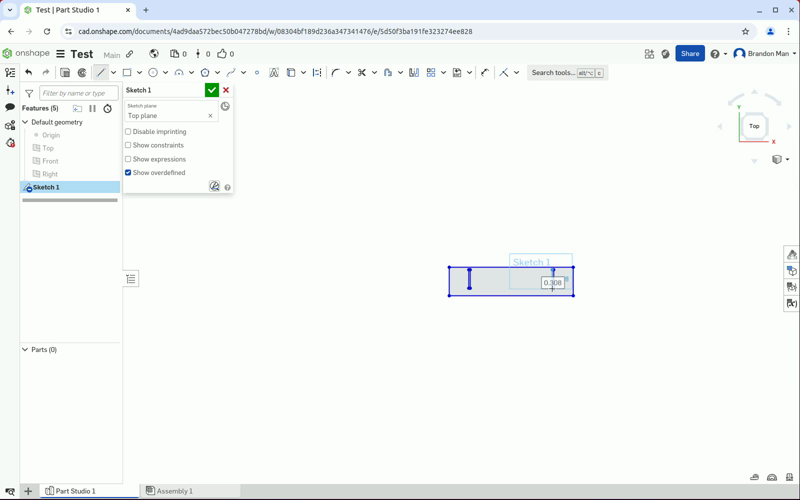
scroll(6)
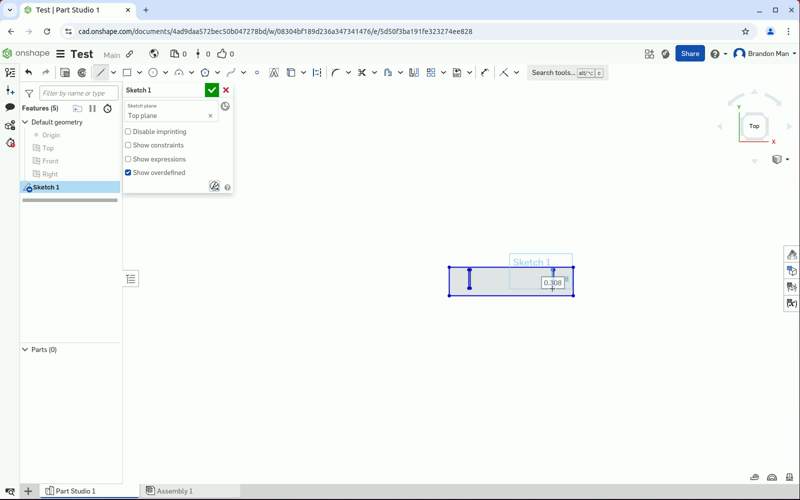
scroll(6)
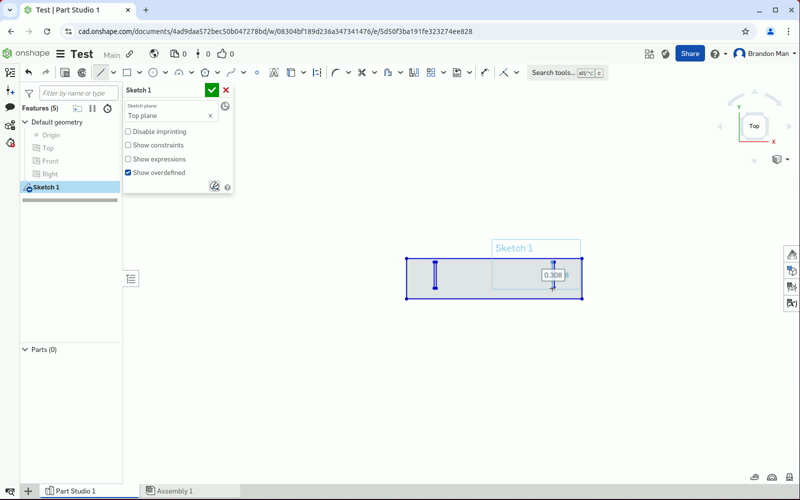
scroll(6)
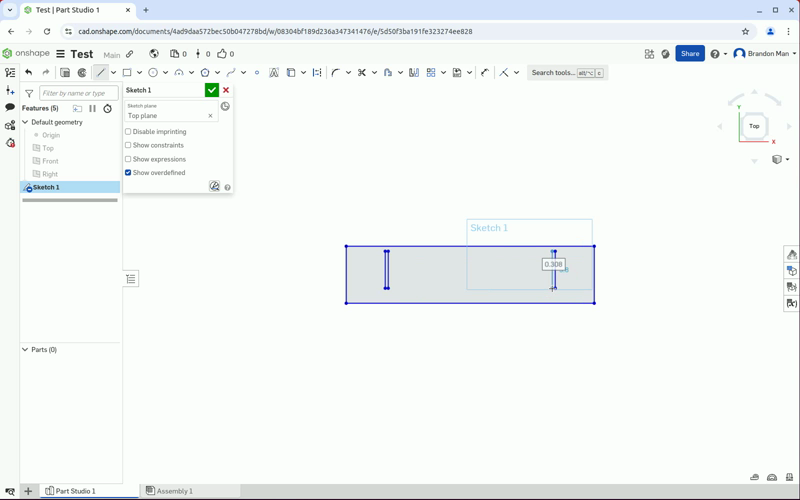
scroll(6)
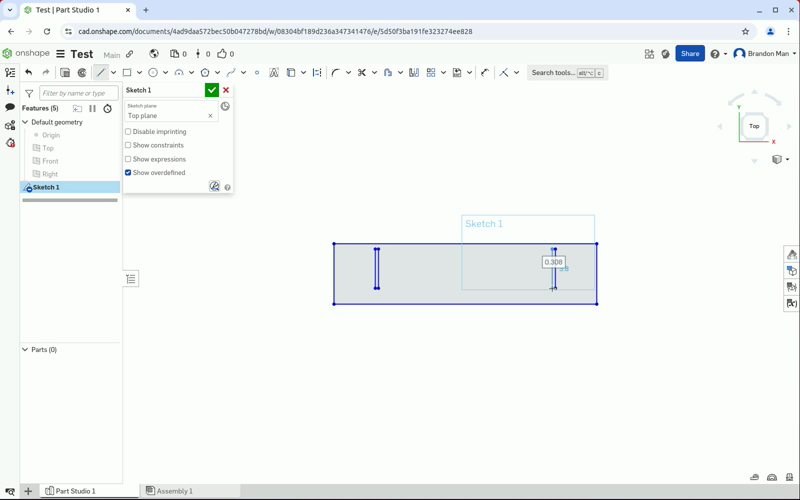
scroll(6)
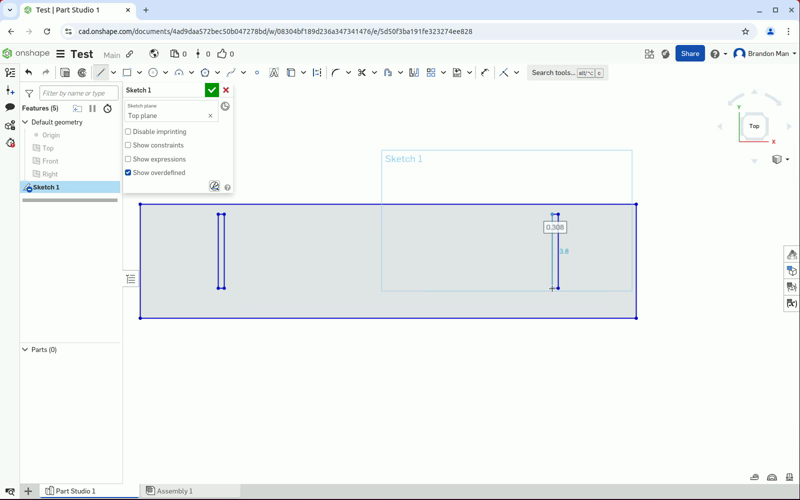
scroll(6)
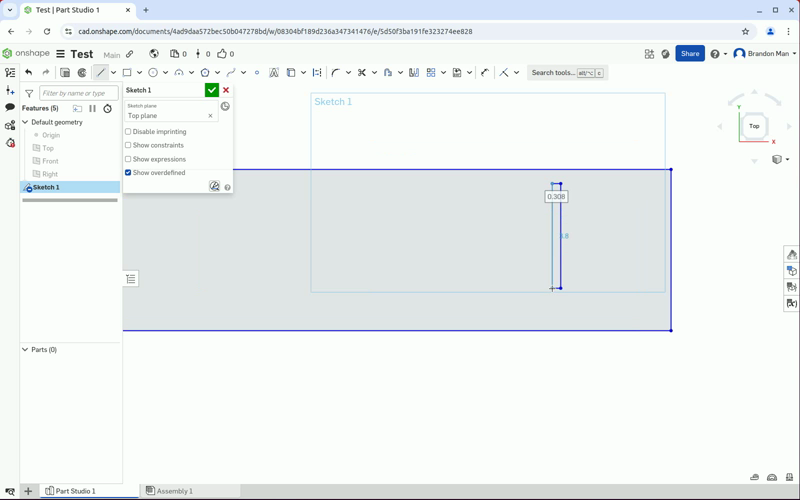
scroll(6)
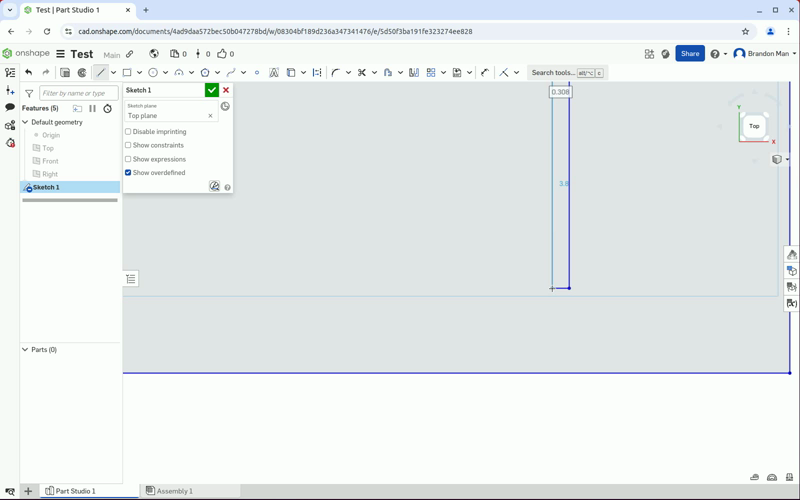
key_up(shift)
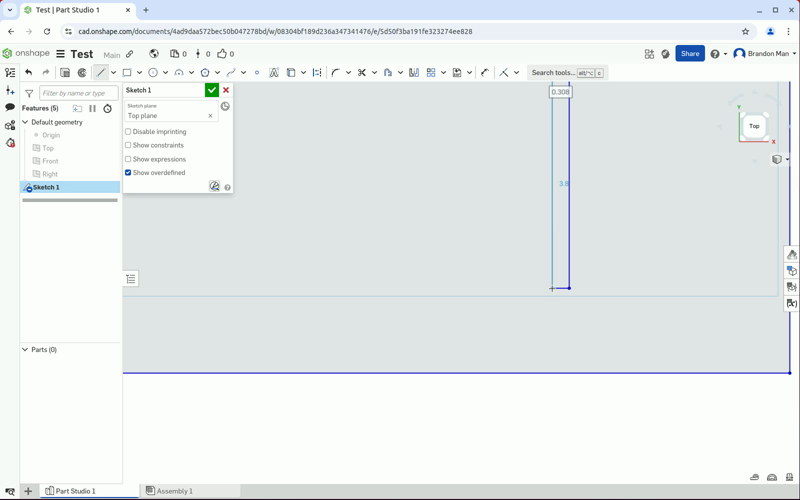
click(552, 288)
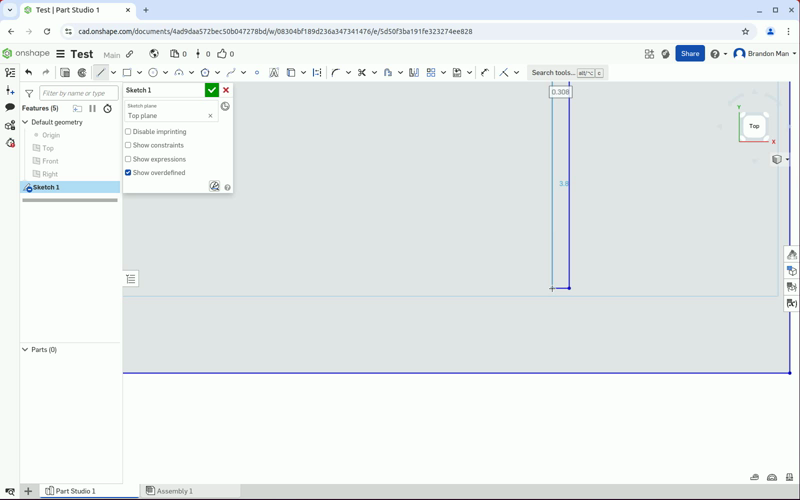
scroll(-6)
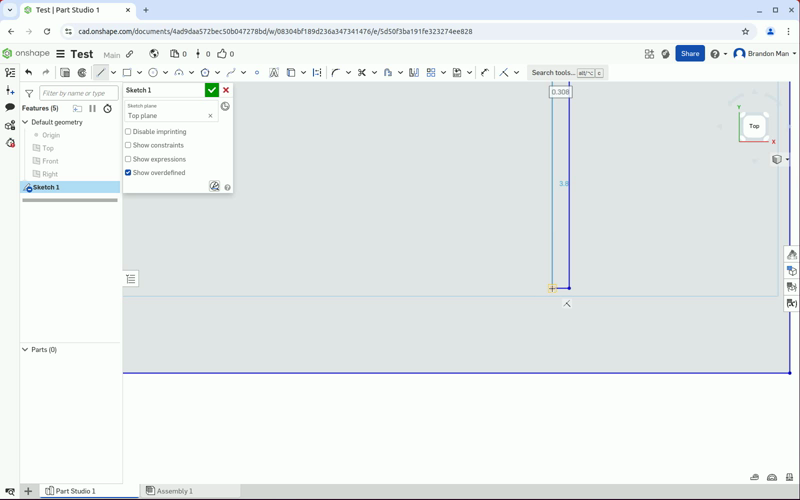
scroll(-6)
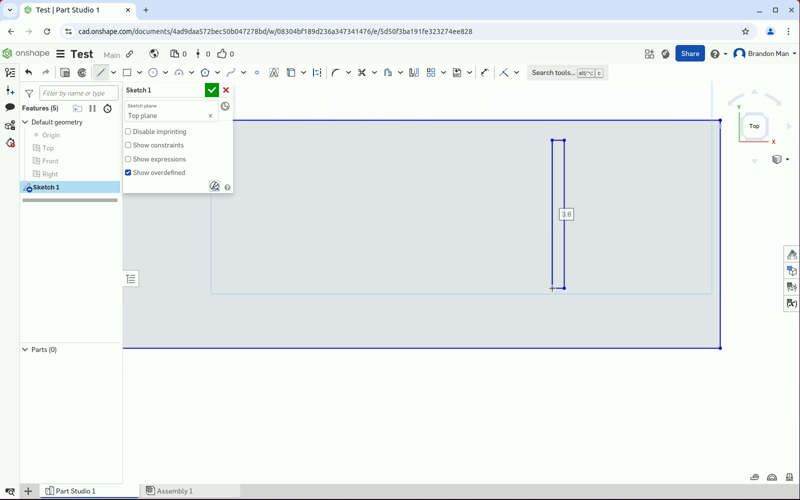
scroll(-6)
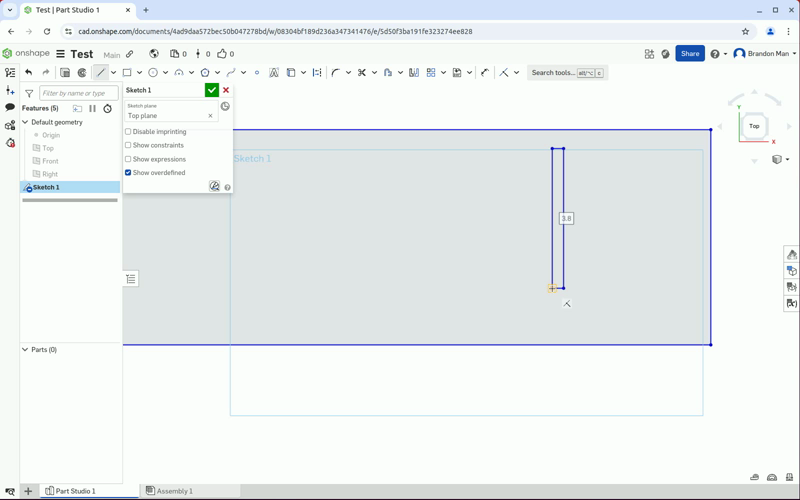
scroll(-6)
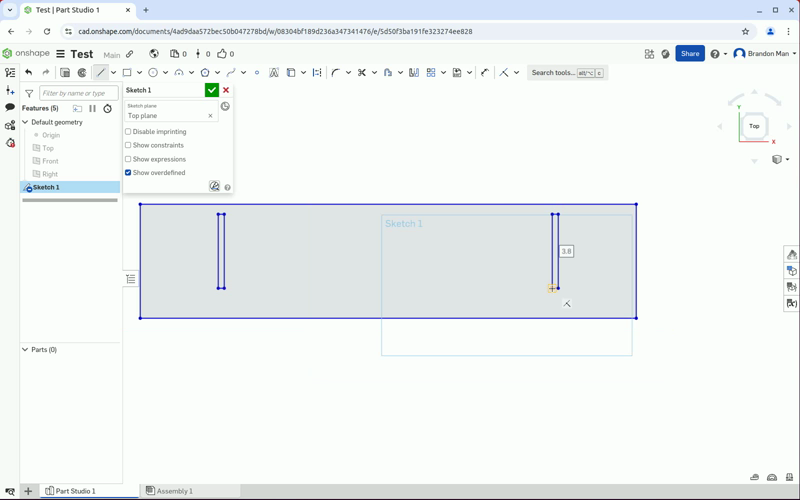
scroll(-6)
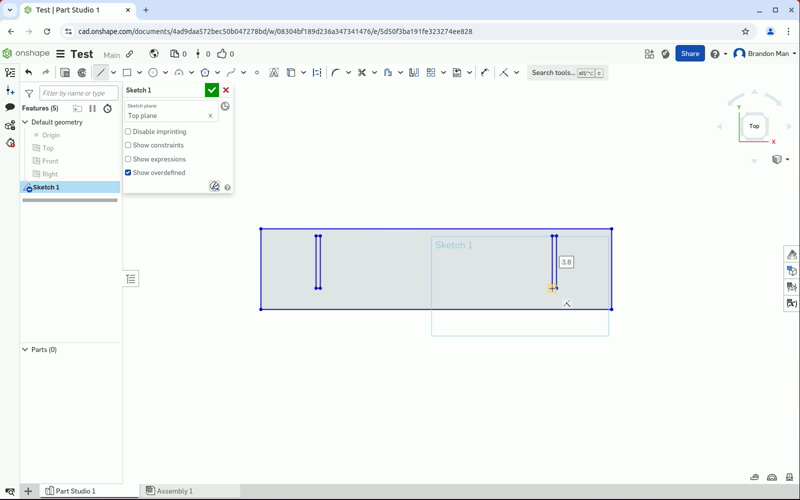
scroll(-6)
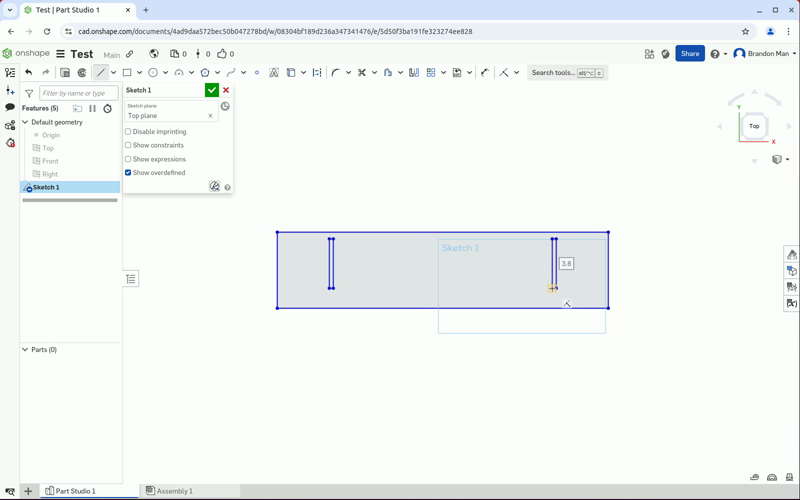
scroll(-6)
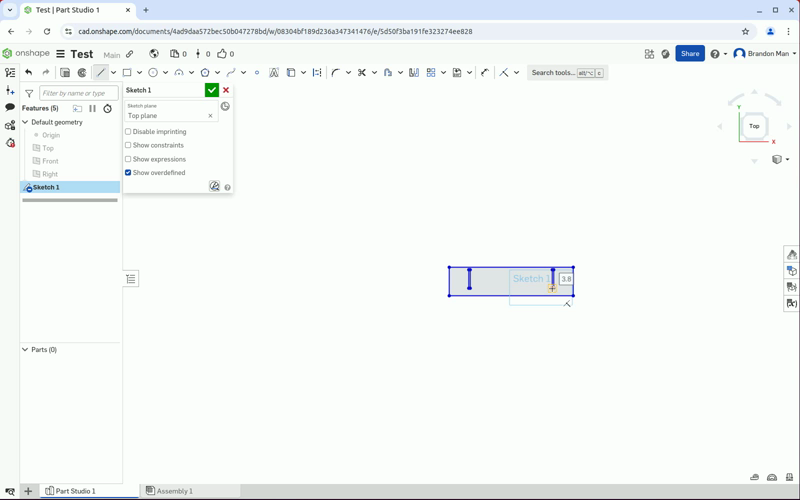
key(esc)
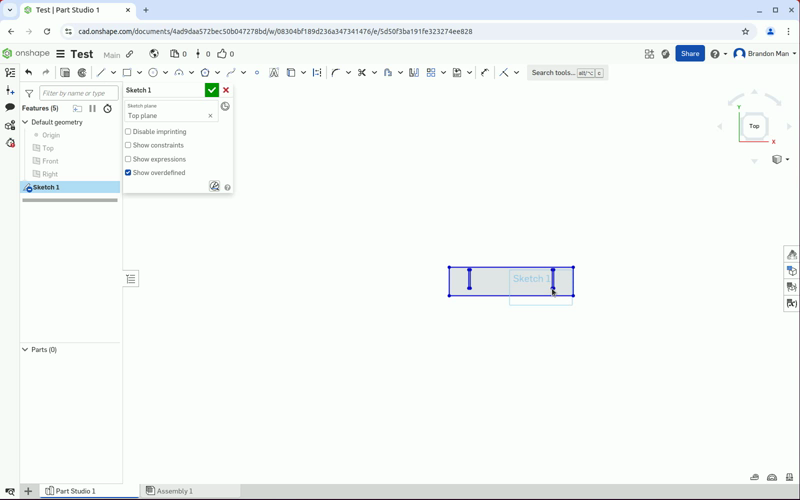
mouse_move(570, 288)
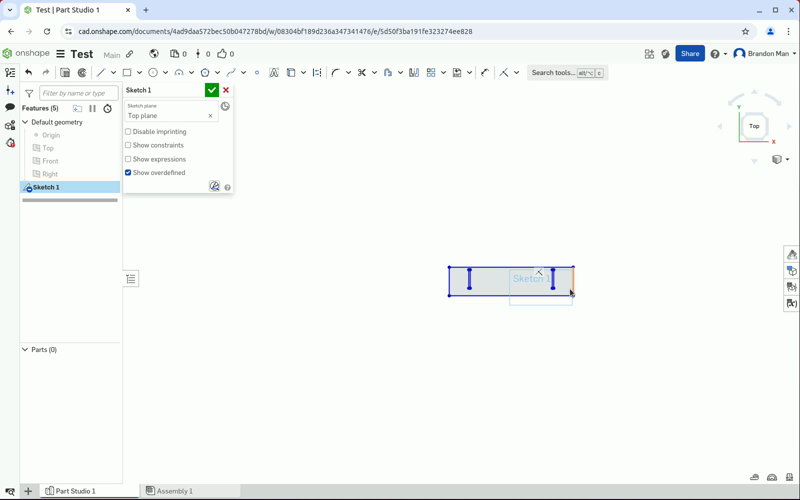
click(570, 288)
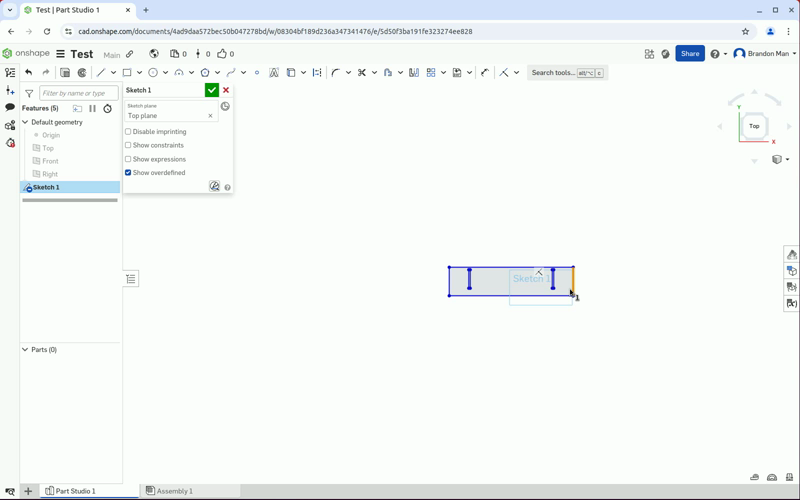
mouse_move(73, 352)
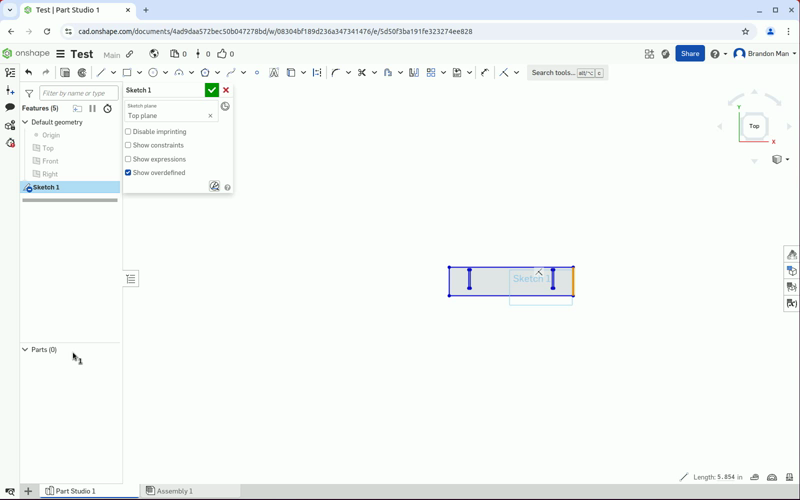
key(shift+y)
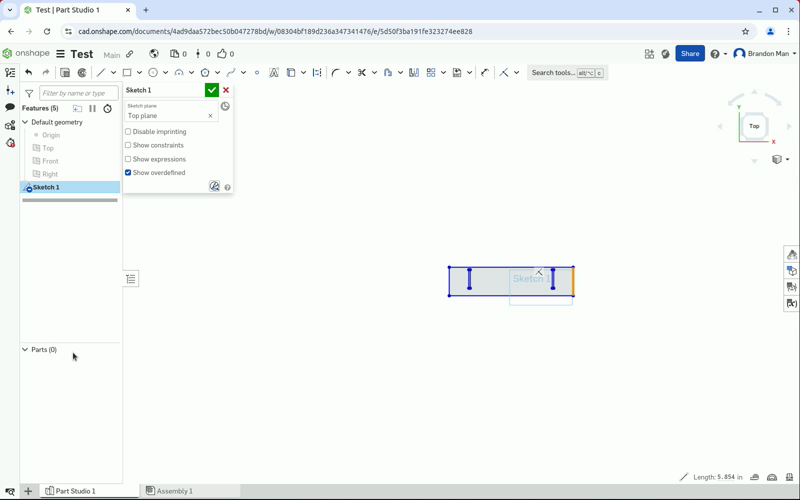
key(shift+e)
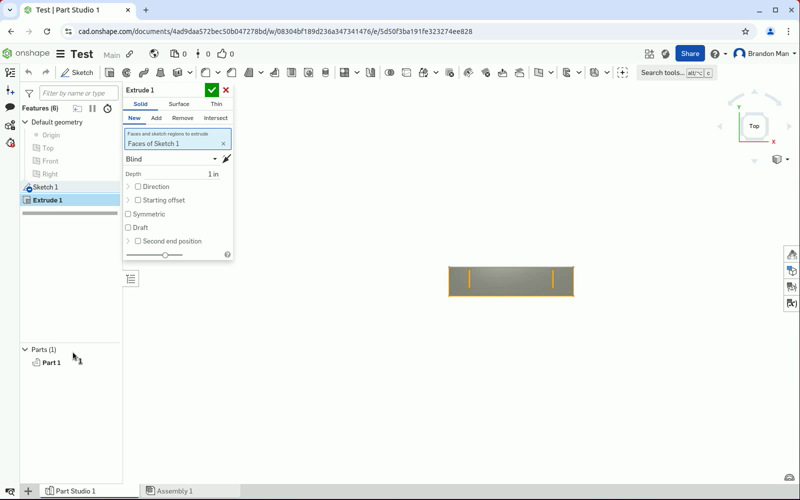
mouse_move(143, 106)
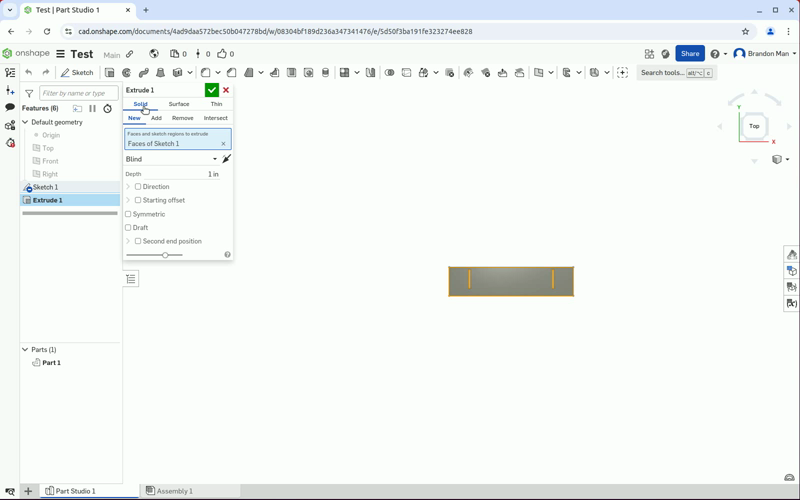
click(143, 106)
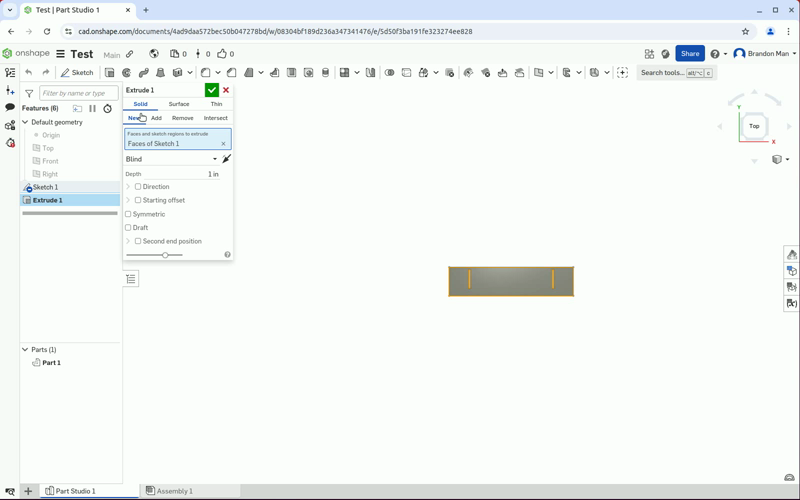
mouse_move(137, 120)
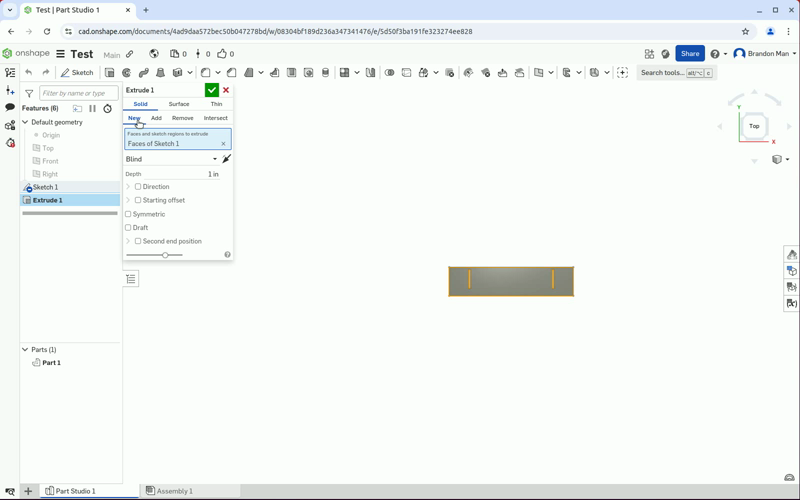
click(137, 120)
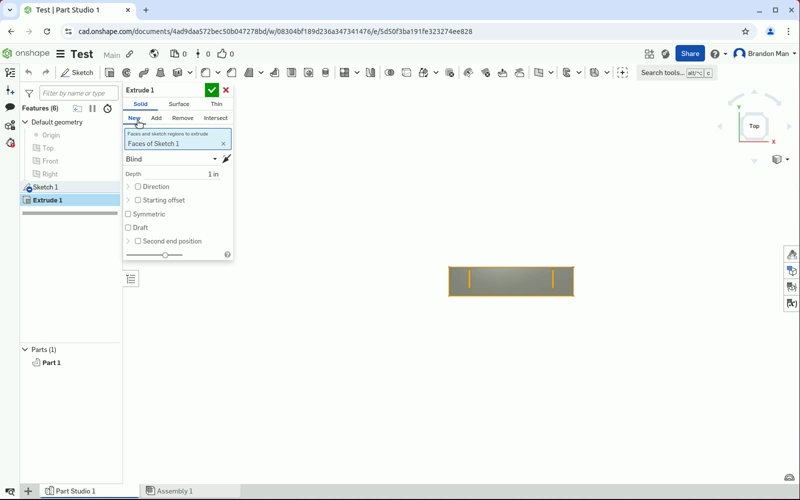
key(tab, 4)
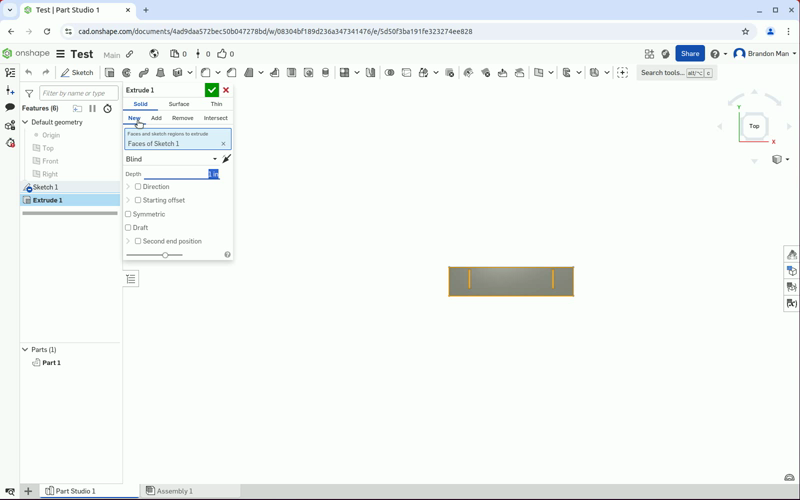
text(0.481)
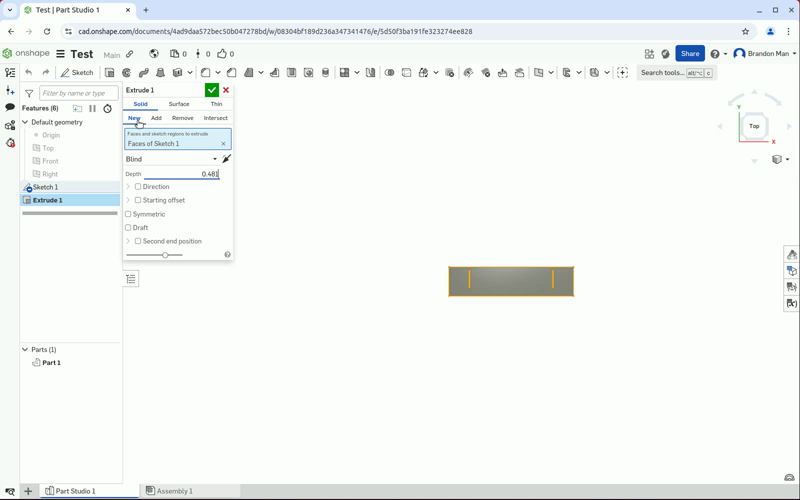
key(enter)
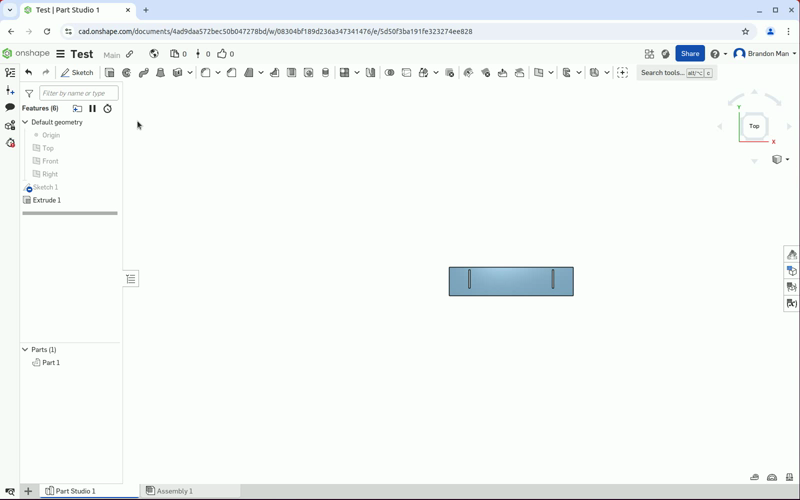
key(shift+h)
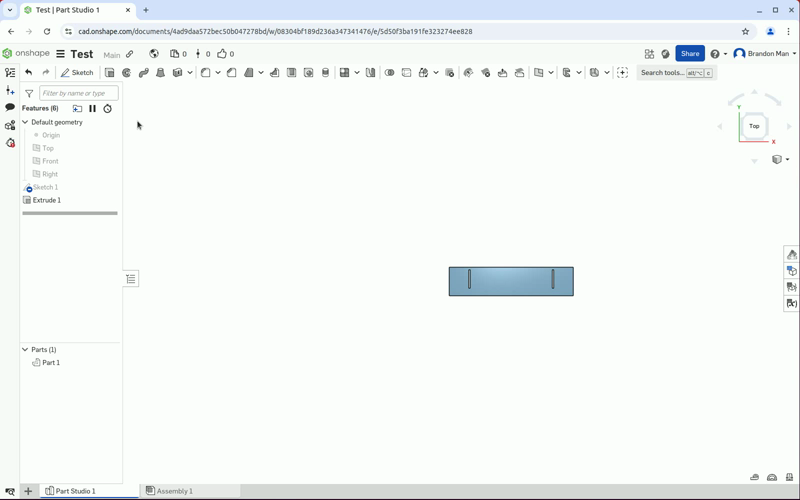
key(shift+h)
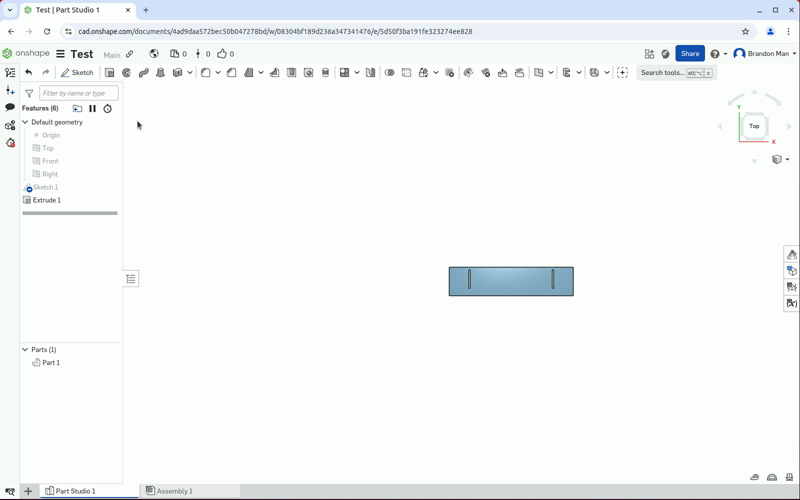
mouse_move(73, 189)
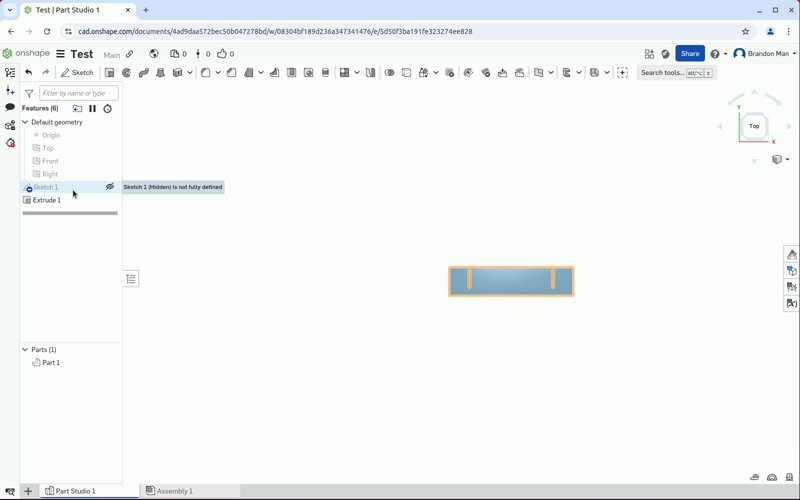
click(73, 189)
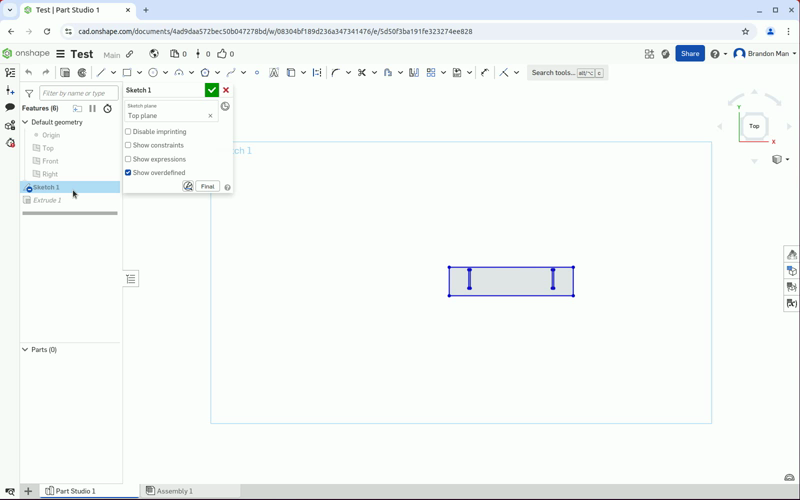
mouse_move(229, 92)
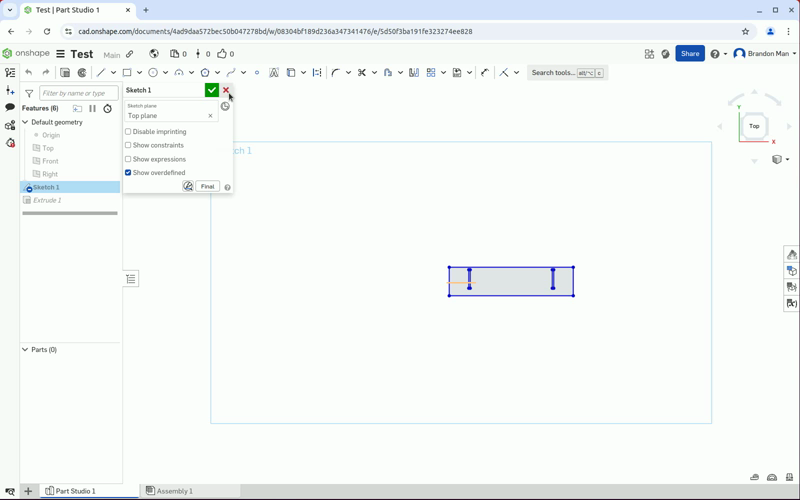
click(229, 92)
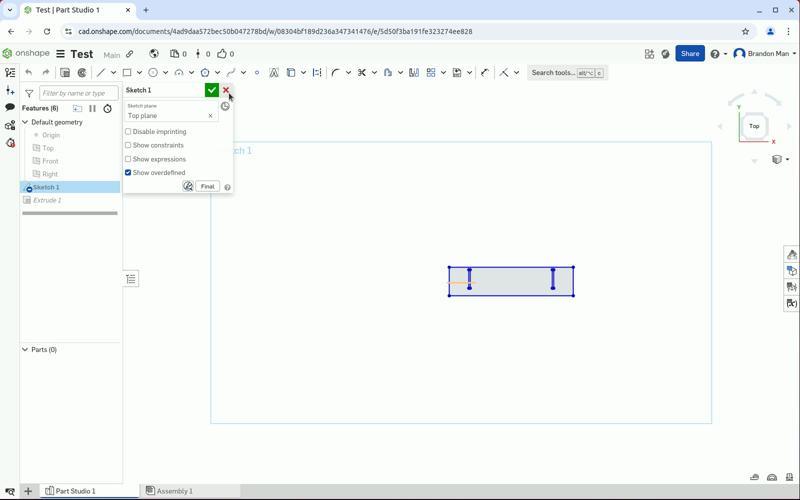
key(shift+s)
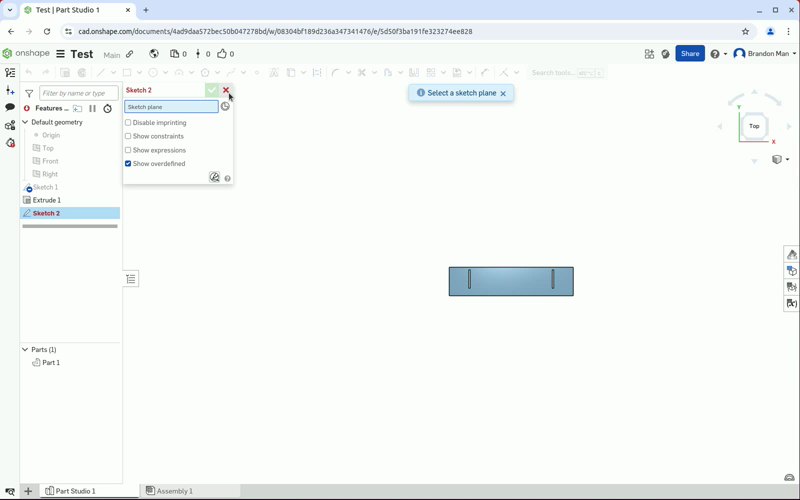
mouse_move(73, 150)
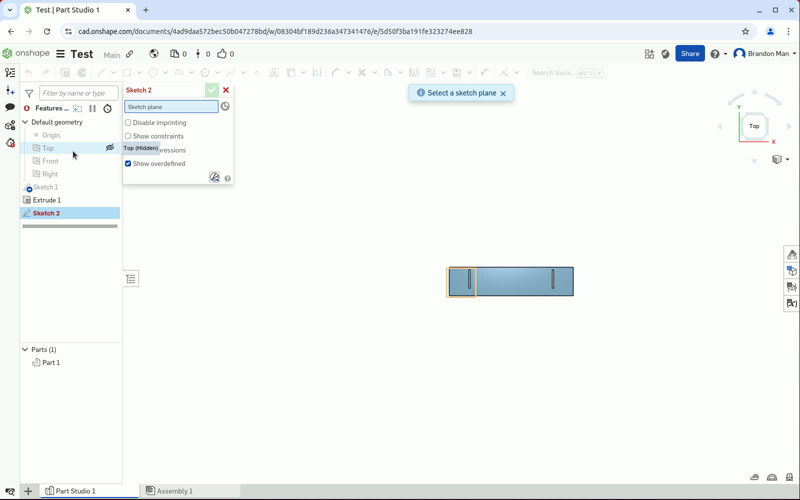
click(73, 150)
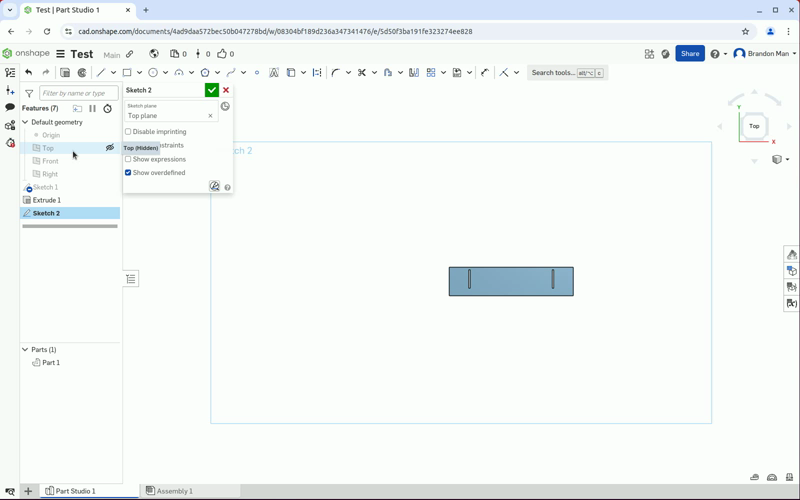
mouse_move(73, 352)
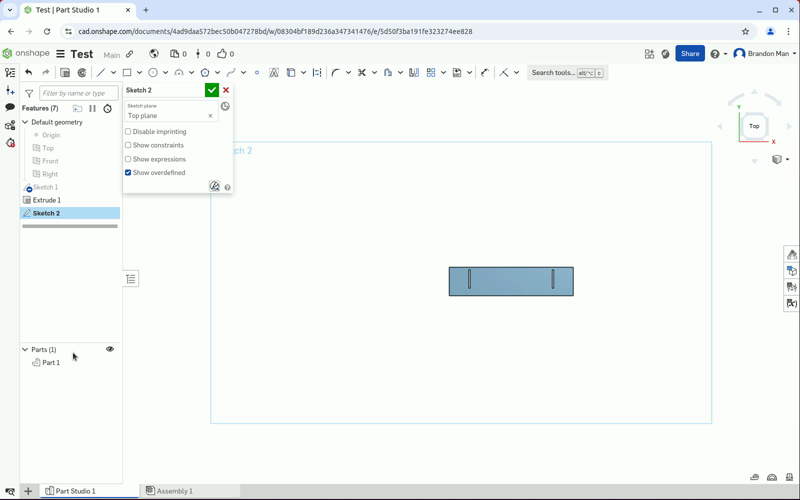
key(y)
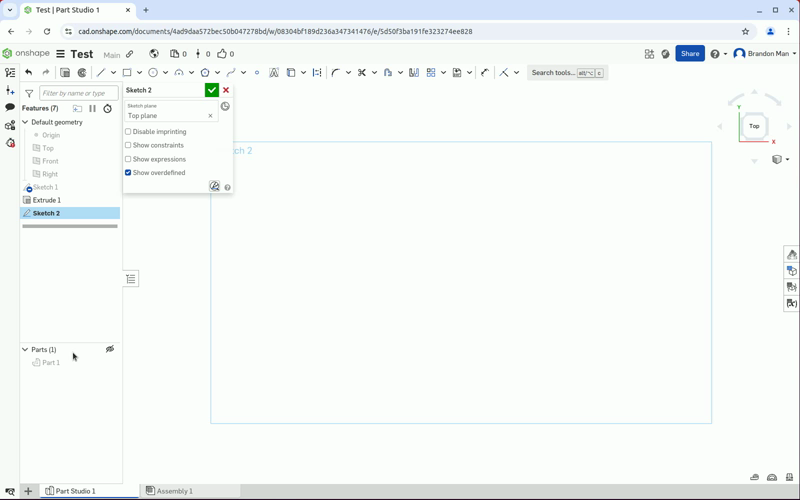
key(l)
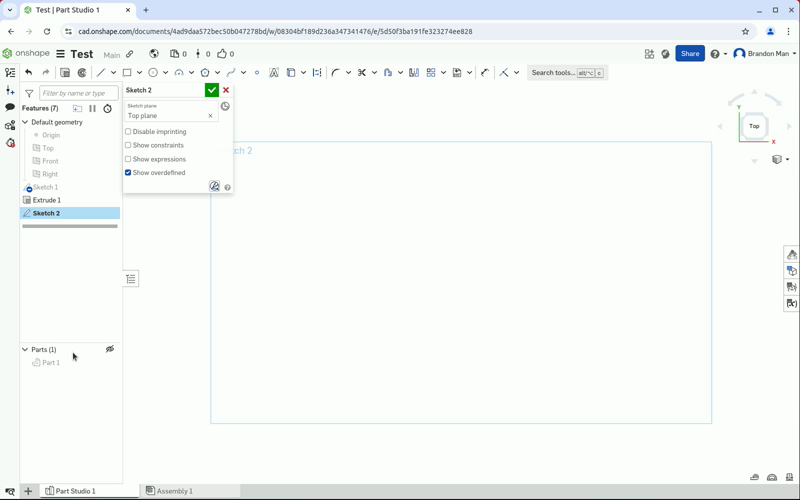
key_down(shift)
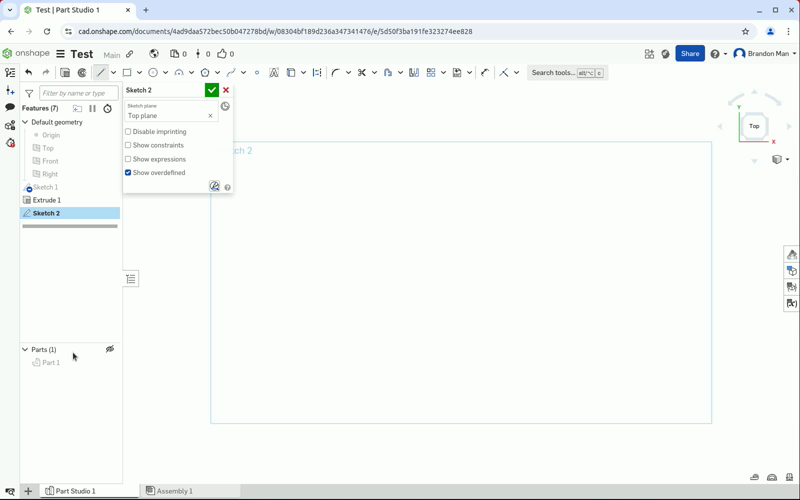
mouse_move(449, 342)
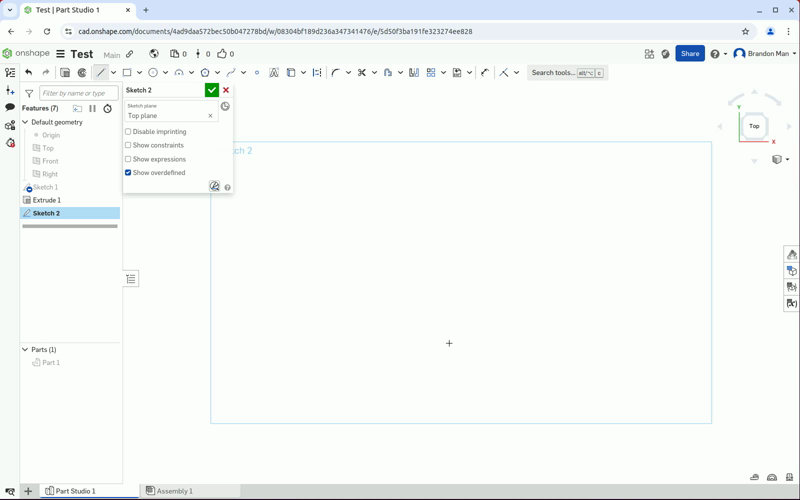
click(449, 342)
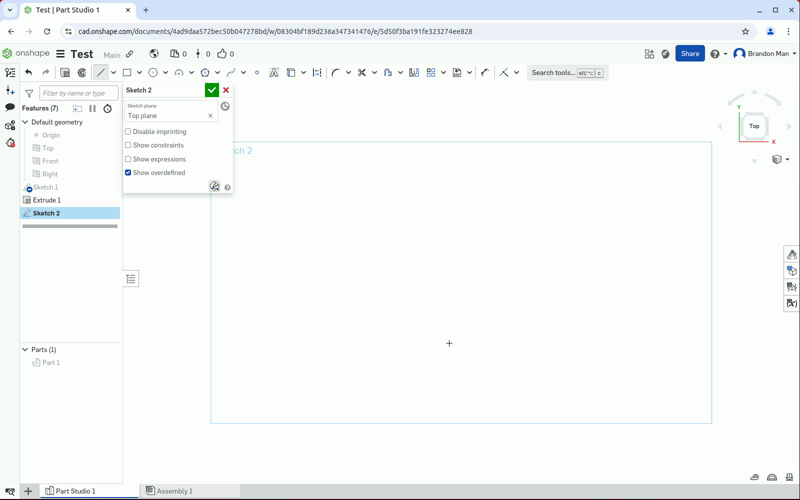
key_up(shift)
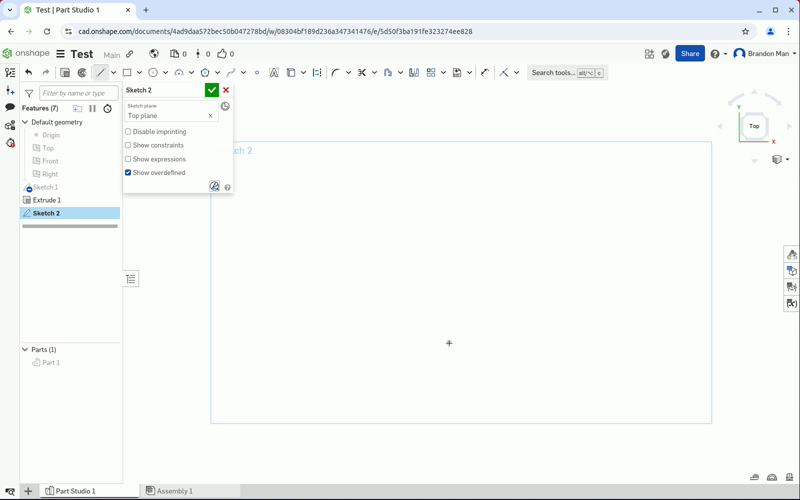
key_down(shift)
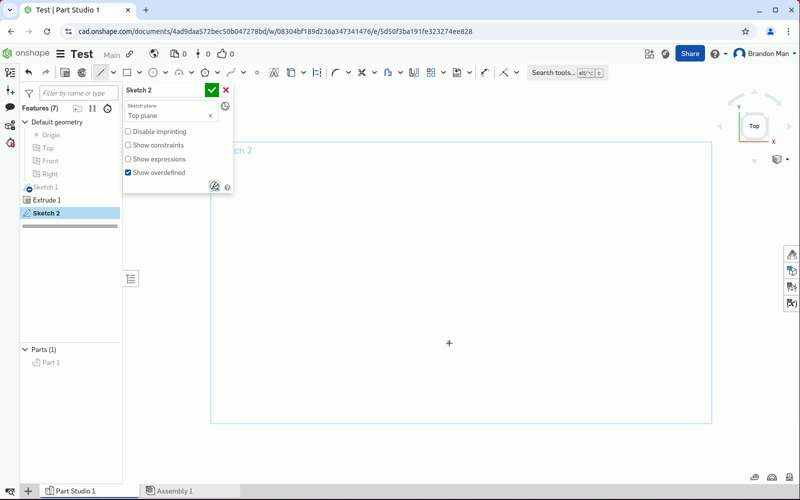
mouse_move(573, 342)
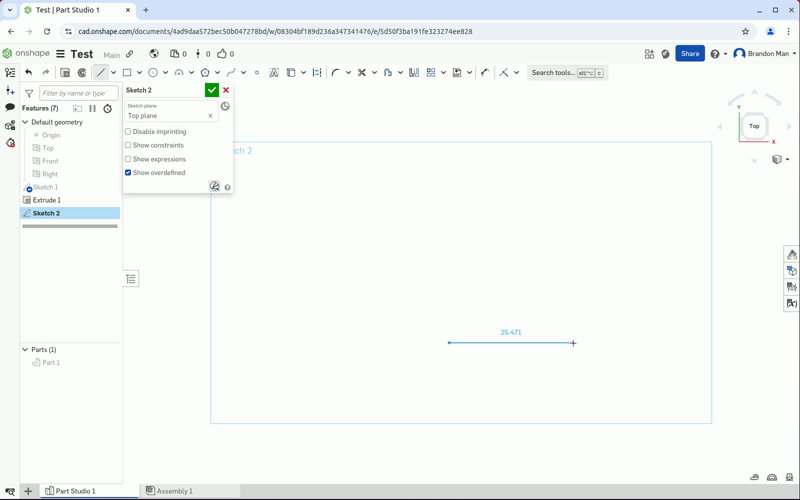
click(573, 342)
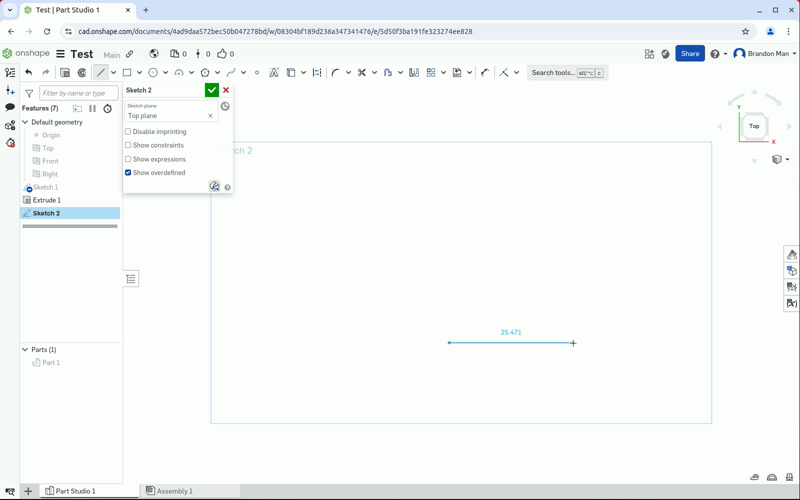
key_up(shift)
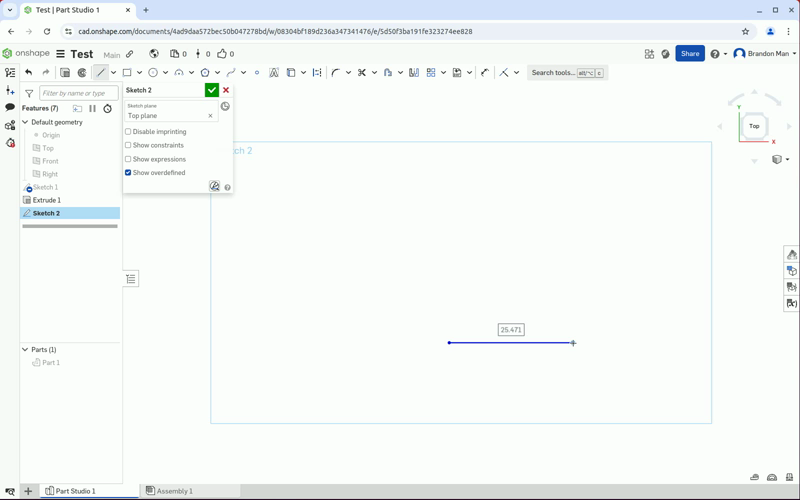
key_down(shift)
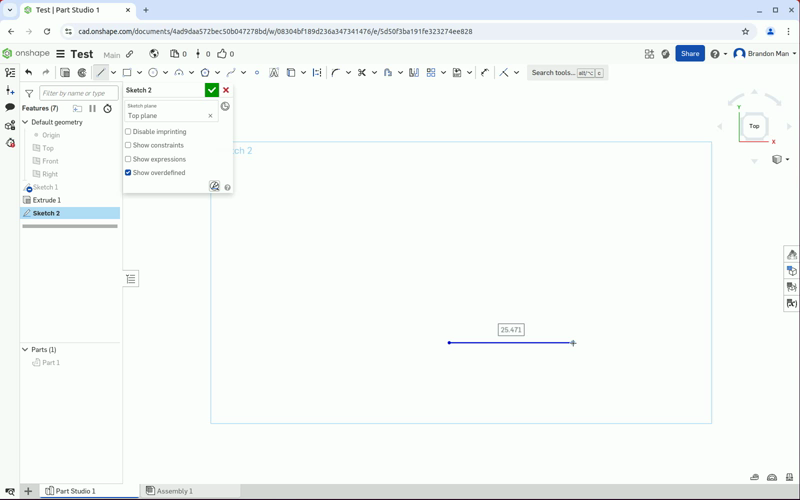
mouse_move(589, 342)
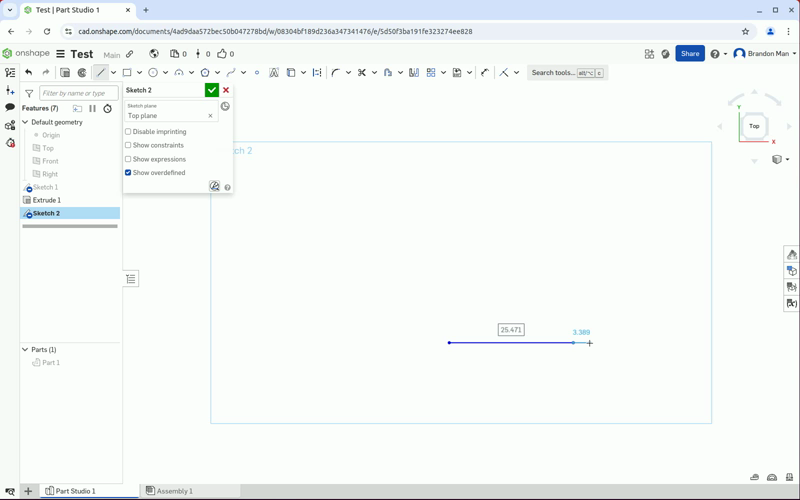
mouse_move(573, 313)
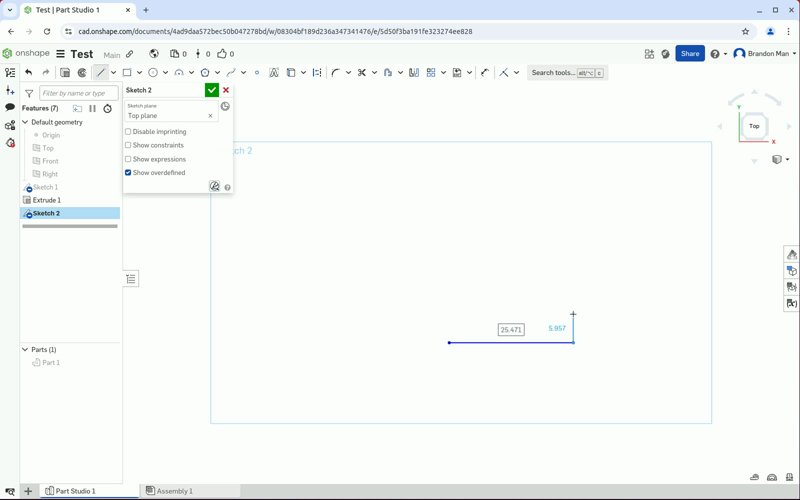
click(573, 313)
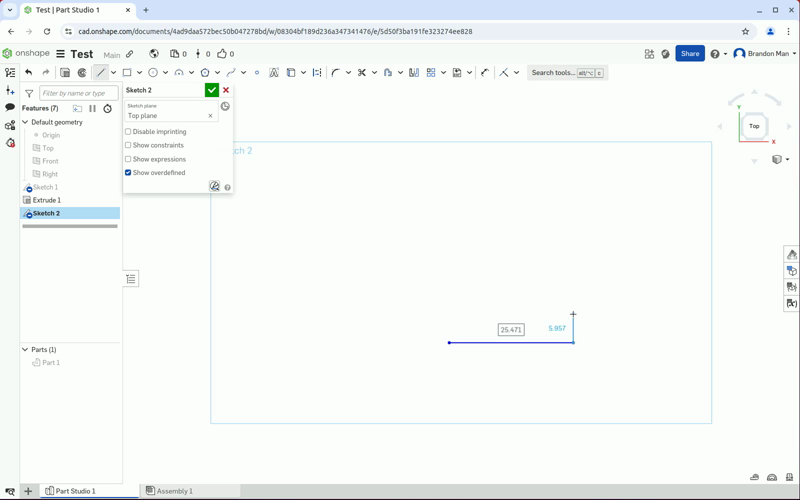
key_up(shift)
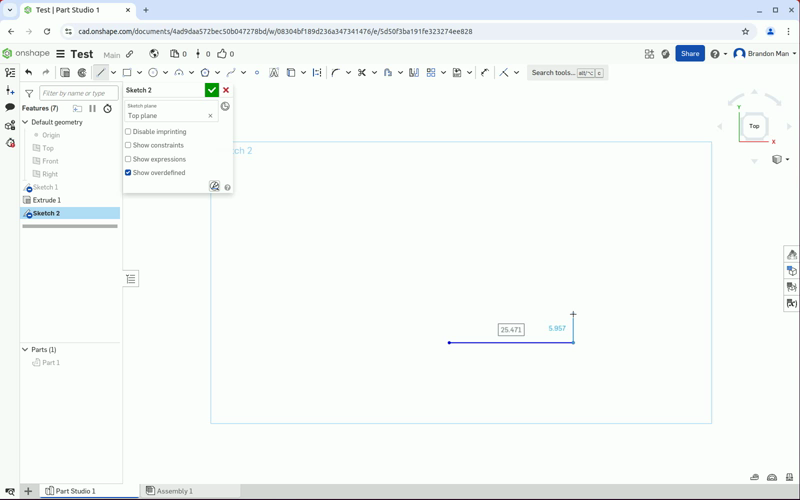
key_down(shift)
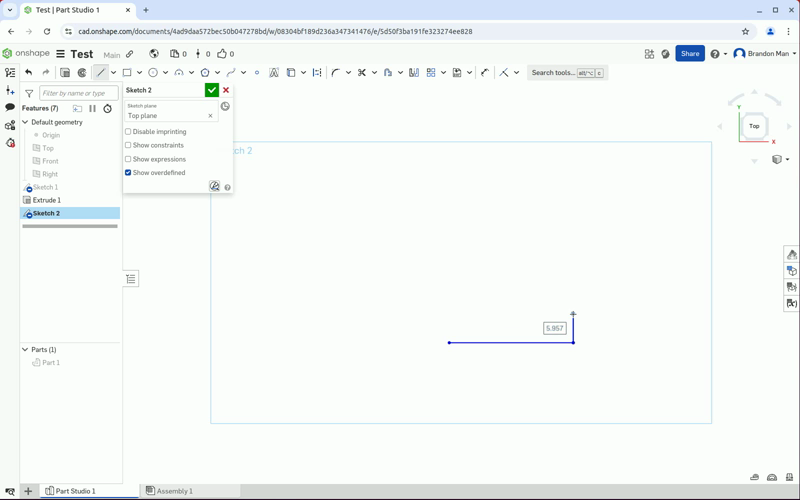
mouse_move(449, 313)
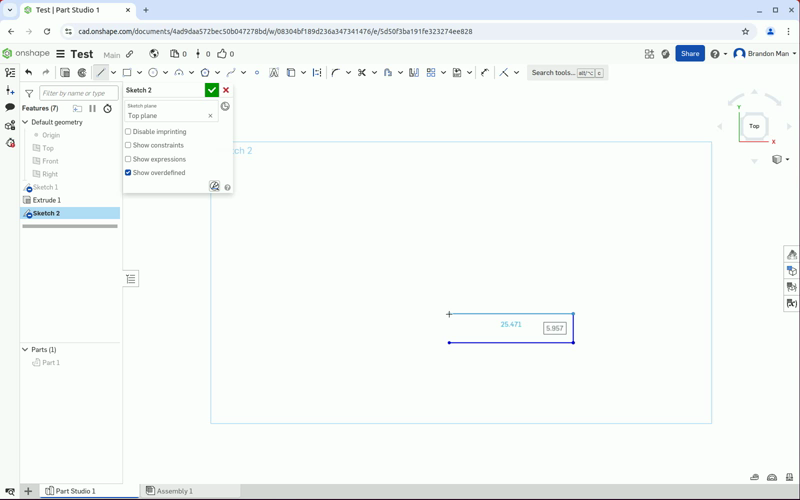
click(449, 313)
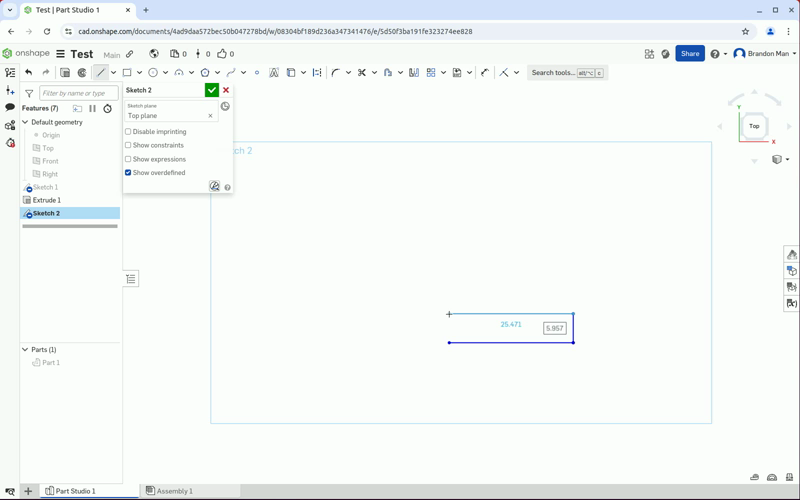
key_up(shift)
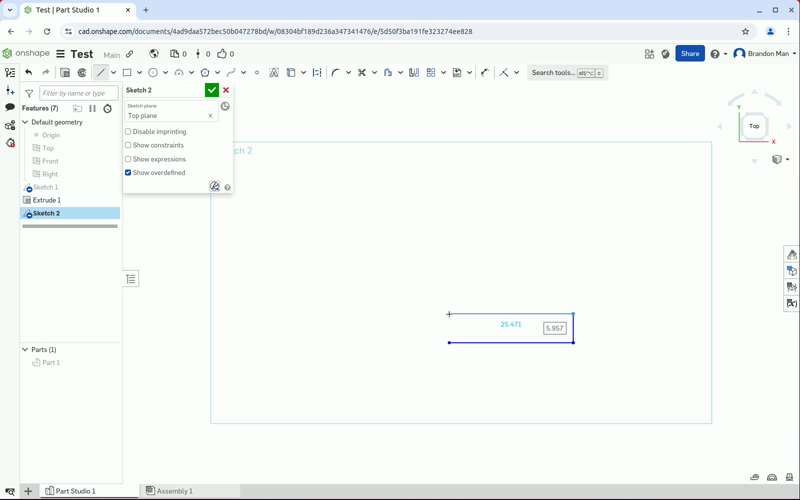
mouse_move(479, 313)
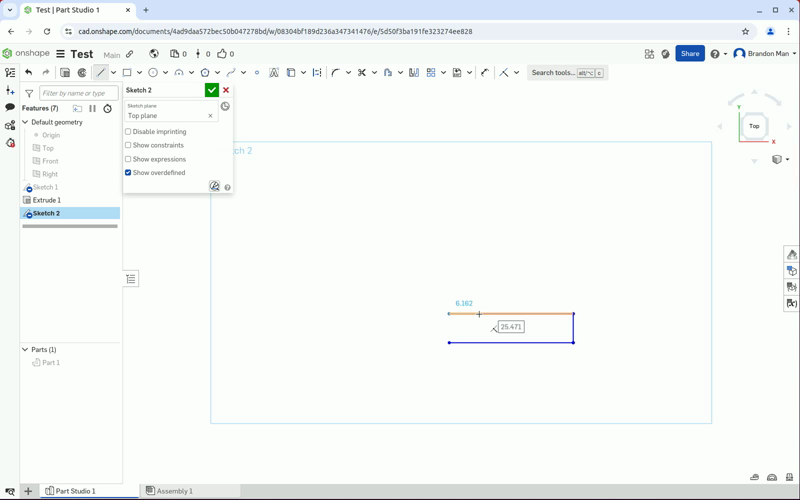
key_down(shift)
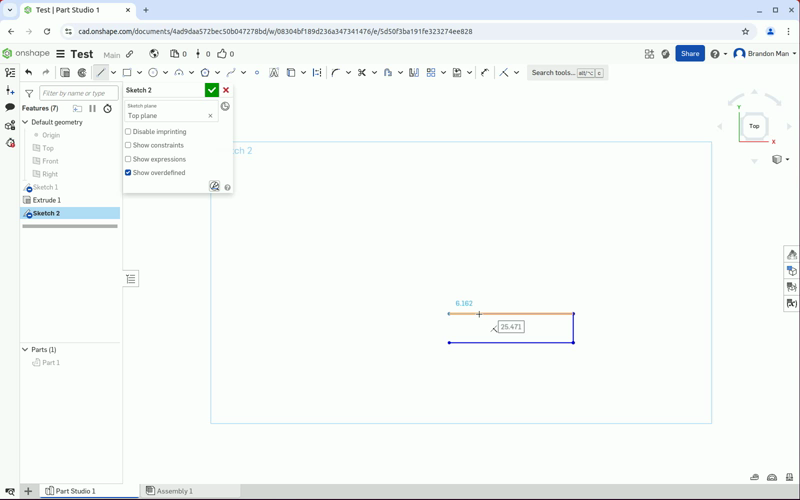
mouse_move(449, 342)
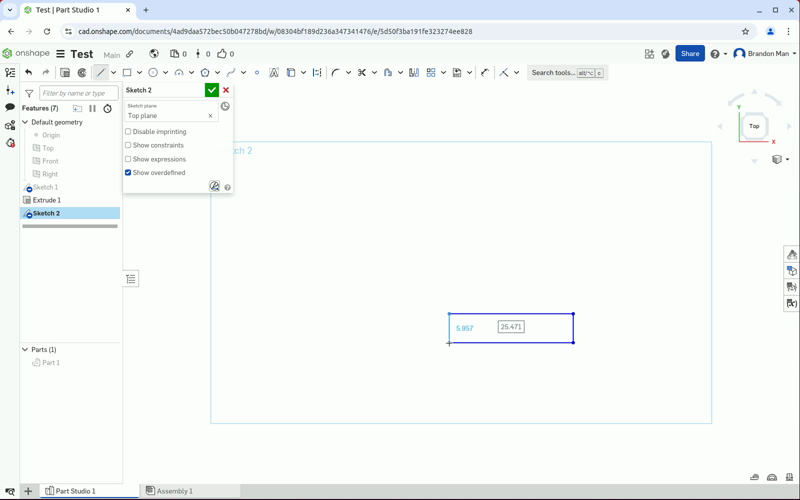
key_up(shift)
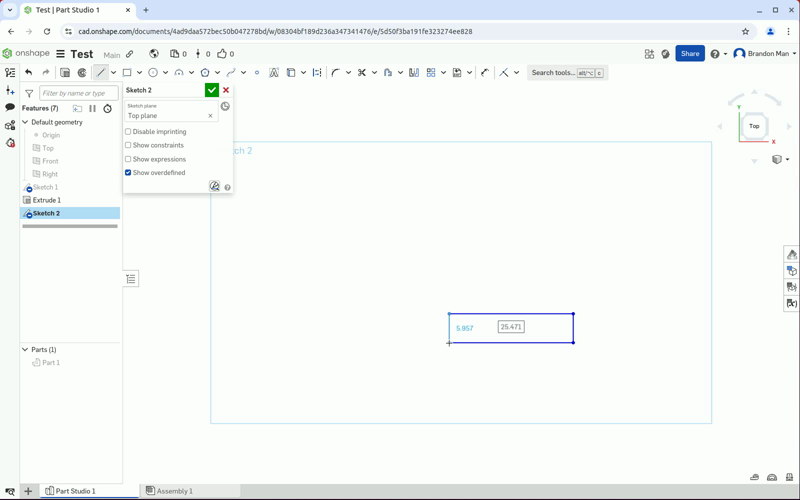
click(449, 342)
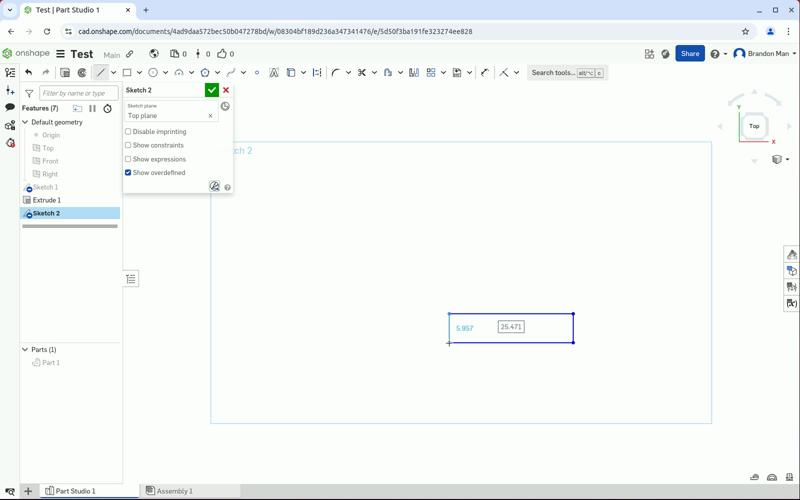
key(esc)
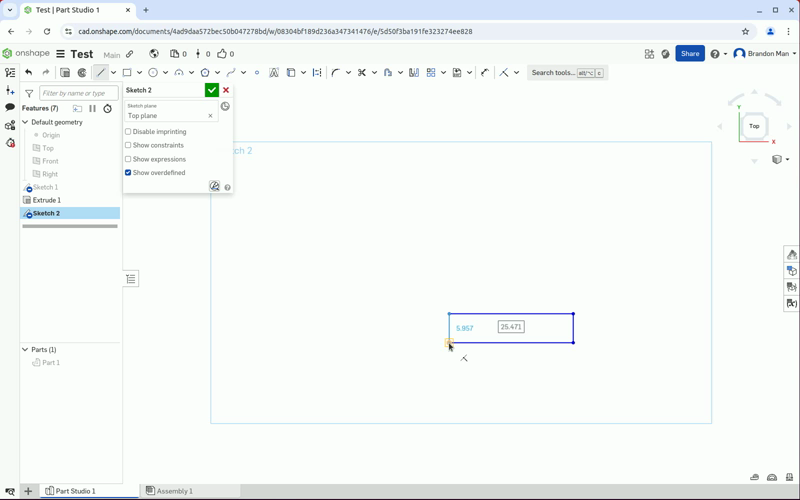
key(l)
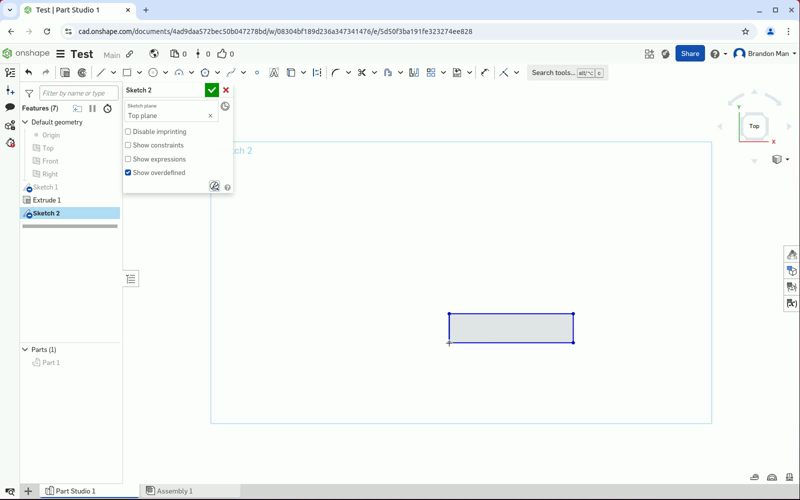
key_down(shift)
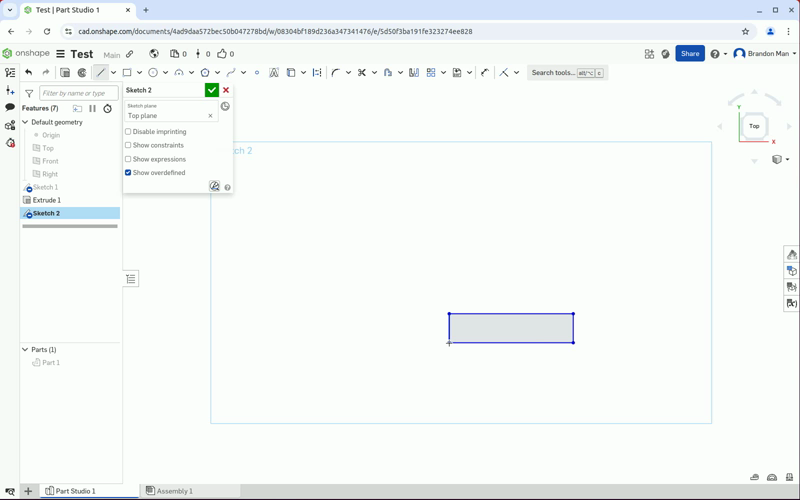
mouse_move(468, 334)
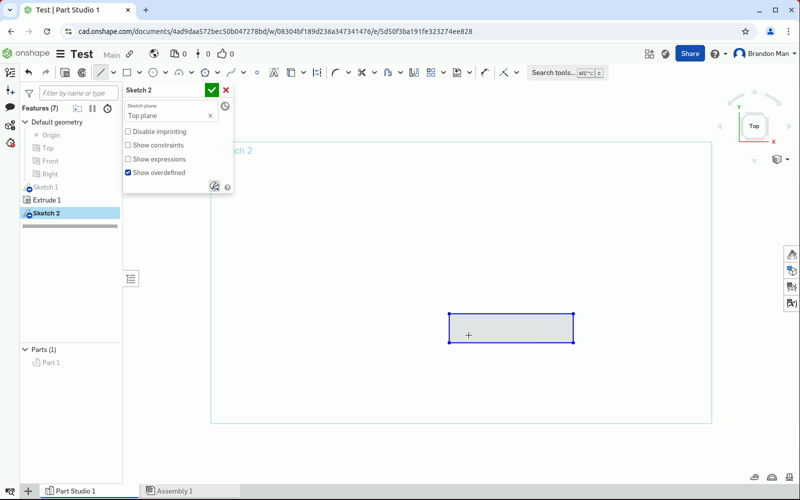
click(468, 334)
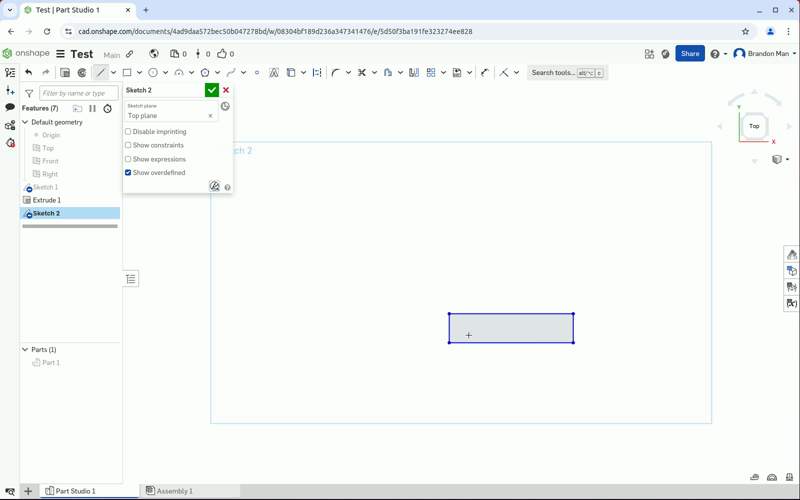
key_up(shift)
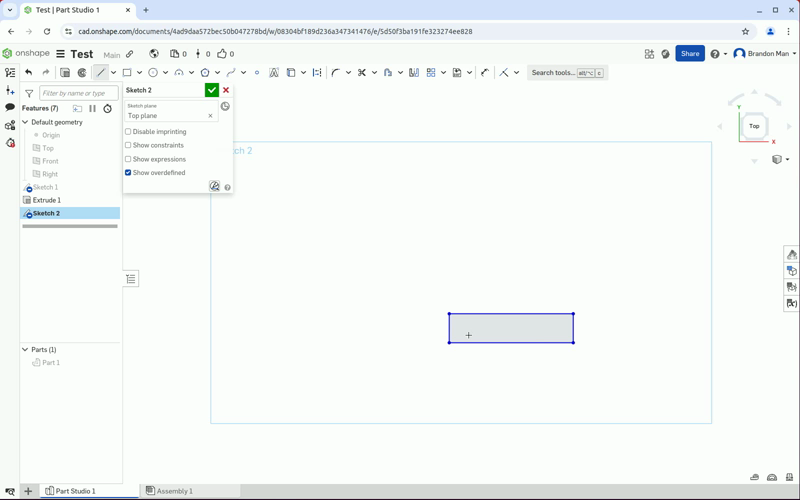
key_down(shift)
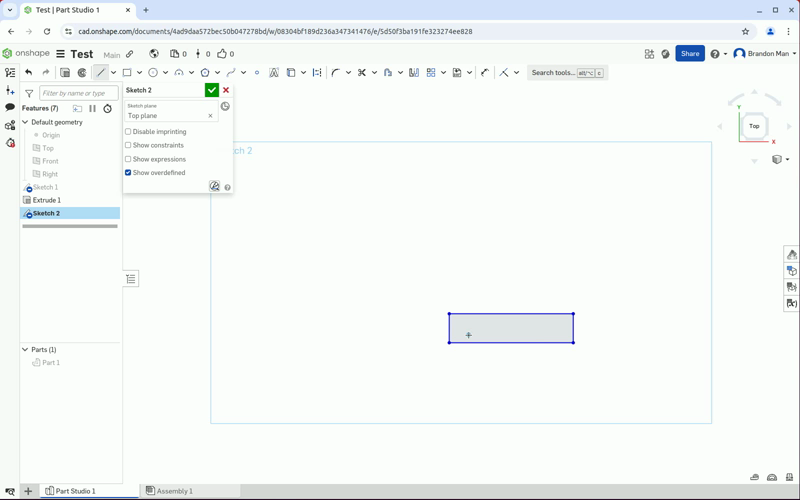
mouse_move(498, 334)
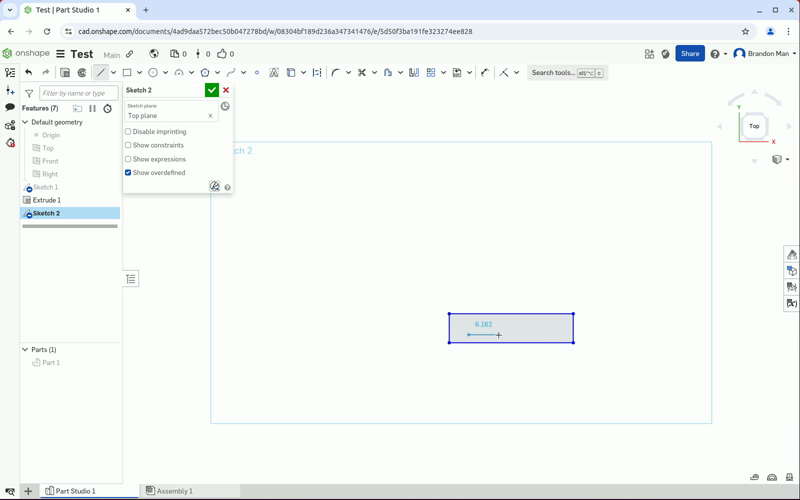
mouse_move(470, 334)
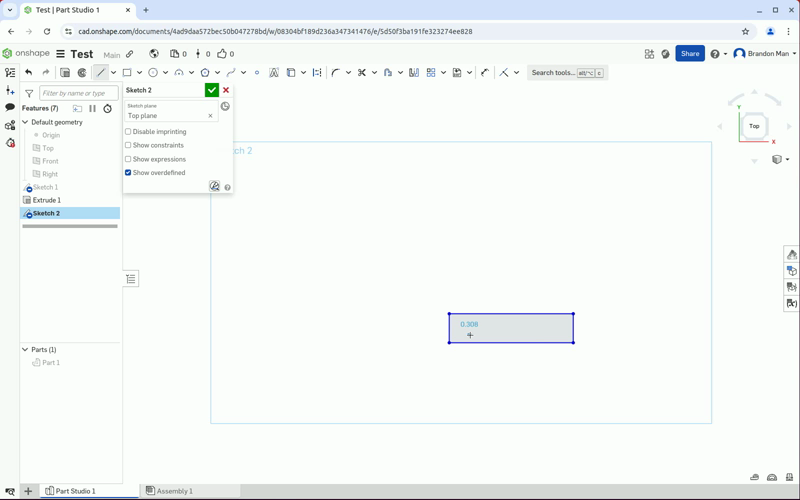
scroll(6)
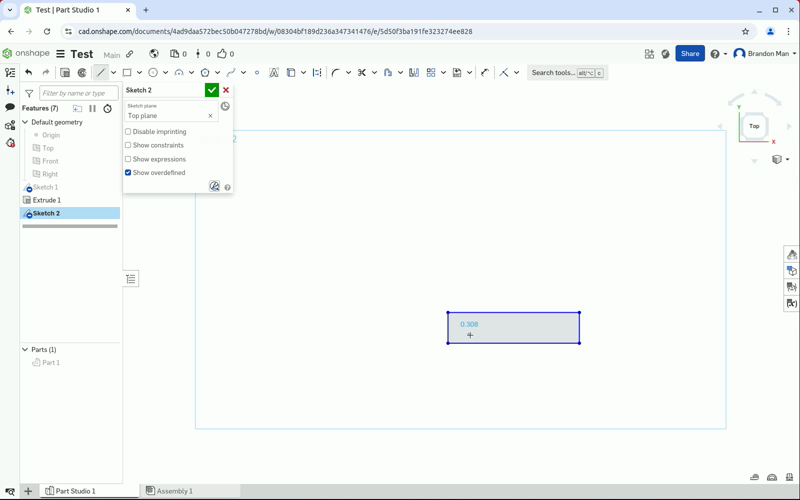
scroll(6)
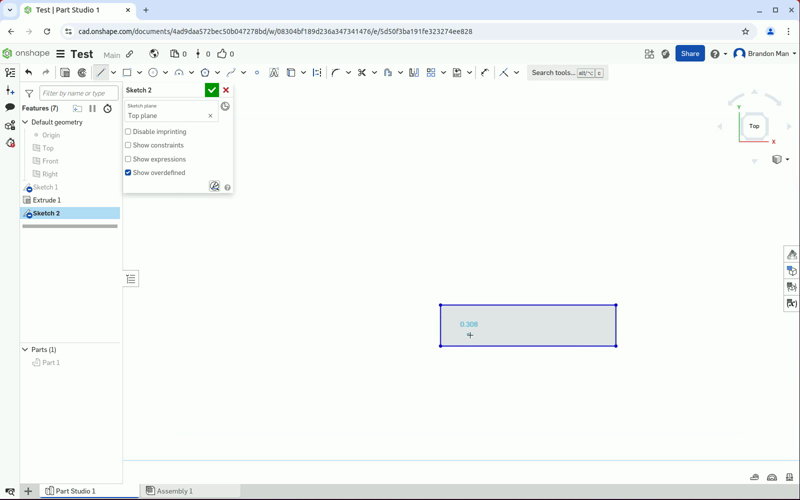
scroll(6)
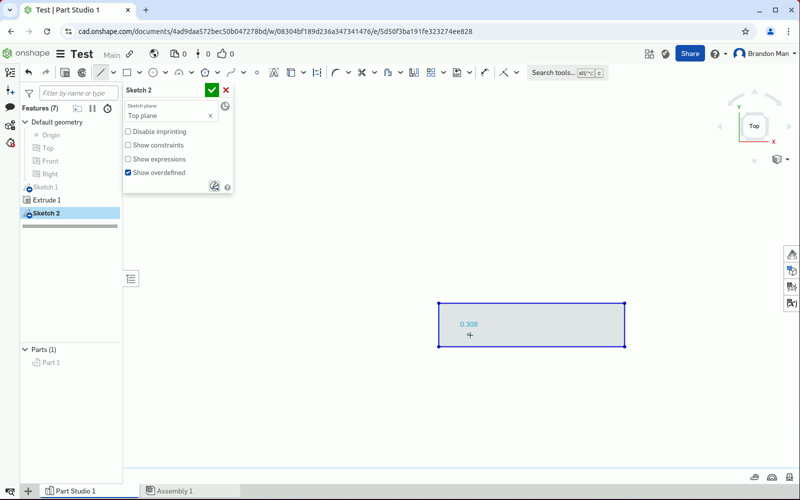
scroll(6)
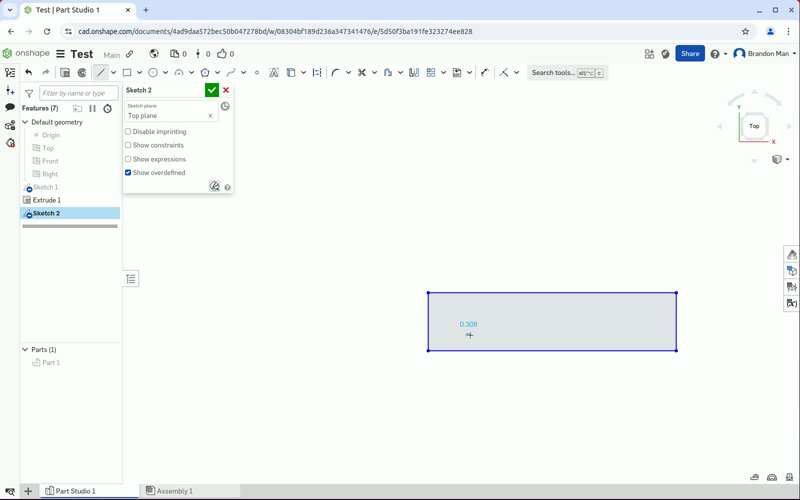
scroll(6)
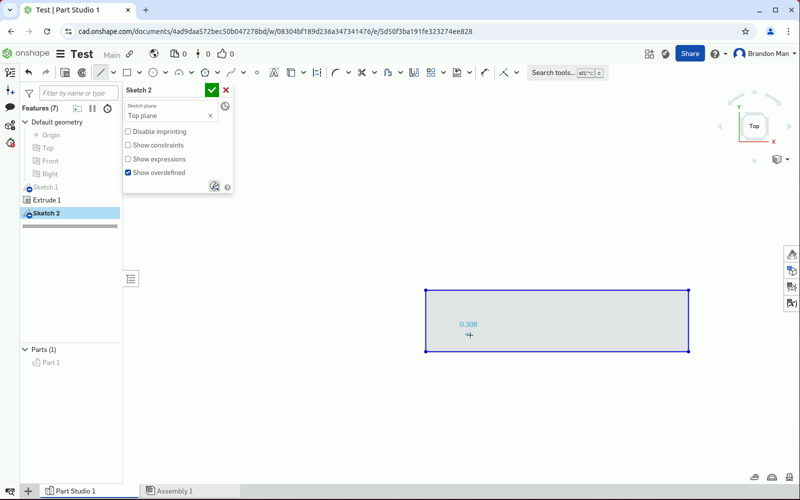
scroll(6)
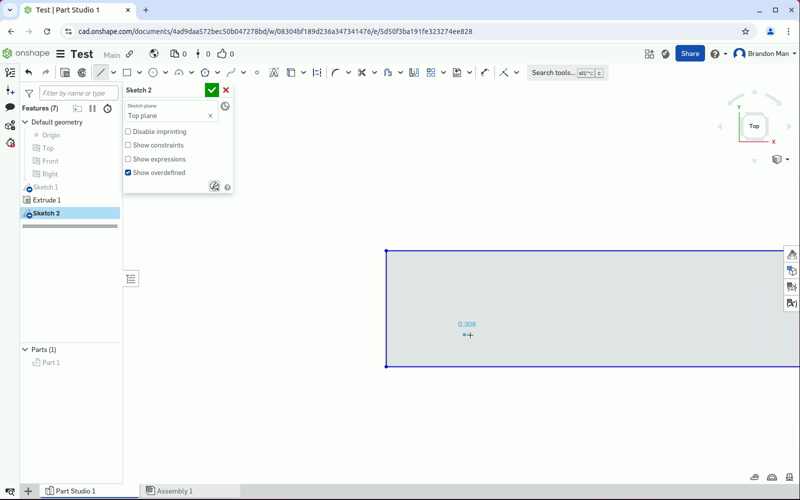
scroll(6)
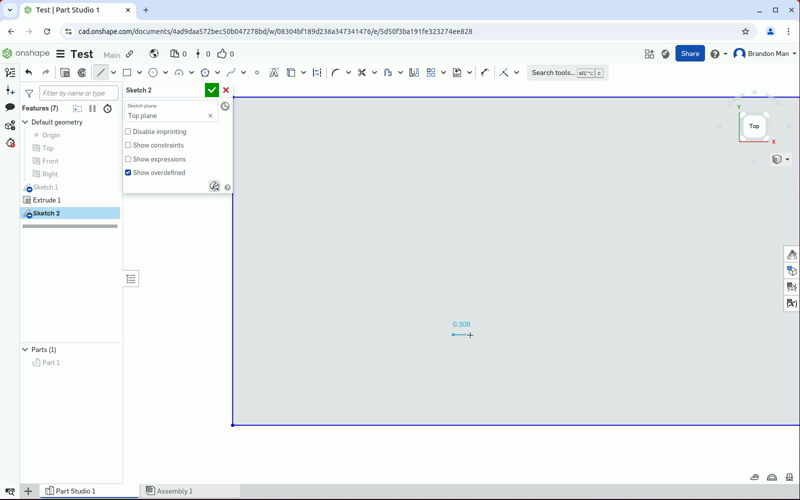
click(470, 334)
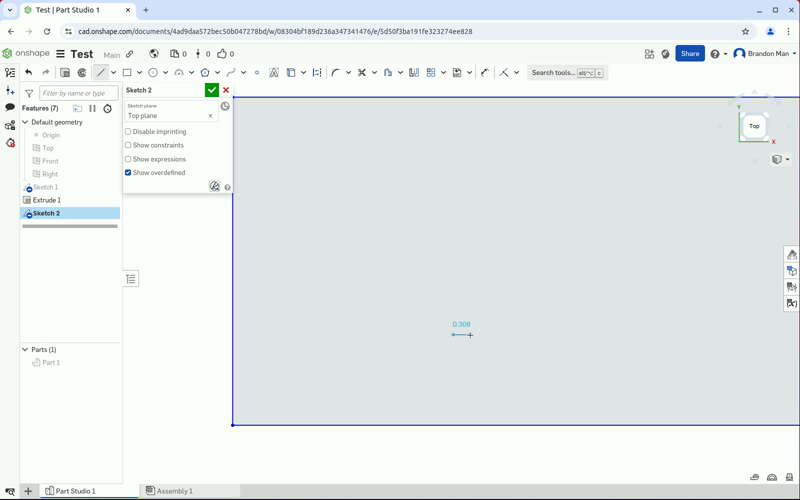
scroll(-6)
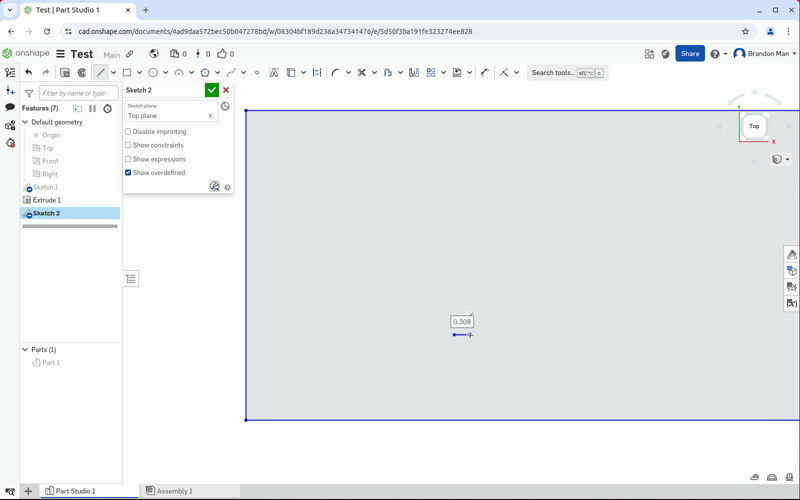
scroll(-6)
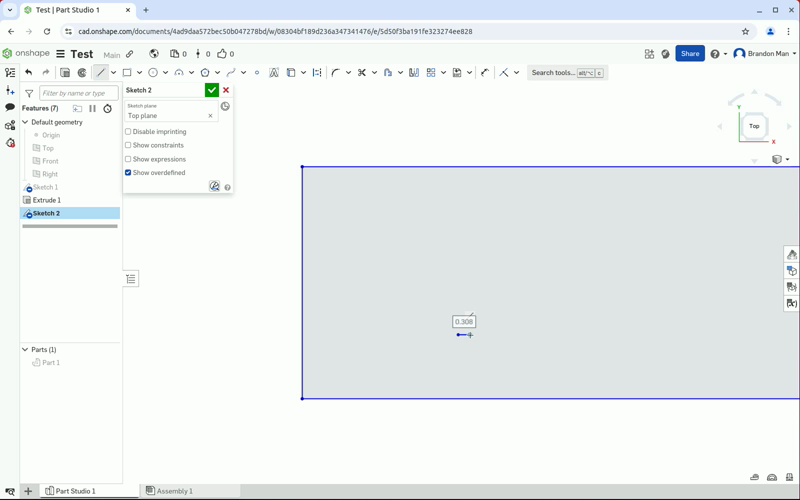
scroll(-6)
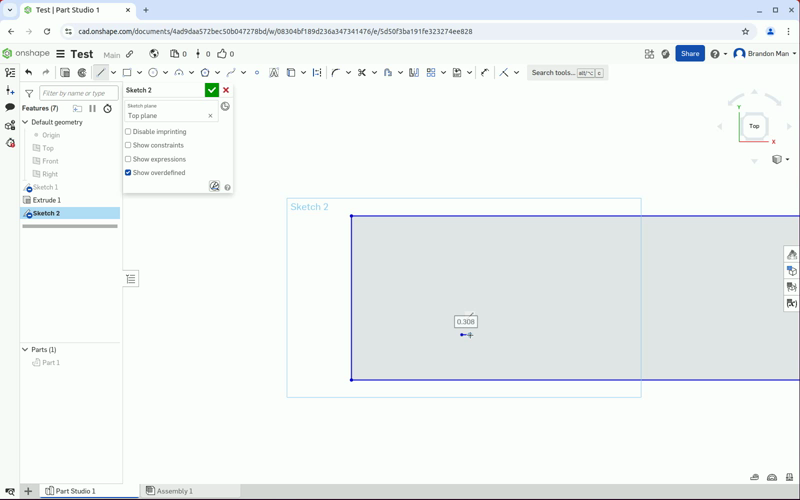
scroll(-6)
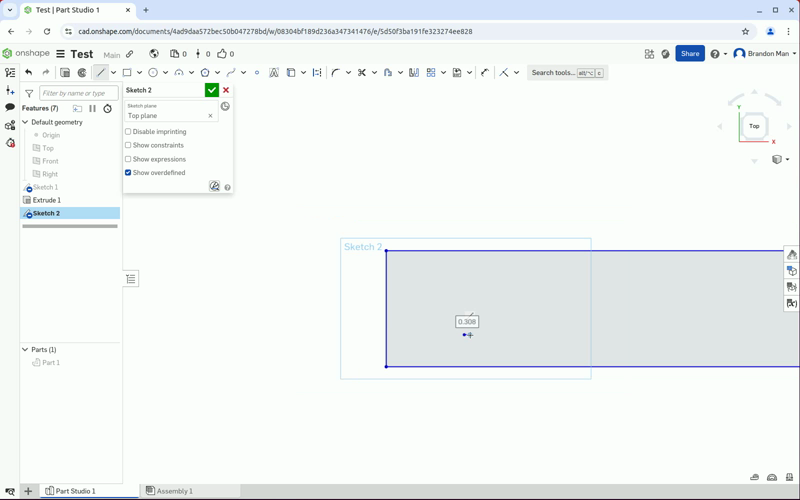
scroll(-6)
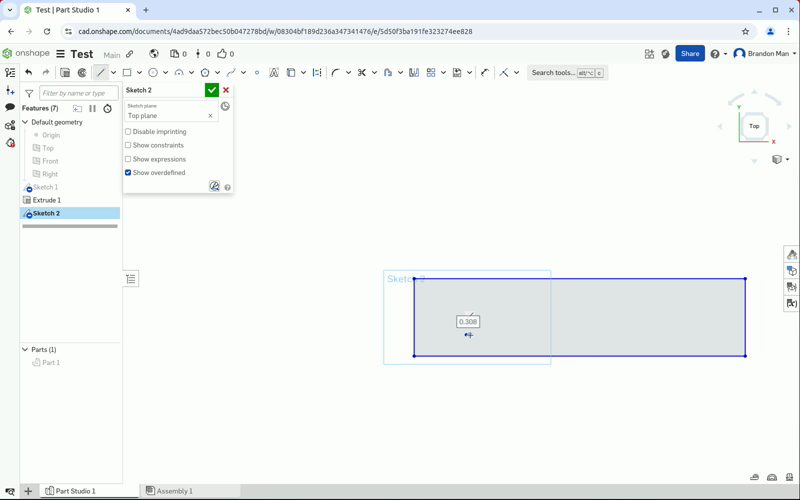
scroll(-6)
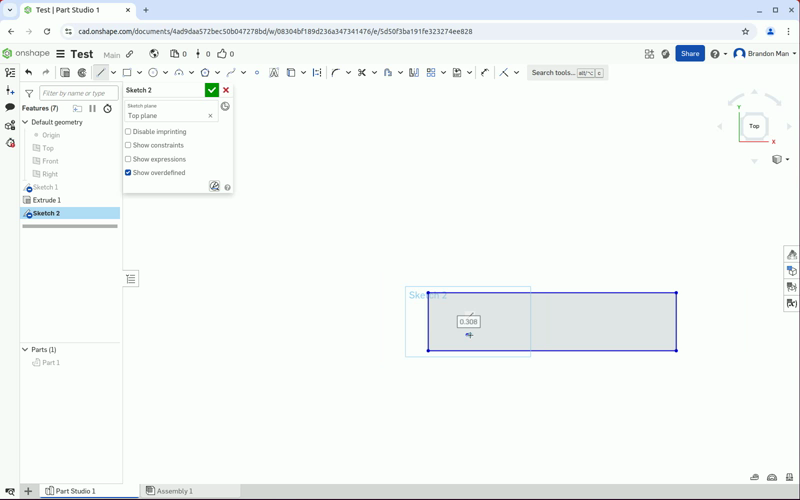
scroll(-6)
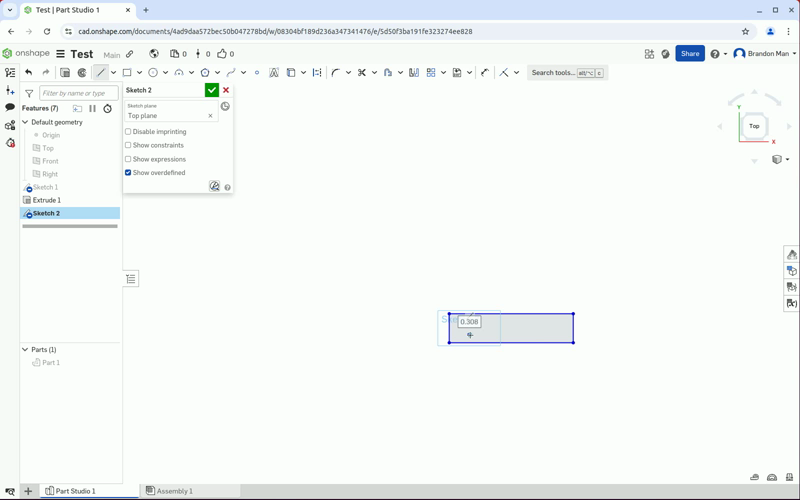
key_up(shift)
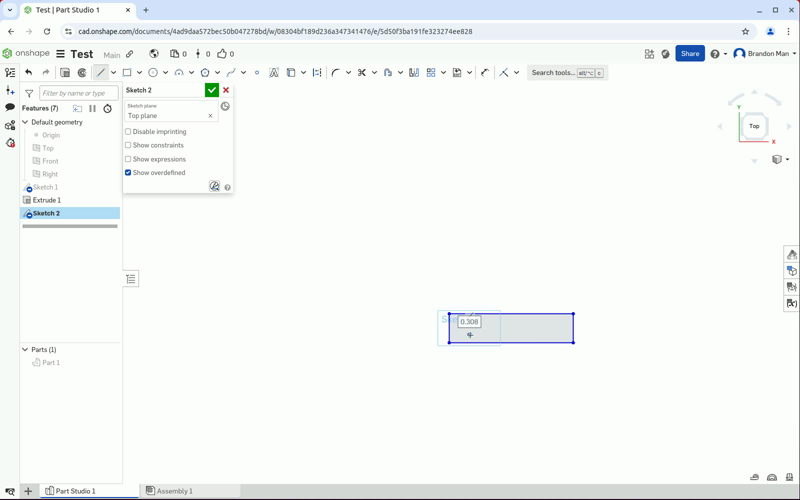
key_down(shift)
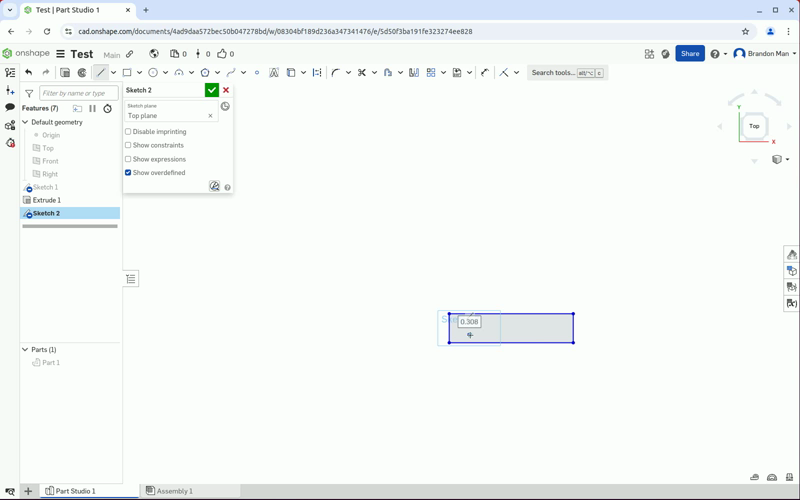
mouse_move(500, 334)
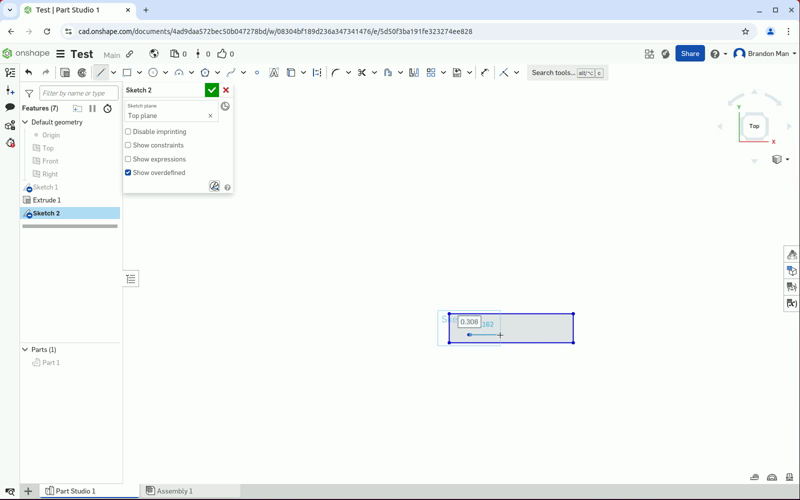
mouse_move(470, 316)
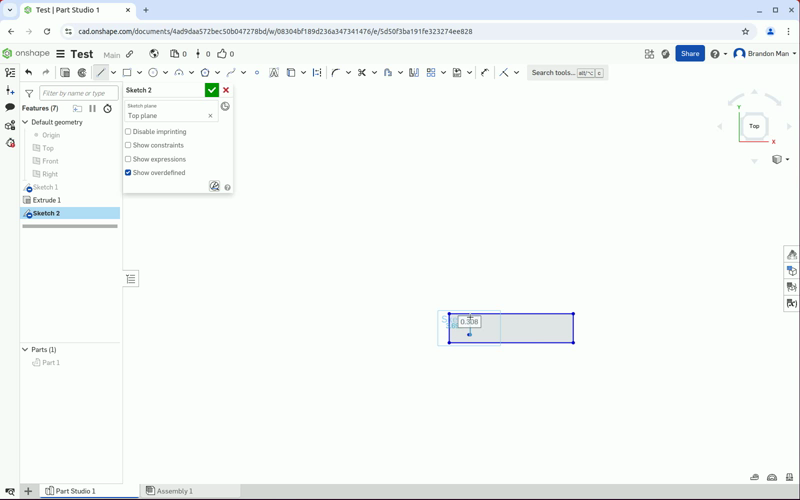
click(470, 316)
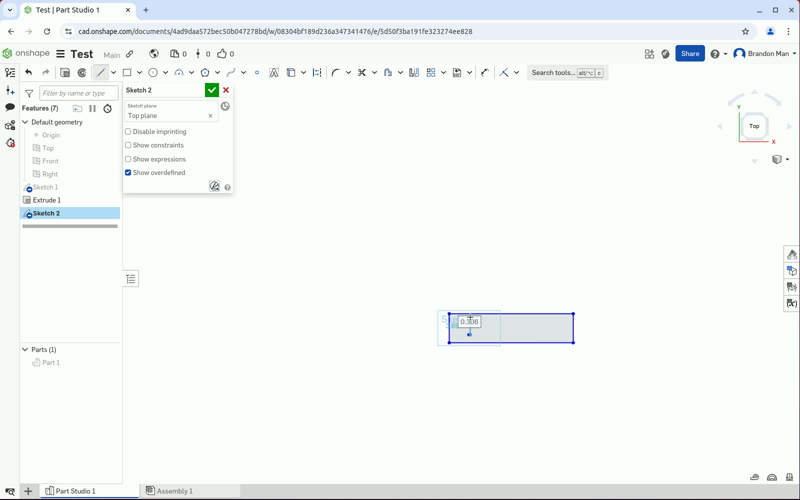
key_up(shift)
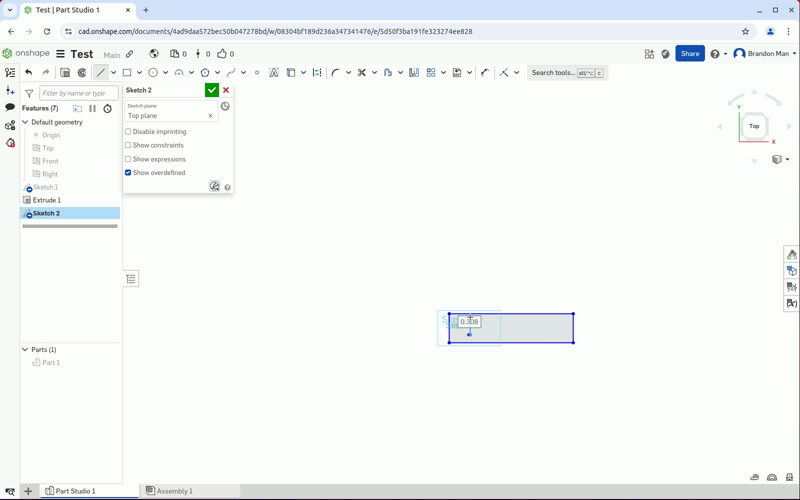
key_down(shift)
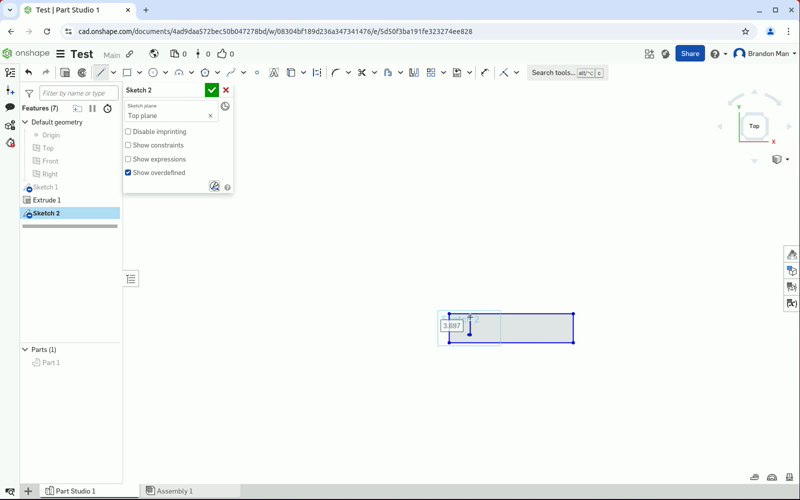
mouse_move(500, 316)
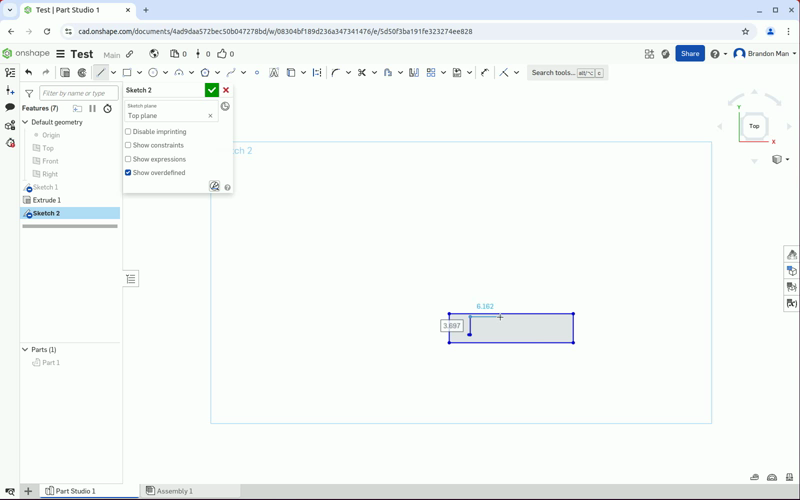
mouse_move(468, 316)
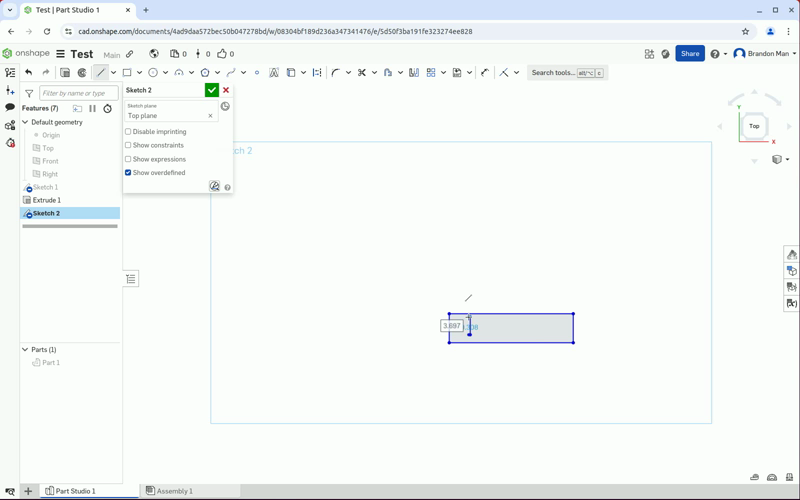
scroll(6)
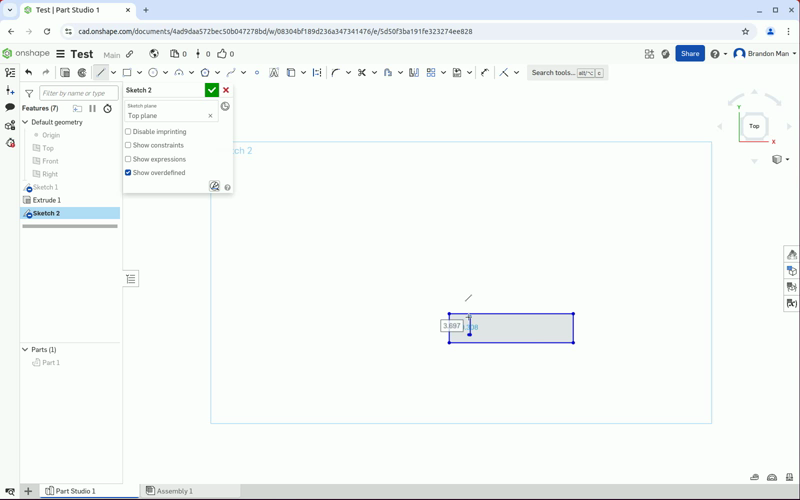
scroll(6)
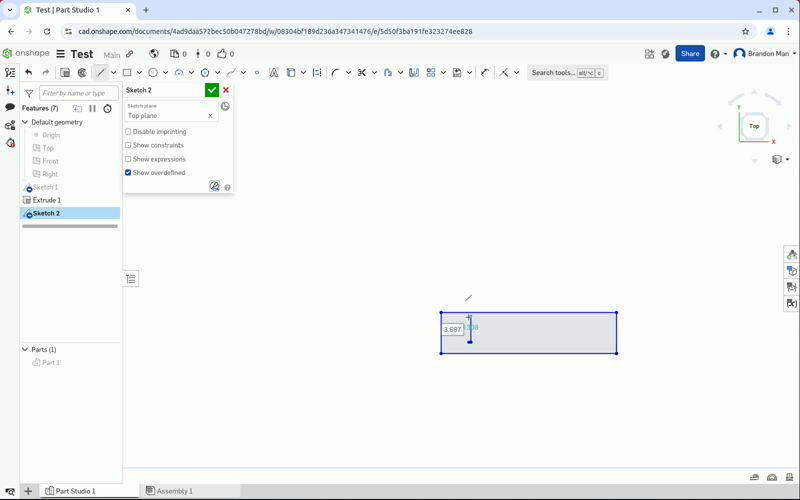
scroll(6)
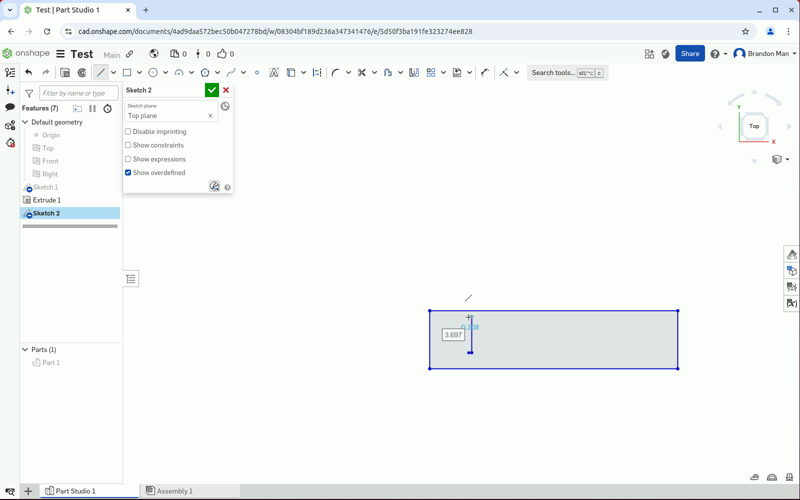
scroll(6)
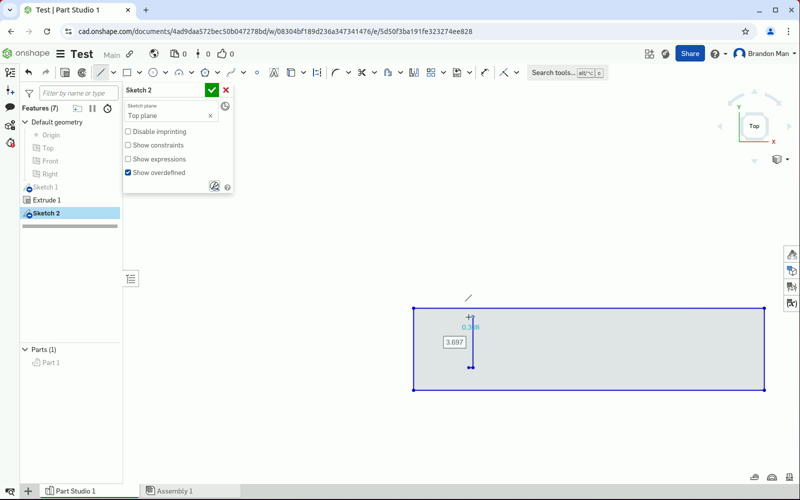
scroll(6)
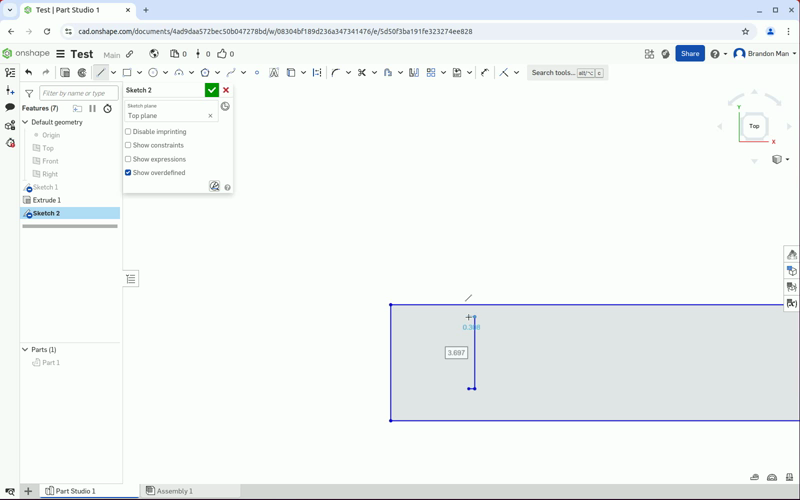
scroll(6)
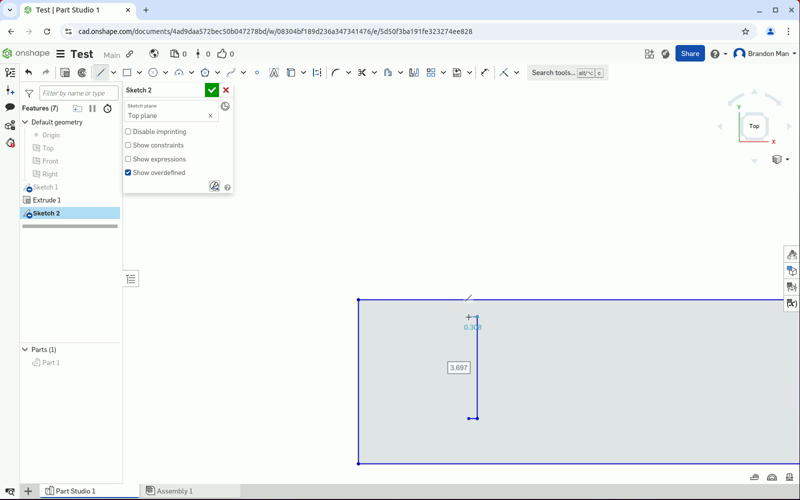
scroll(6)
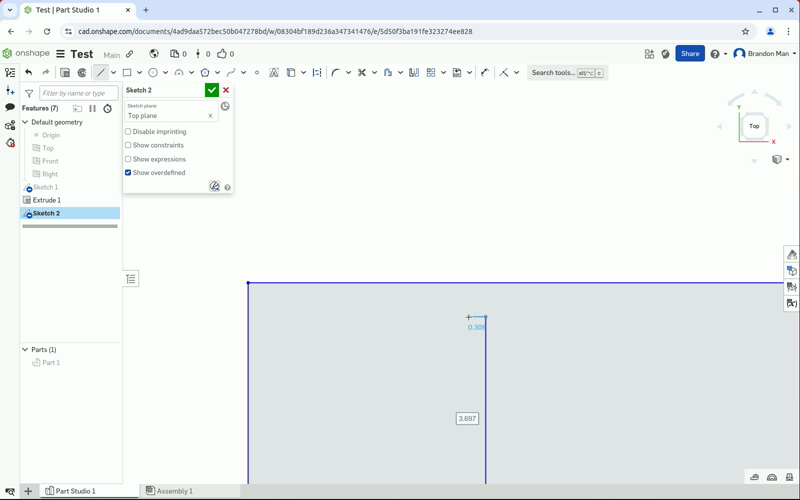
click(468, 316)
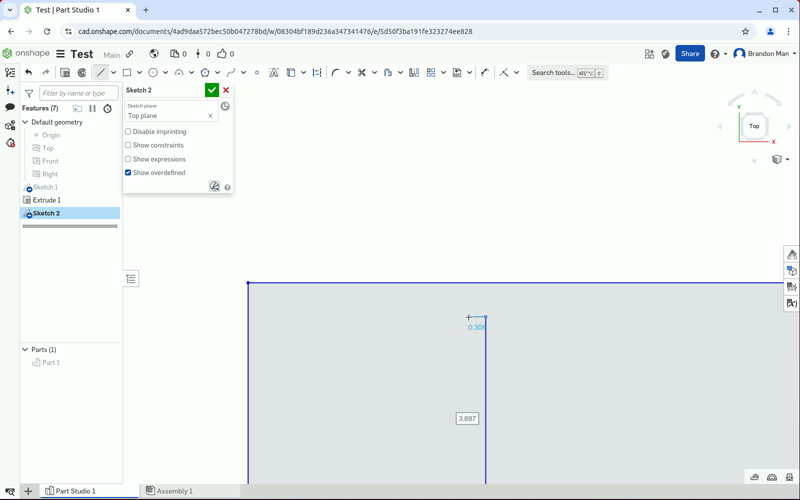
scroll(-6)
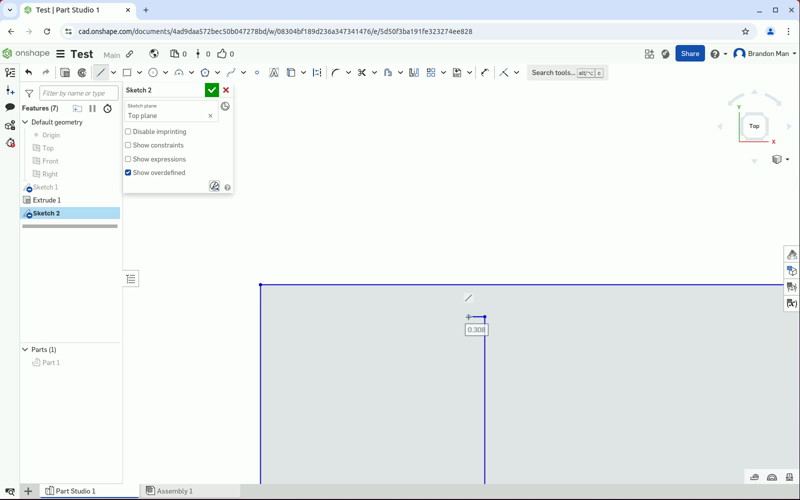
scroll(-6)
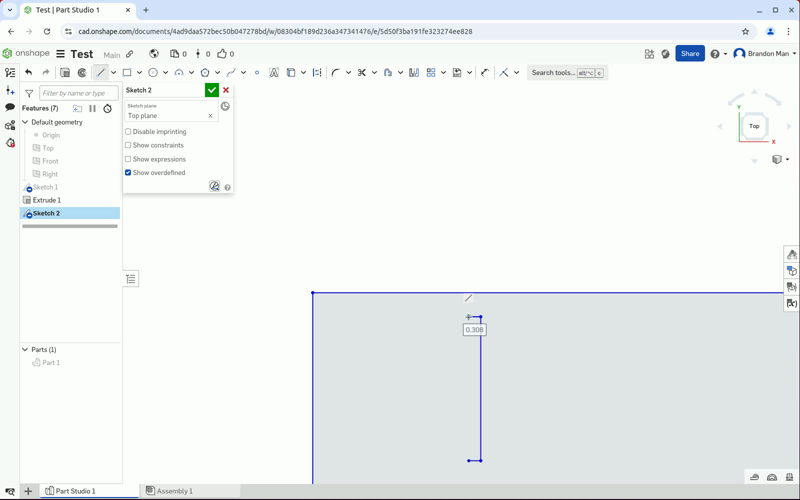
scroll(-6)
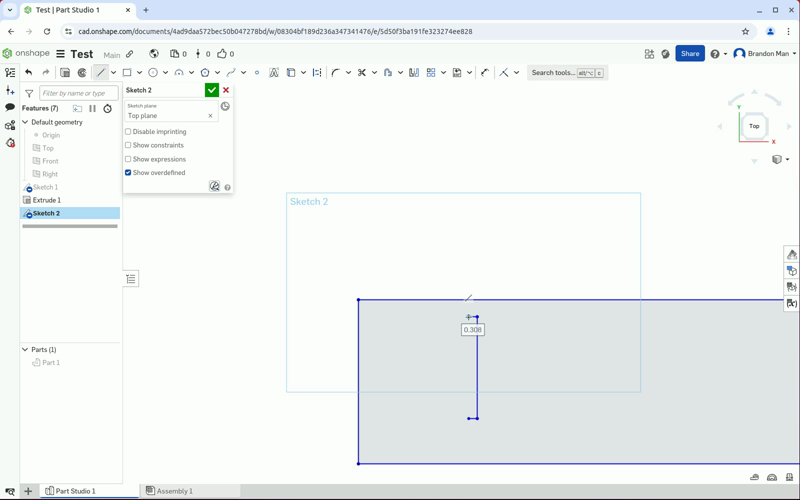
scroll(-6)
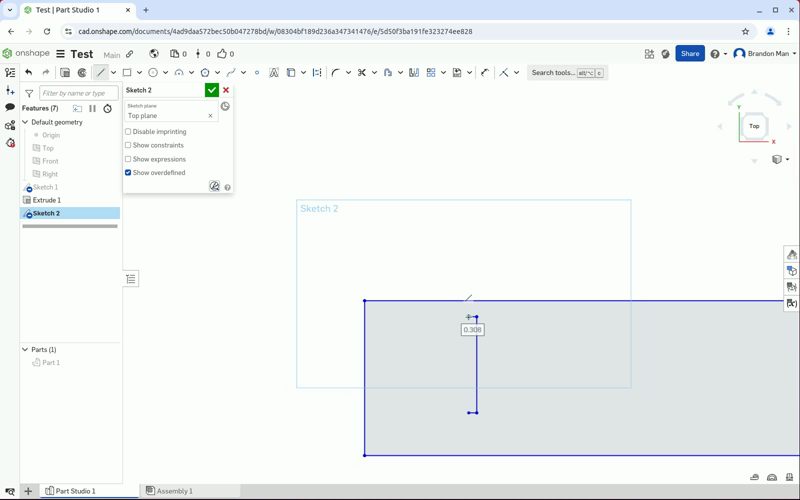
scroll(-6)
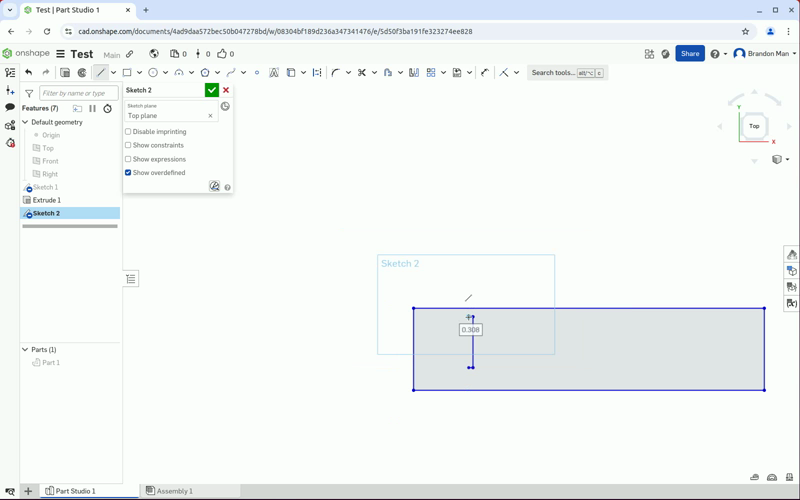
scroll(-6)
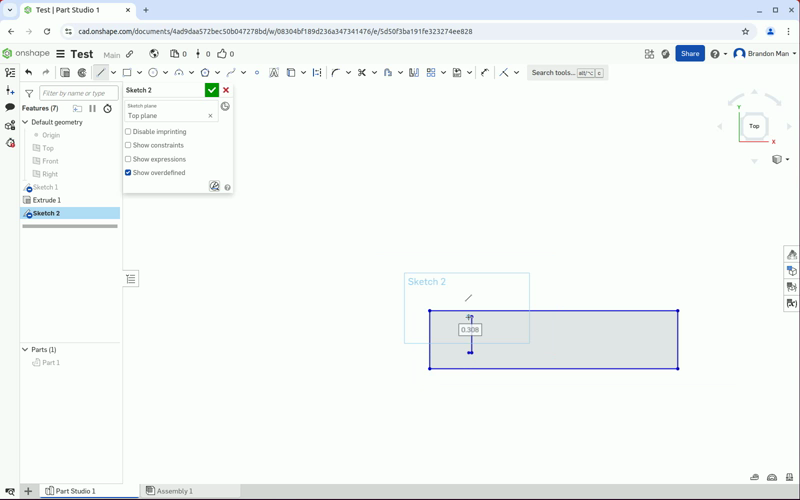
scroll(-6)
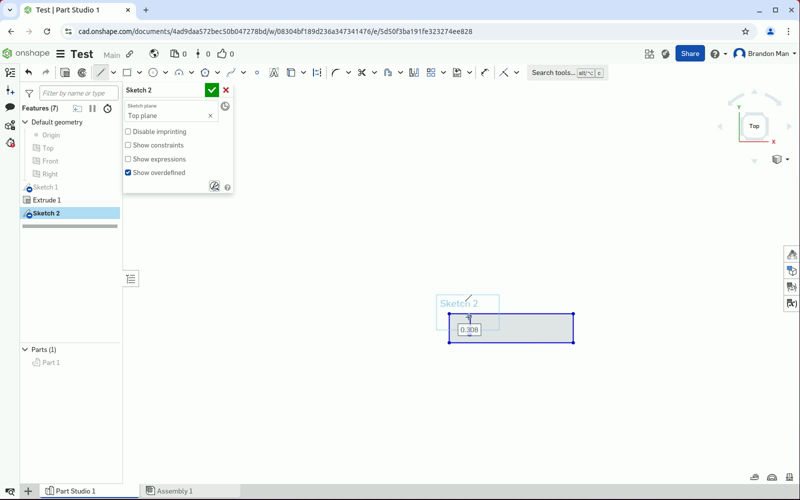
key_up(shift)
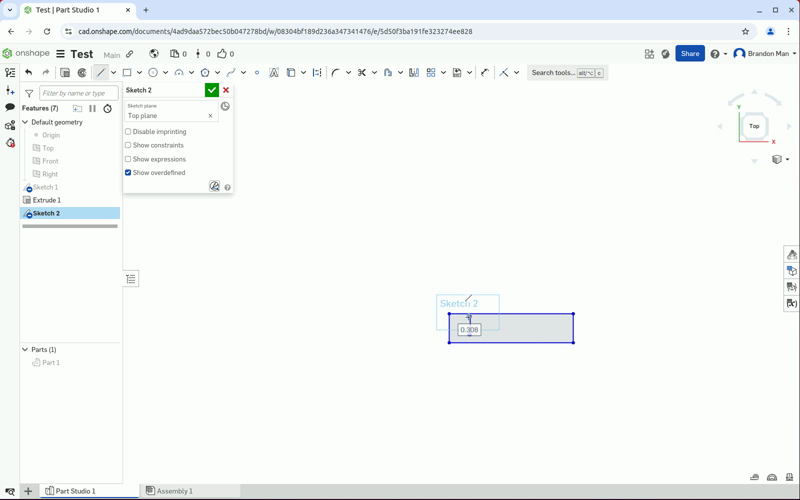
mouse_move(498, 316)
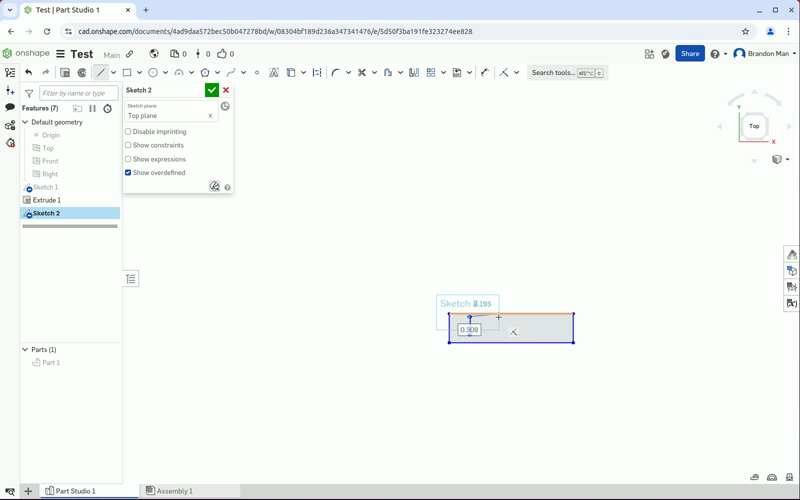
key_down(shift)
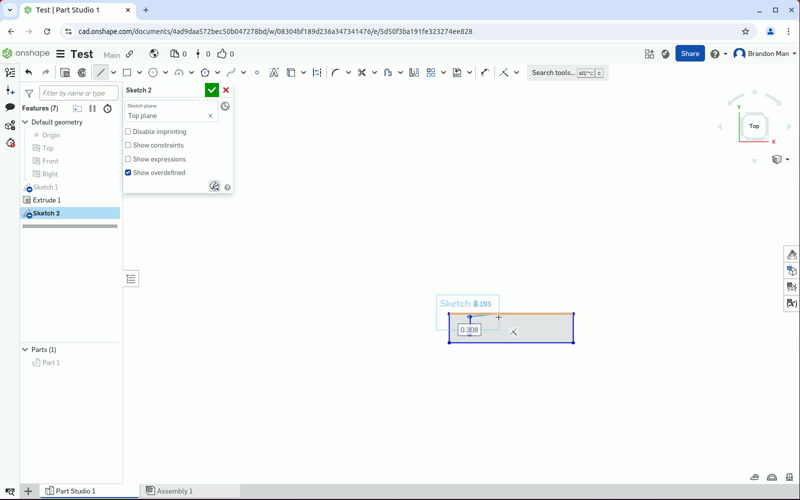
mouse_move(468, 334)
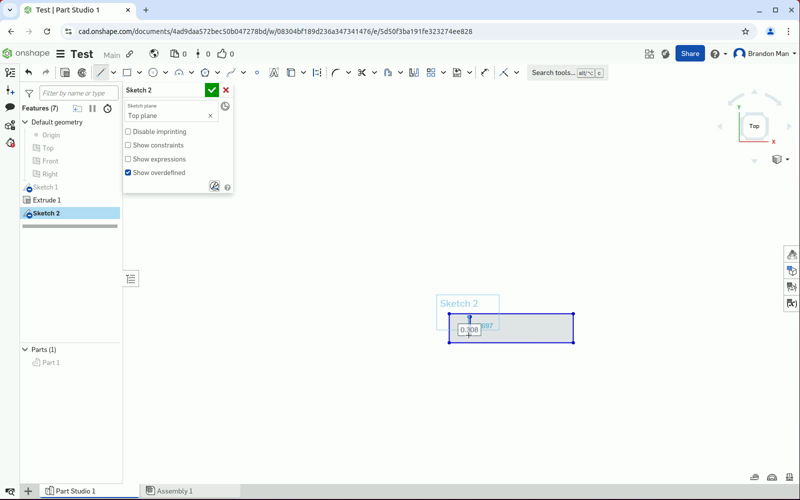
scroll(6)
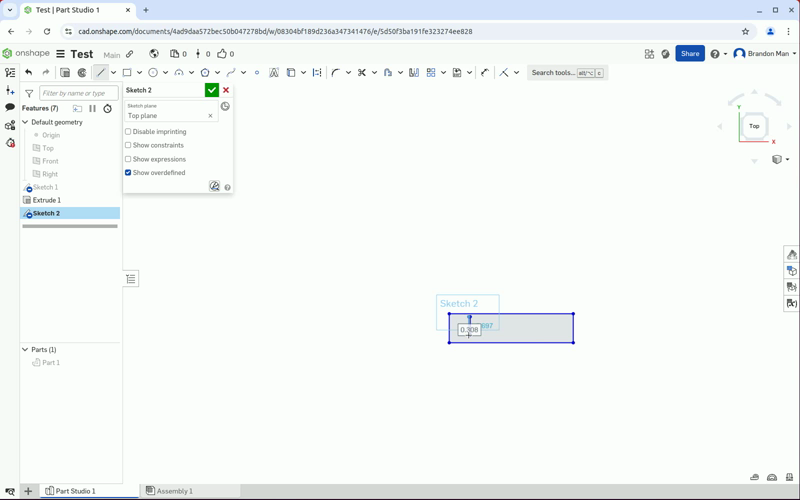
scroll(6)
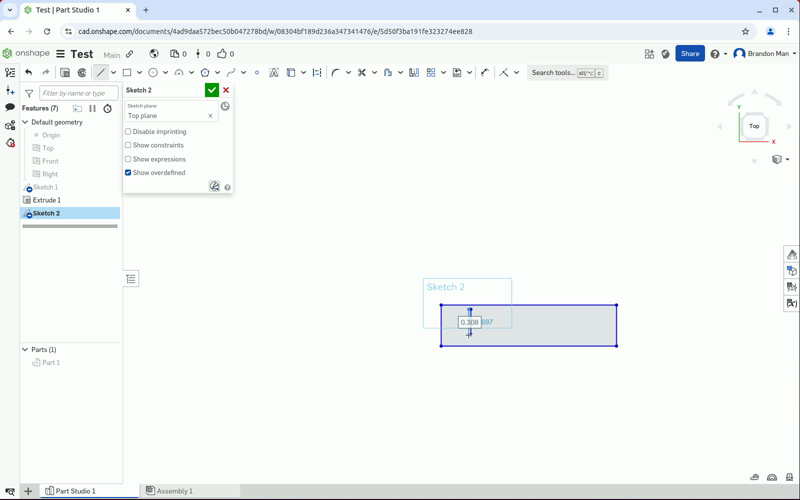
scroll(6)
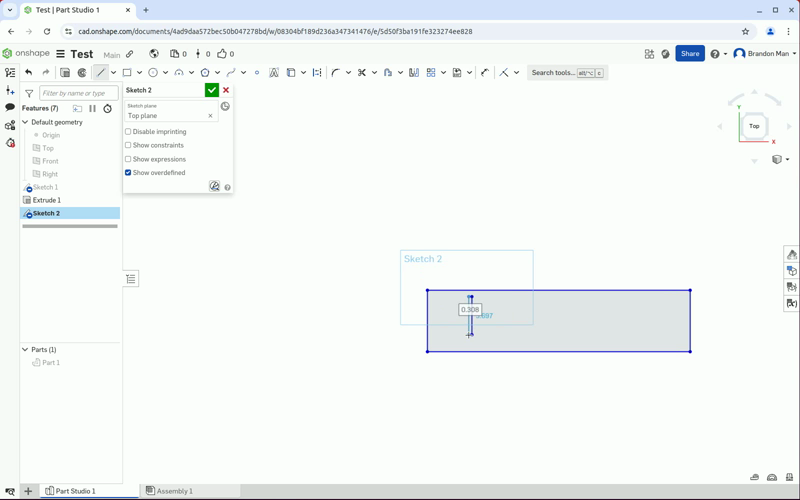
scroll(6)
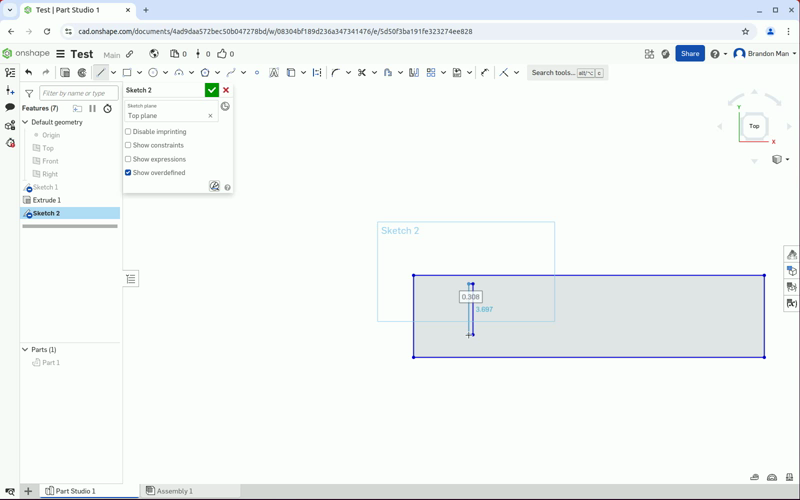
scroll(6)
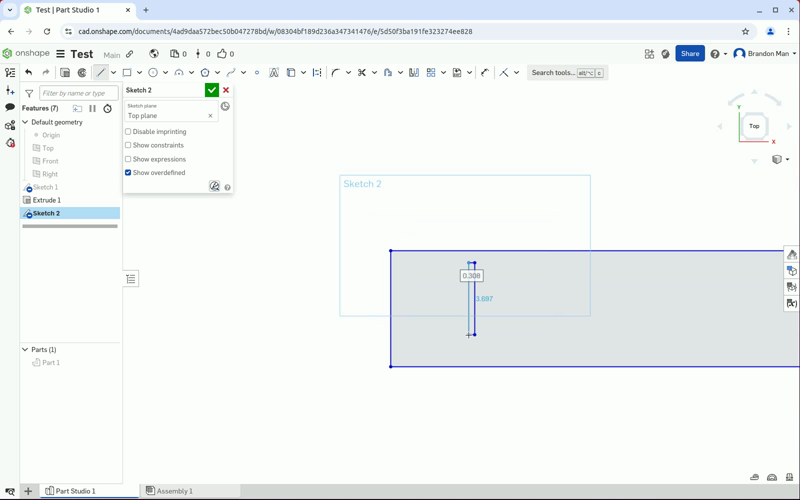
scroll(6)
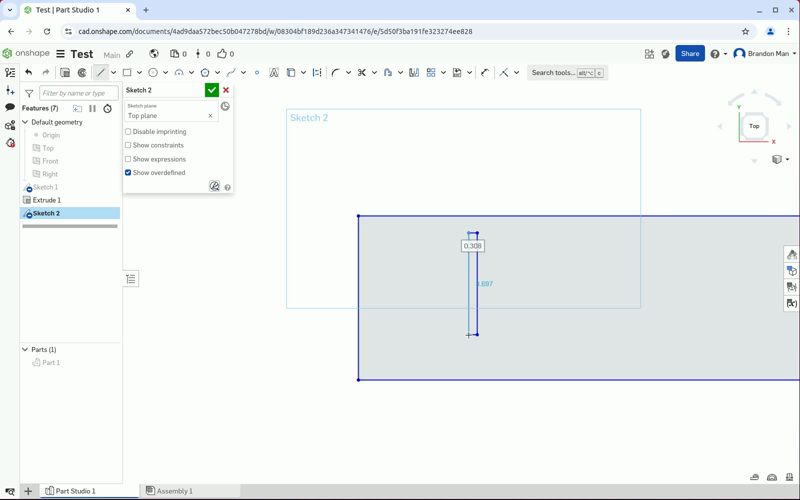
scroll(6)
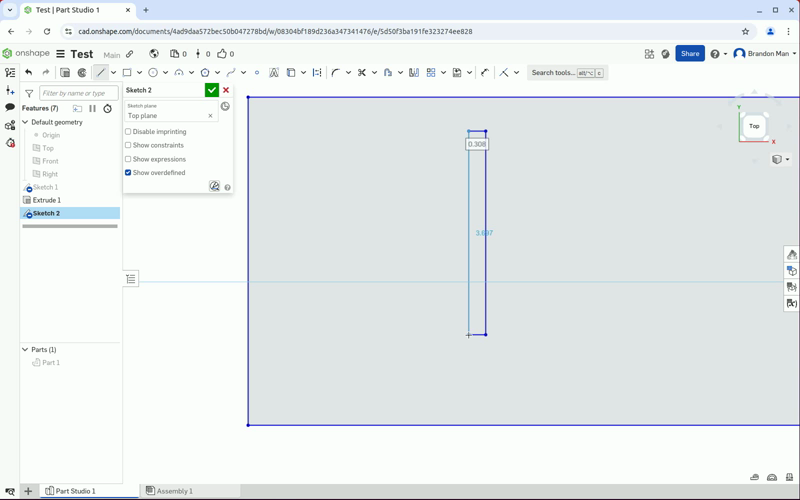
key_up(shift)
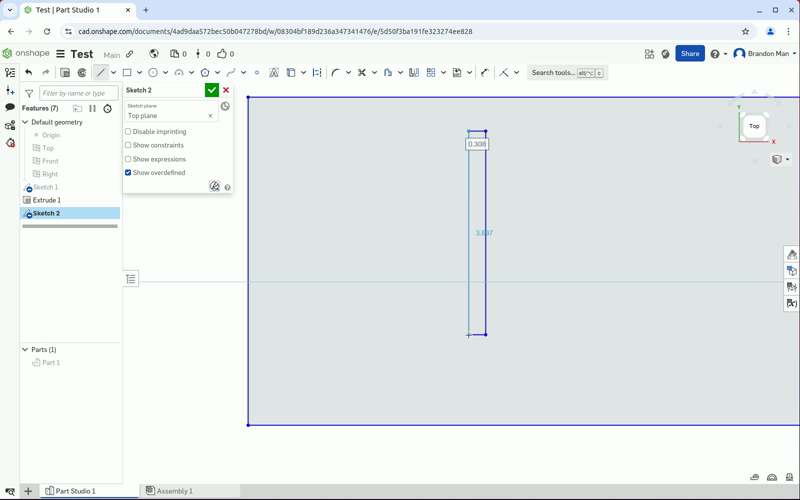
click(468, 334)
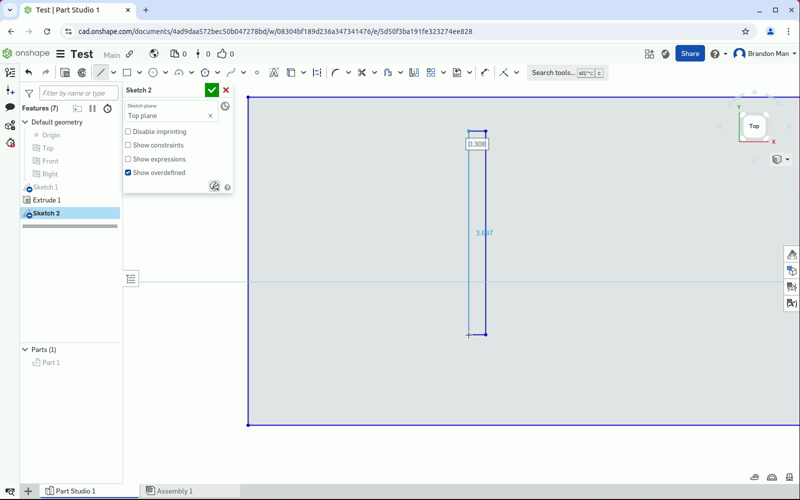
scroll(-6)
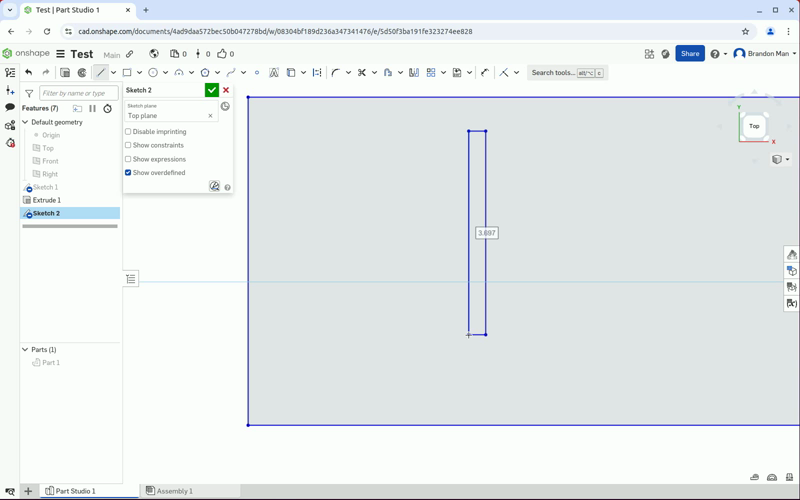
scroll(-6)
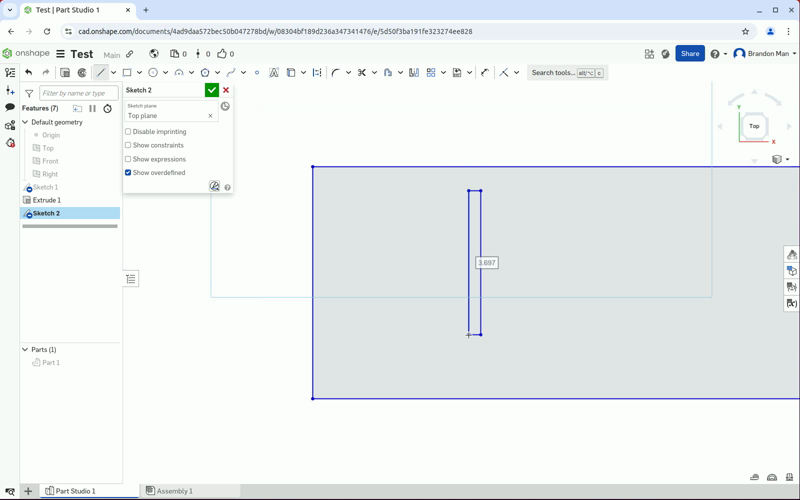
scroll(-6)
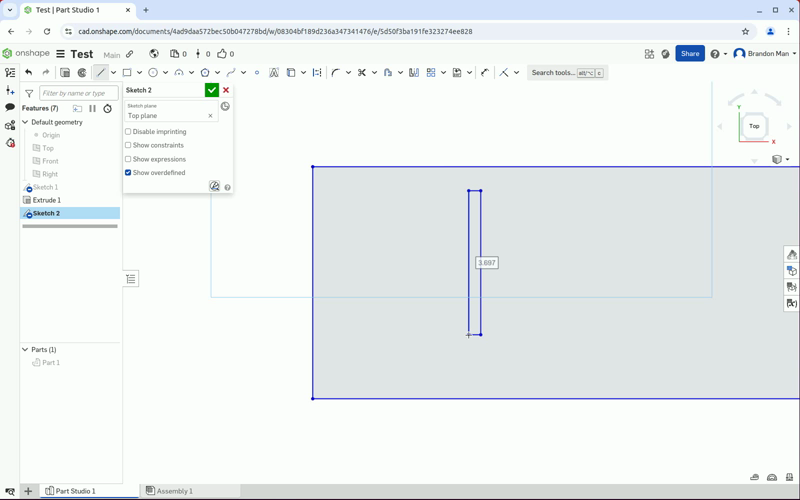
scroll(-6)
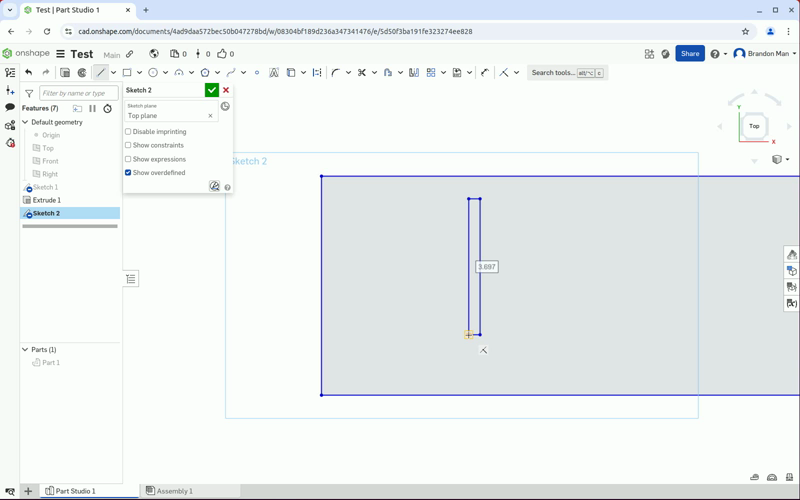
scroll(-6)
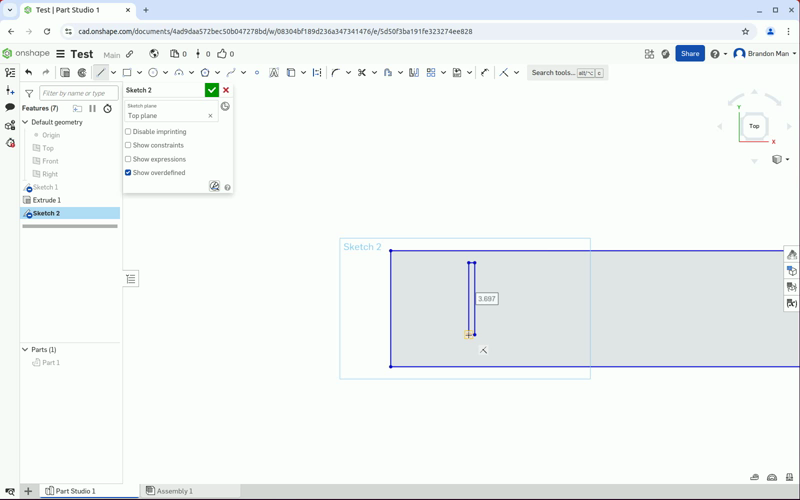
scroll(-6)
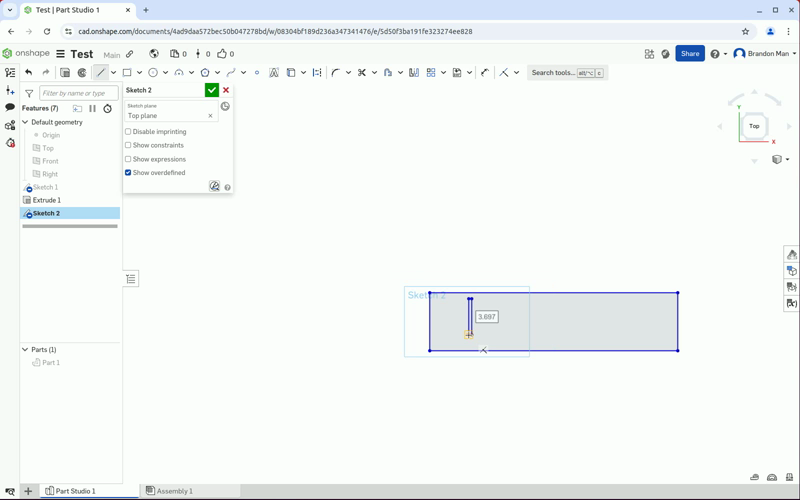
scroll(-6)
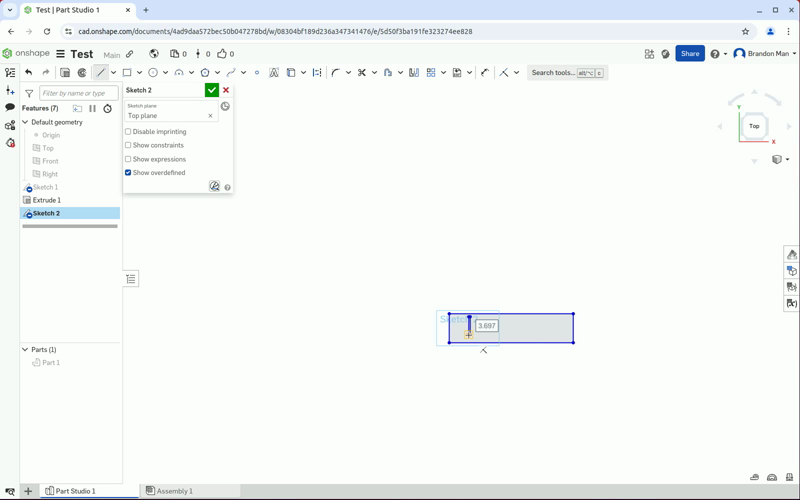
key(esc)
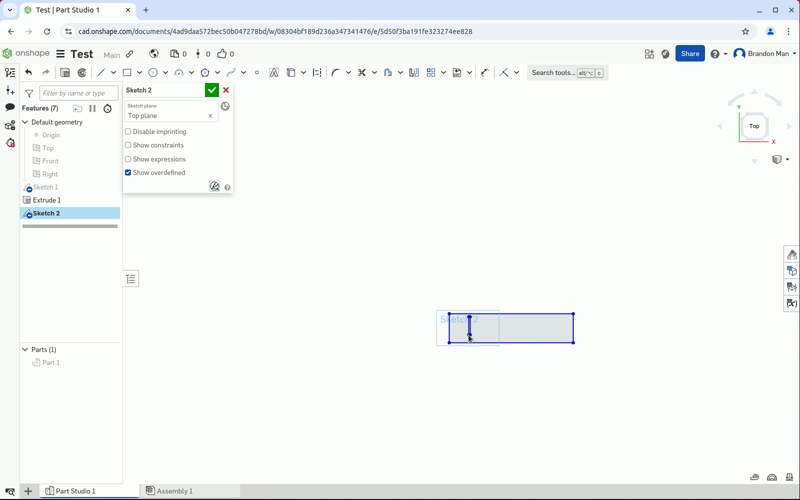
key(l)
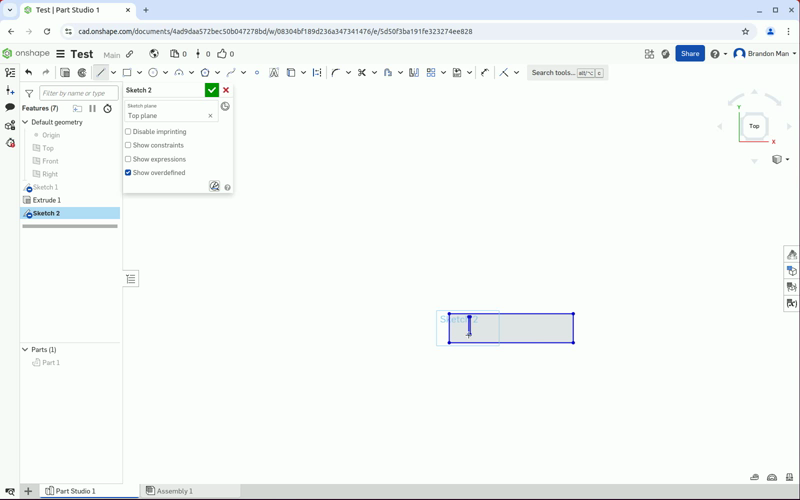
key_down(shift)
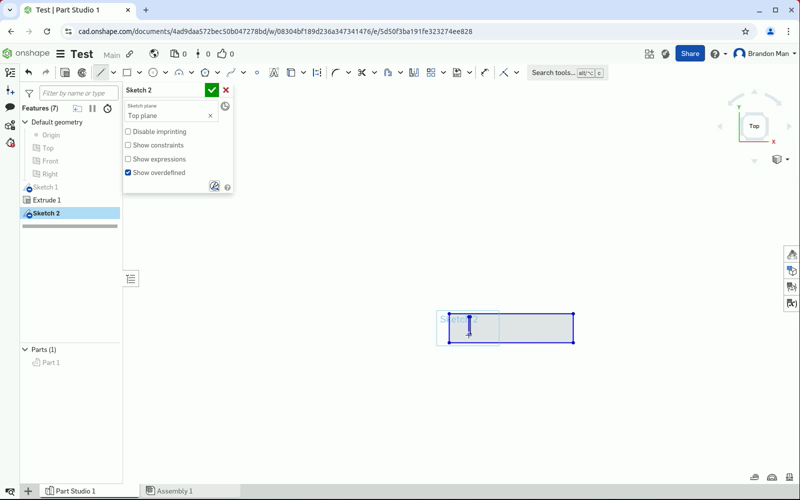
mouse_move(552, 334)
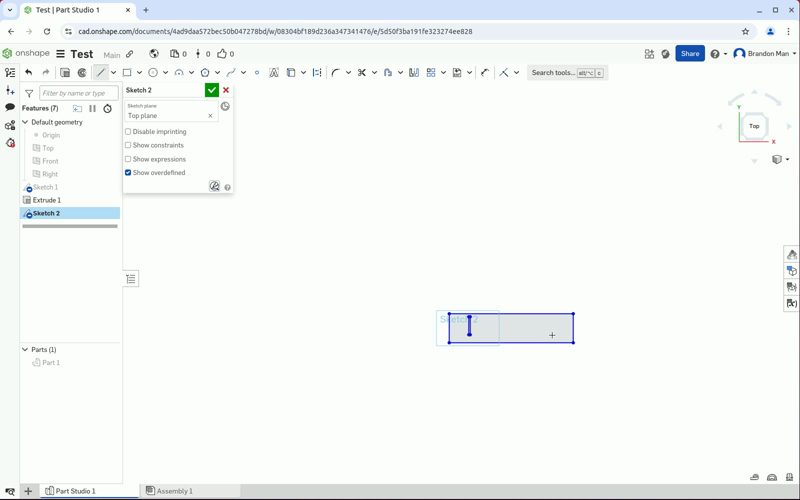
click(552, 334)
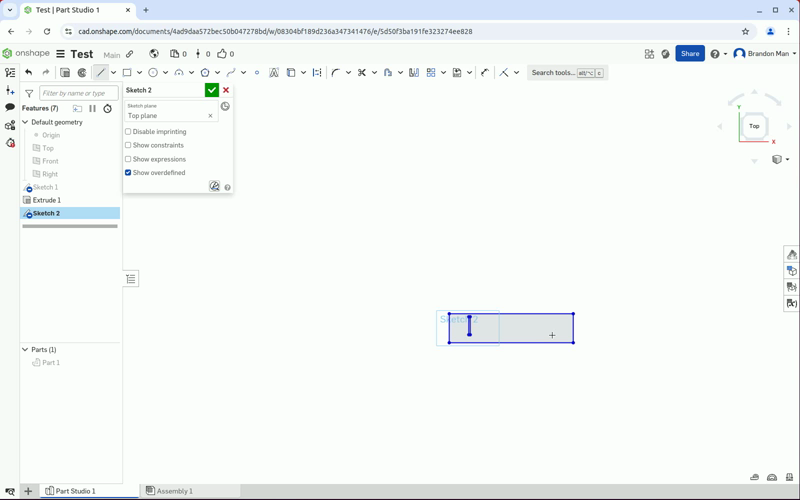
key_up(shift)
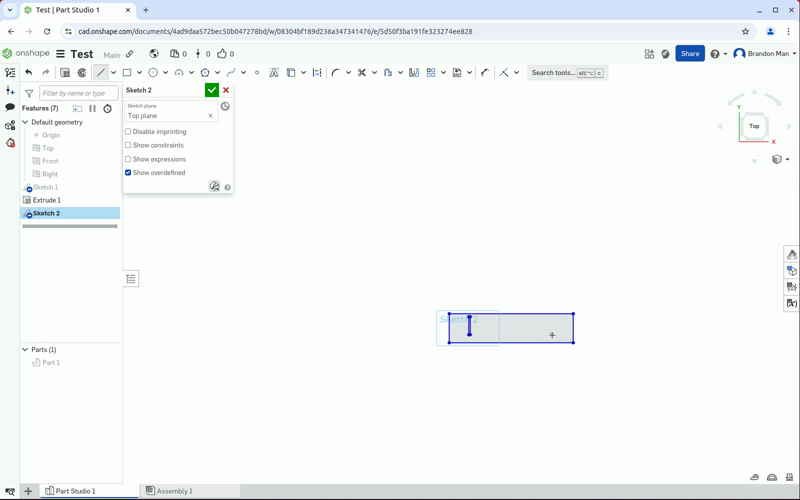
key_down(shift)
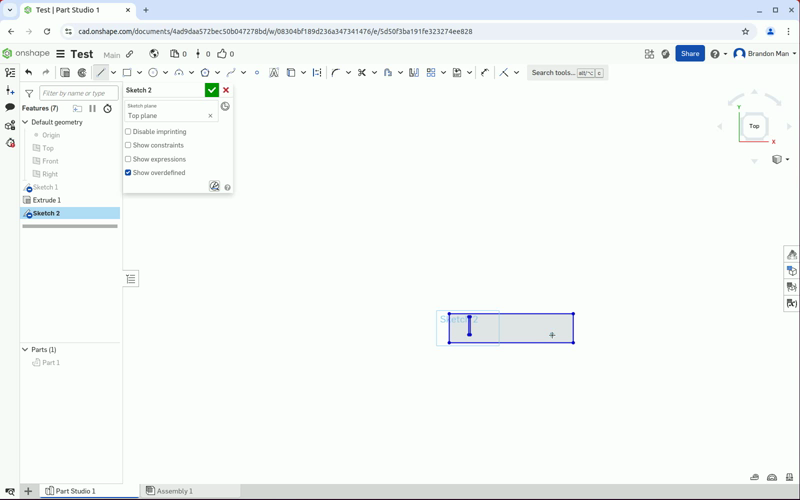
mouse_move(582, 334)
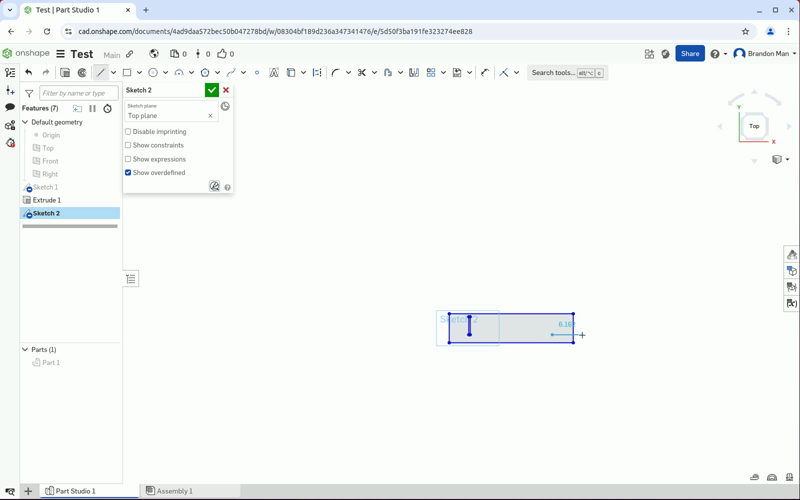
mouse_move(553, 334)
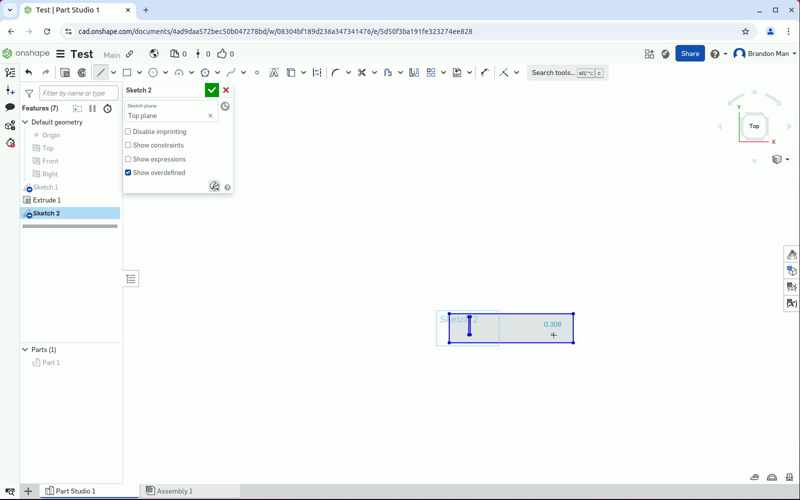
scroll(6)
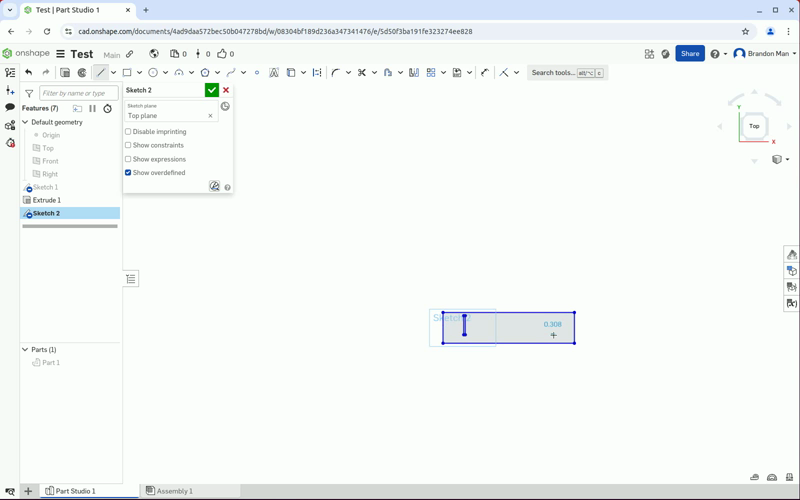
scroll(6)
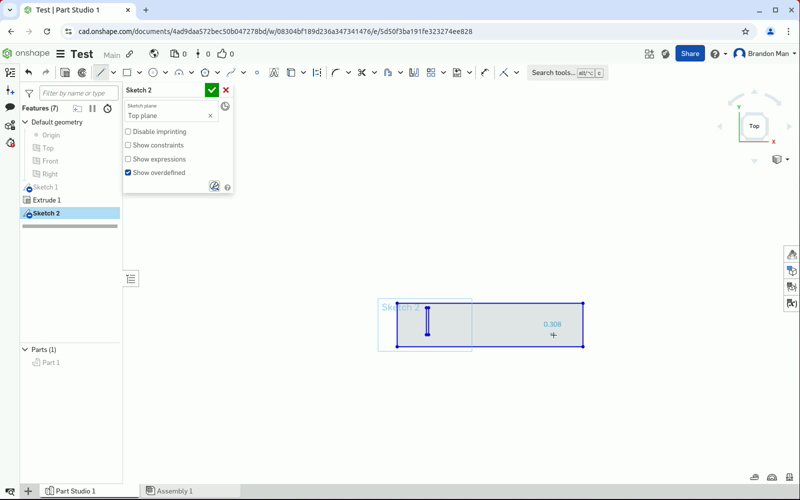
scroll(6)
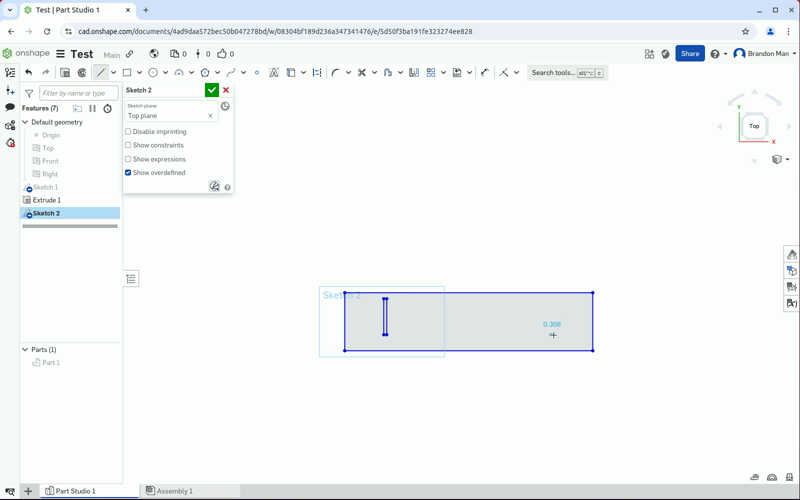
scroll(6)
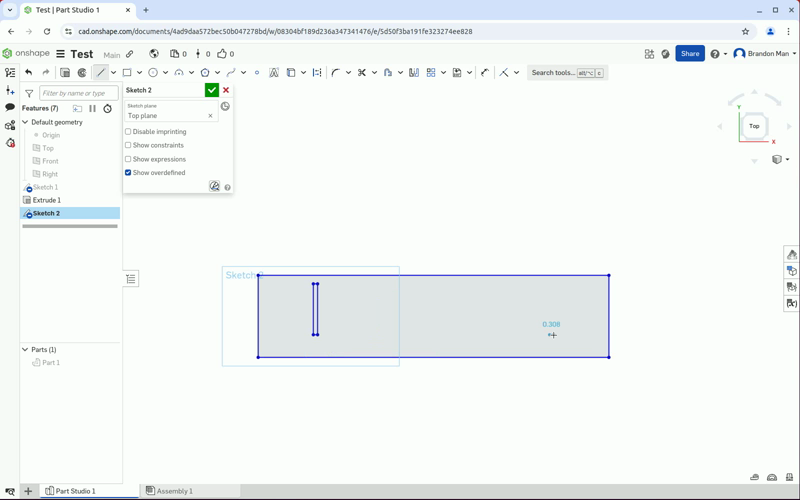
scroll(6)
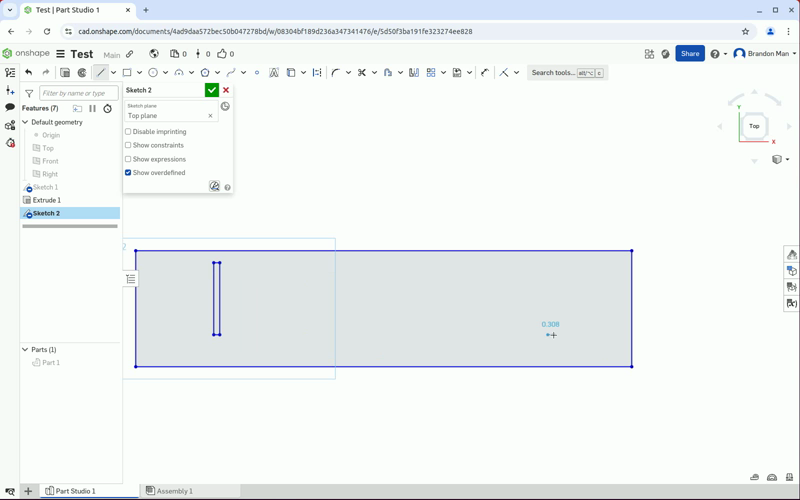
scroll(6)
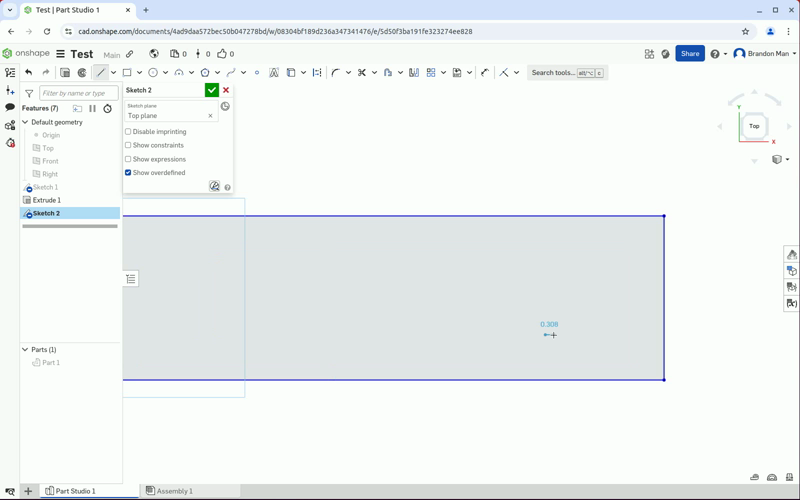
scroll(6)
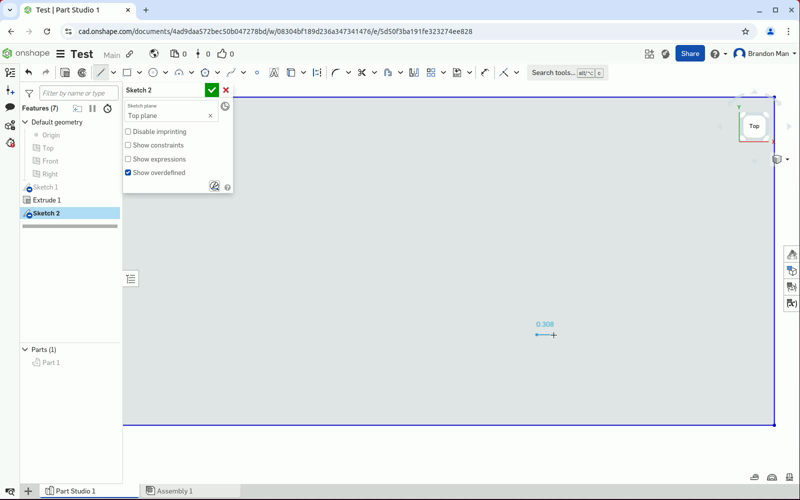
click(553, 334)
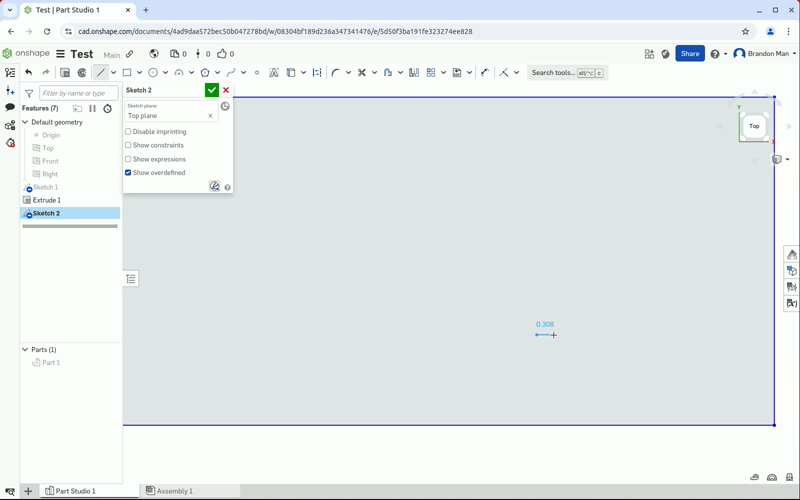
scroll(-6)
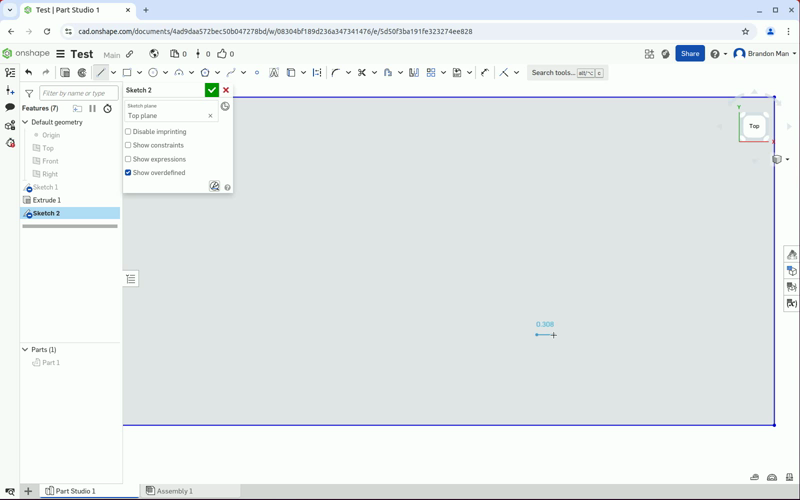
scroll(-6)
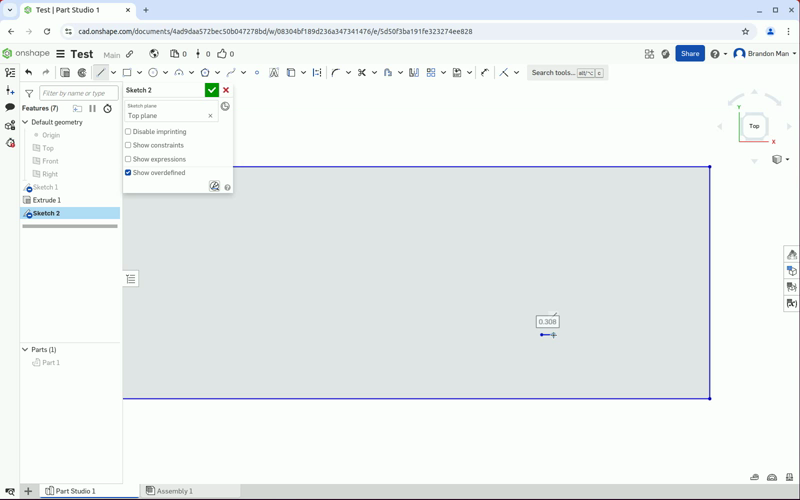
scroll(-6)
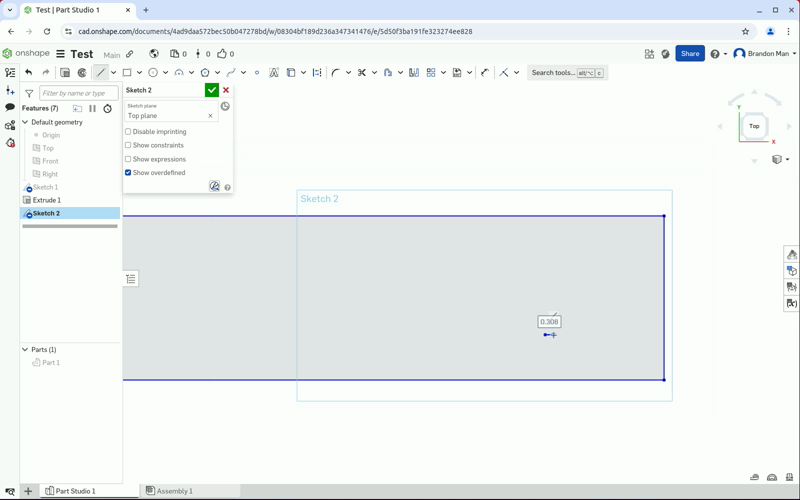
scroll(-6)
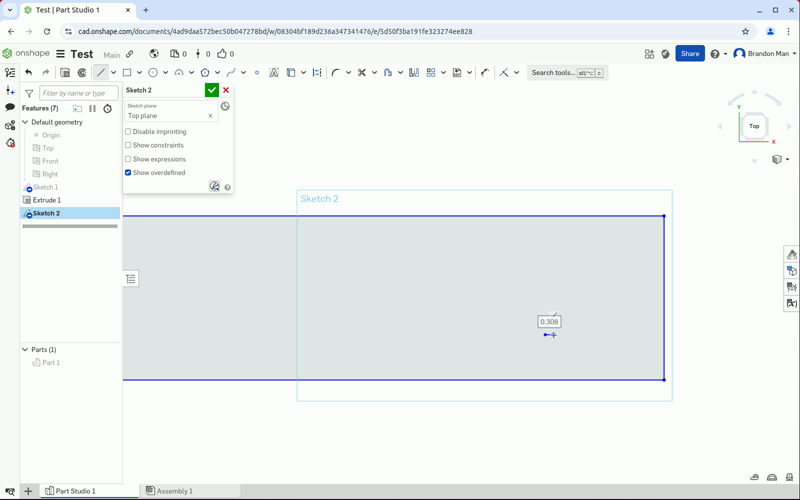
scroll(-6)
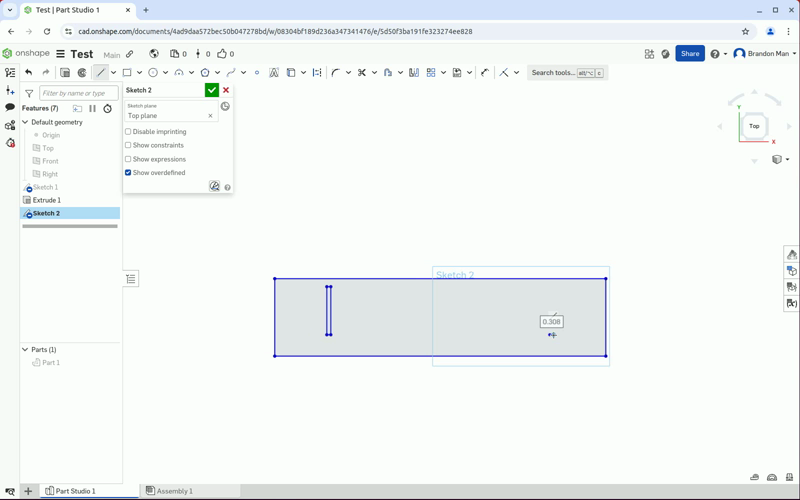
scroll(-6)
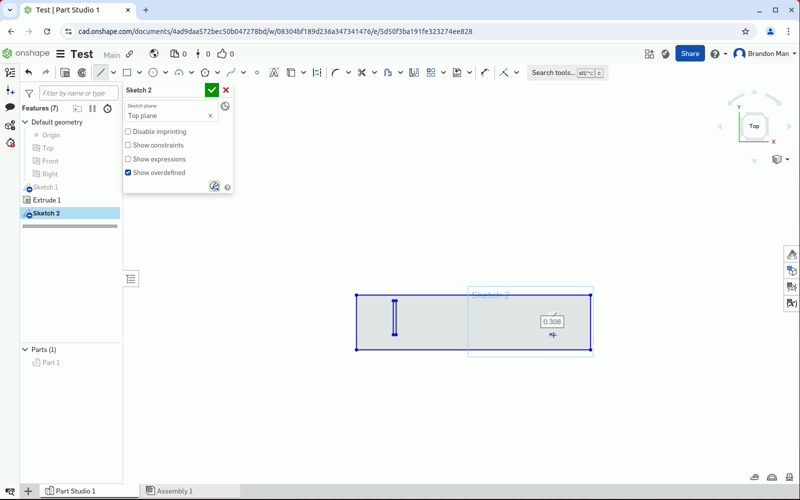
scroll(-6)
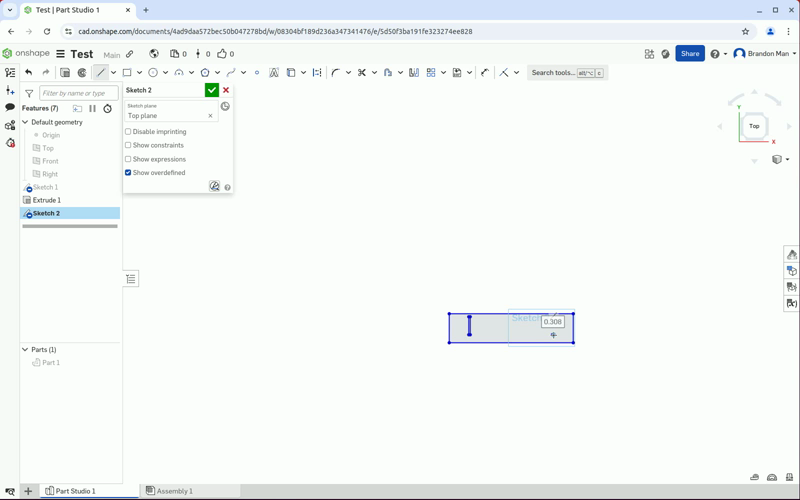
key_up(shift)
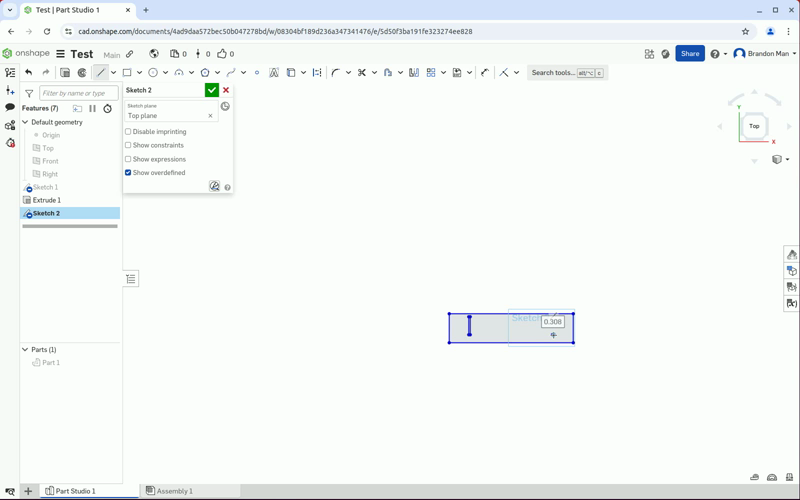
key_down(shift)
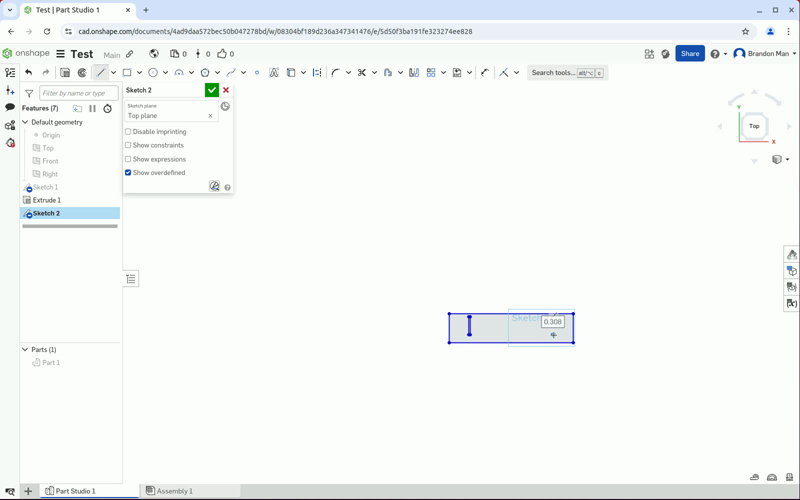
mouse_move(583, 334)
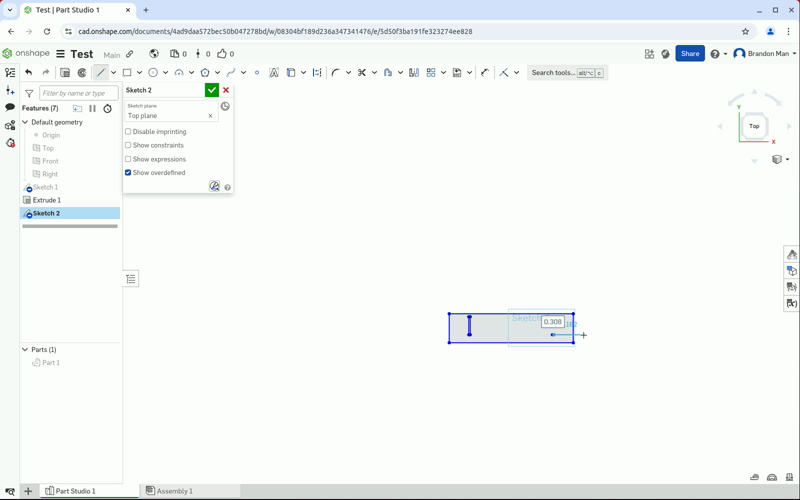
mouse_move(553, 316)
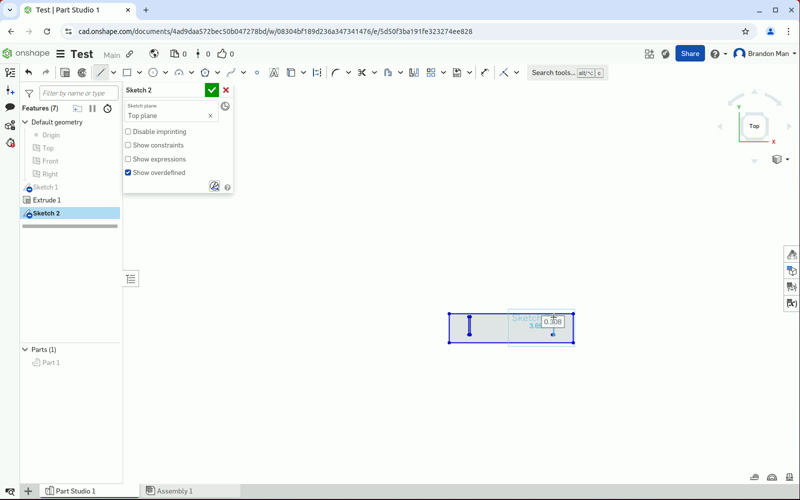
click(553, 316)
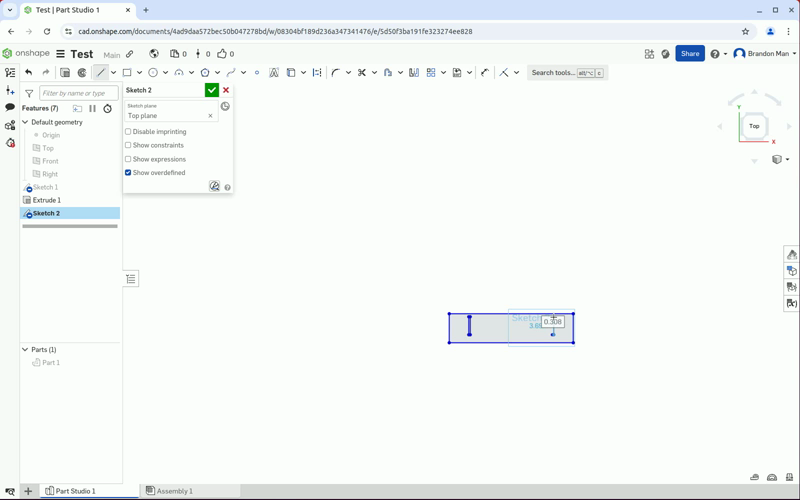
key_up(shift)
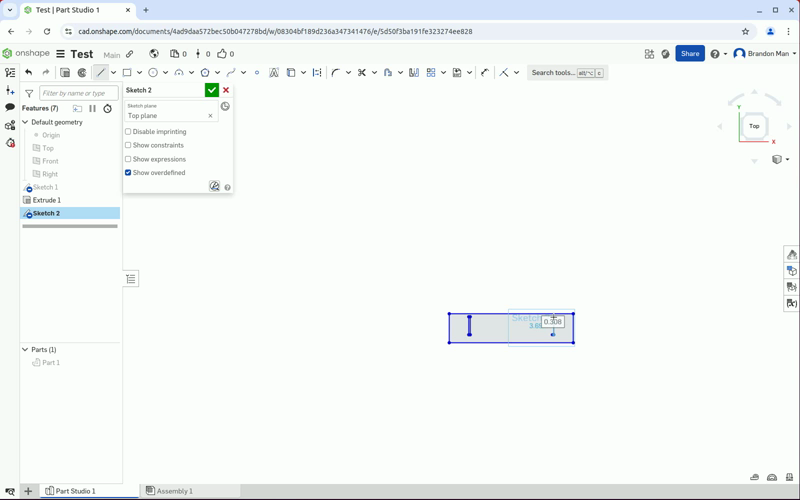
key_down(shift)
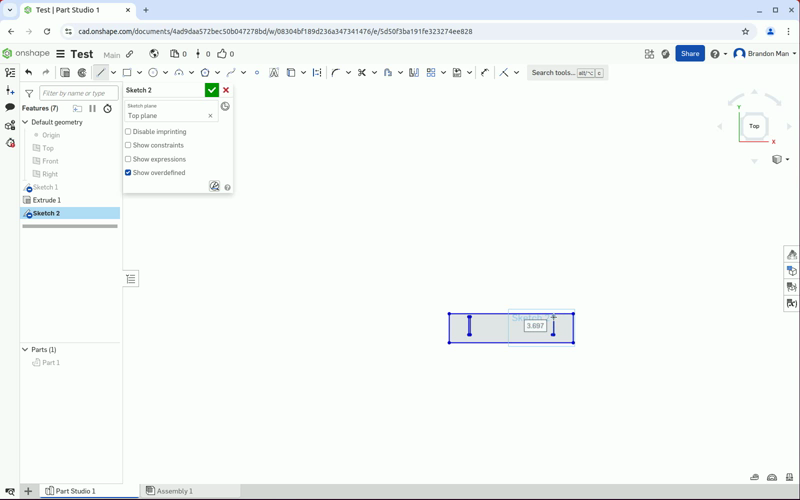
mouse_move(583, 316)
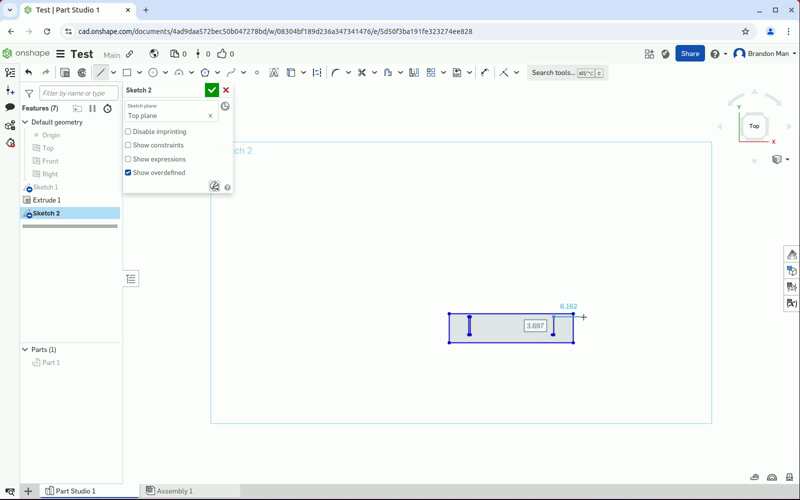
mouse_move(552, 316)
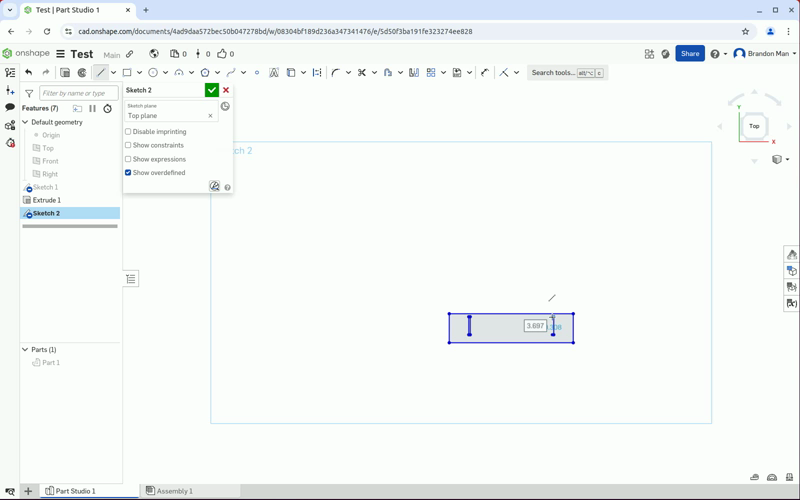
scroll(6)
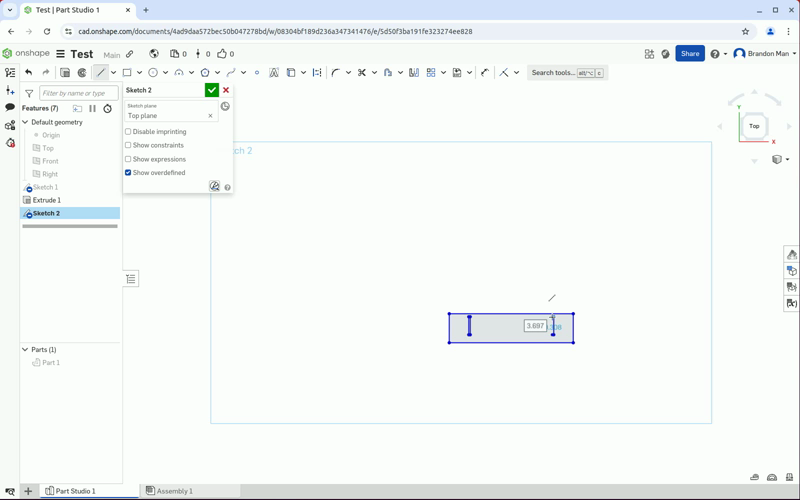
scroll(6)
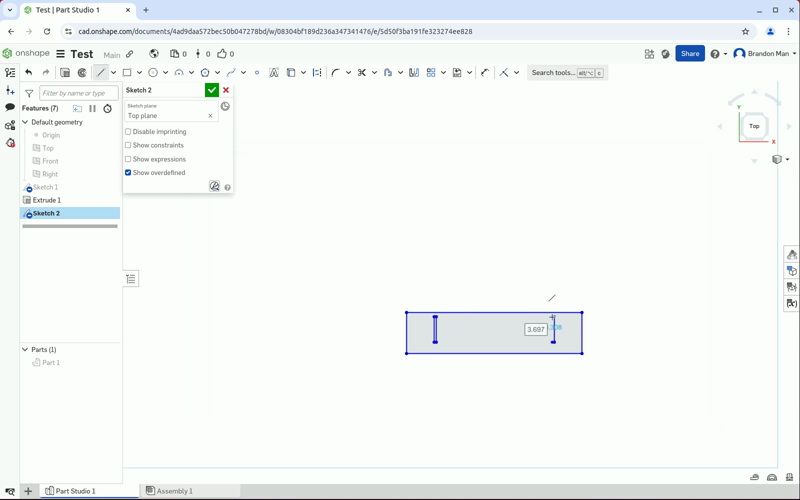
scroll(6)
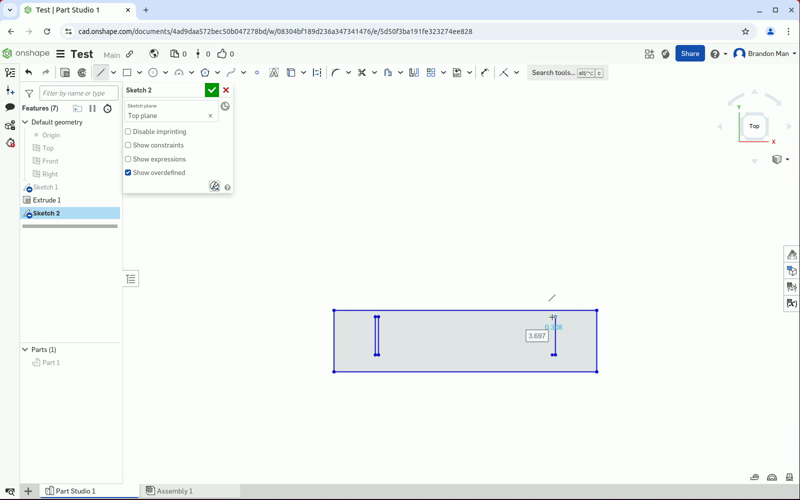
scroll(6)
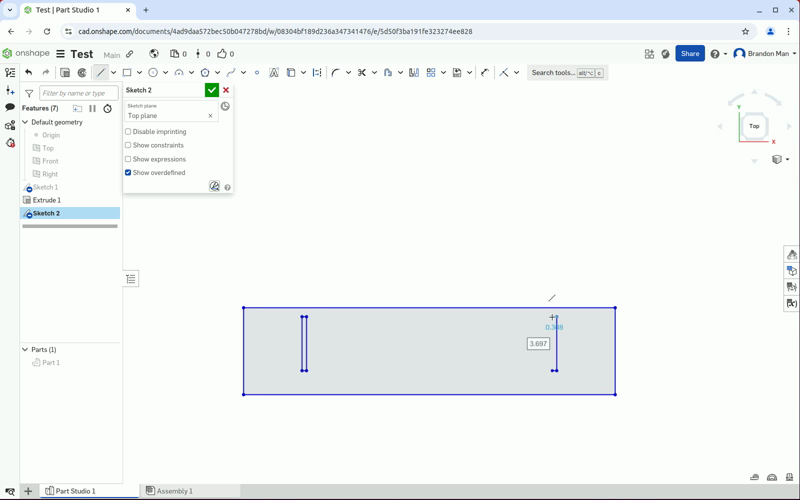
scroll(6)
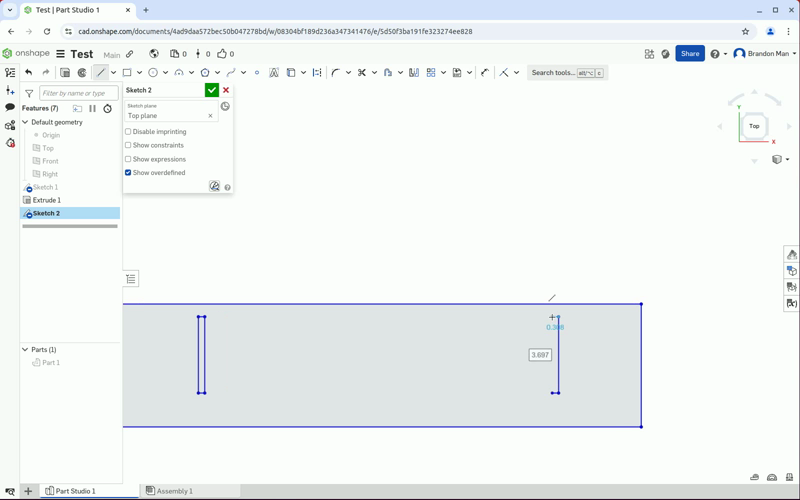
scroll(6)
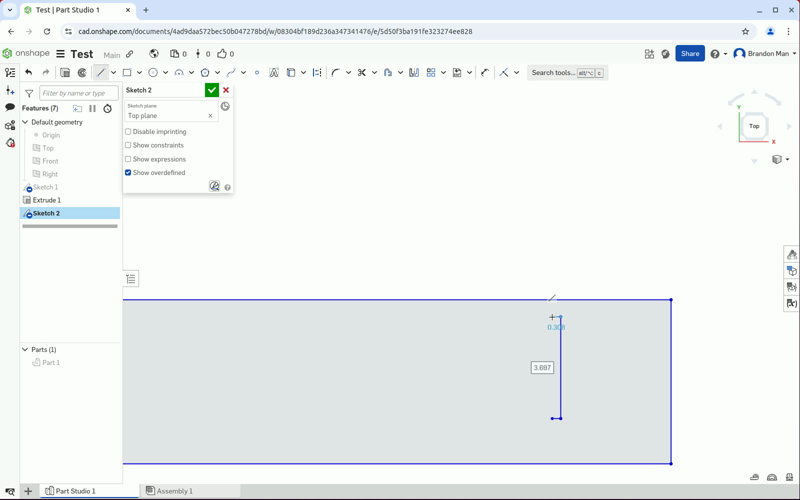
scroll(6)
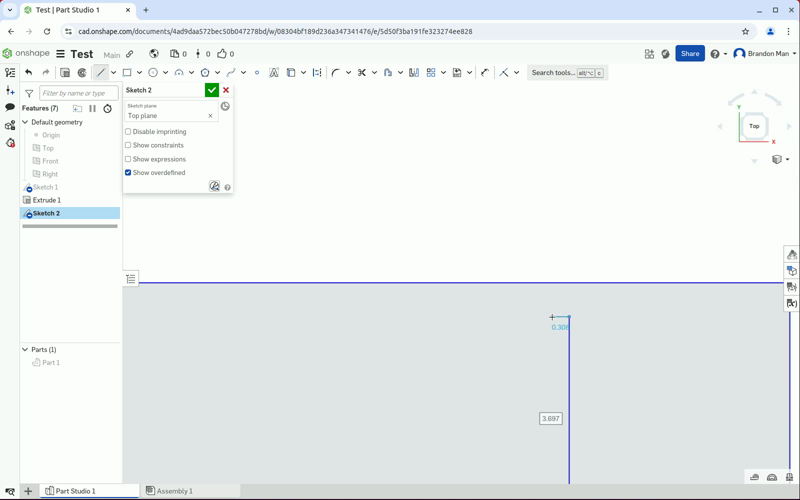
click(552, 316)
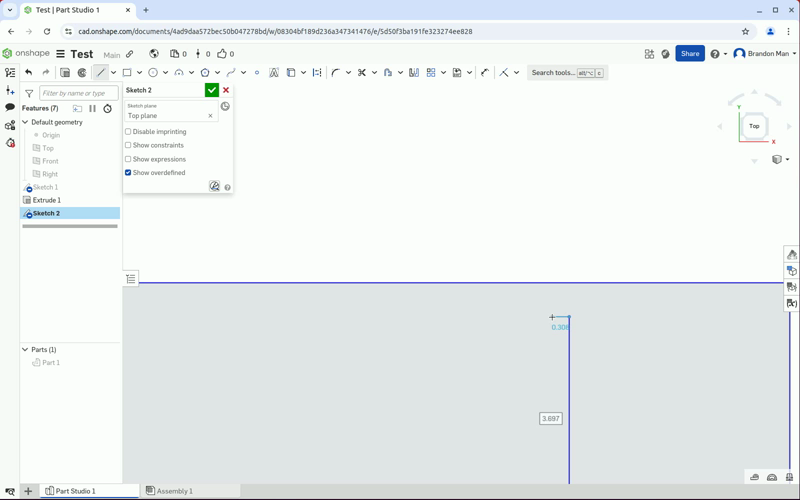
scroll(-6)
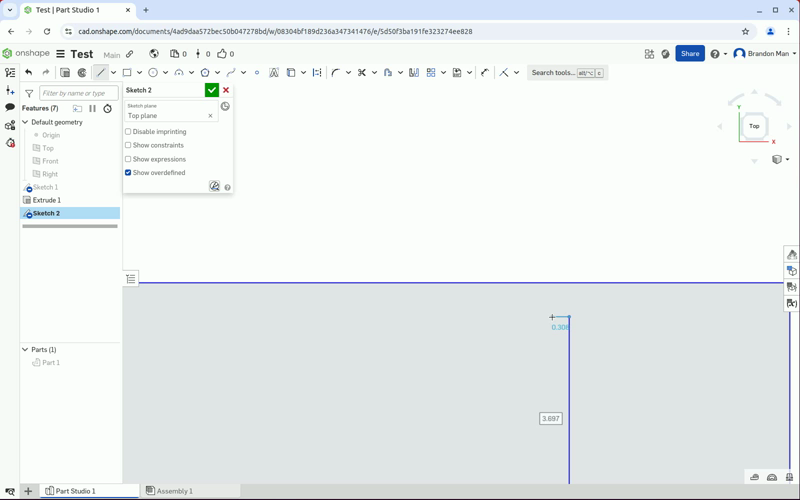
scroll(-6)
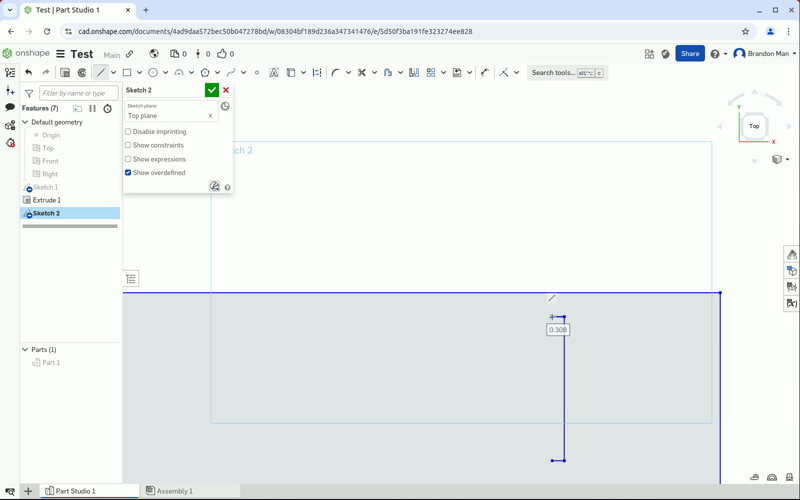
scroll(-6)
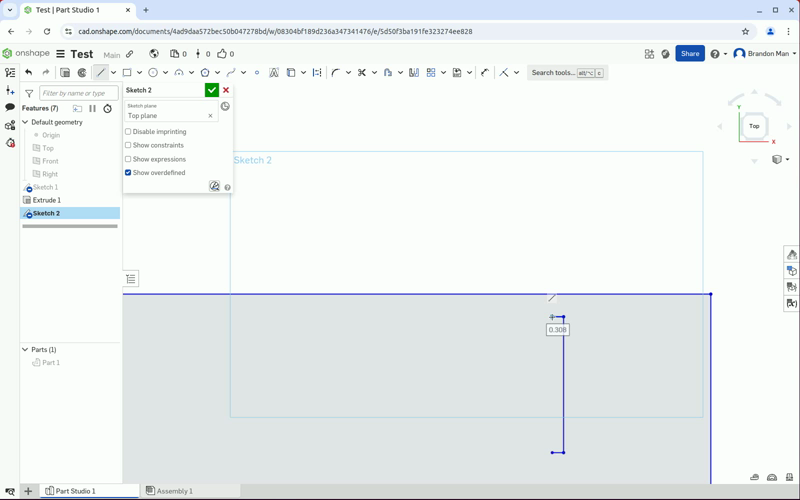
scroll(-6)
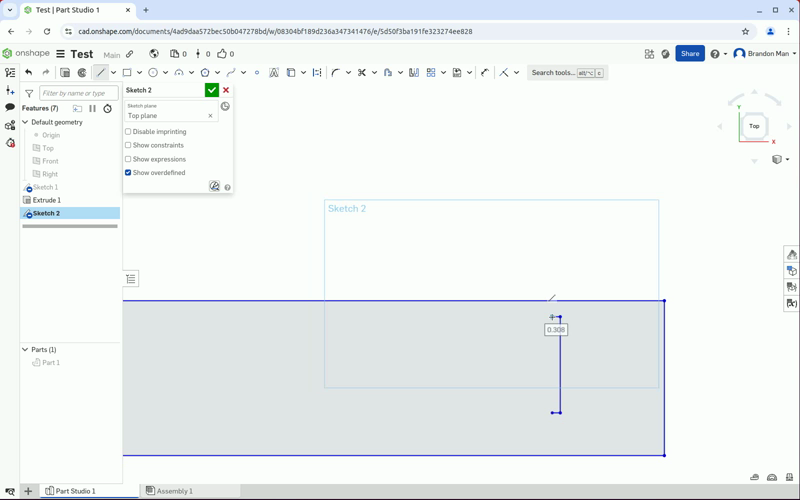
scroll(-6)
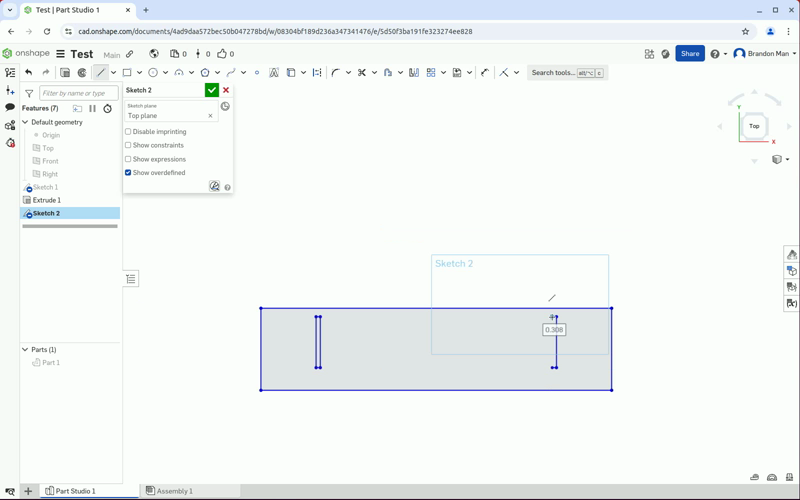
scroll(-6)
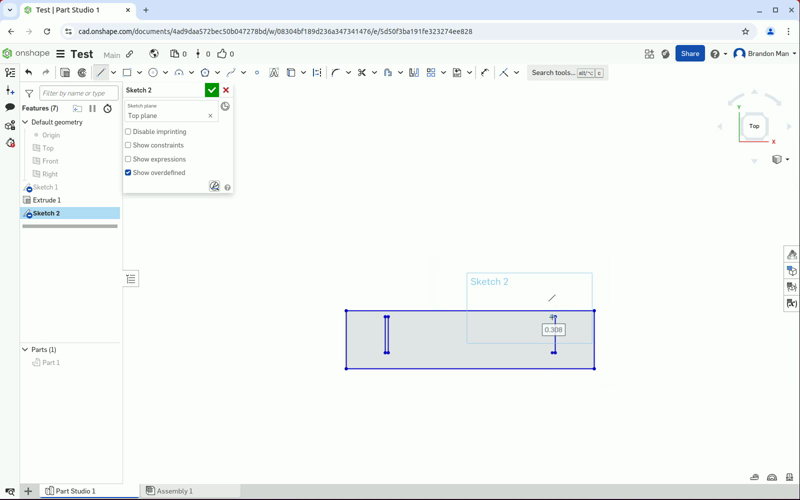
scroll(-6)
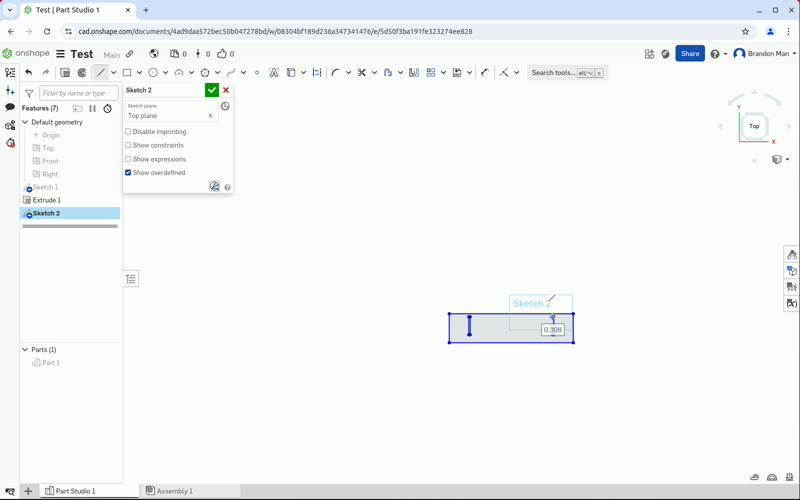
key_up(shift)
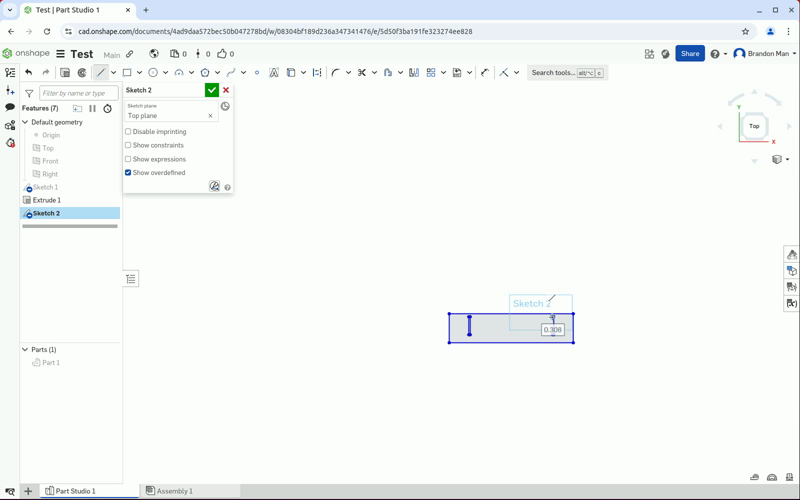
mouse_move(582, 316)
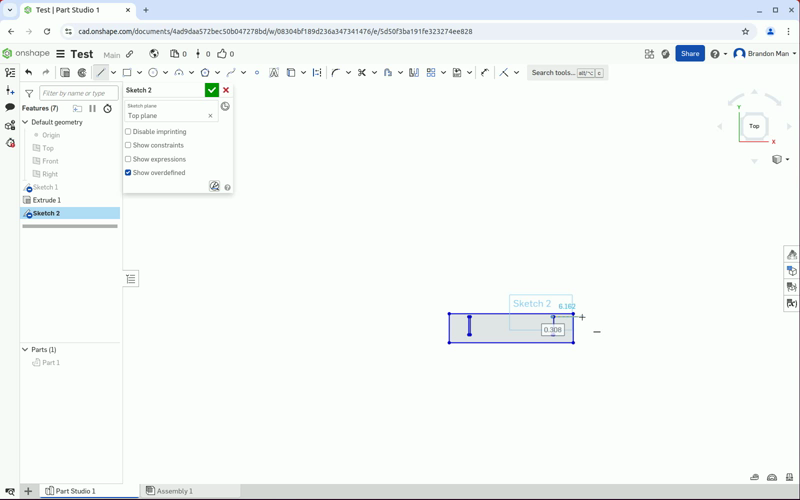
key_down(shift)
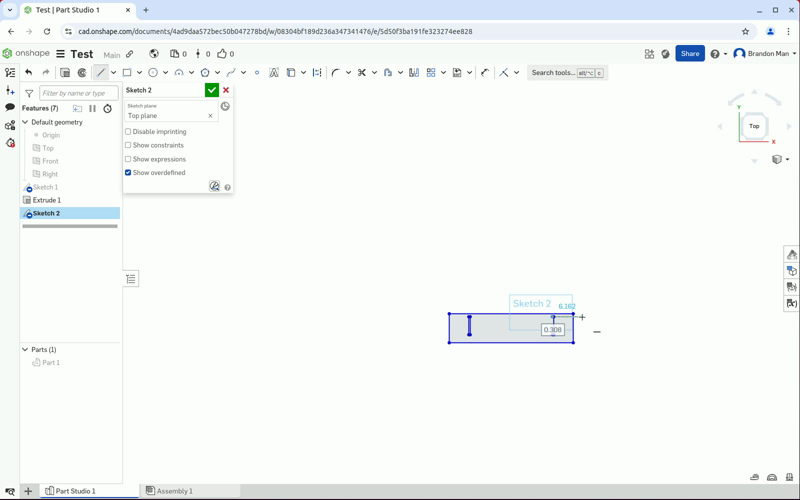
mouse_move(552, 334)
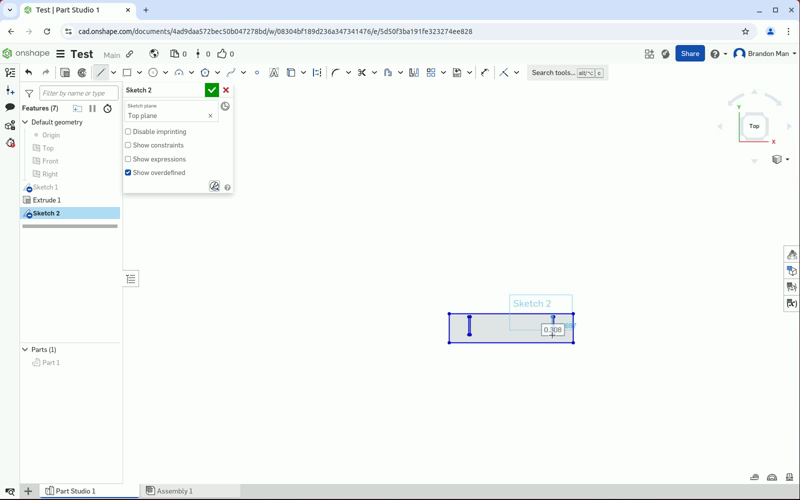
scroll(6)
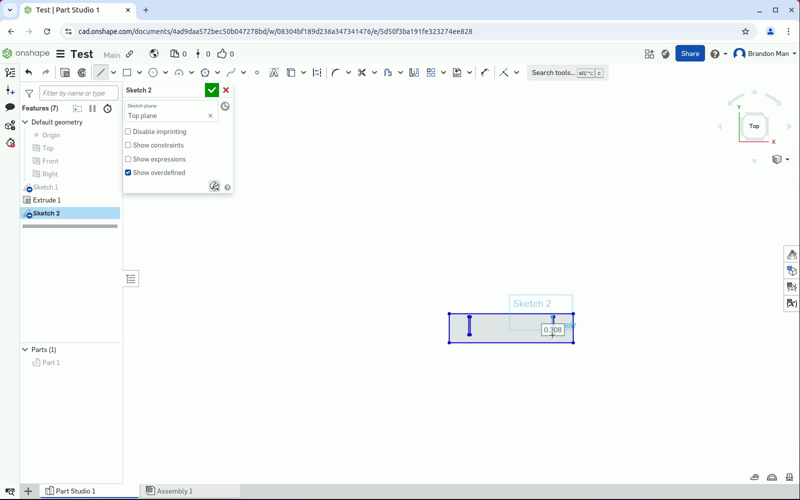
scroll(6)
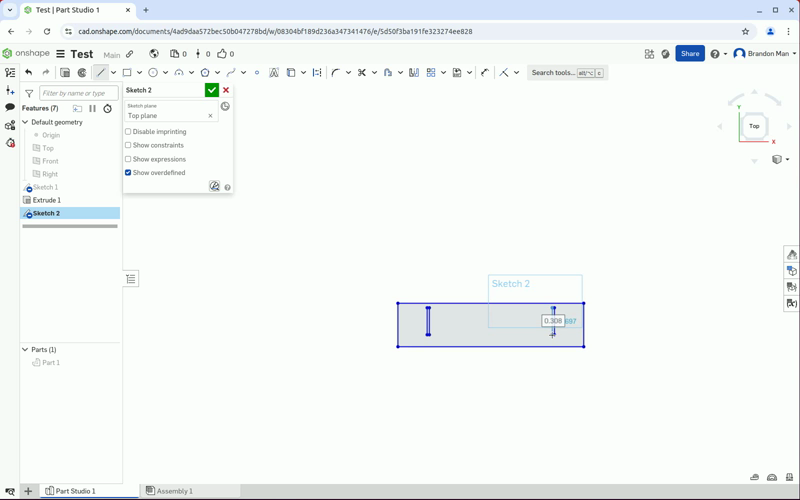
scroll(6)
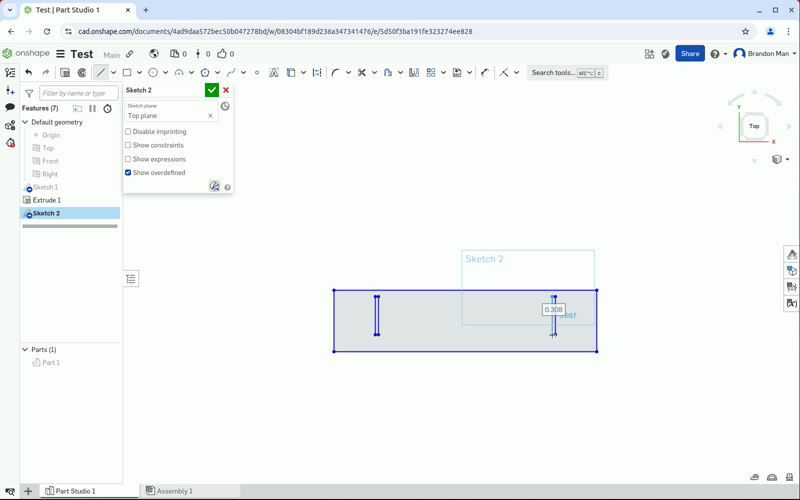
scroll(6)
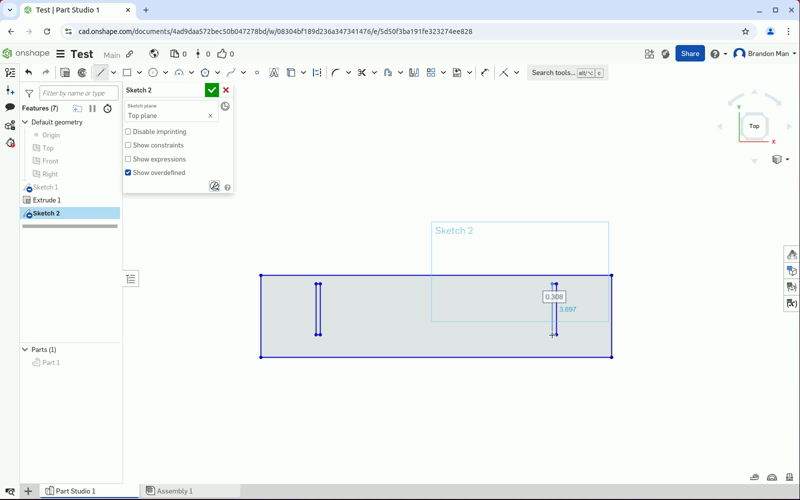
scroll(6)
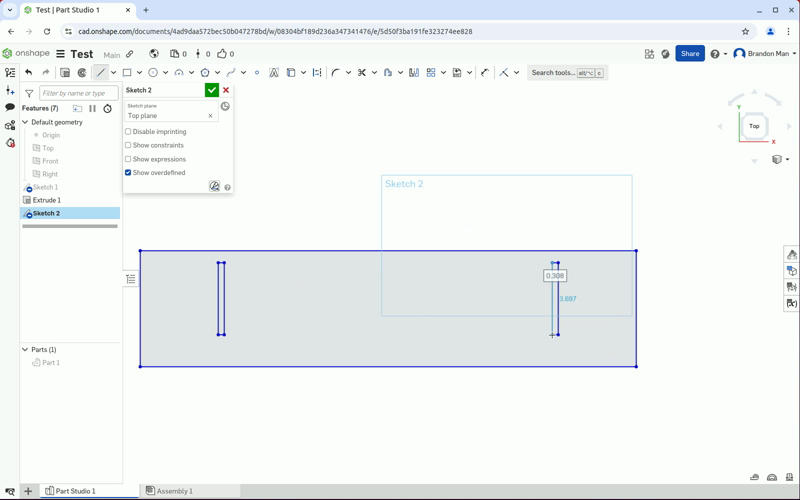
scroll(6)
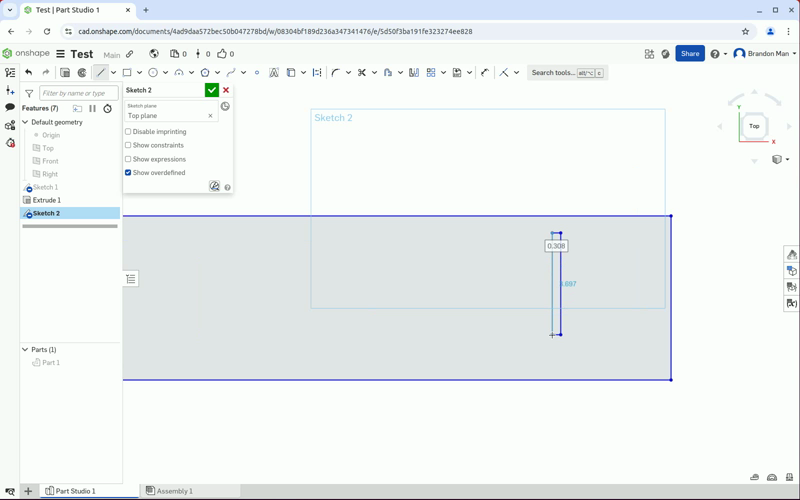
scroll(6)
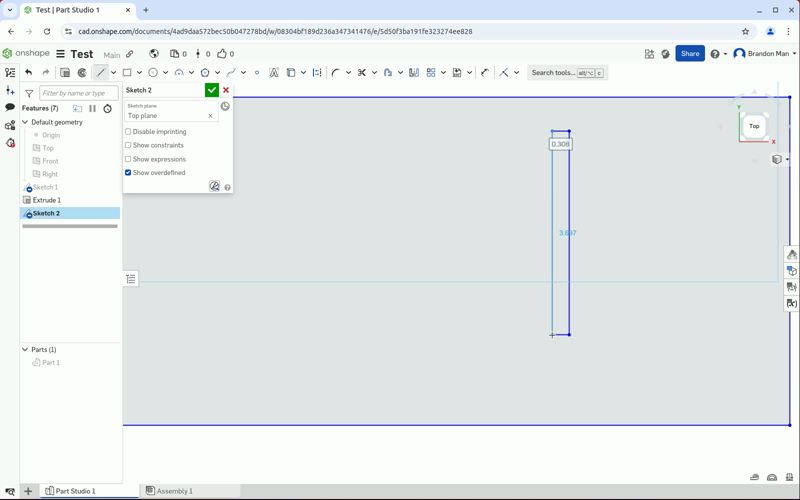
key_up(shift)
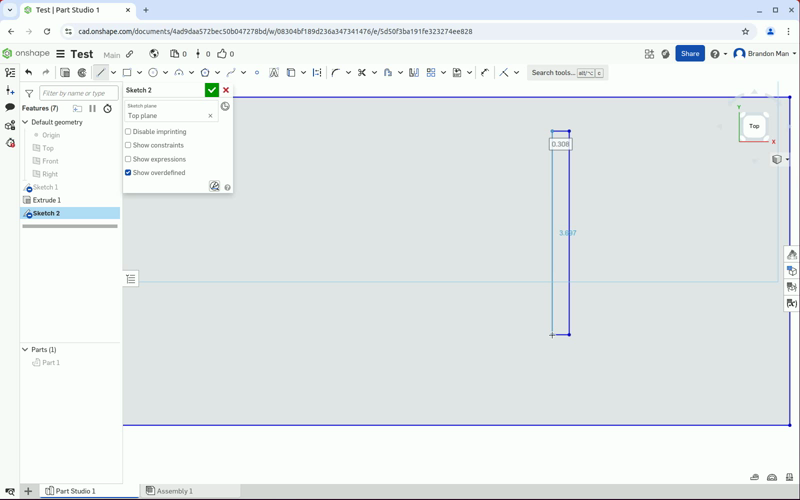
click(552, 334)
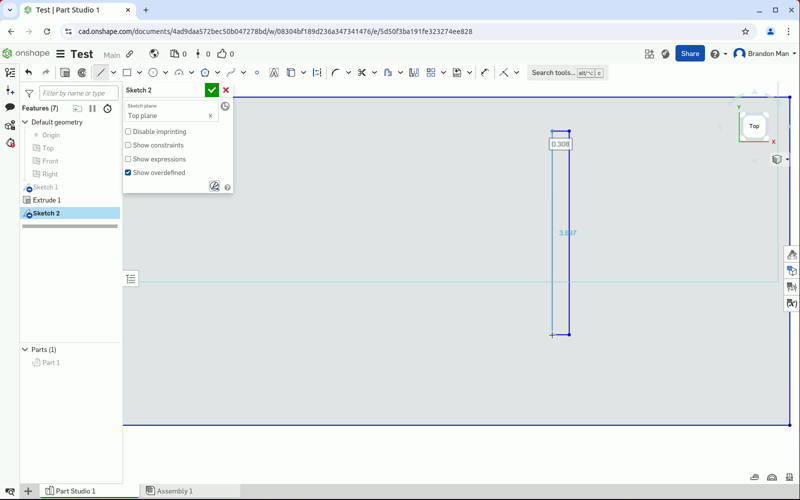
scroll(-6)
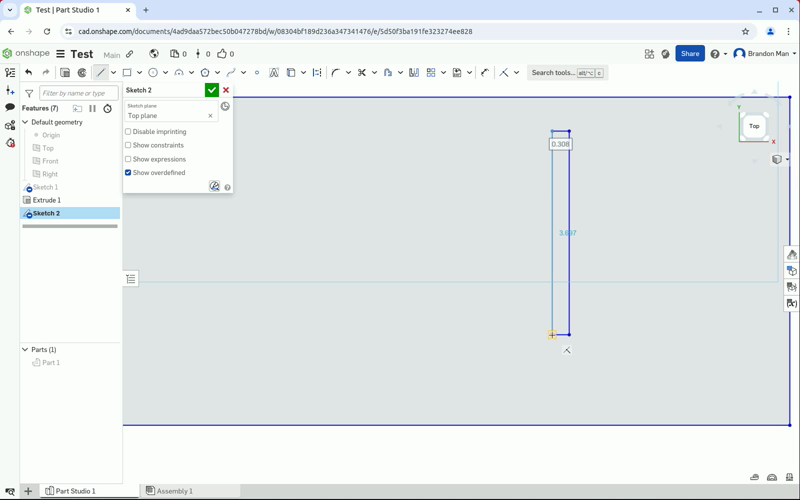
scroll(-6)
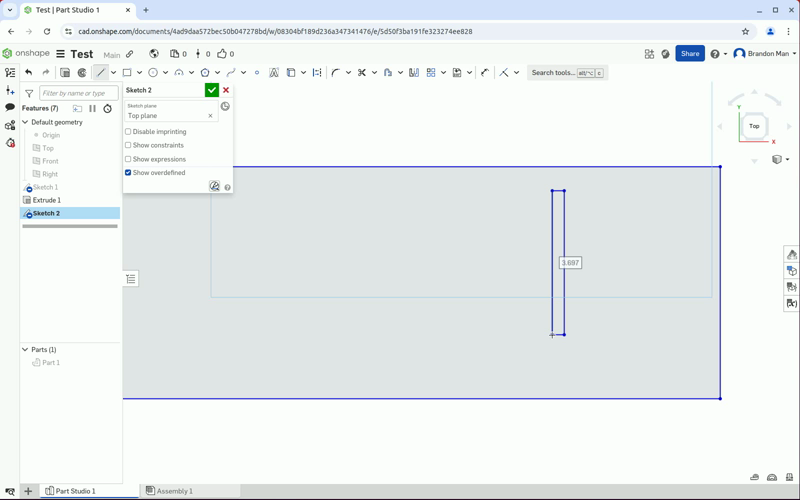
scroll(-6)
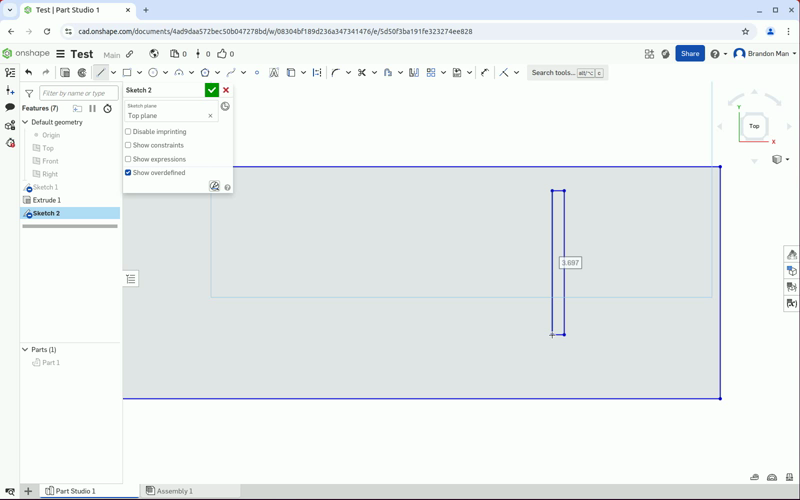
scroll(-6)
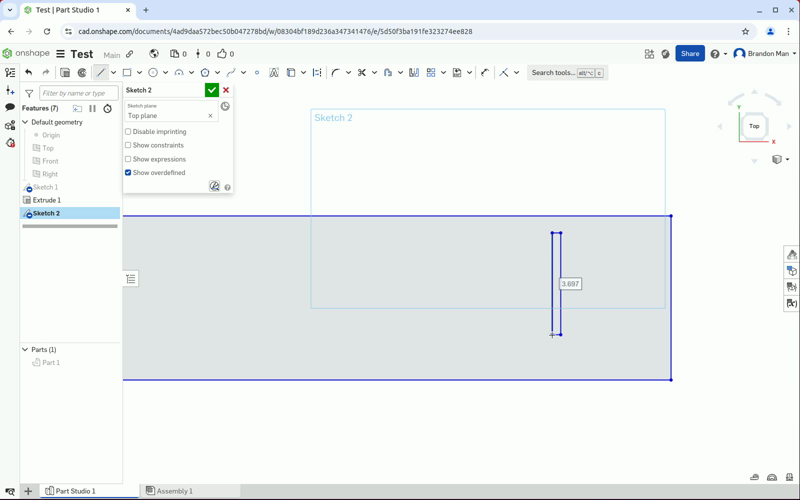
scroll(-6)
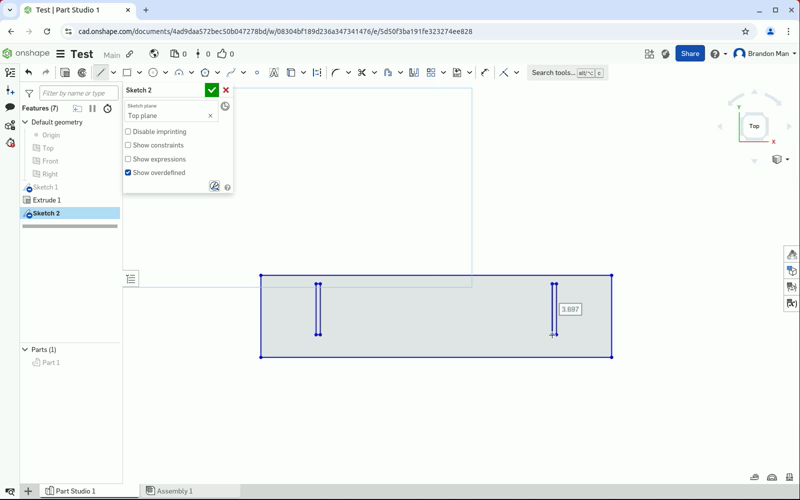
scroll(-6)
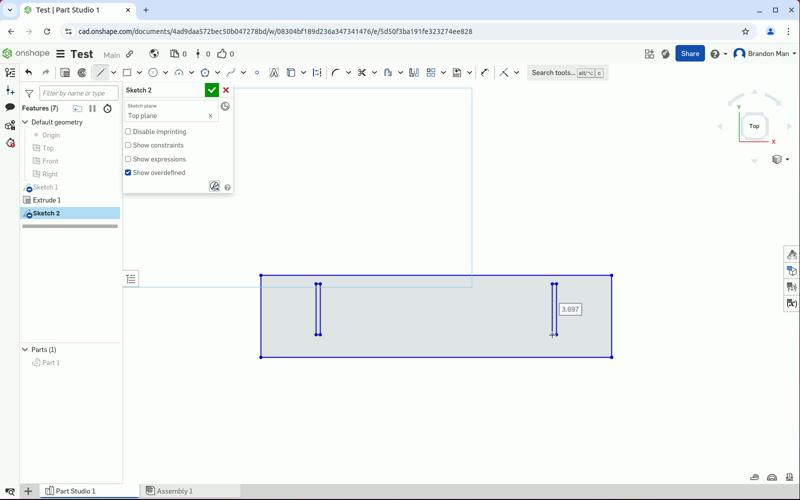
scroll(-6)
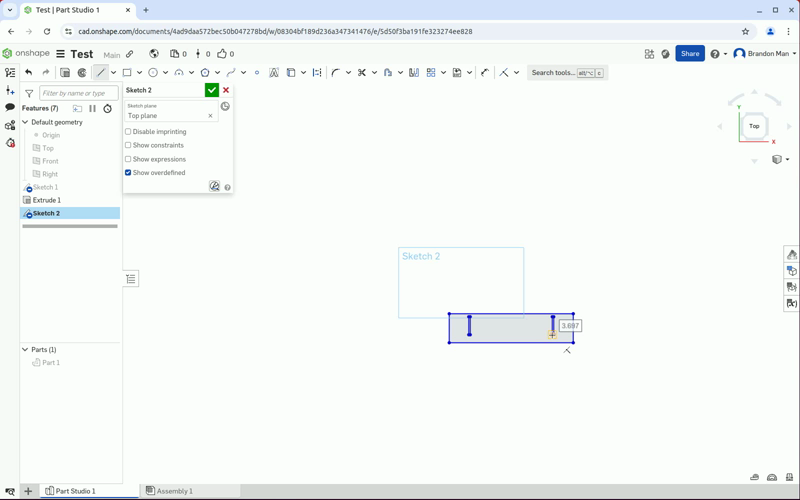
key(esc)
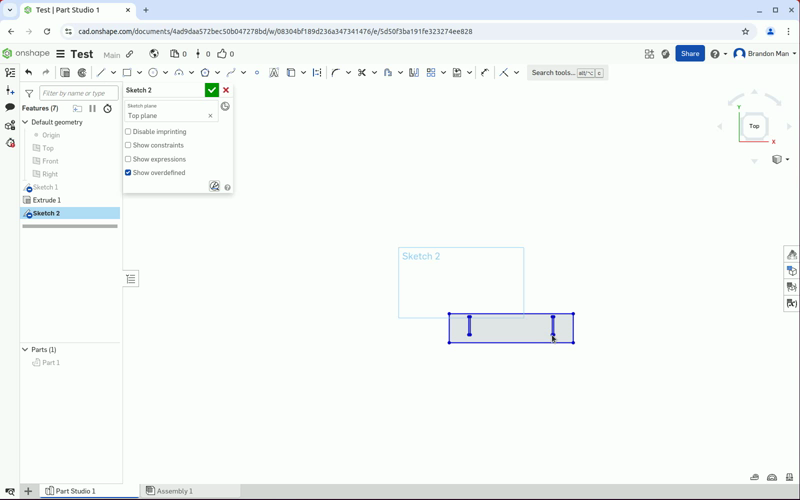
mouse_move(567, 317)
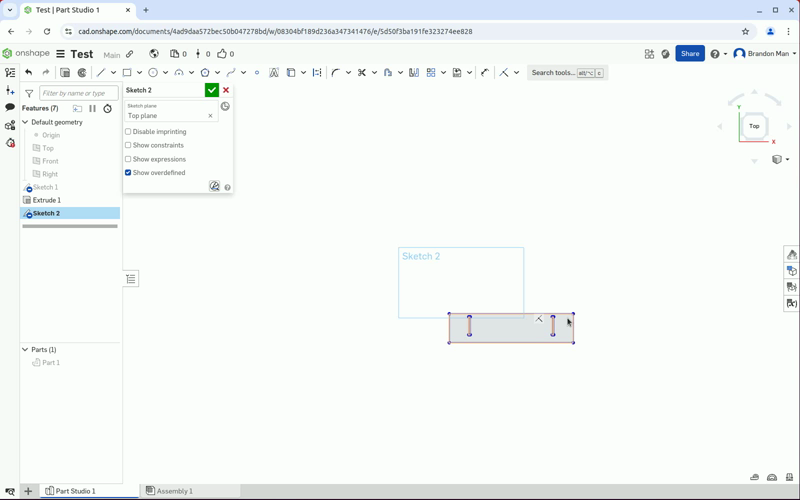
click(567, 317)
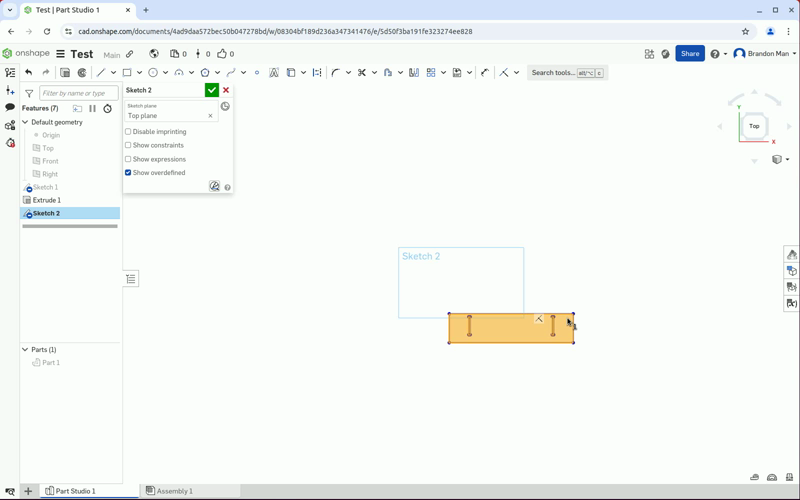
mouse_move(73, 352)
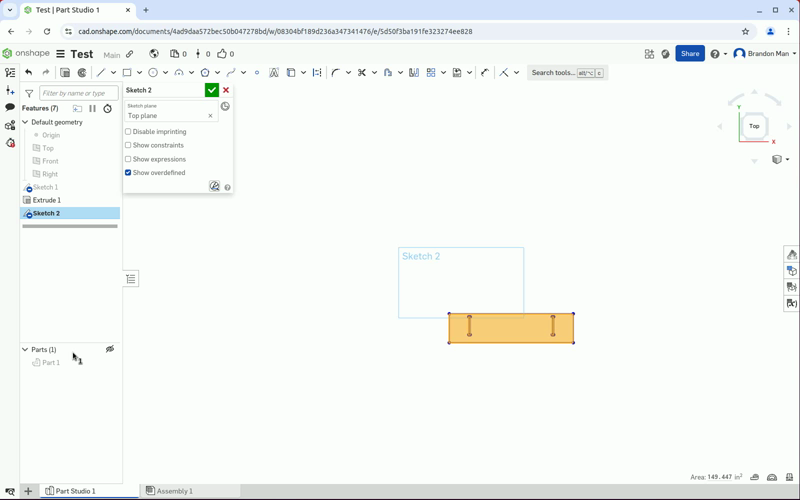
key(shift+y)
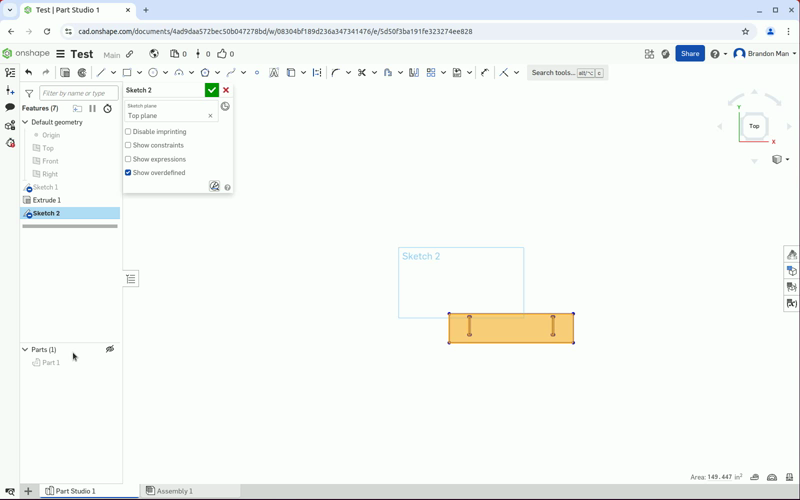
key(shift+e)
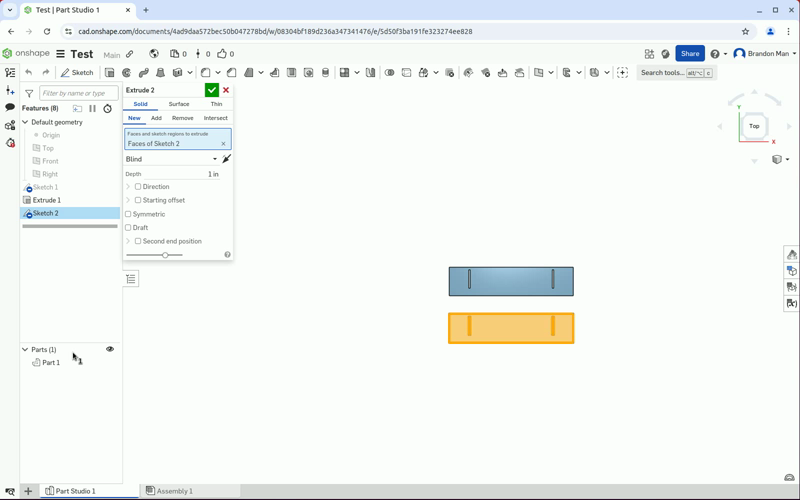
mouse_move(143, 106)
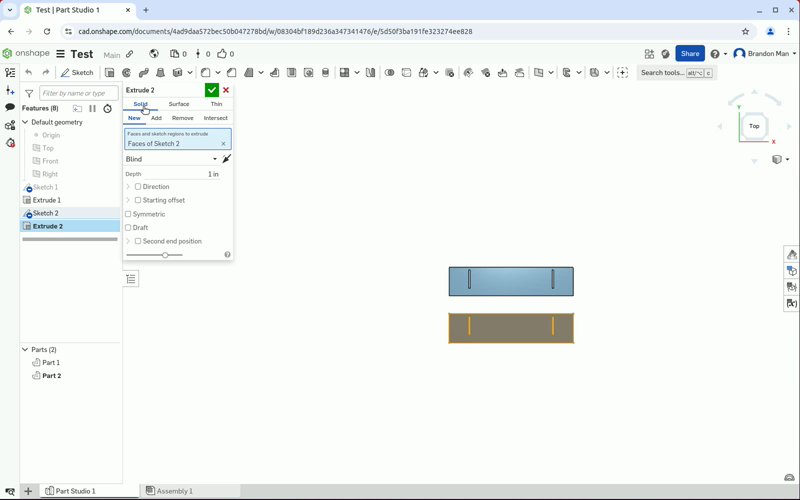
click(143, 106)
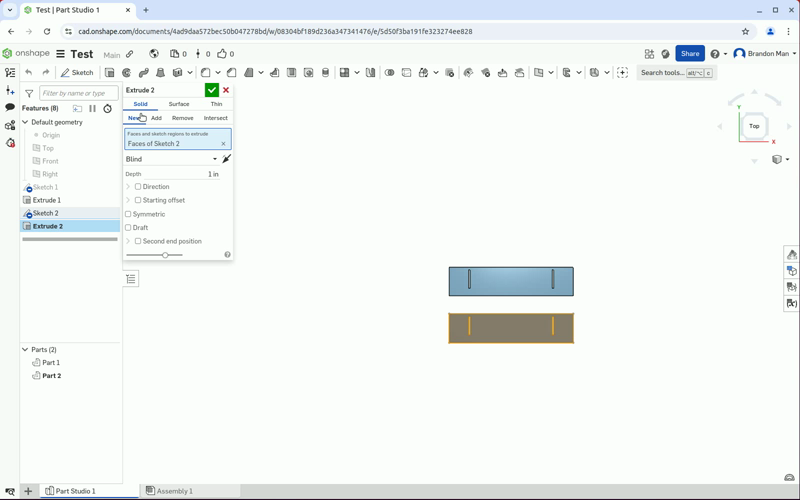
mouse_move(137, 120)
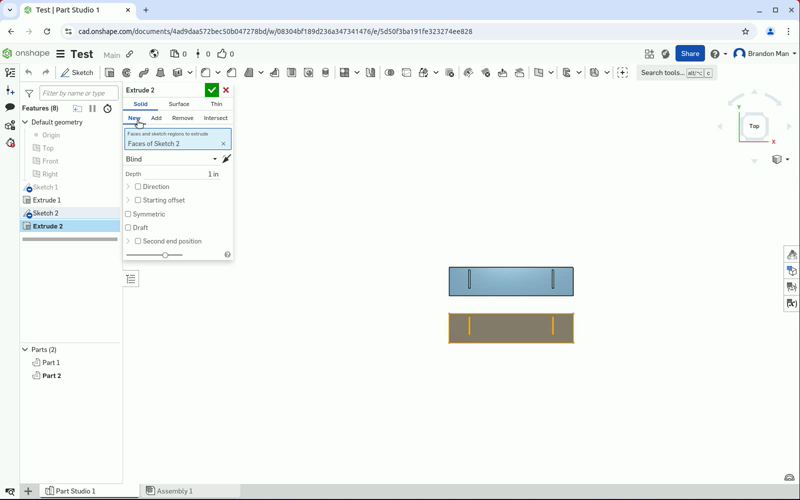
click(137, 120)
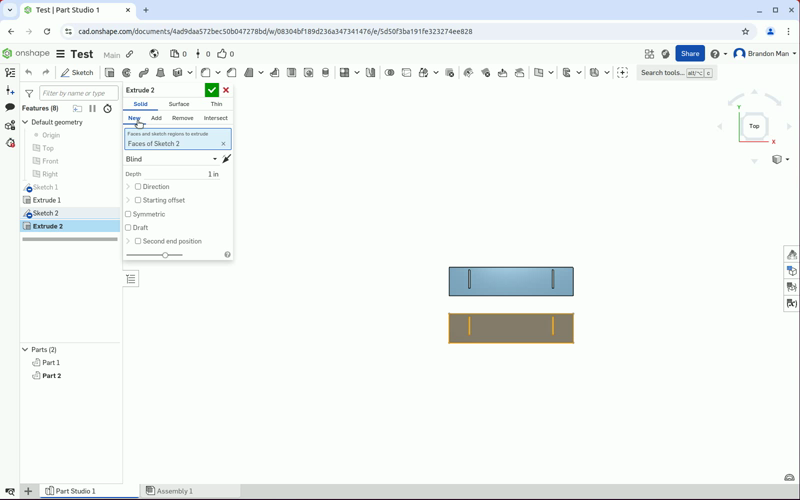
key(tab, 4)
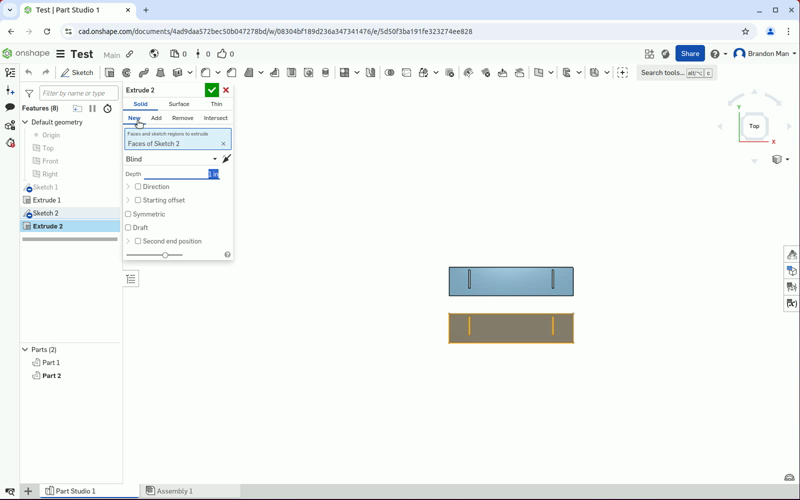
text(0.481)
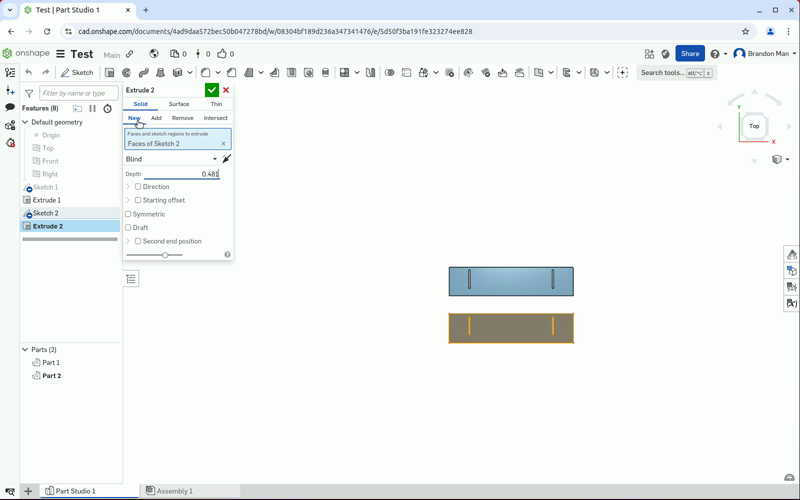
key(enter)
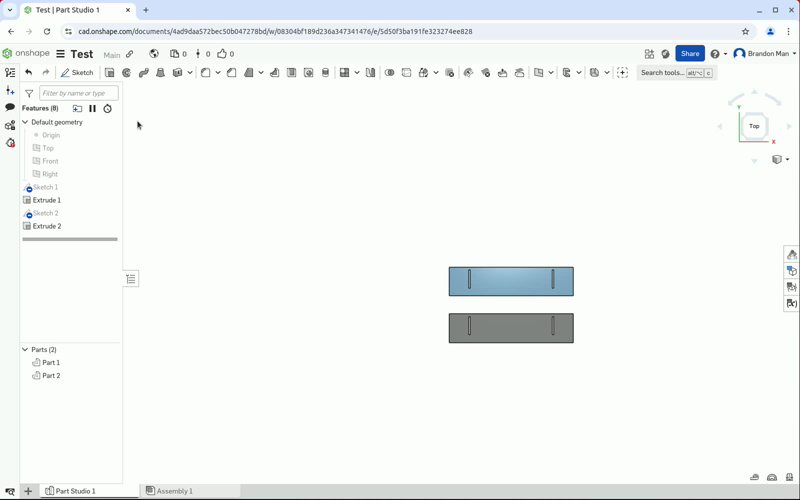
key(shift+h)
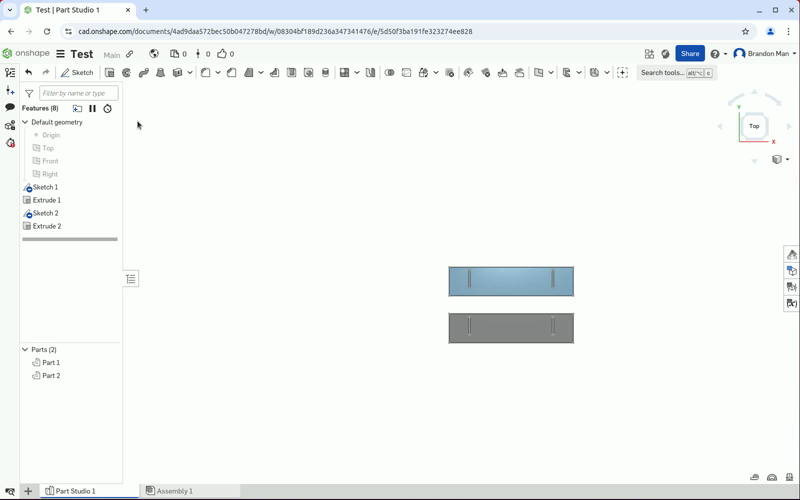
key(shift+h)
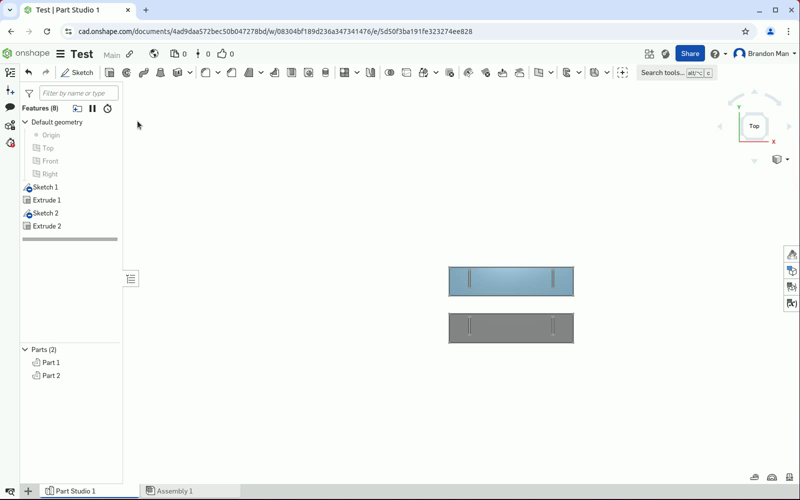
key(shift+7)
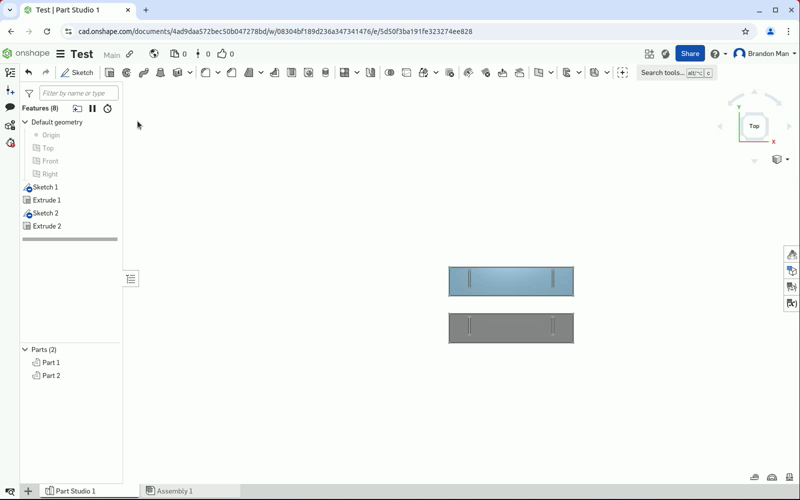
key(up, 3)
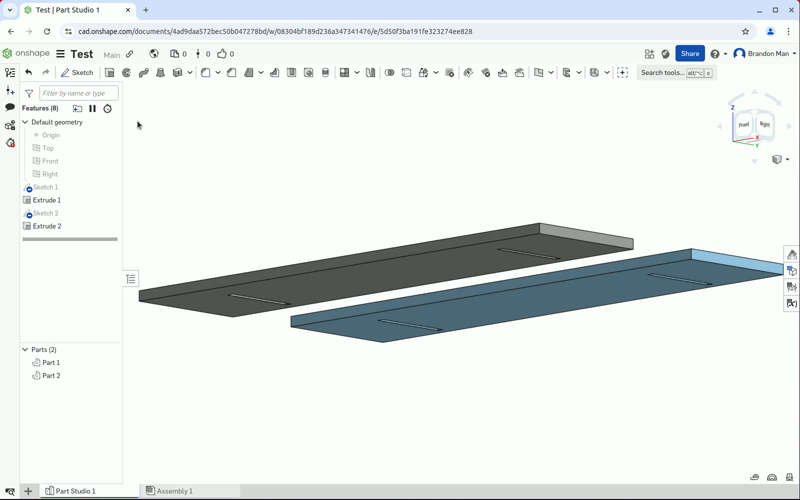
key(left, 3)
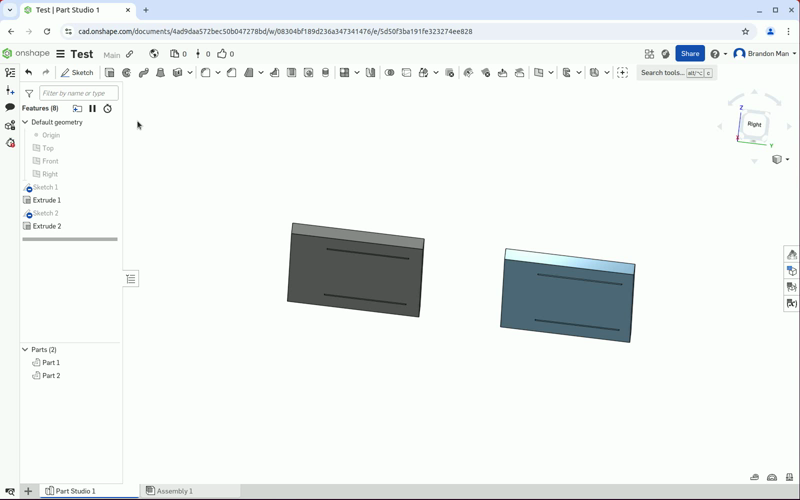
key(right, 3)
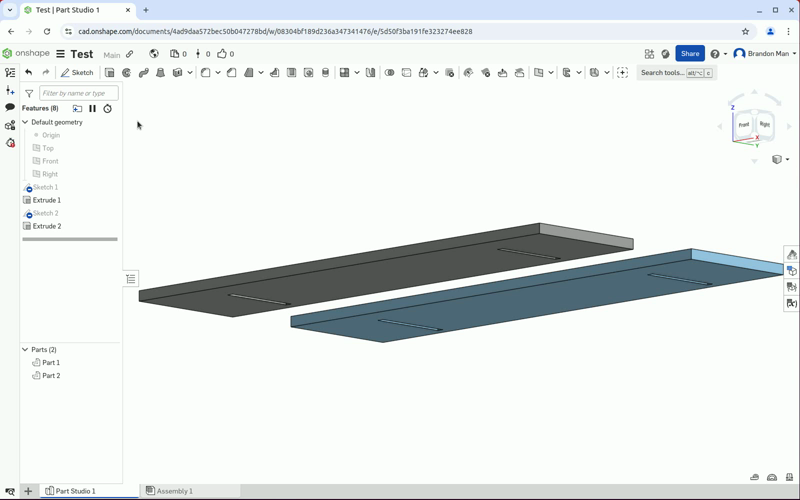
key(down, 3)
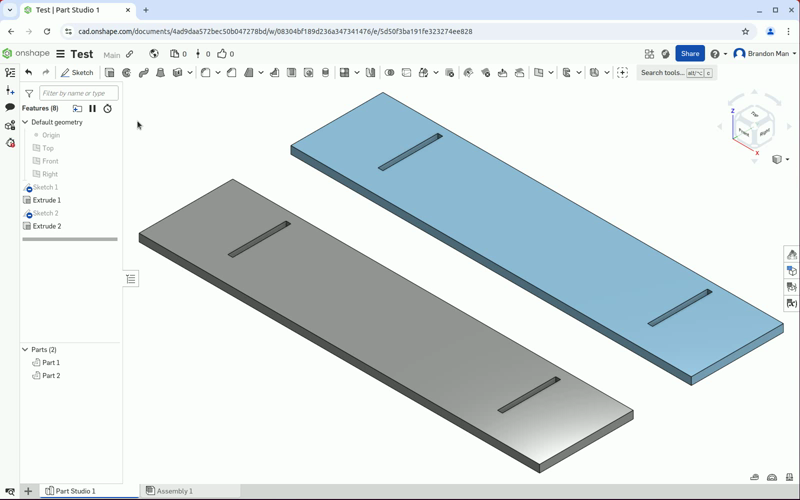
mouse_move(73, 189)
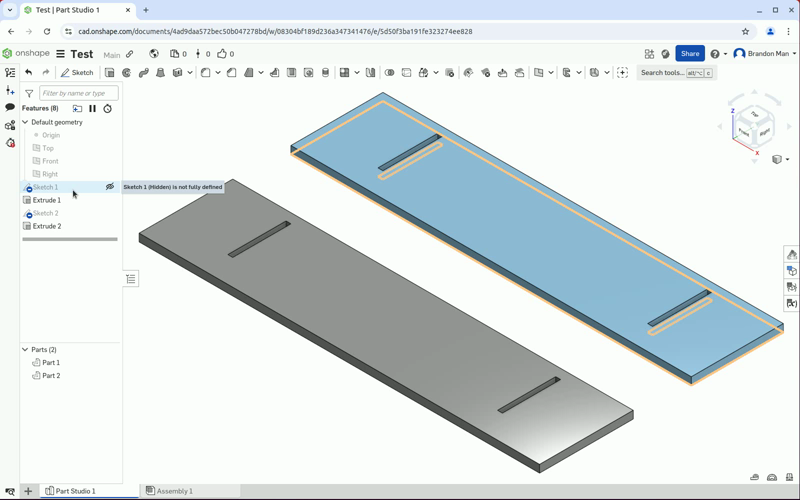
click(73, 189)